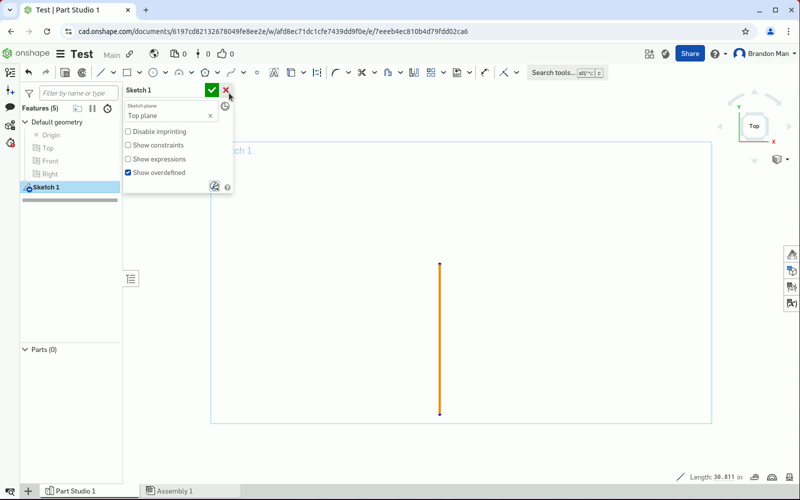
key(shift+h)
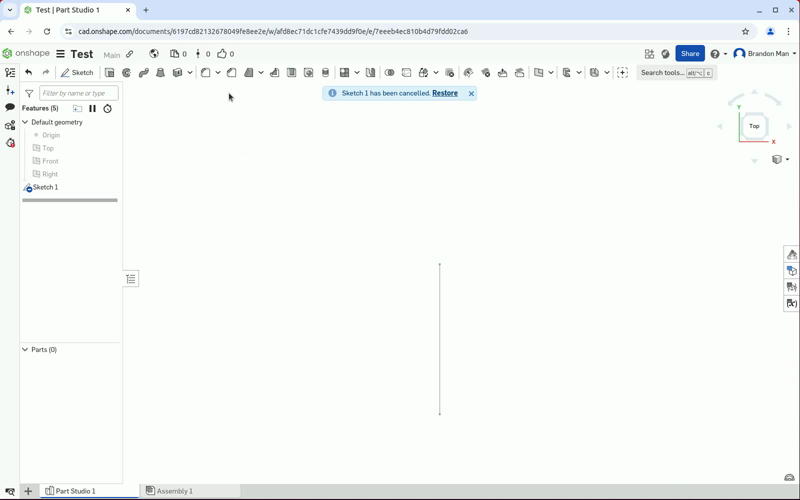
key(shift+s)
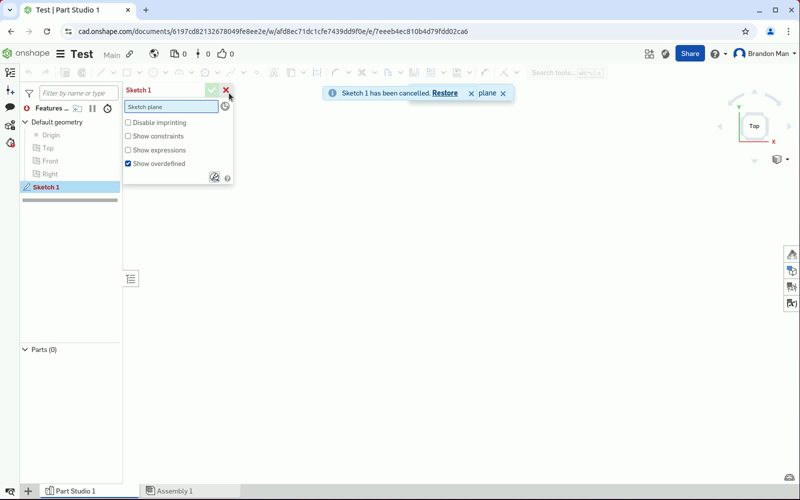
mouse_move(73, 150)
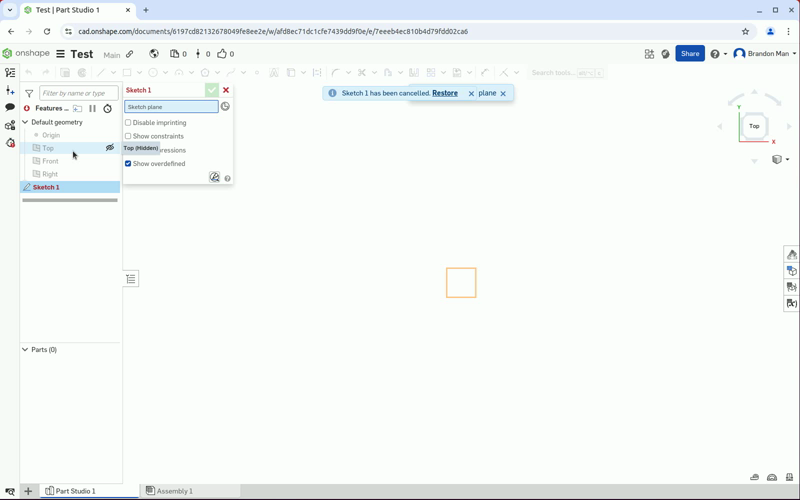
click(73, 150)
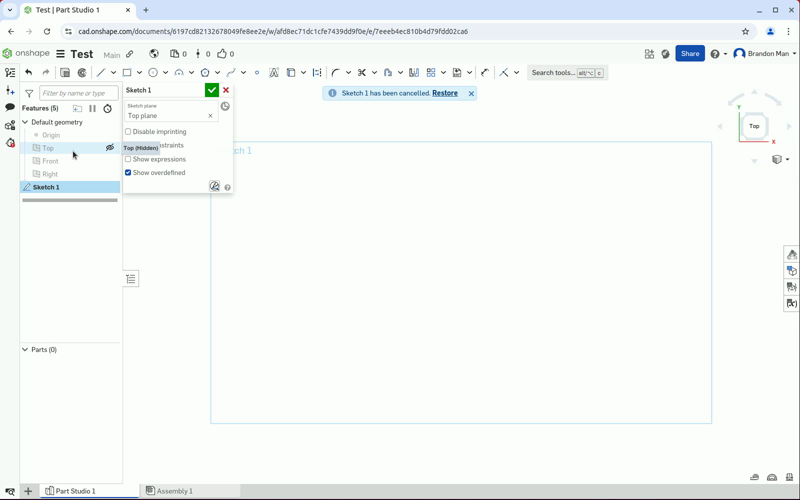
mouse_move(73, 352)
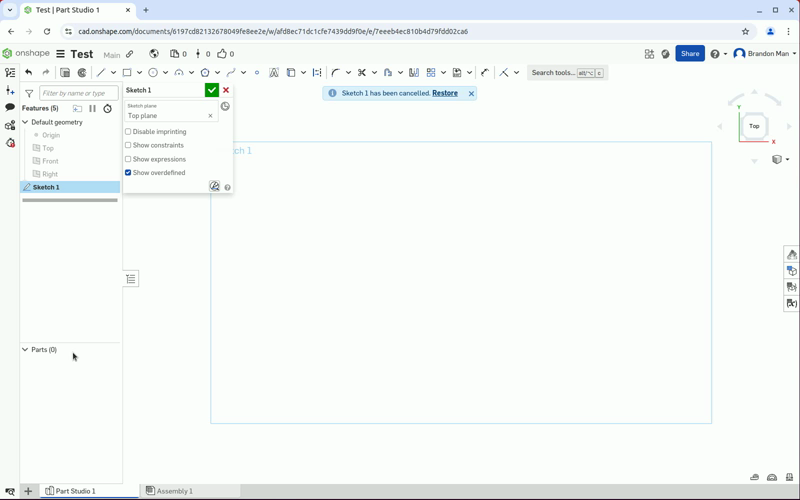
key(y)
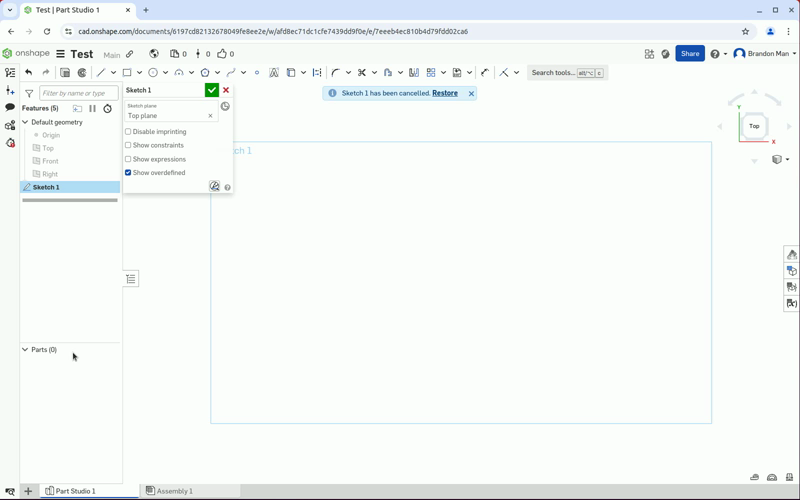
key(l)
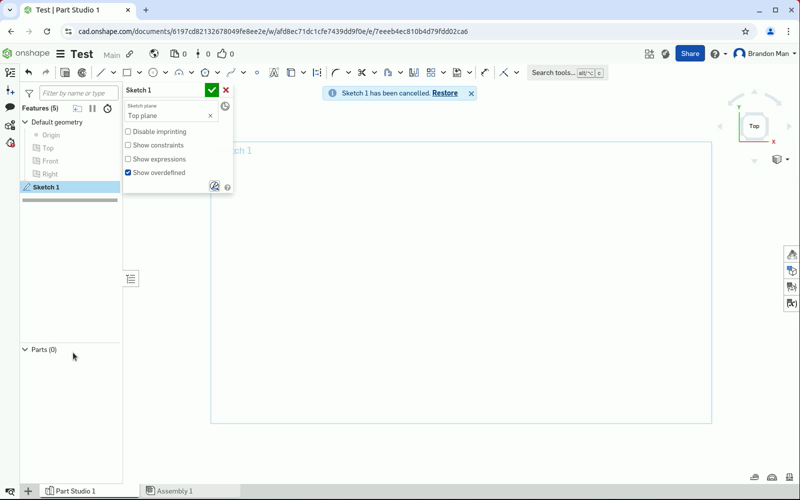
key_down(shift)
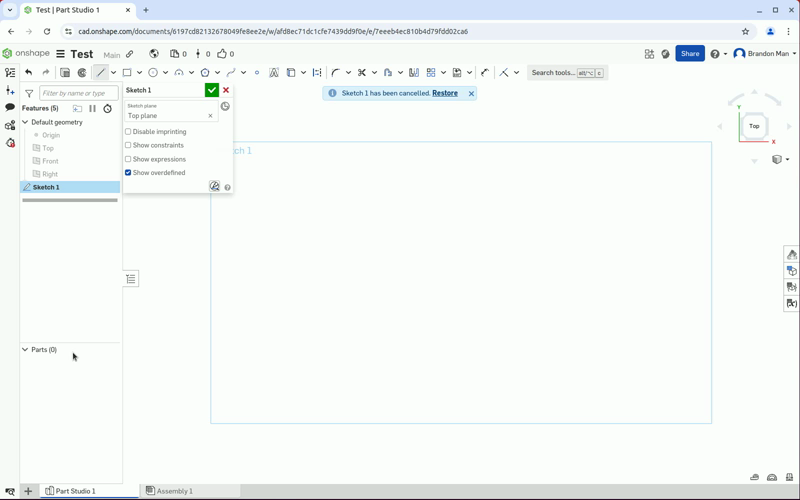
mouse_move(460, 282)
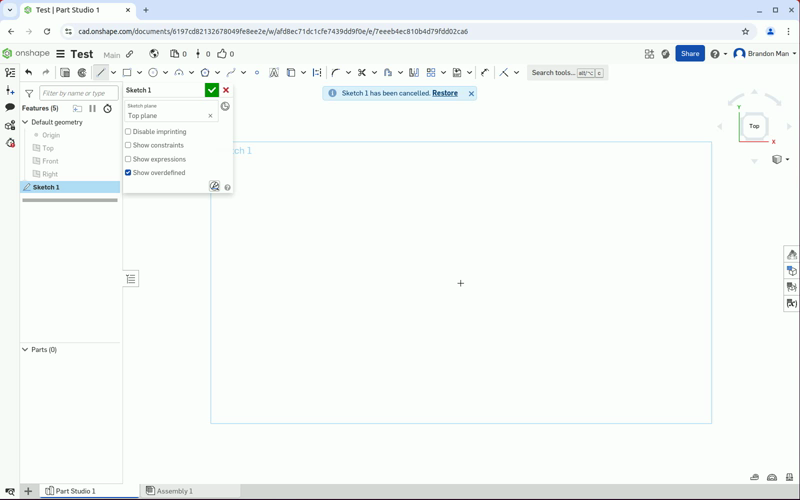
click(460, 282)
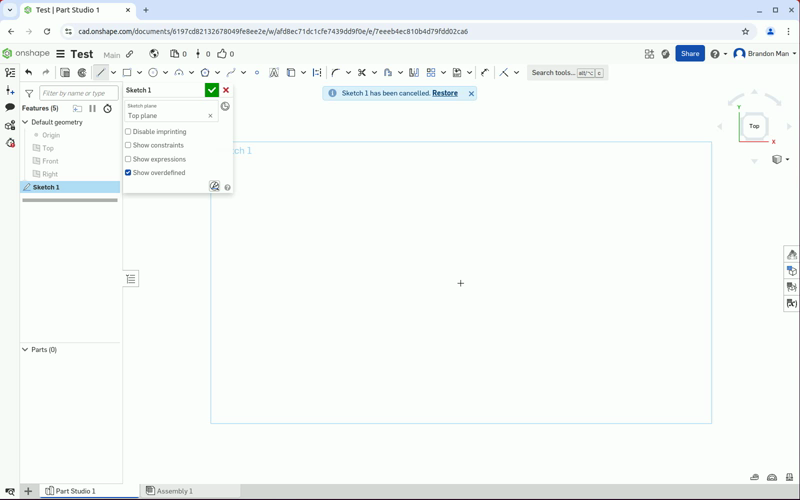
key_up(shift)
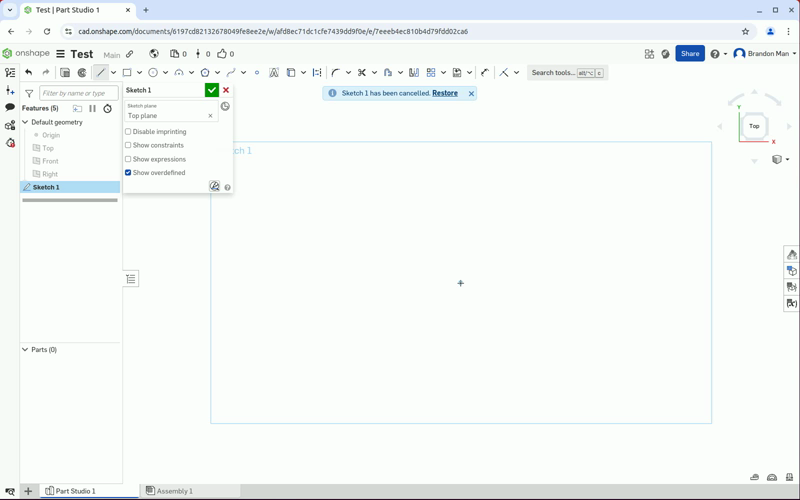
key_down(shift)
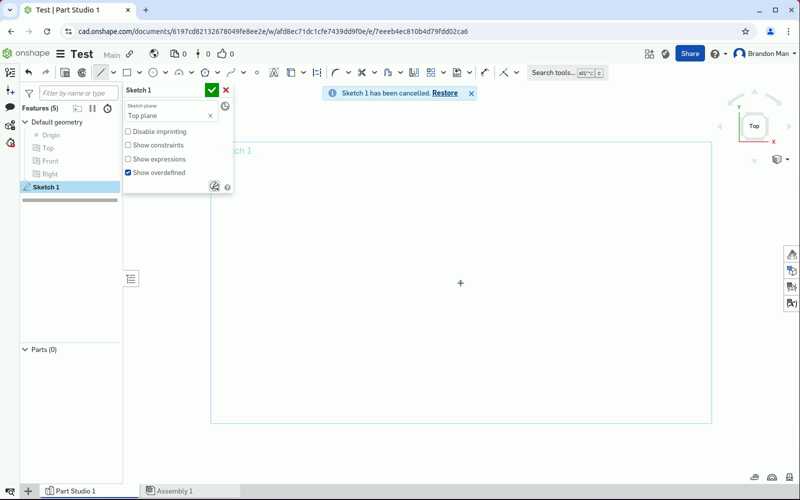
mouse_move(573, 282)
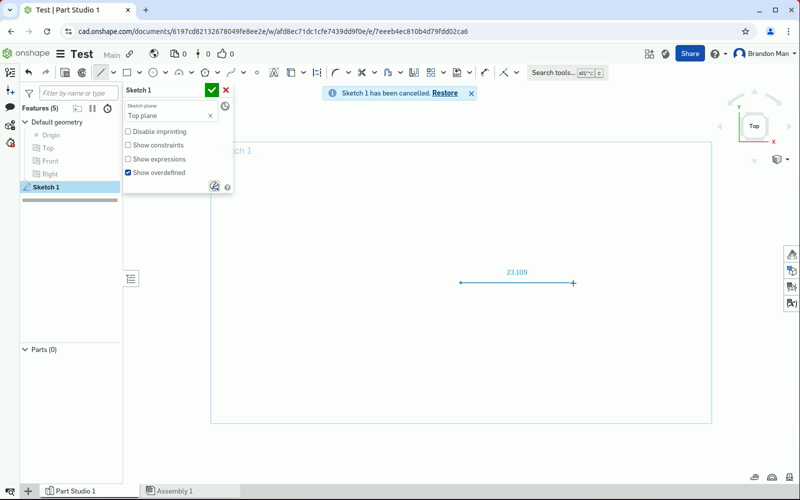
click(573, 282)
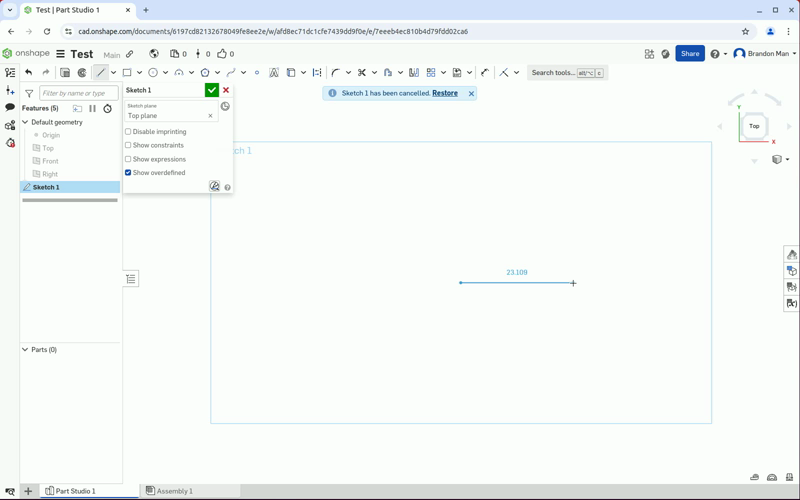
key_up(shift)
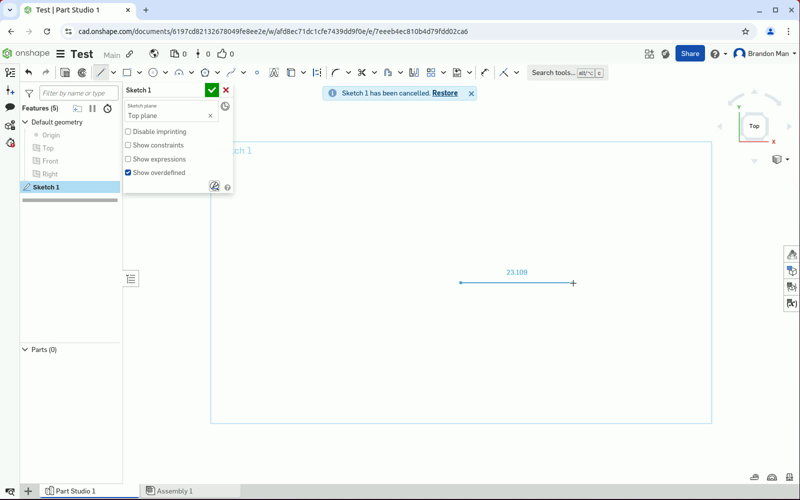
key_down(shift)
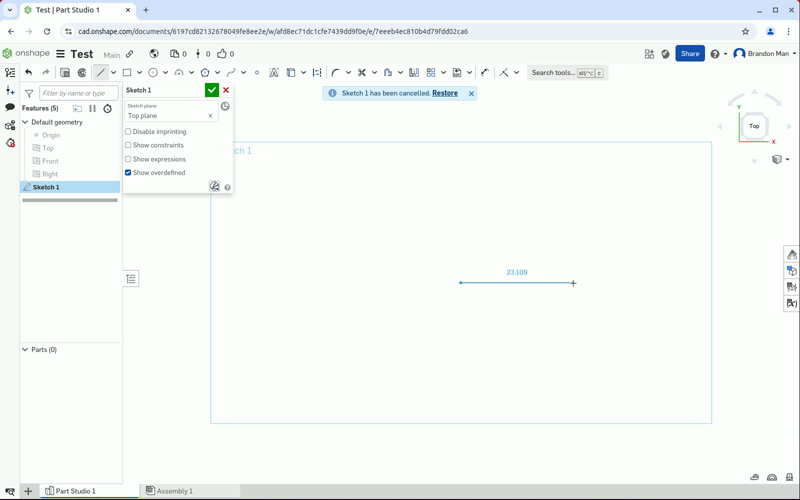
mouse_move(589, 282)
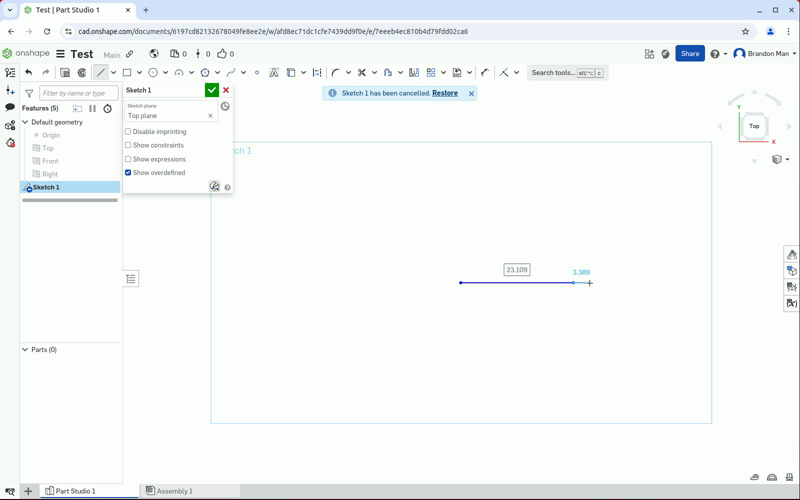
mouse_move(573, 237)
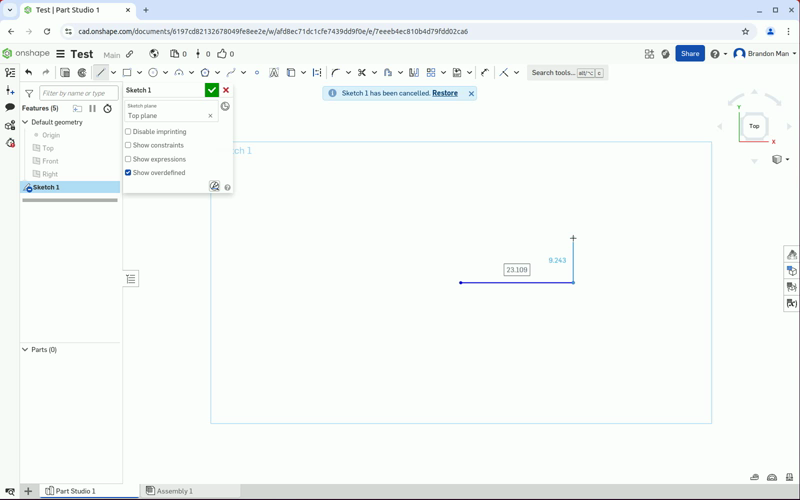
click(573, 237)
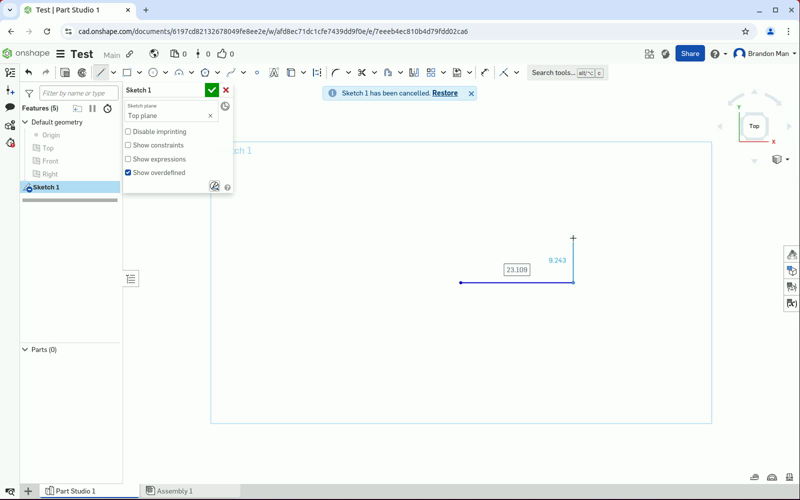
key_up(shift)
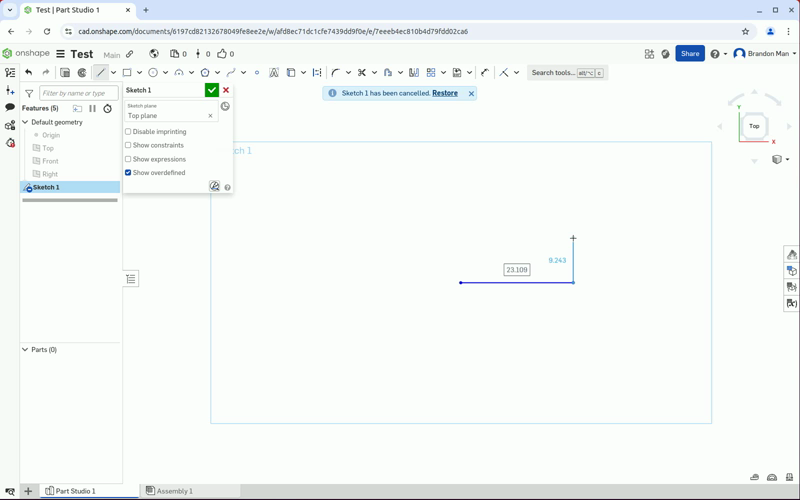
key_down(shift)
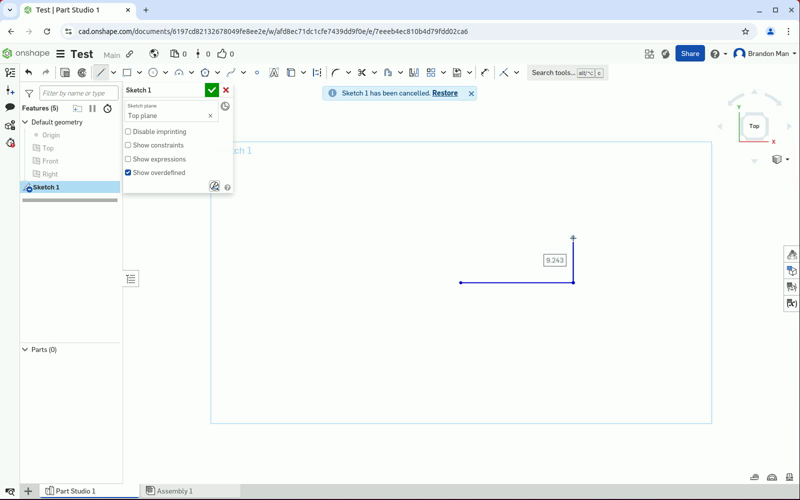
mouse_move(460, 237)
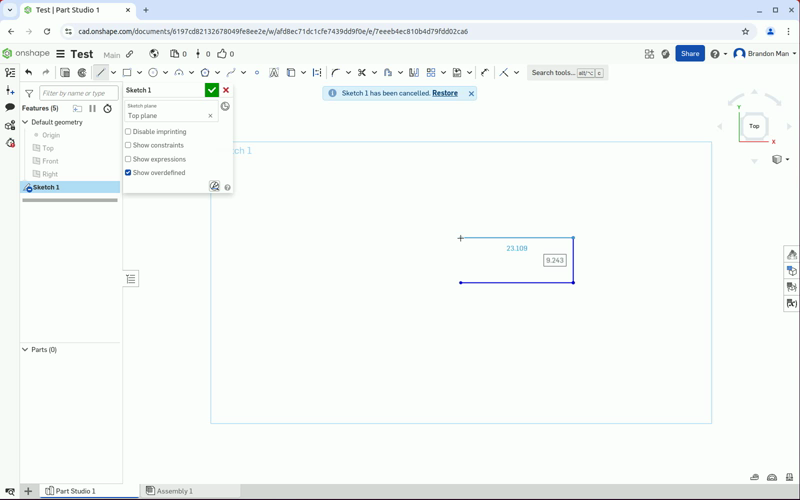
click(460, 237)
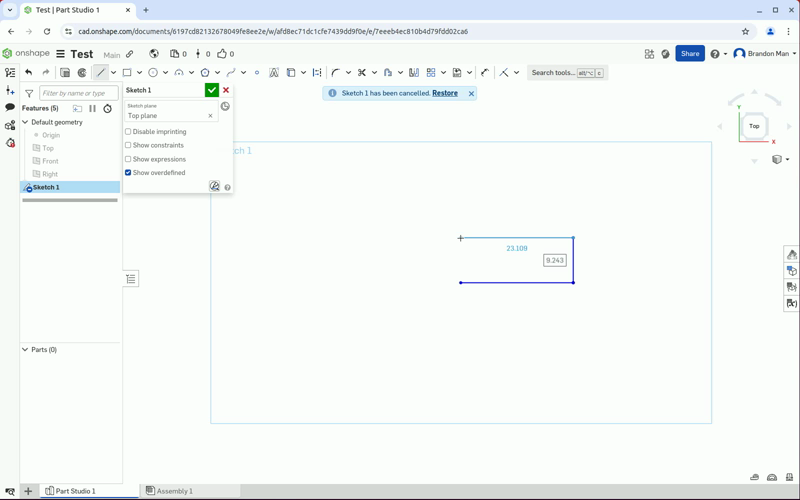
key_up(shift)
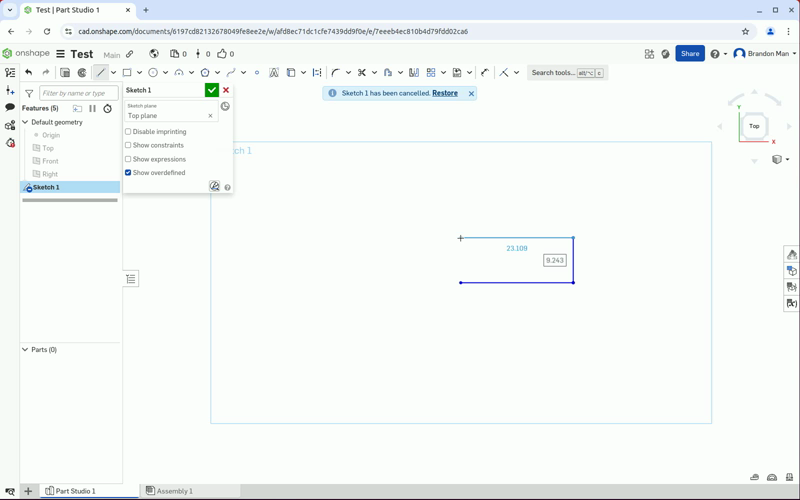
mouse_move(490, 237)
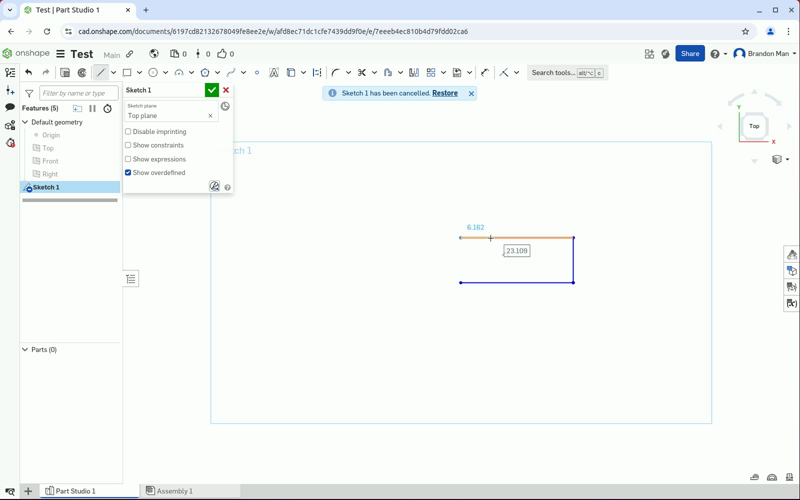
key_down(shift)
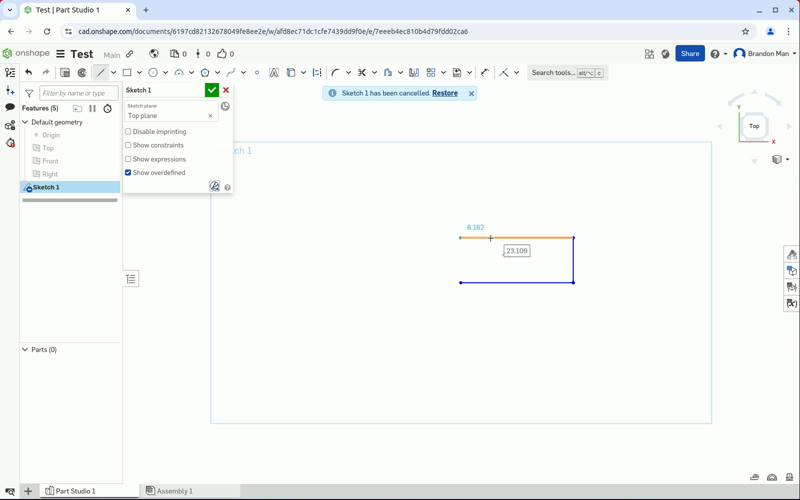
mouse_move(460, 282)
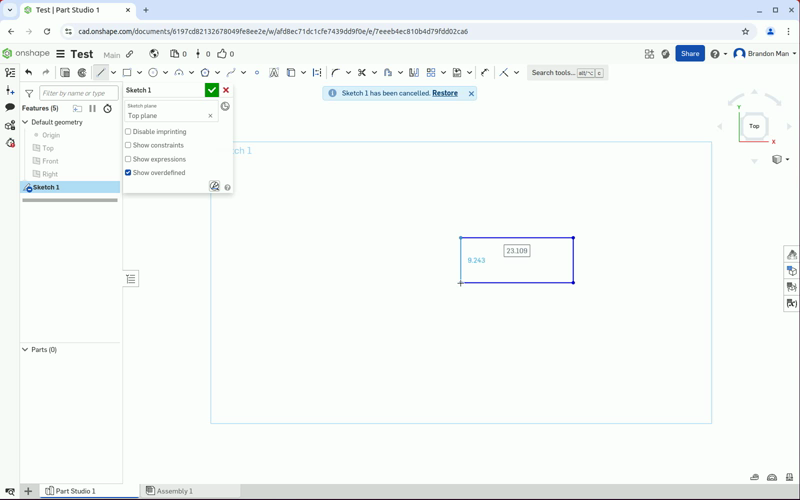
key_up(shift)
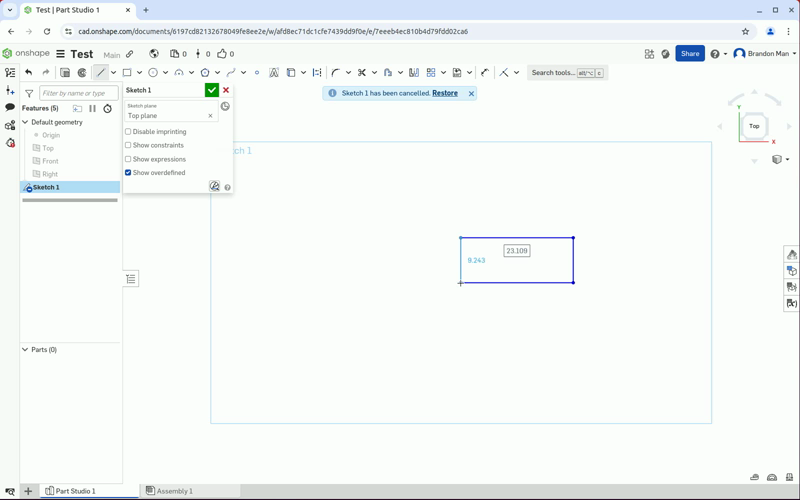
click(460, 282)
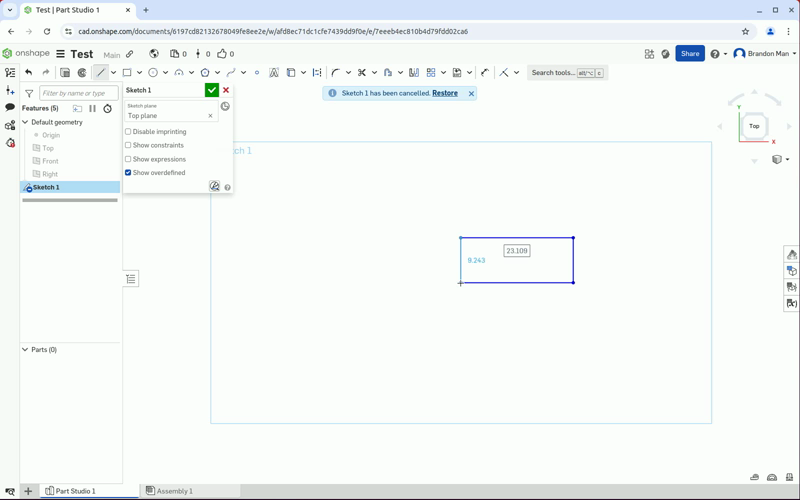
key(esc)
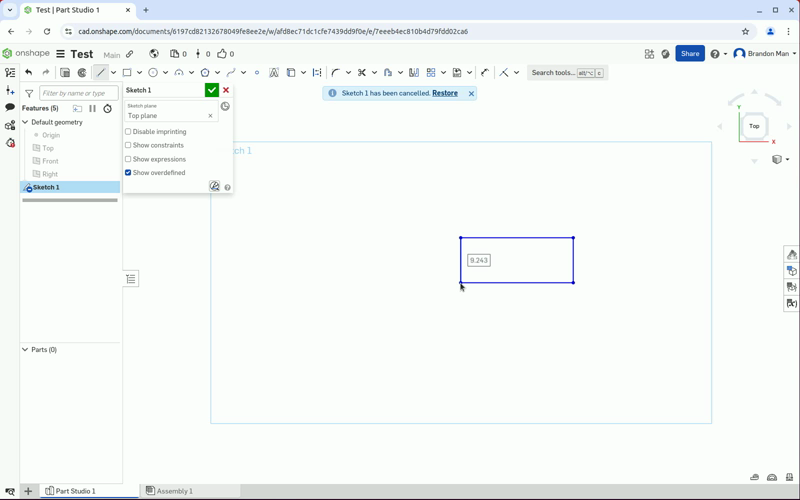
mouse_move(544, 245)
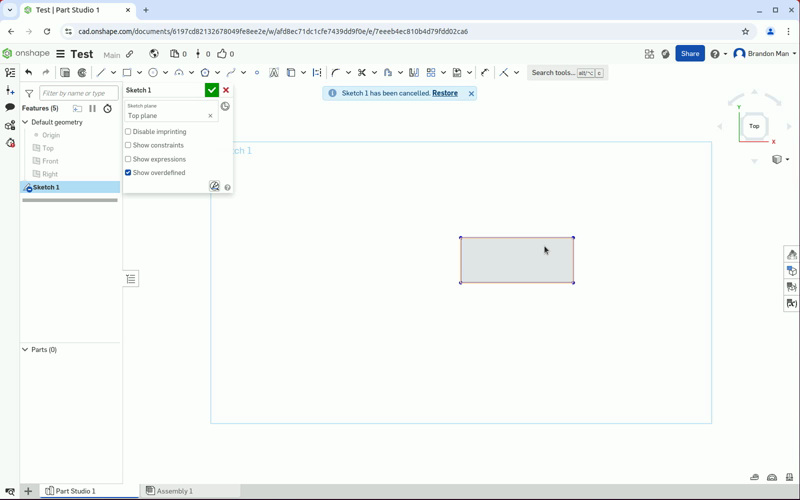
click(544, 245)
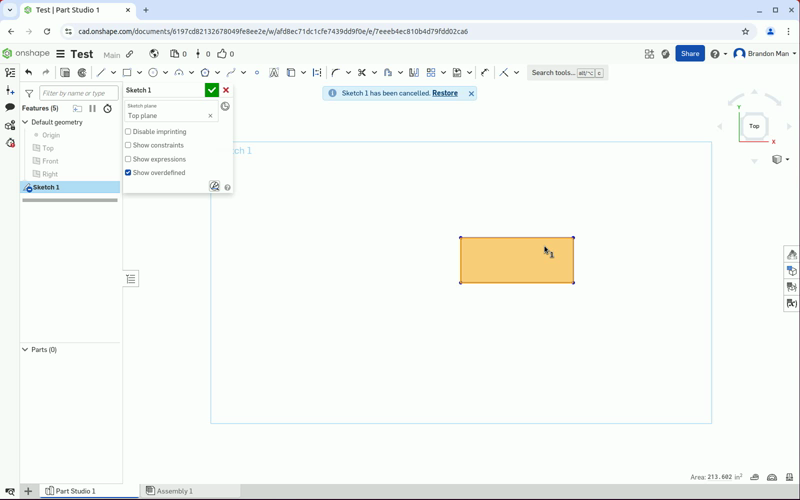
mouse_move(73, 352)
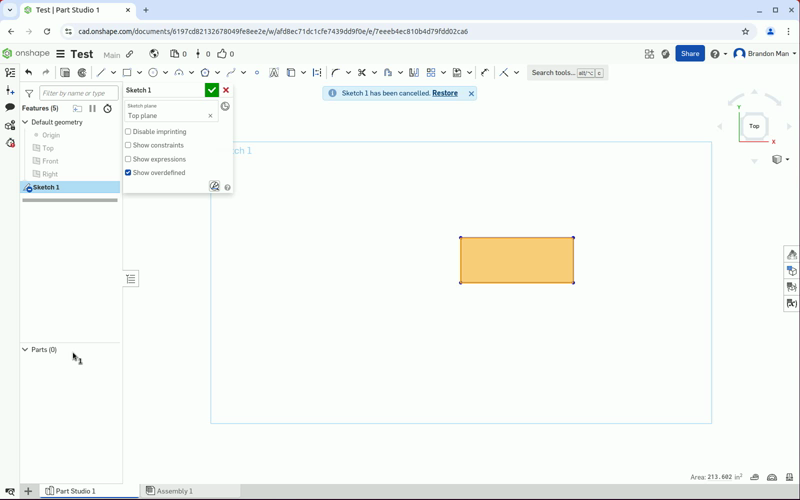
key(shift+y)
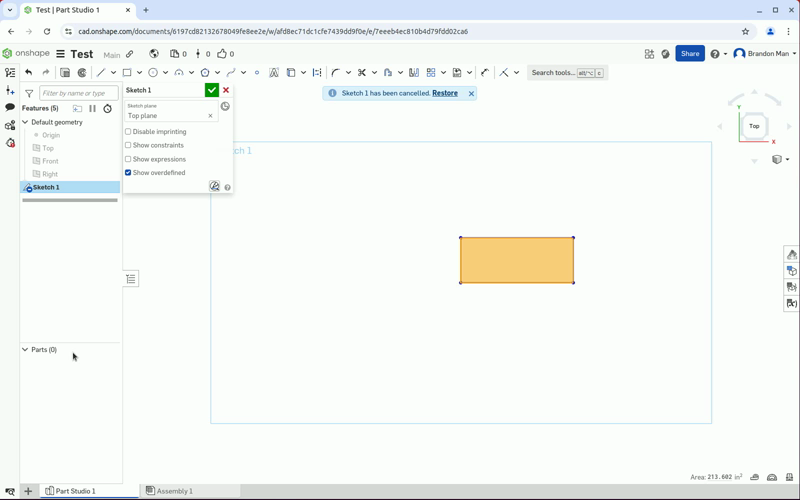
key(shift+e)
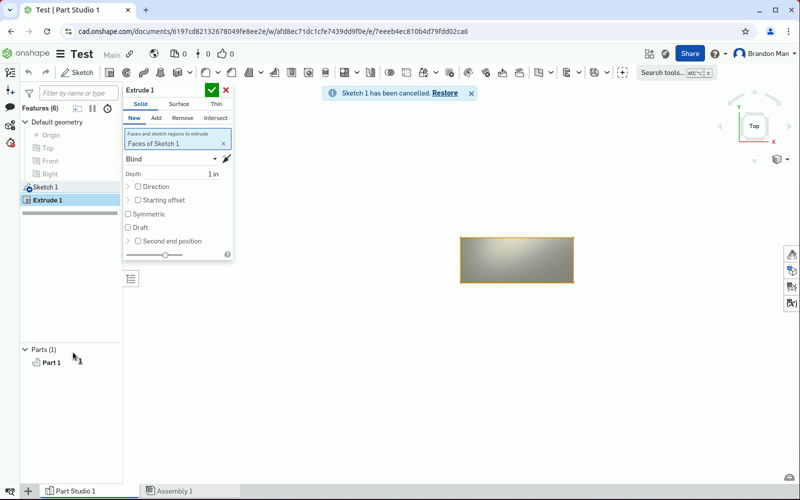
mouse_move(143, 106)
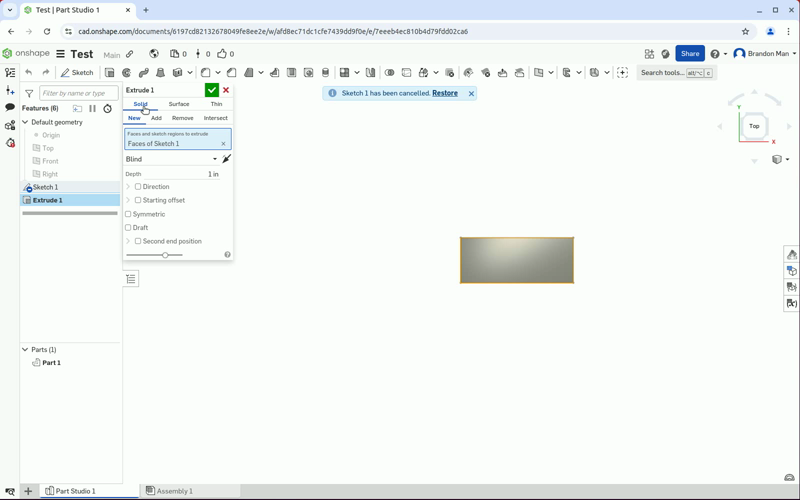
click(143, 106)
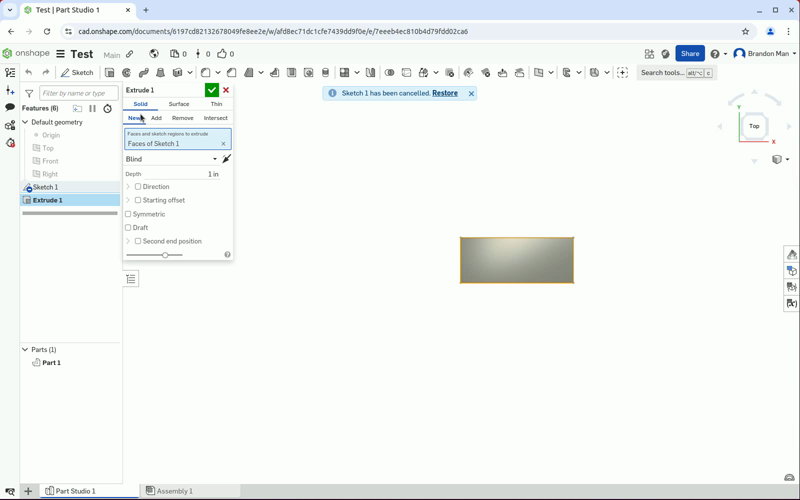
mouse_move(137, 120)
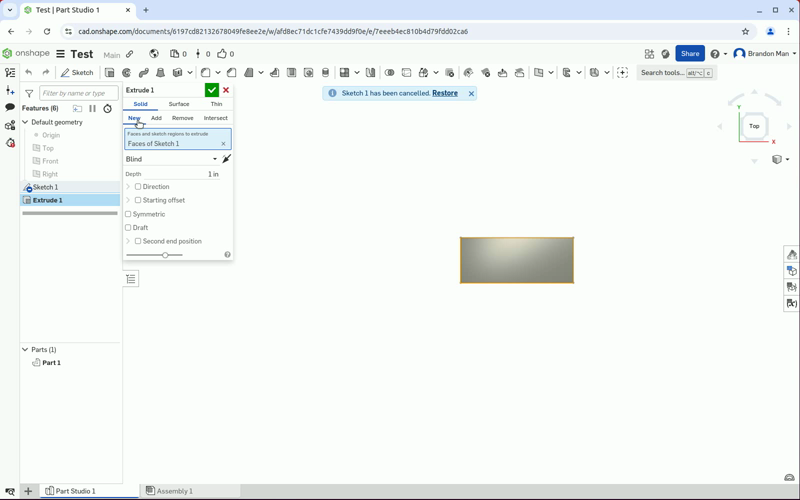
click(137, 120)
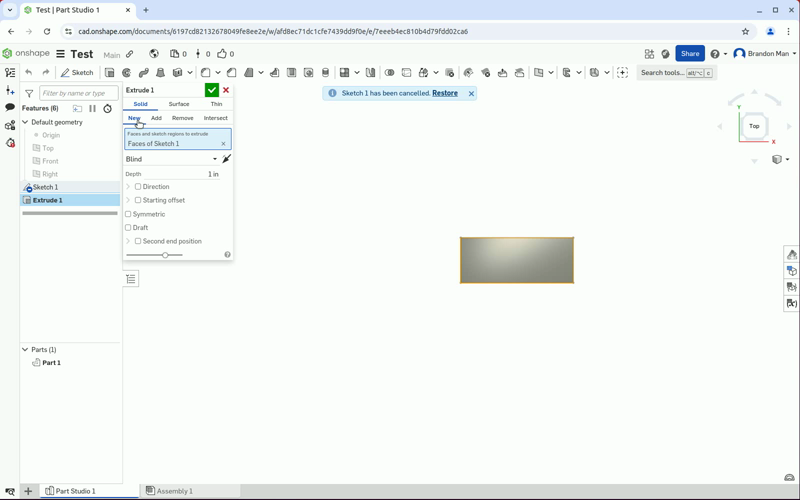
key(tab, 4)
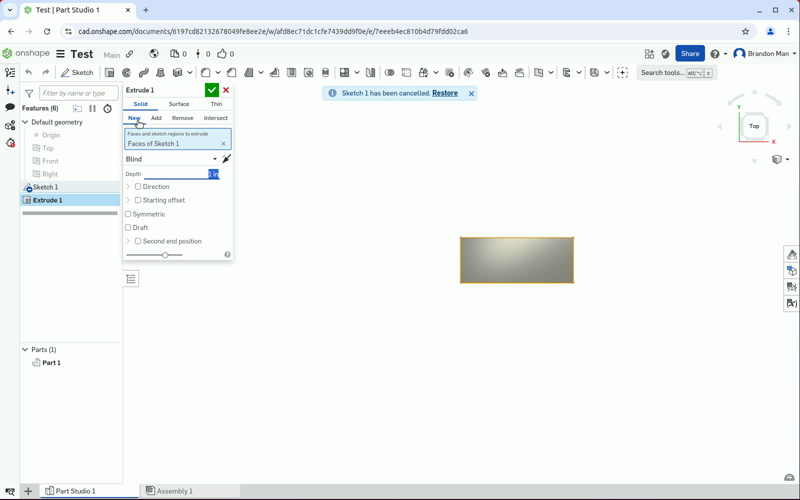
text(0.481)
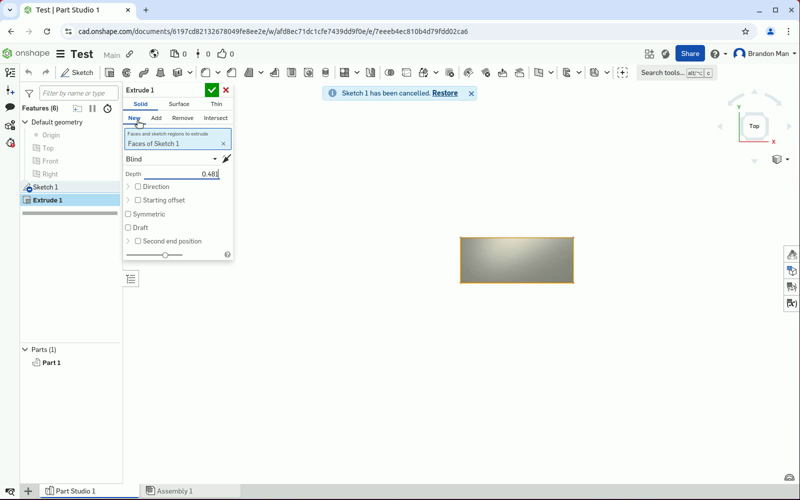
key(enter)
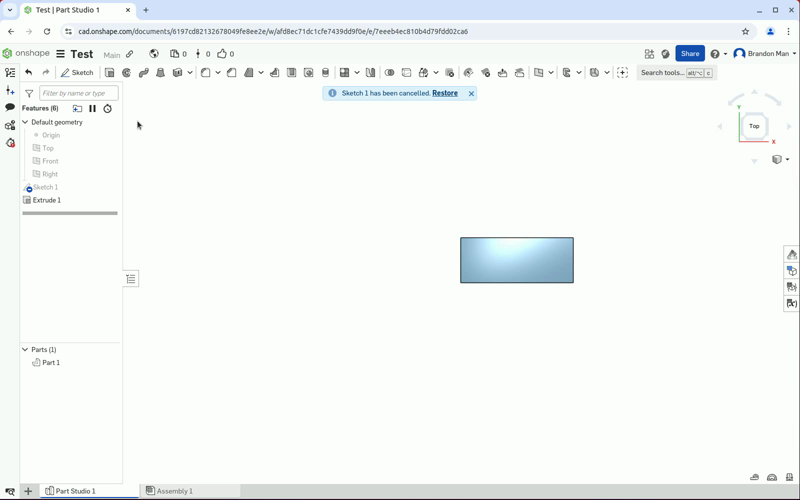
key(shift+h)
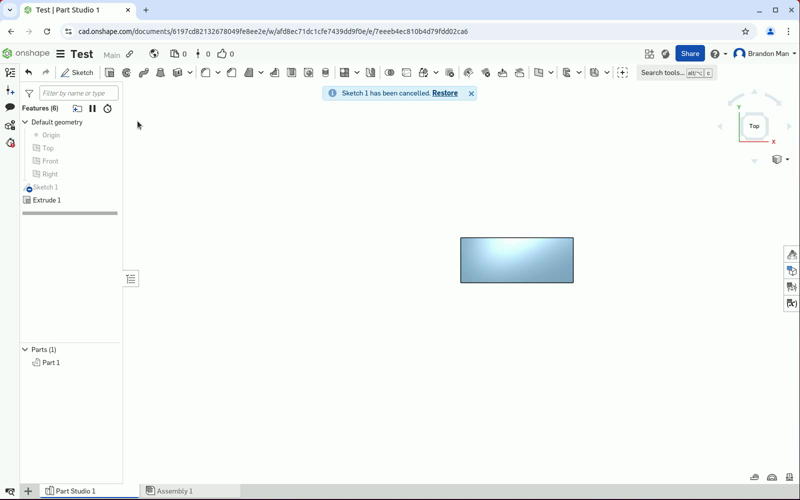
key(shift+h)
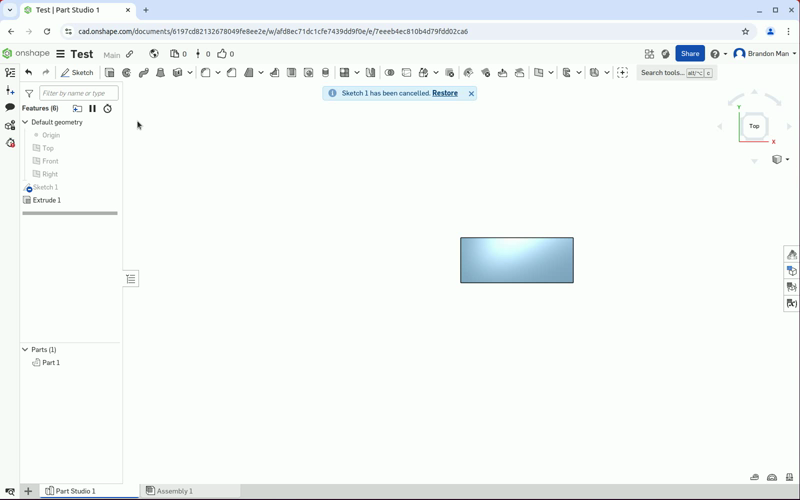
mouse_move(73, 189)
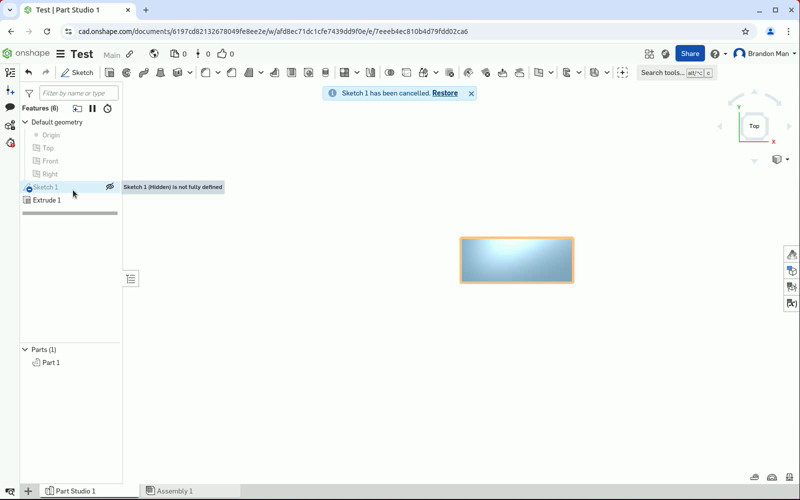
click(73, 189)
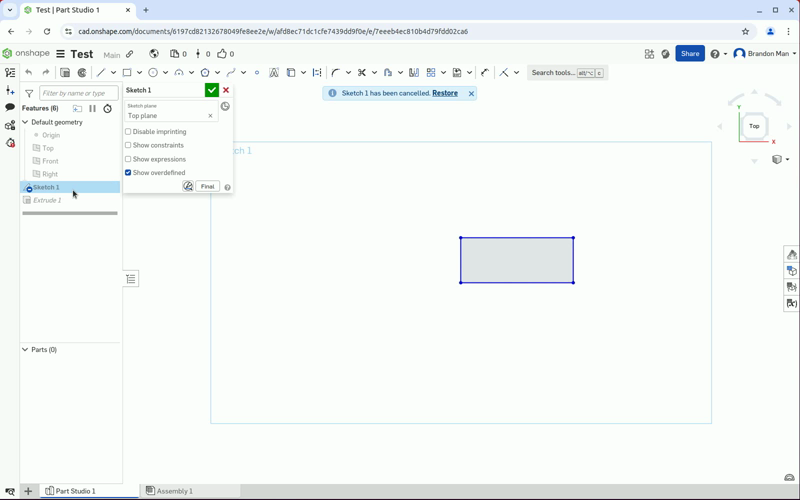
mouse_move(229, 92)
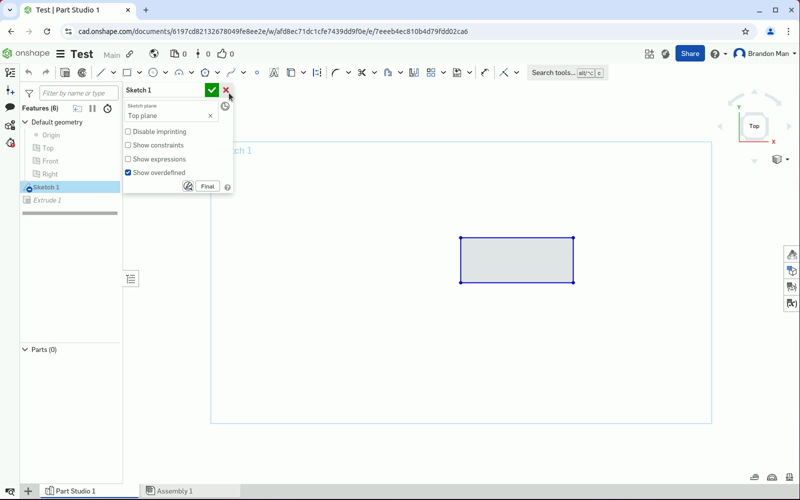
click(229, 92)
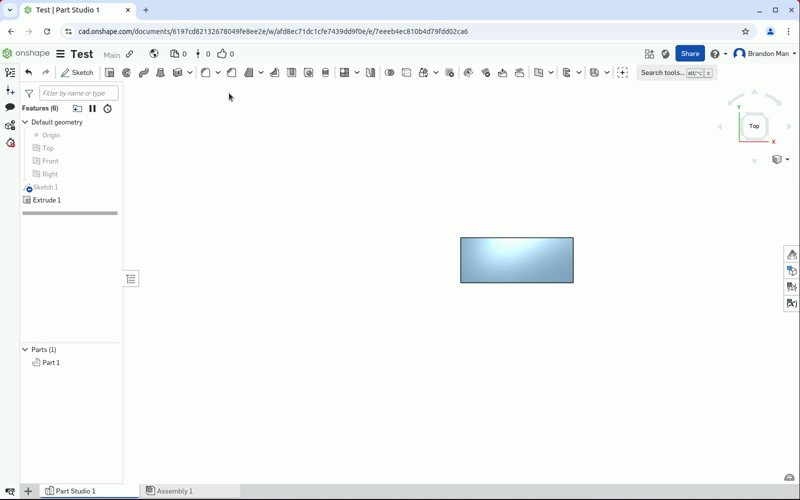
mouse_move(541, 75)
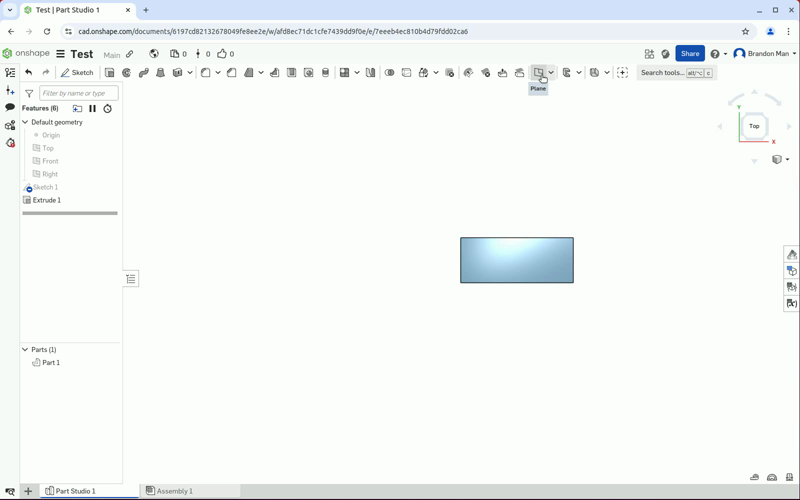
click(541, 75)
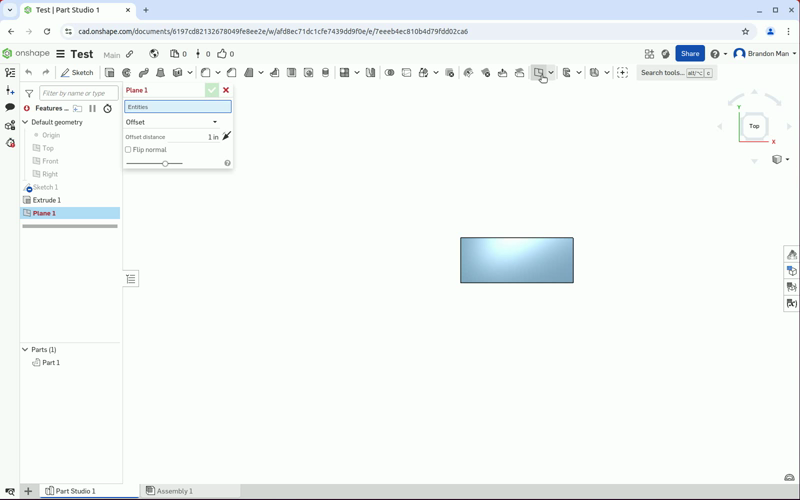
mouse_move(73, 150)
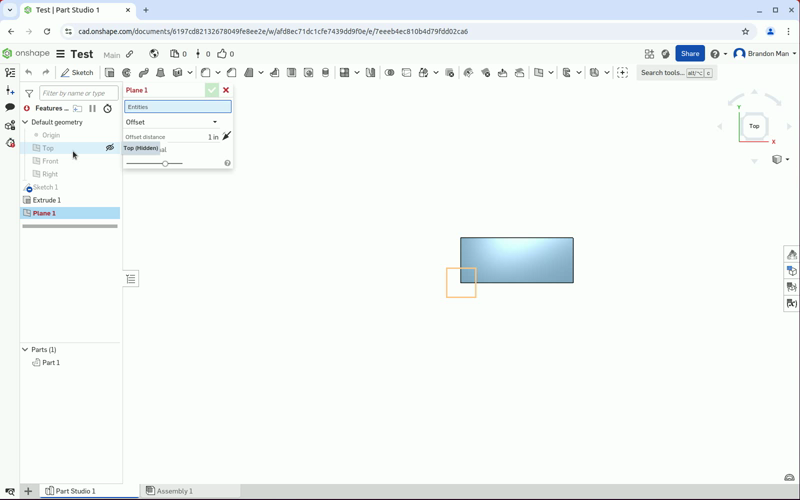
click(73, 150)
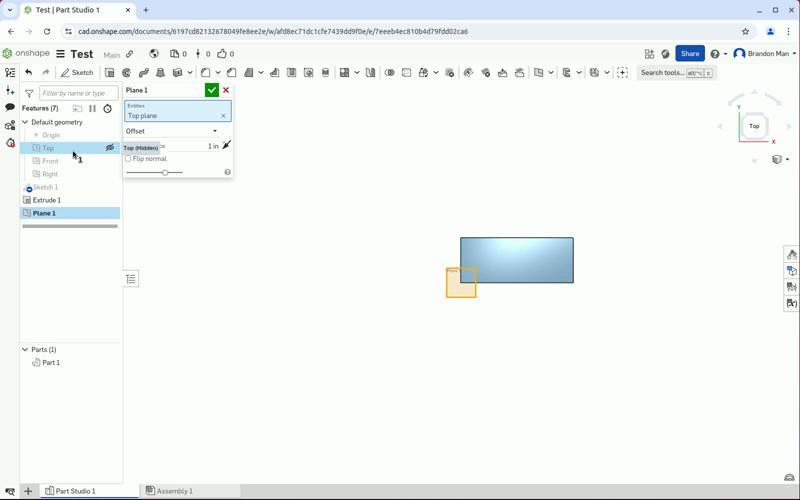
key(tab, 2)
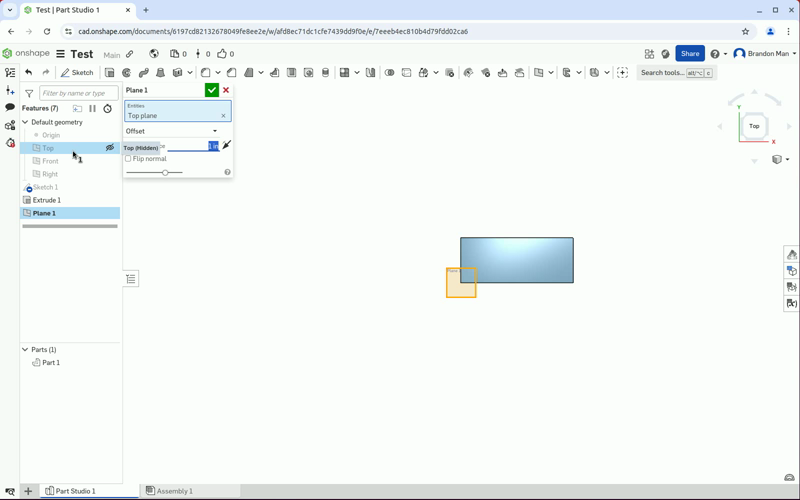
text(0.493)
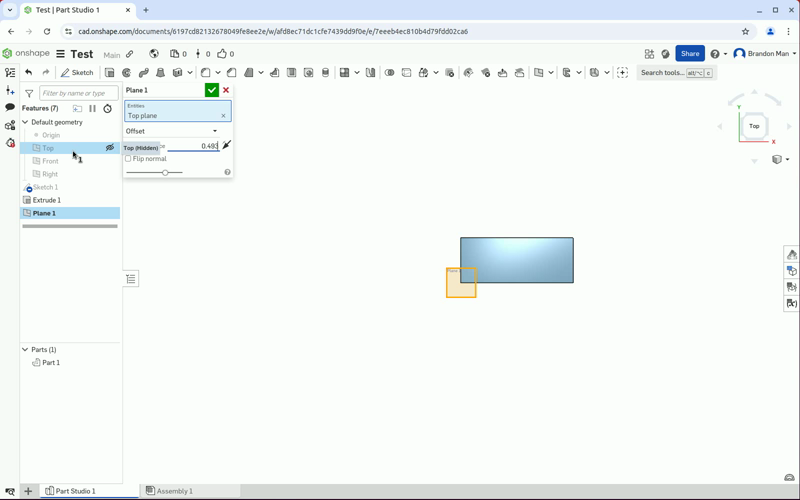
key(enter, 2)
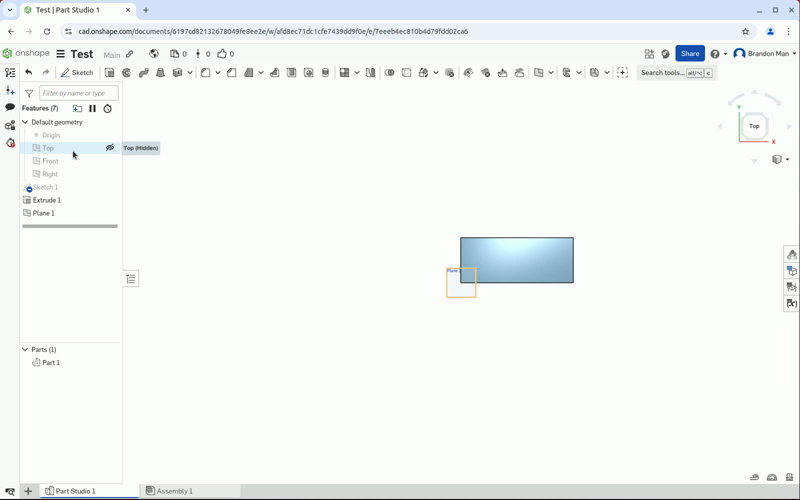
key(shift+s)
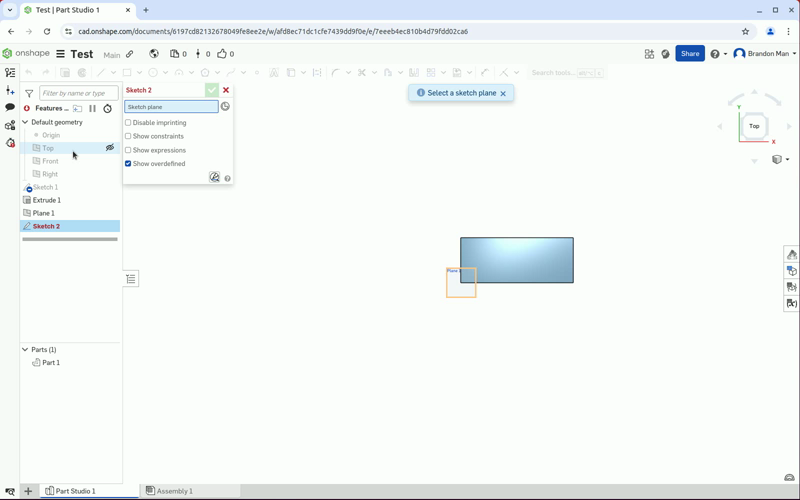
mouse_move(73, 215)
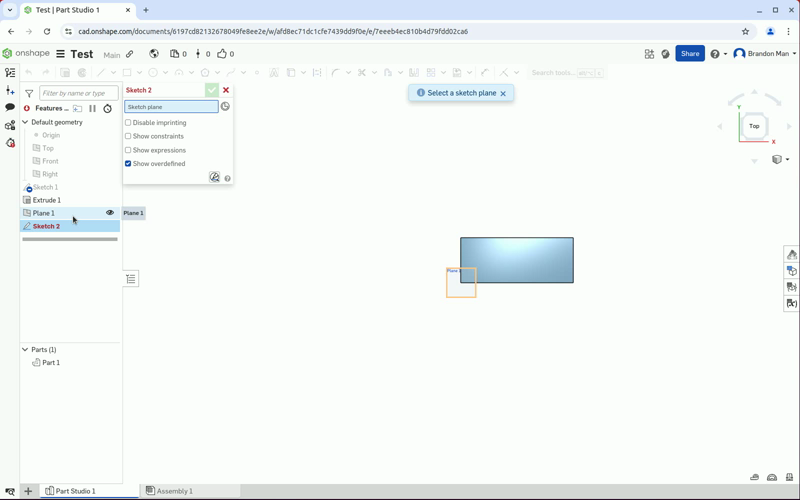
click(73, 215)
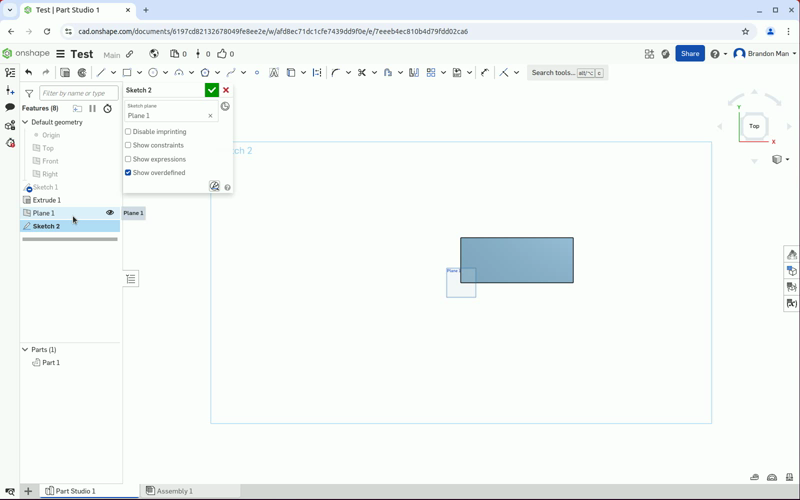
mouse_move(73, 352)
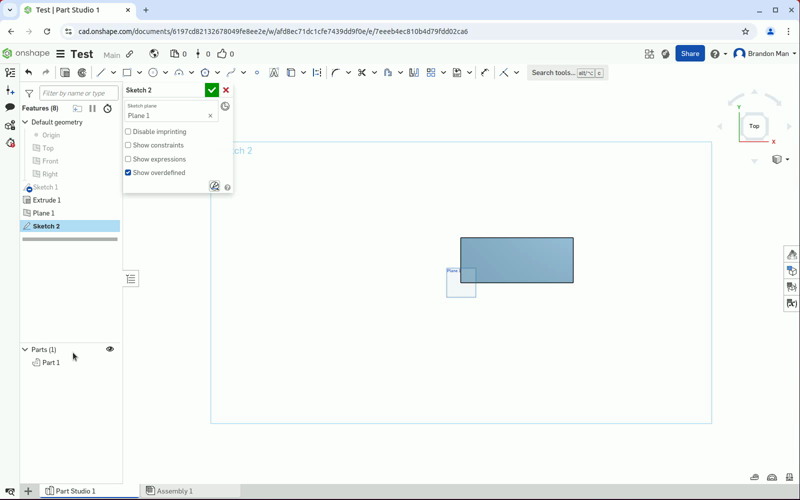
key(y)
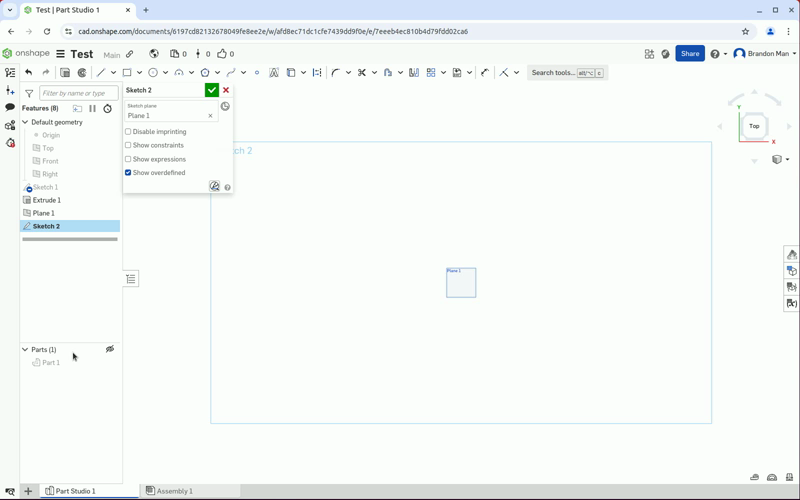
key(l)
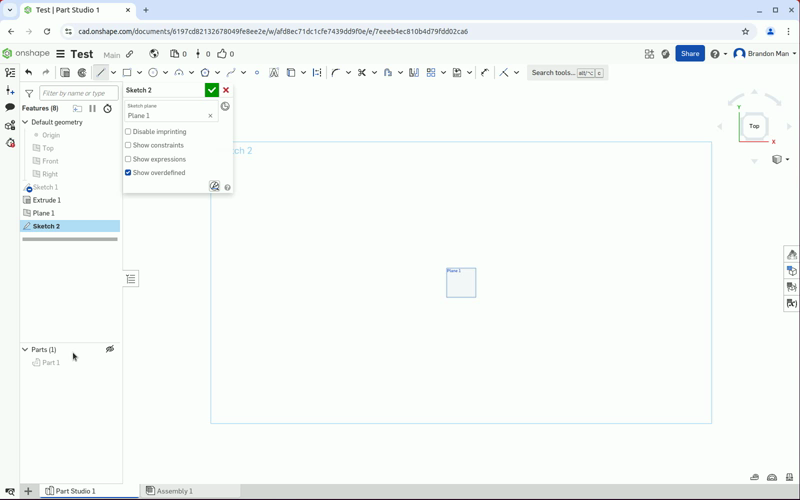
key_down(shift)
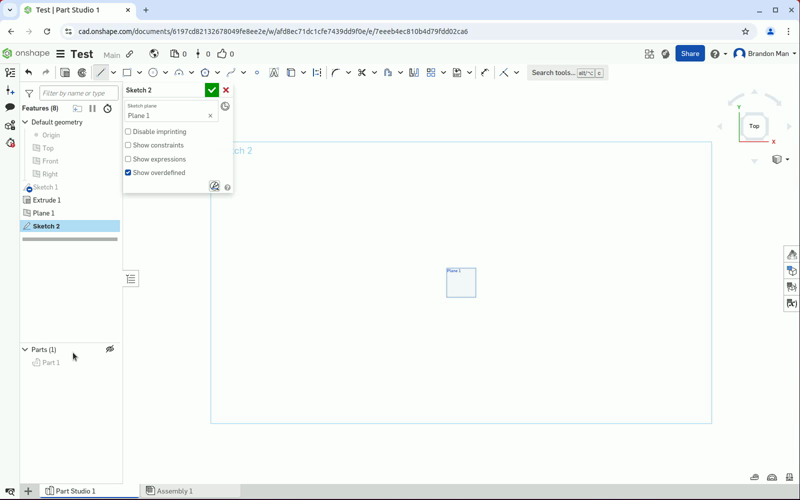
mouse_move(564, 246)
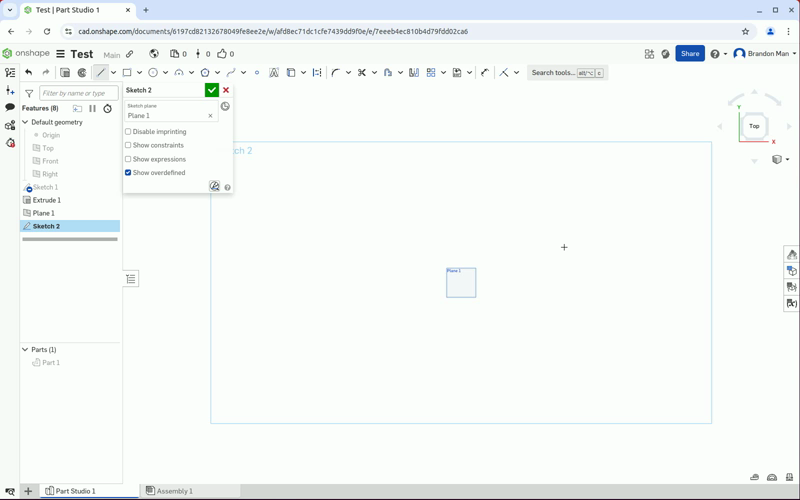
click(564, 246)
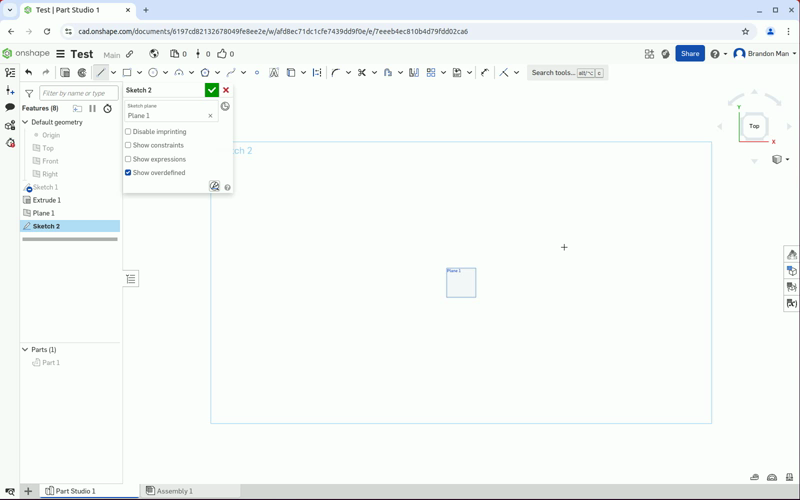
key_up(shift)
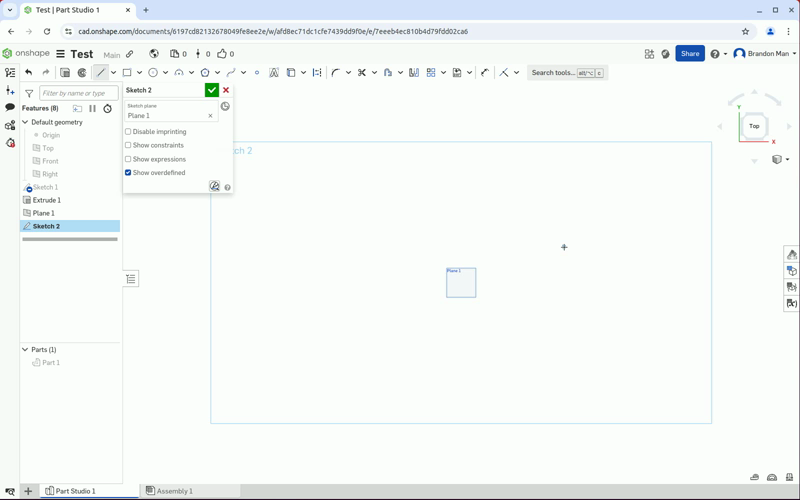
key_down(shift)
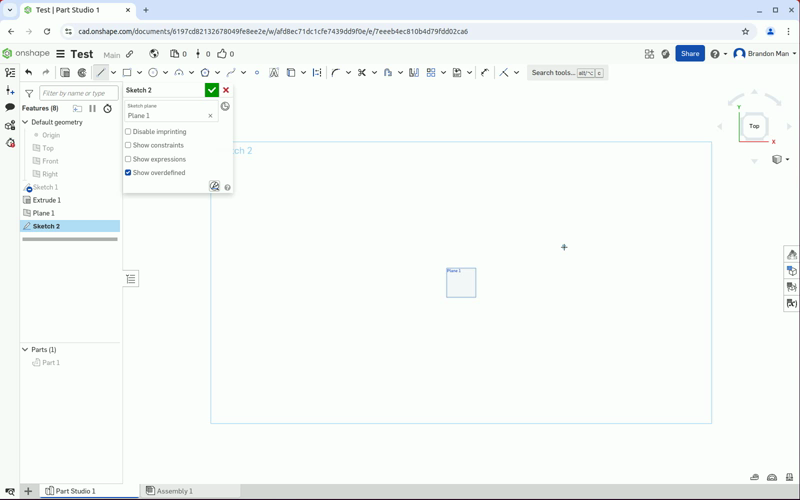
mouse_move(589, 246)
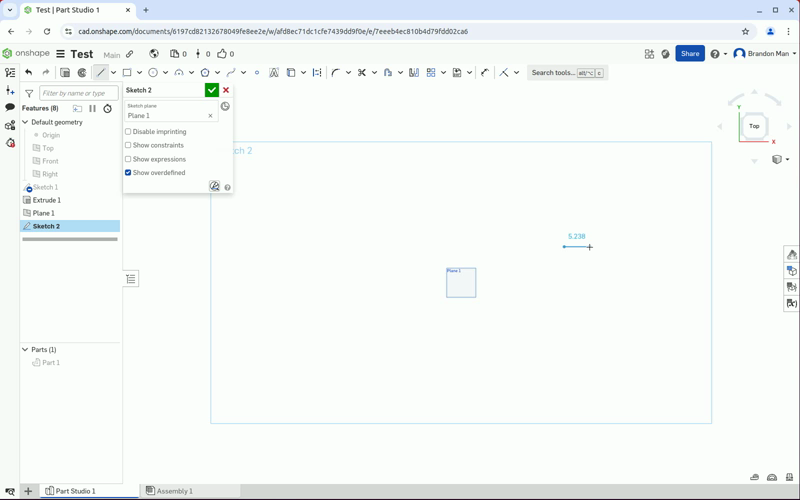
mouse_move(574, 246)
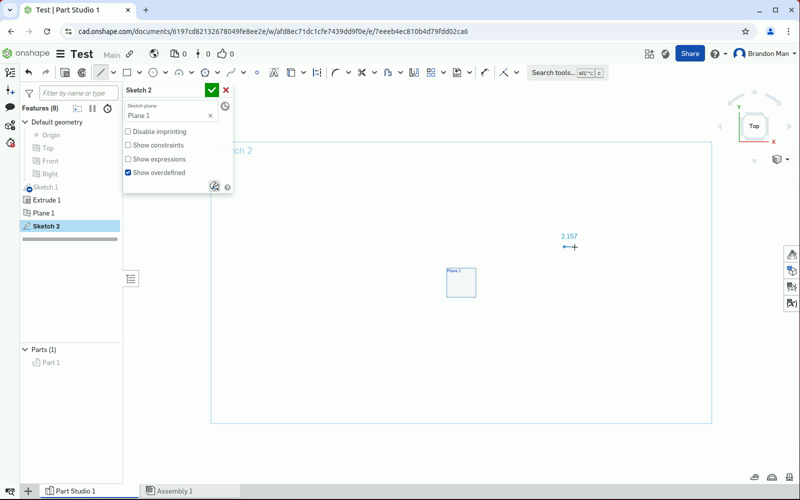
click(574, 246)
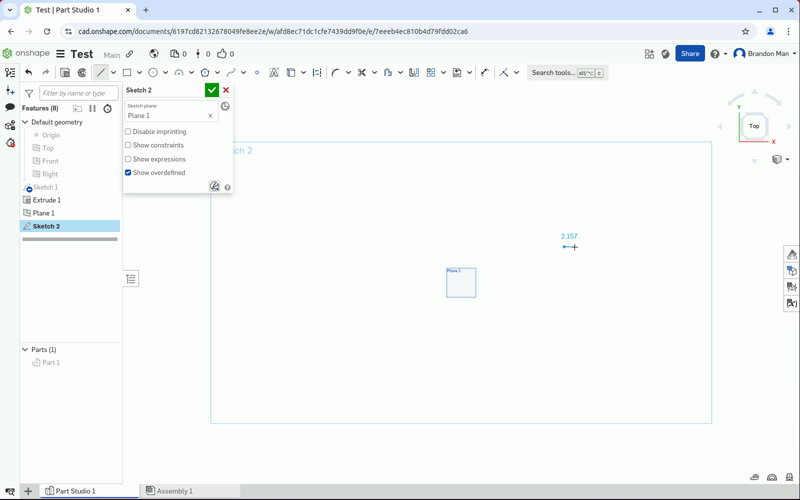
key_up(shift)
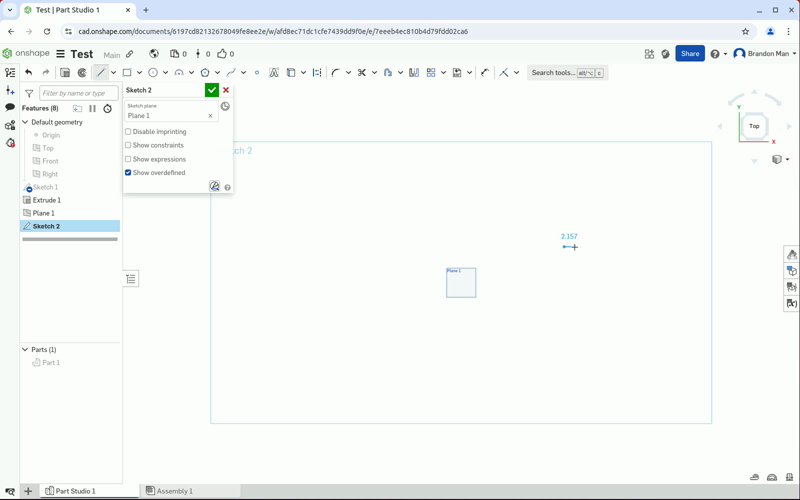
key_down(shift)
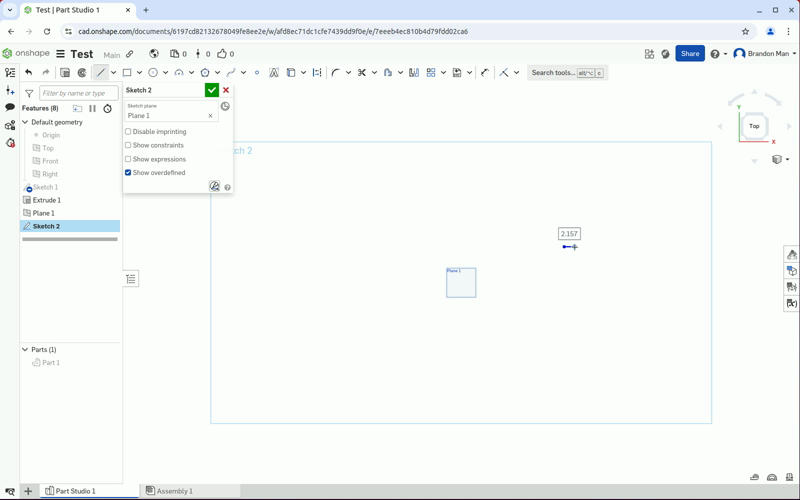
mouse_move(589, 246)
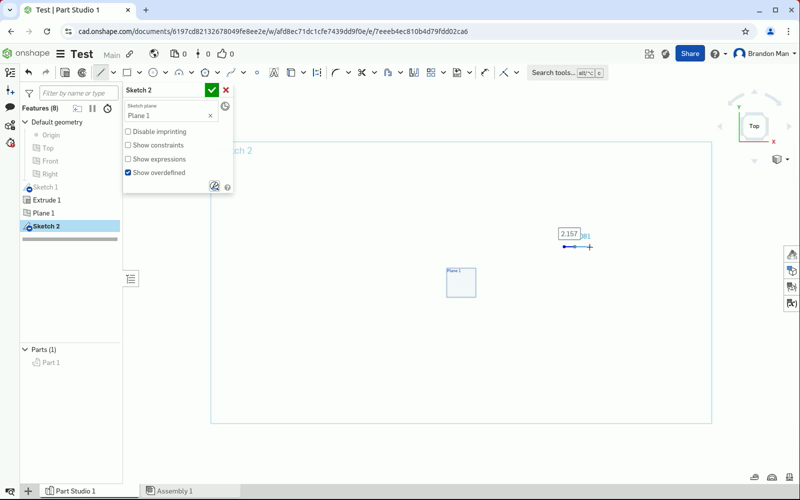
mouse_move(574, 236)
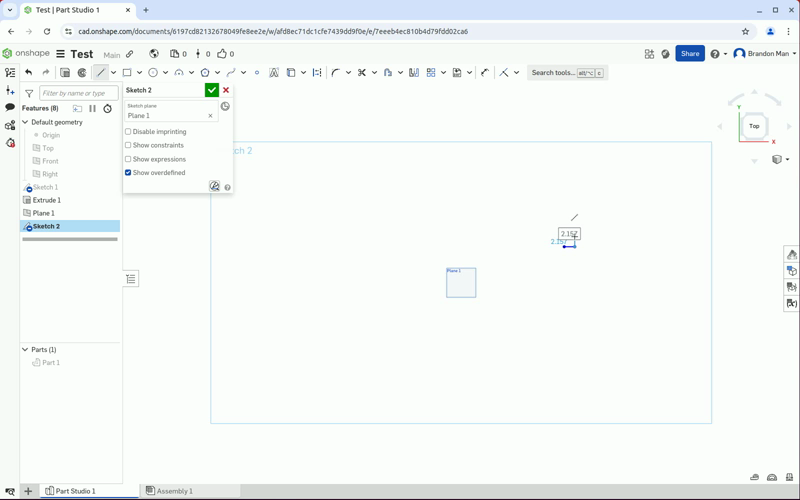
click(574, 236)
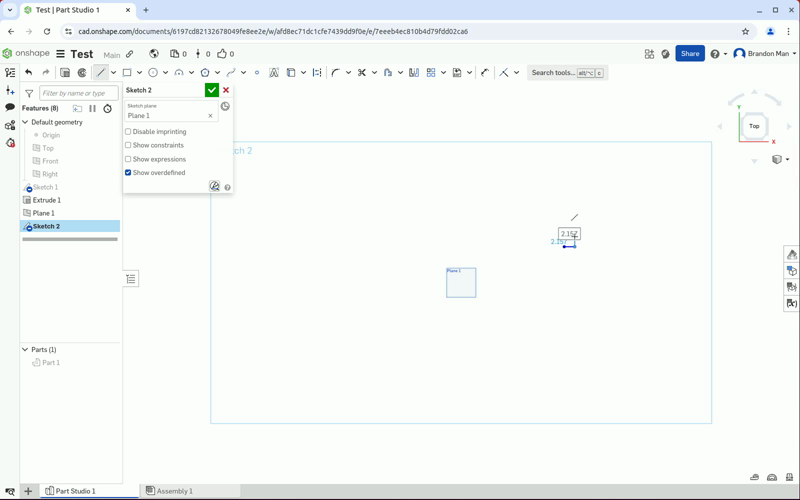
key_up(shift)
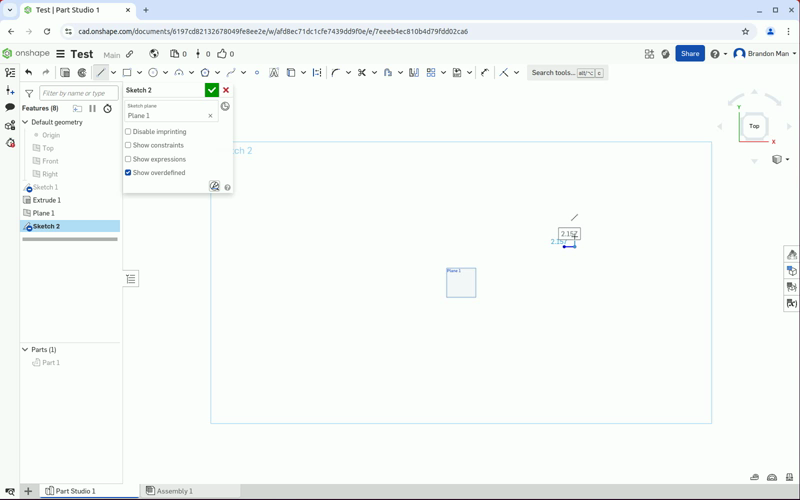
key_down(shift)
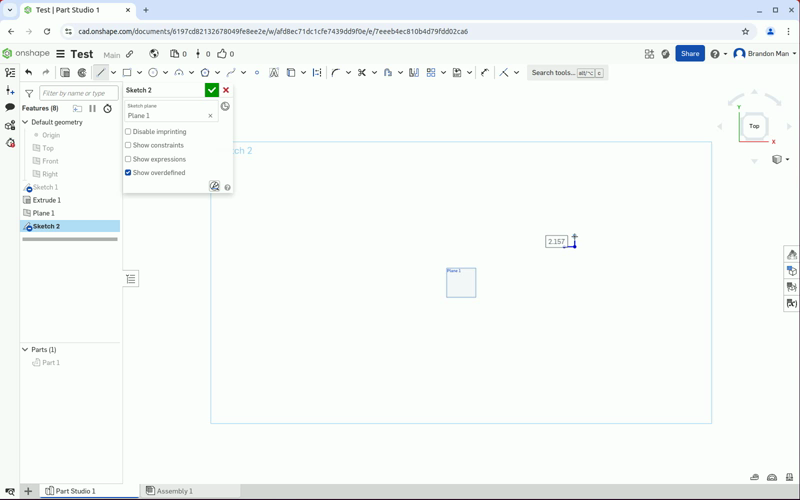
mouse_move(589, 236)
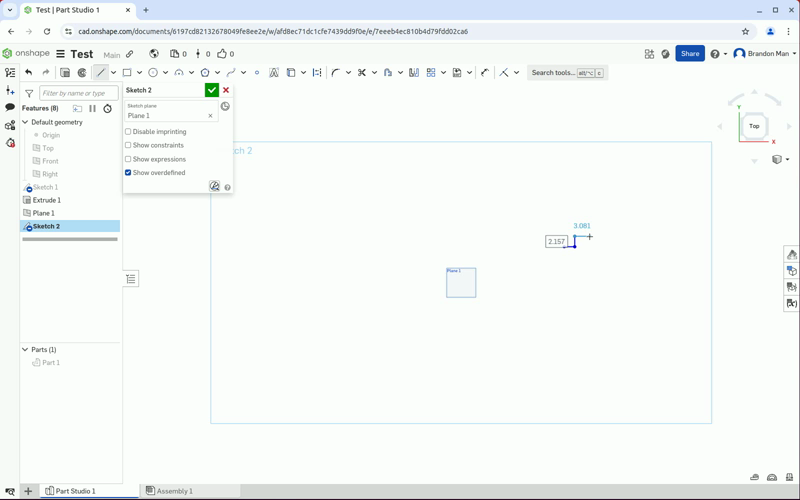
mouse_move(564, 236)
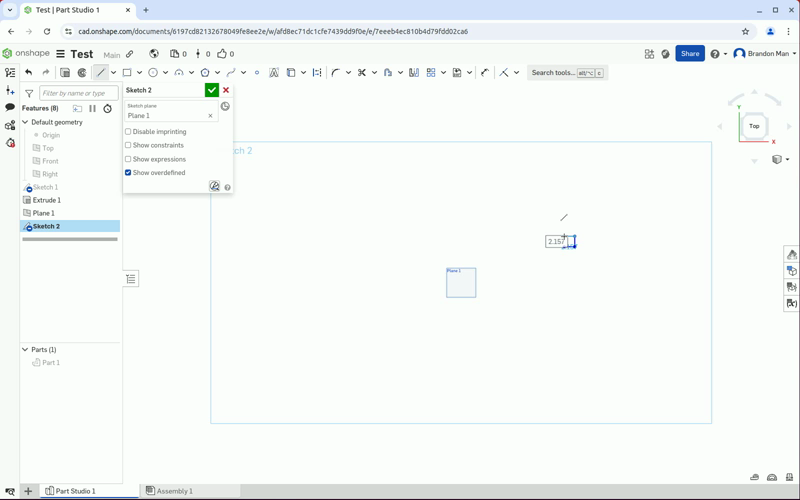
click(564, 236)
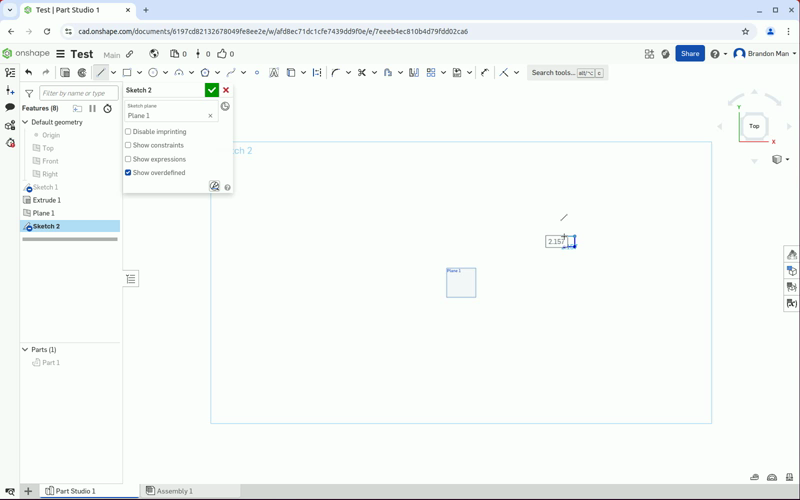
key_up(shift)
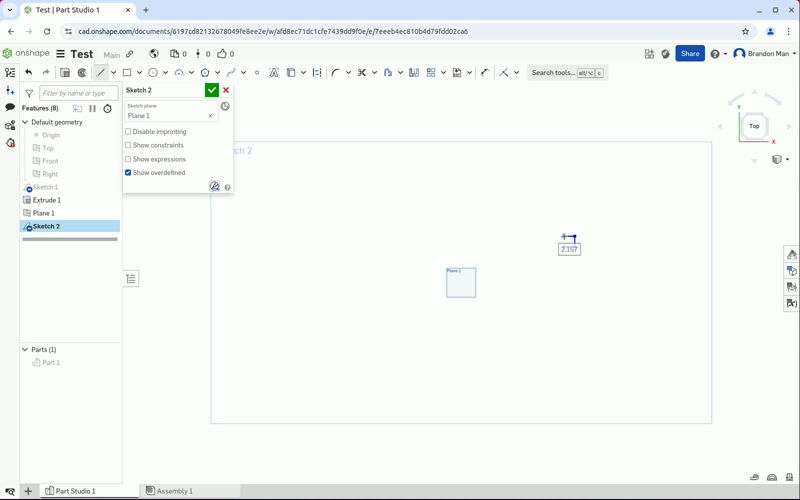
mouse_move(589, 236)
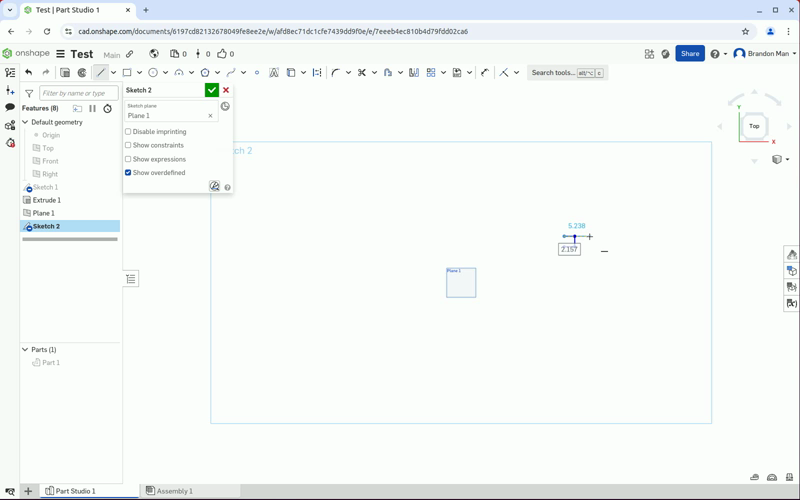
key_down(shift)
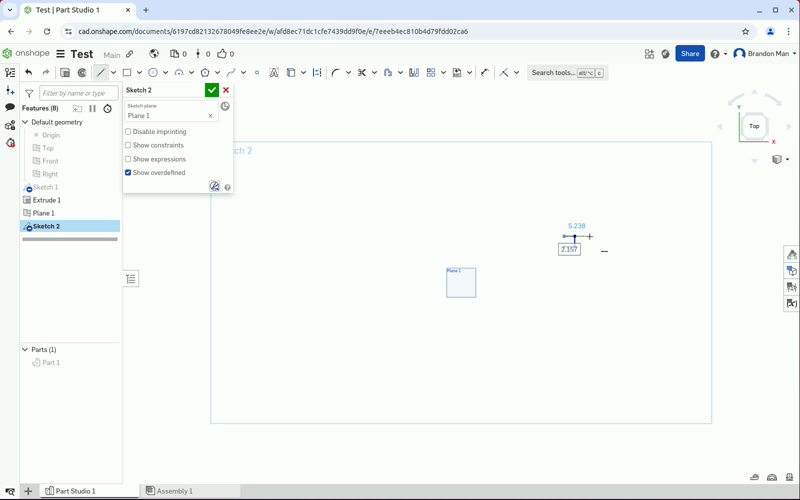
mouse_move(564, 246)
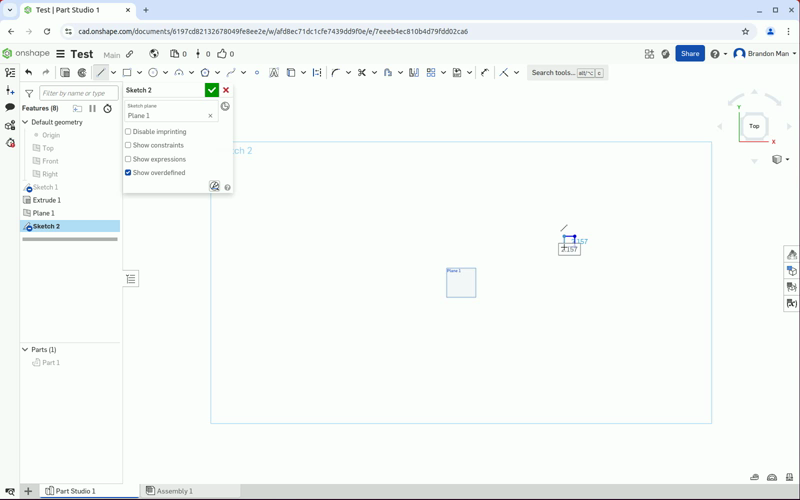
key_up(shift)
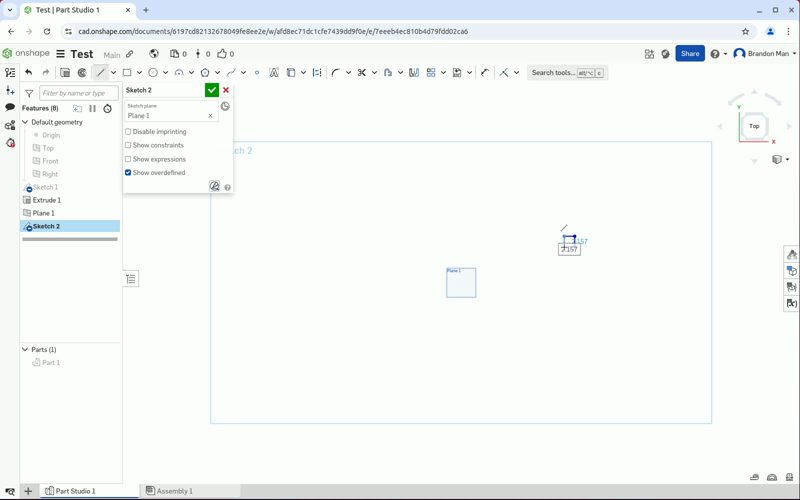
click(564, 246)
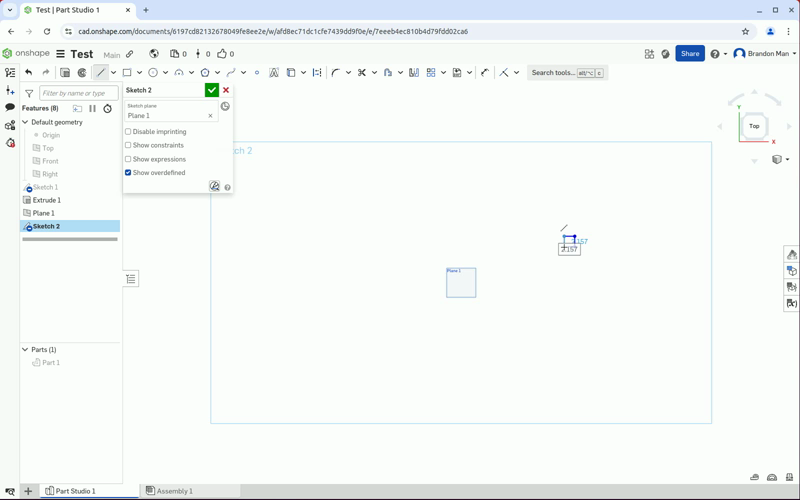
key(esc)
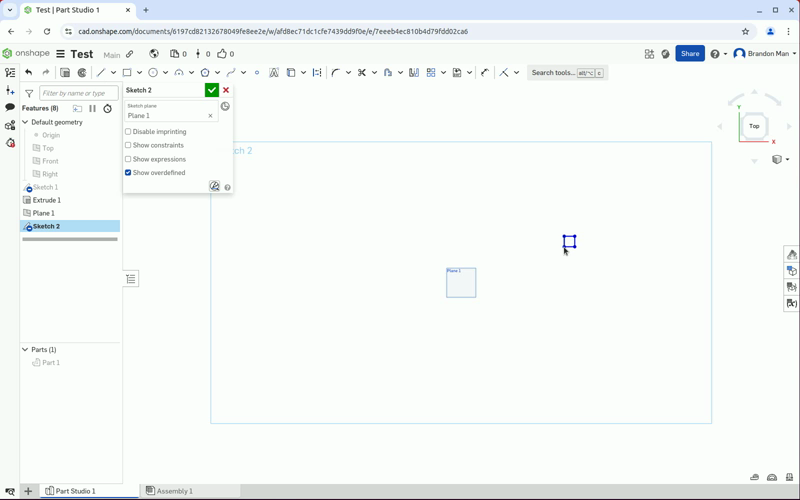
mouse_move(565, 238)
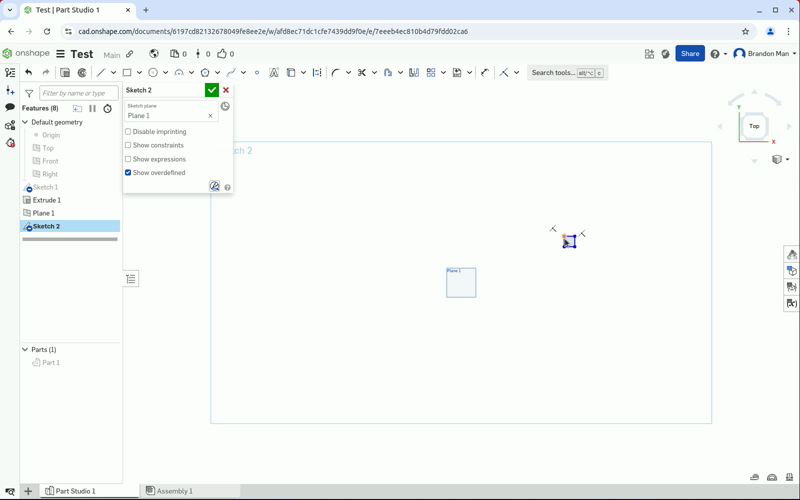
scroll(6)
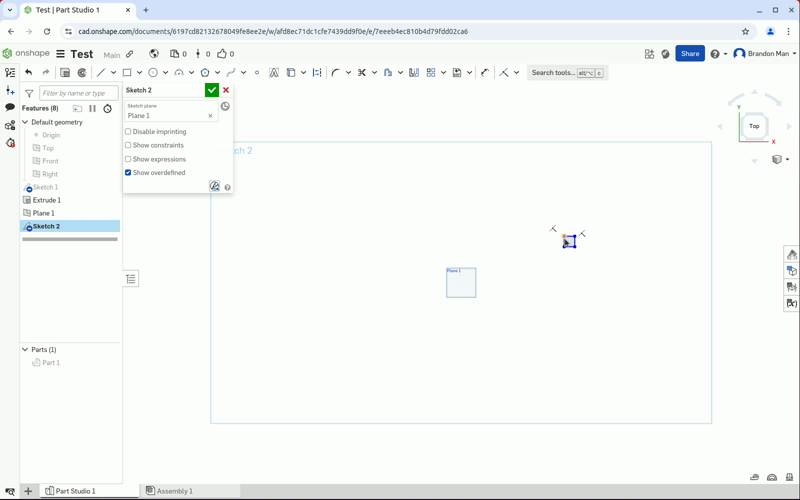
scroll(6)
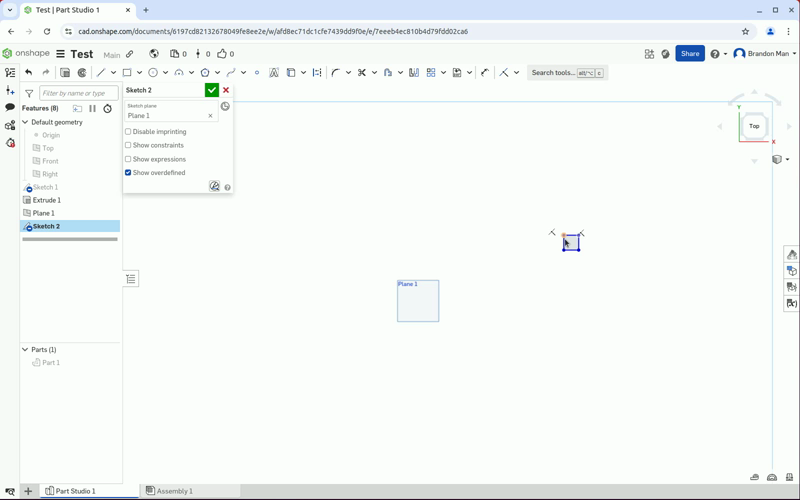
scroll(6)
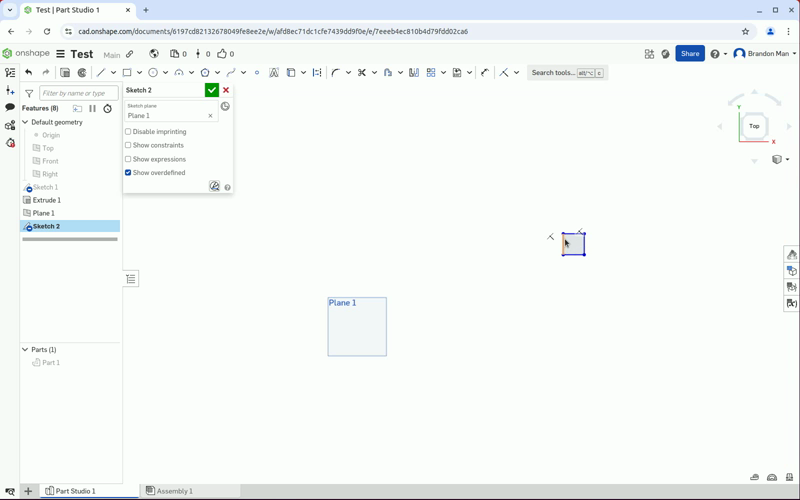
scroll(6)
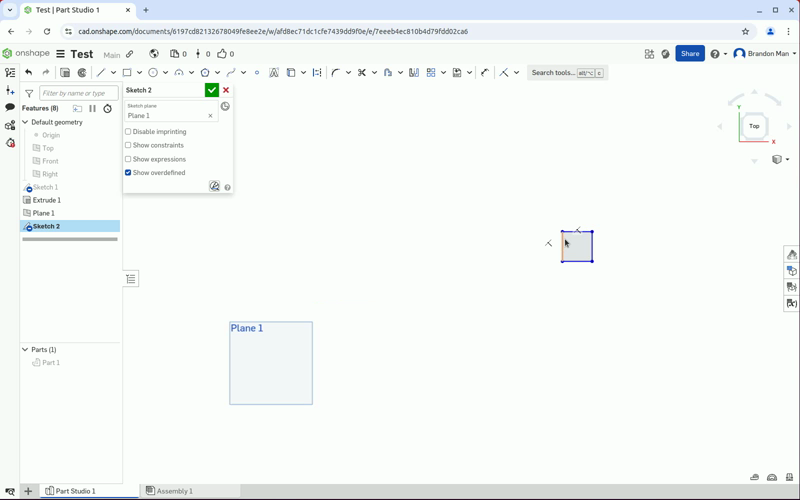
scroll(6)
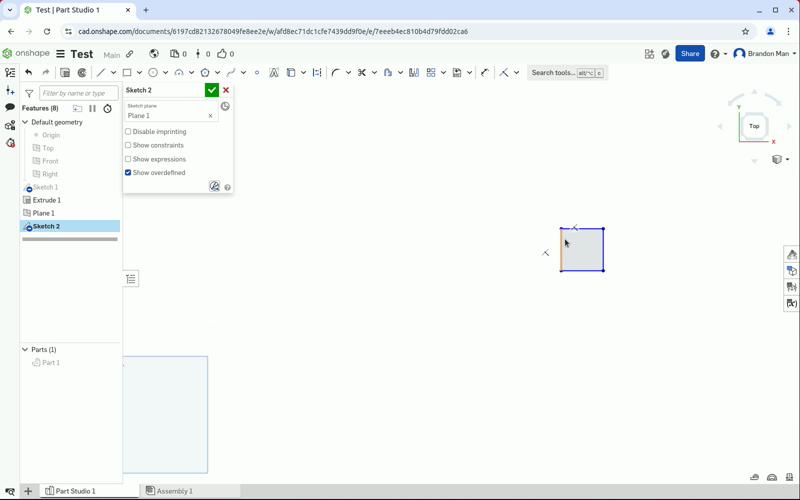
scroll(6)
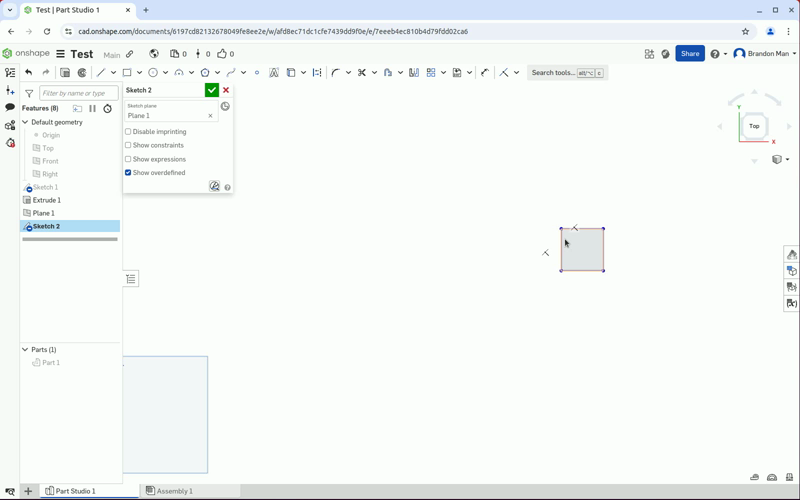
scroll(6)
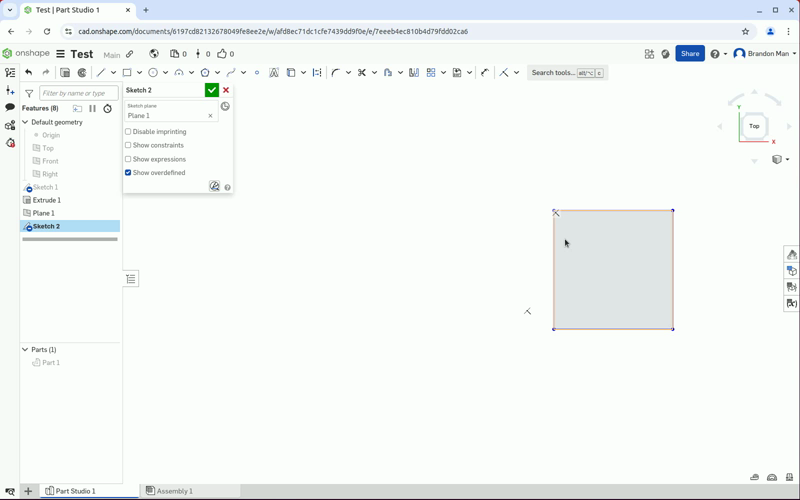
click(565, 238)
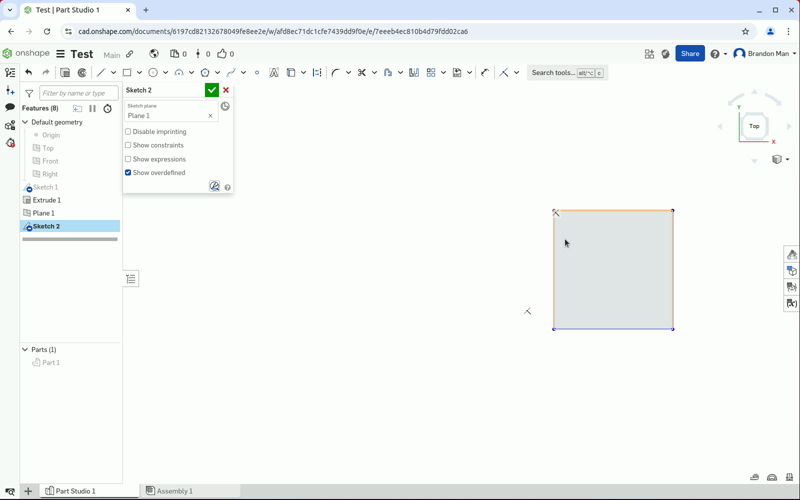
scroll(-6)
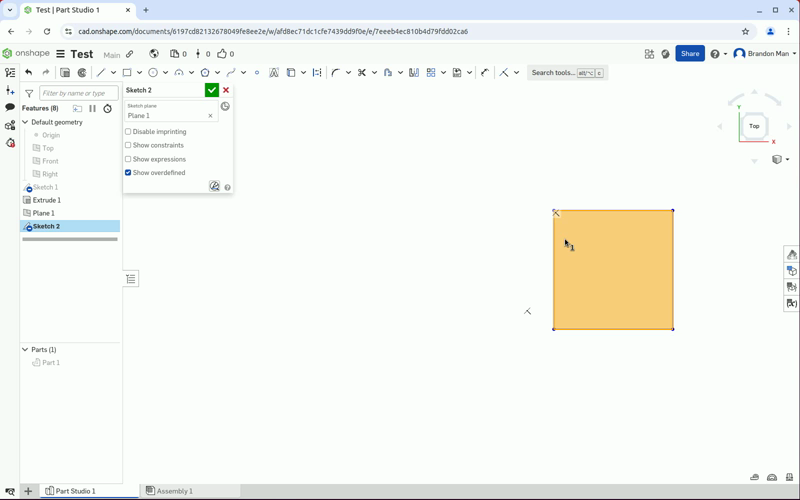
scroll(-6)
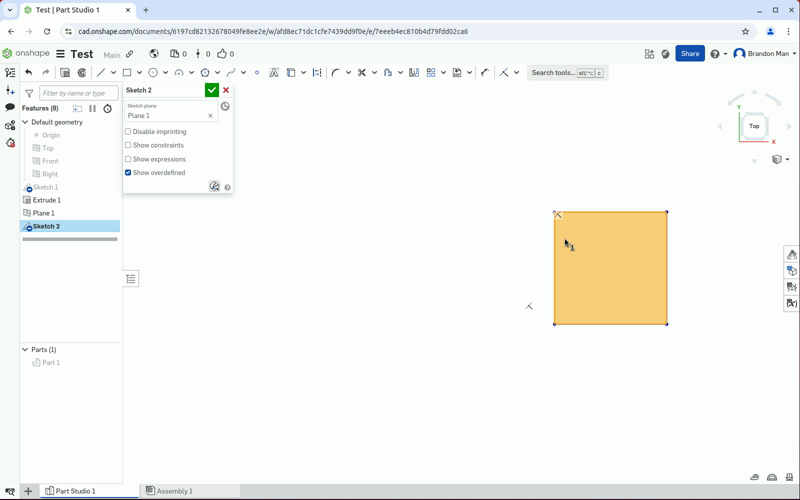
scroll(-6)
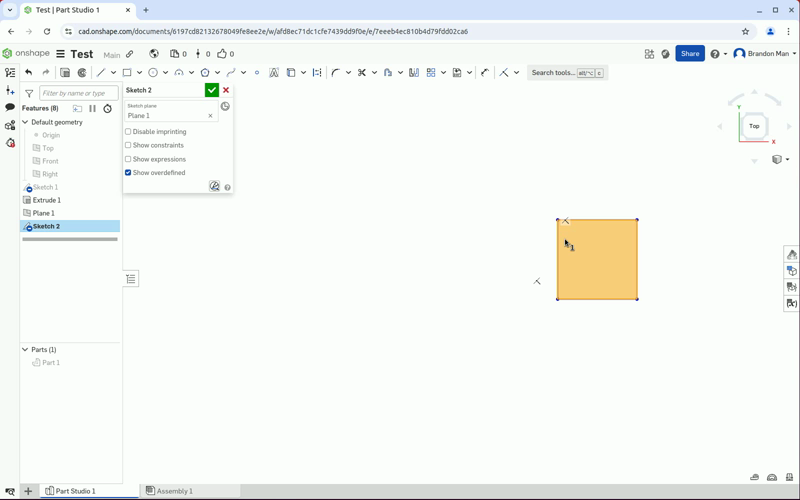
scroll(-6)
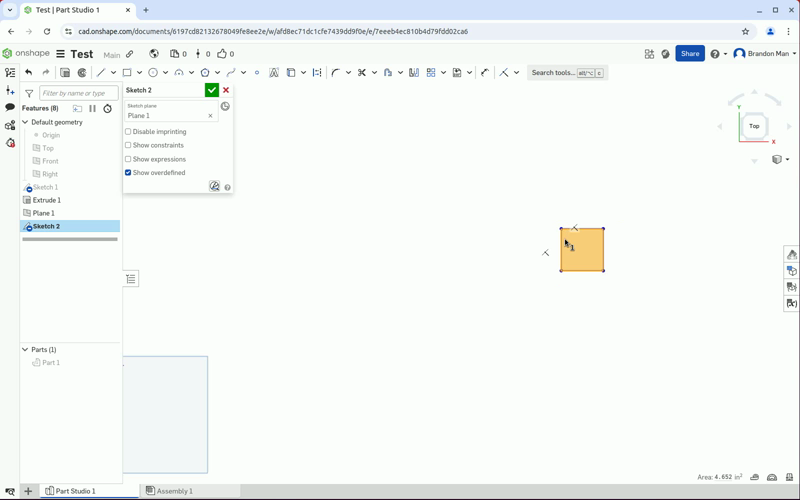
scroll(-6)
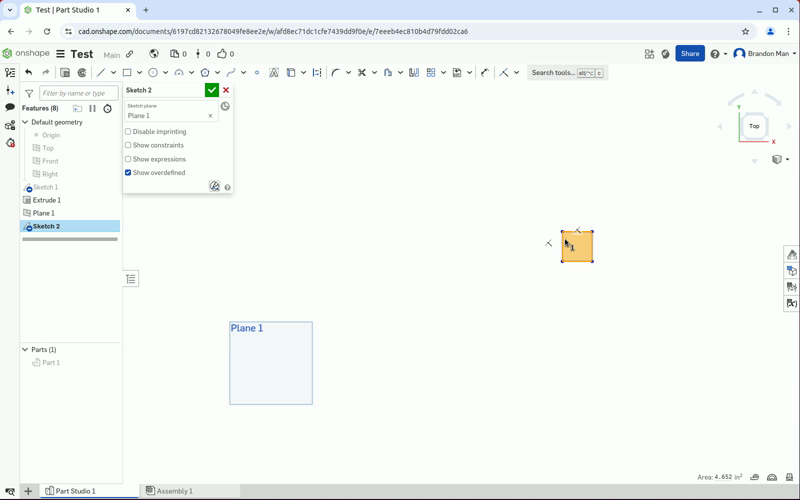
scroll(-6)
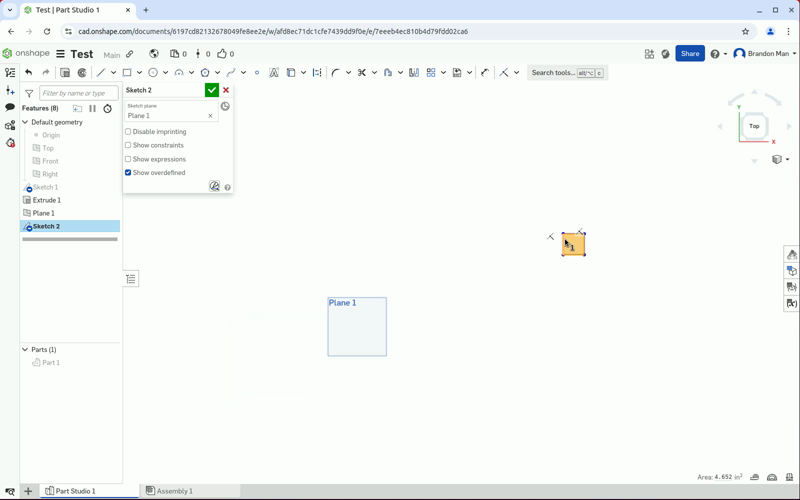
scroll(-6)
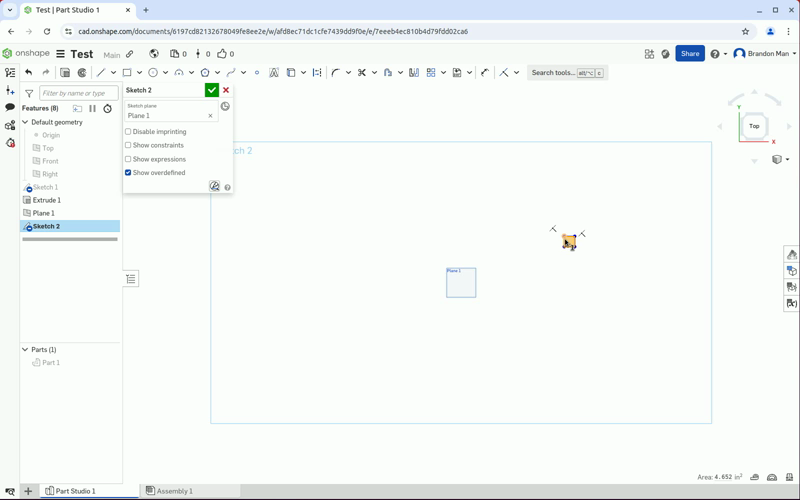
mouse_move(73, 352)
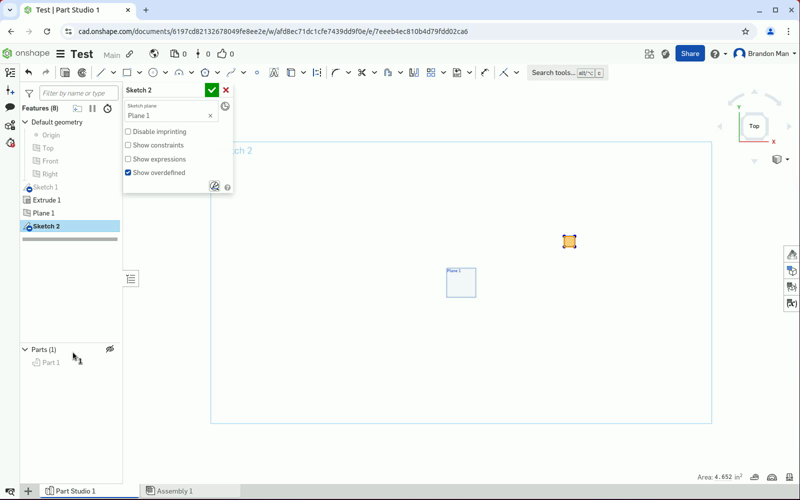
key(shift+y)
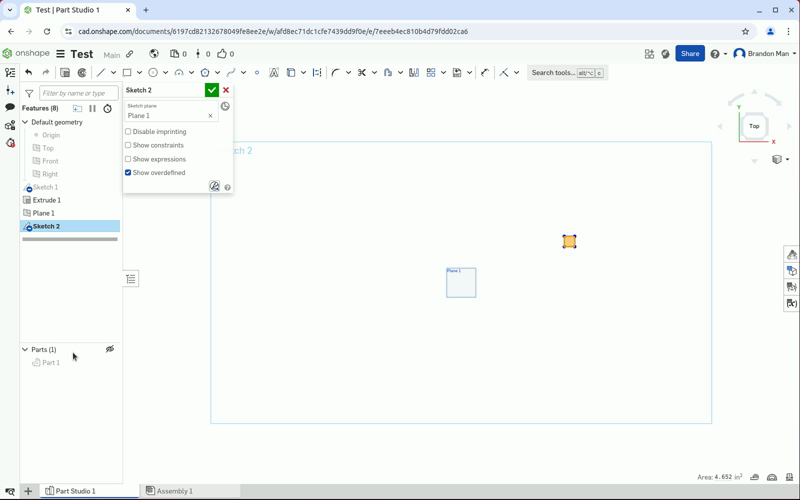
key(shift+e)
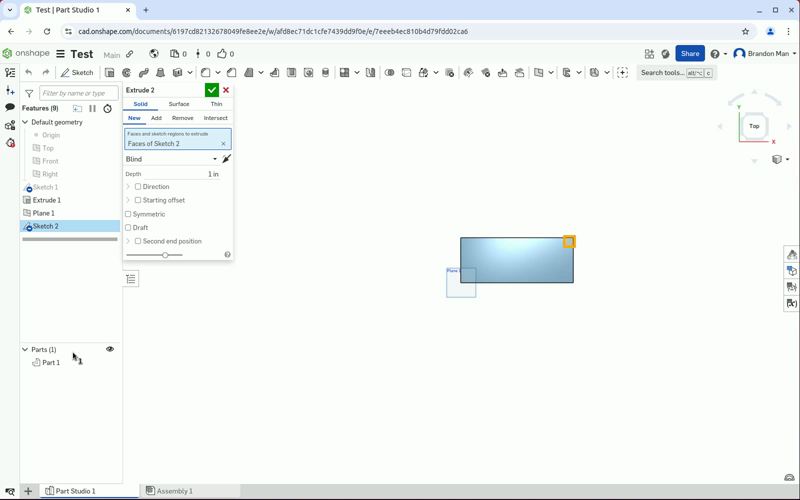
mouse_move(143, 106)
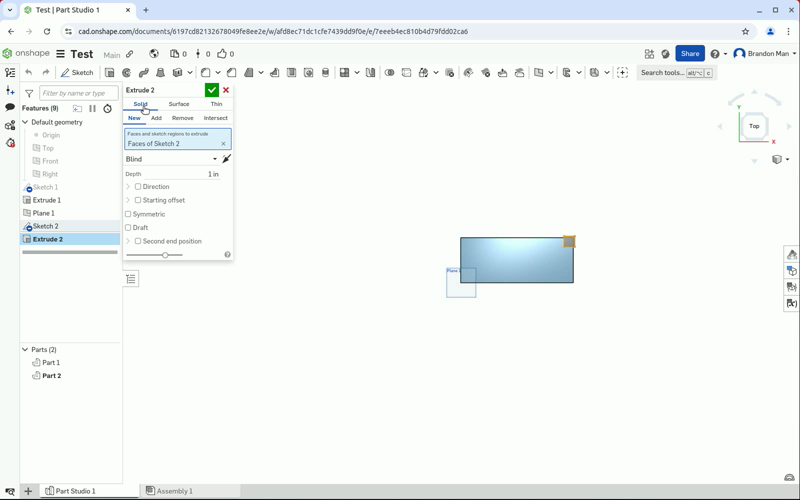
click(143, 106)
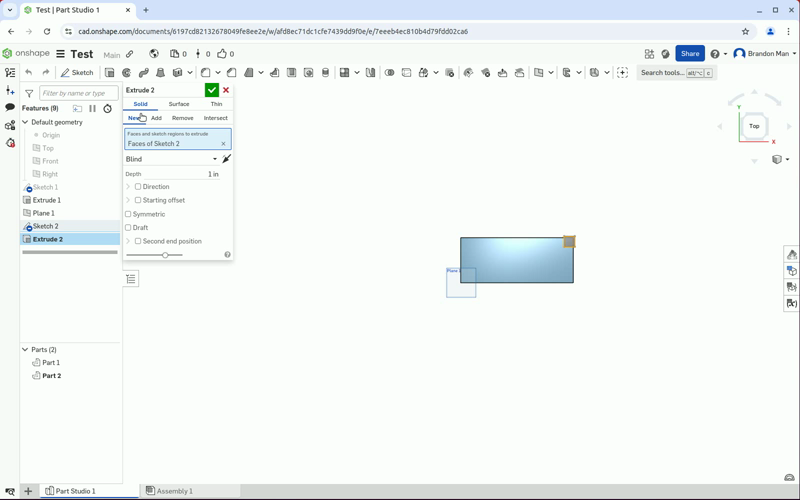
mouse_move(137, 120)
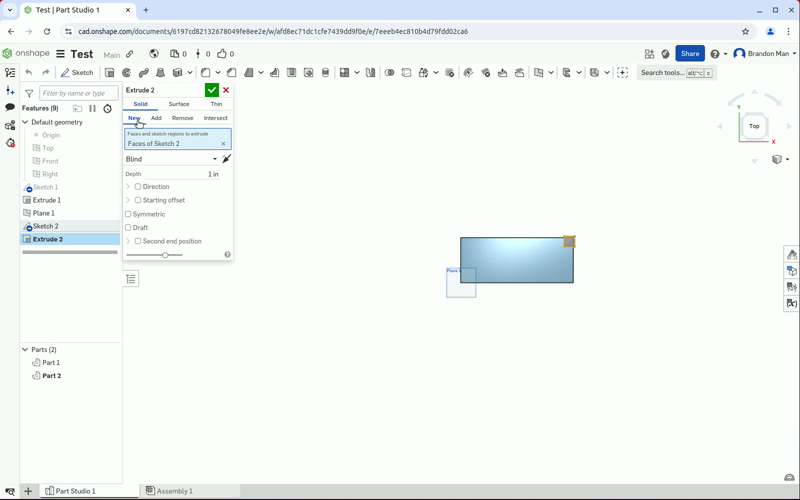
click(137, 120)
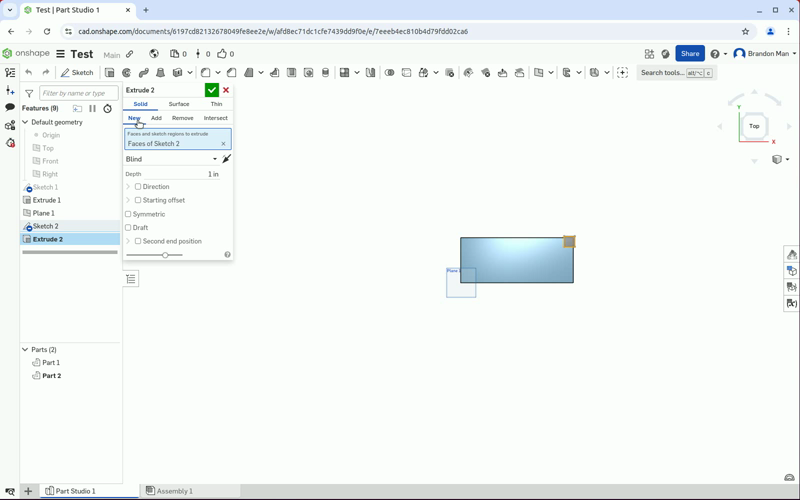
key(tab, 4)
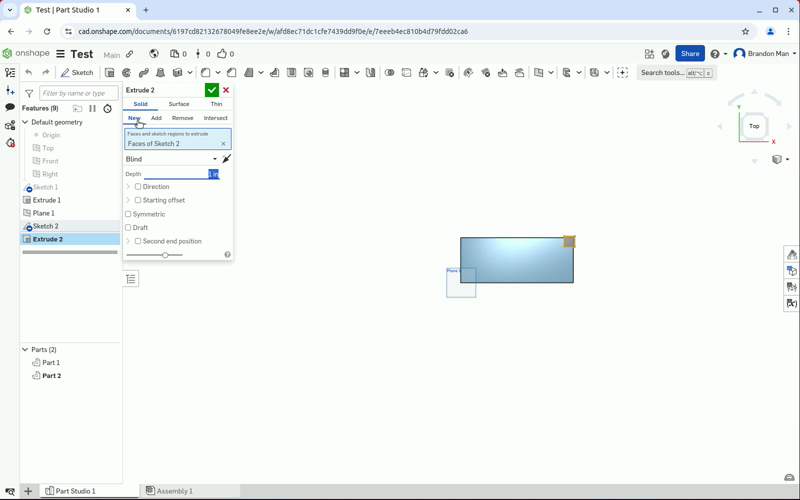
text(11.554)
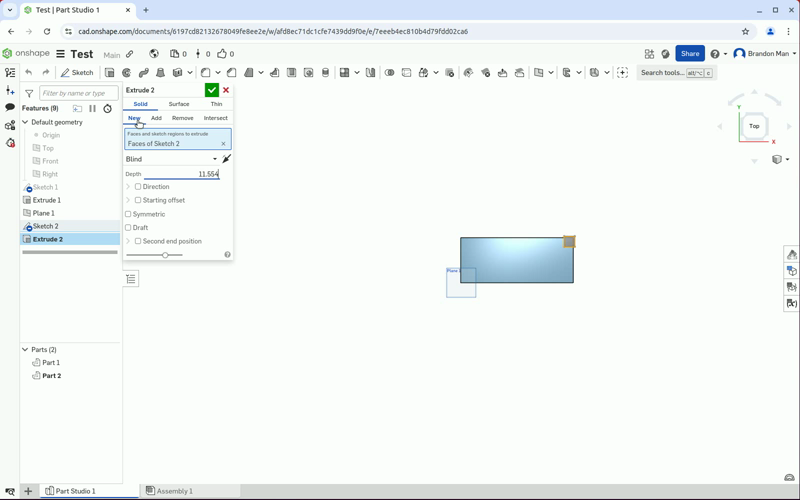
key(enter)
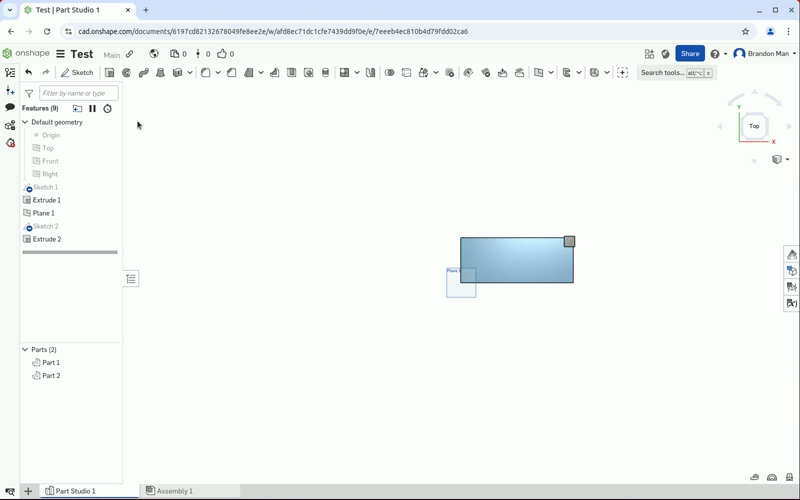
key(shift+h)
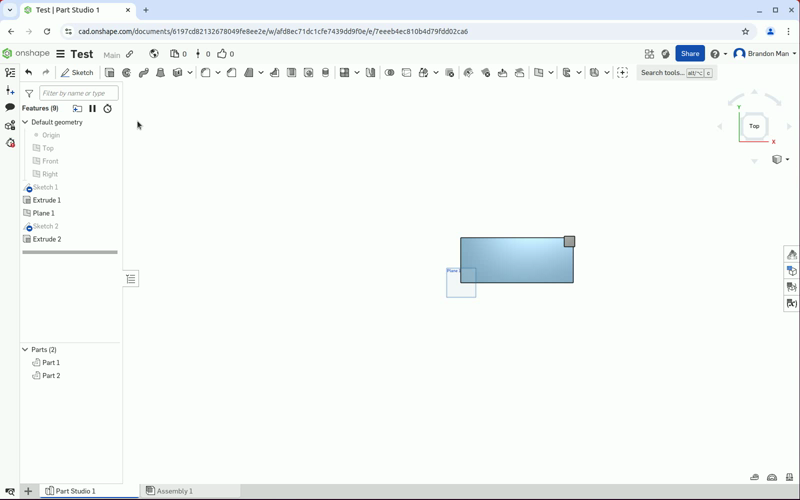
key(shift+h)
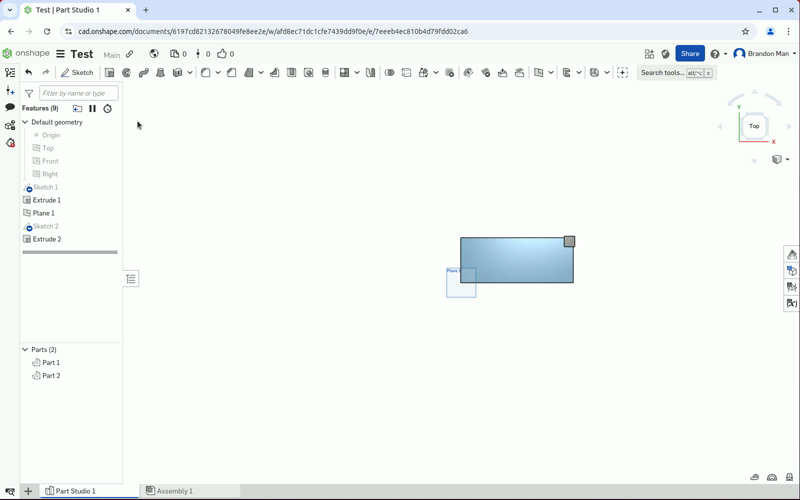
mouse_move(73, 189)
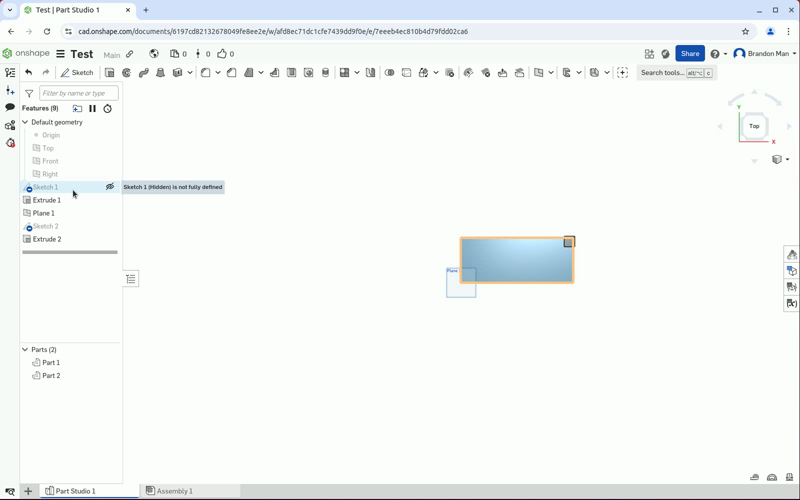
click(73, 189)
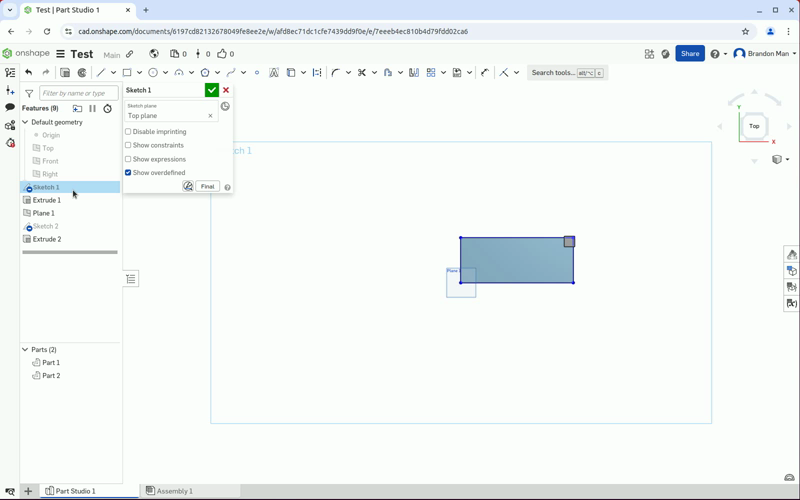
mouse_move(229, 92)
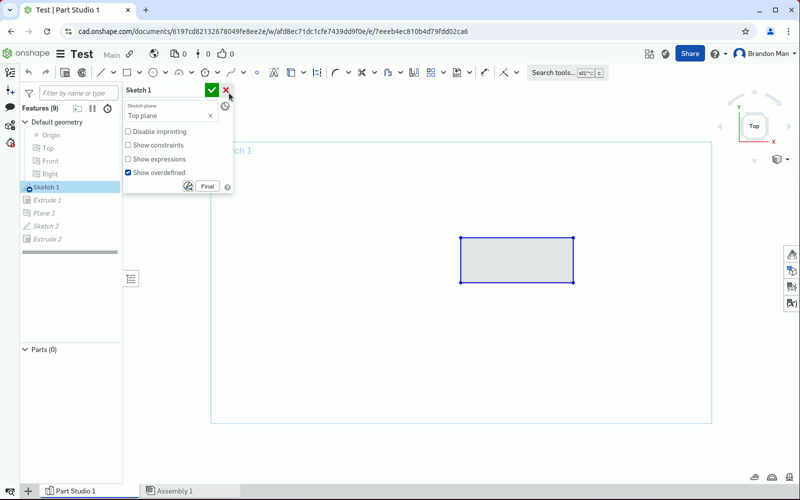
click(229, 92)
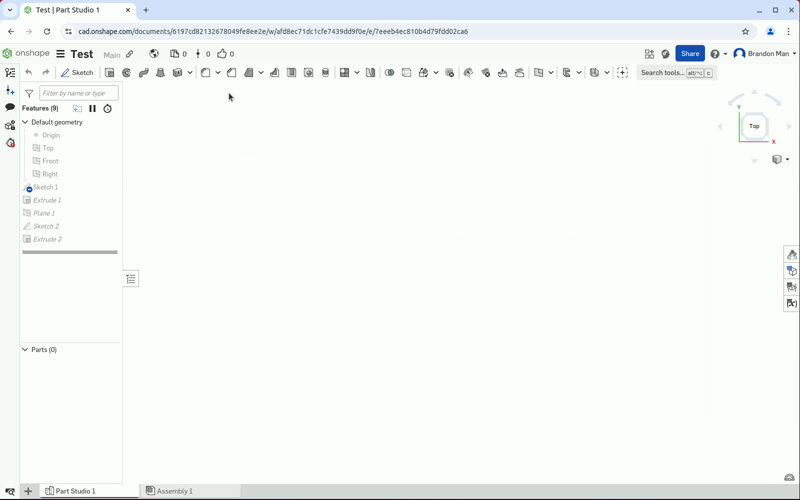
key(shift+s)
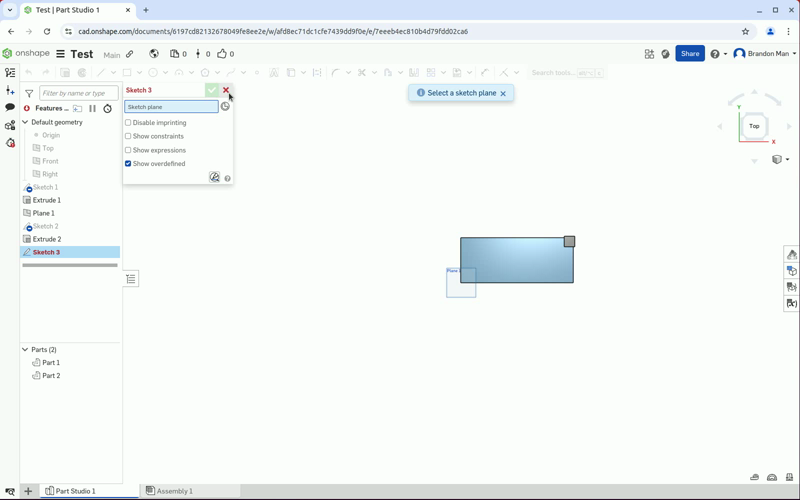
mouse_move(73, 215)
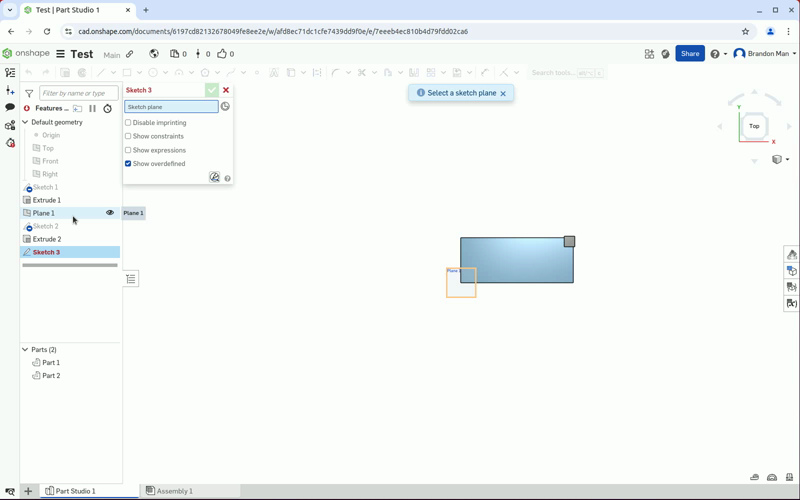
click(73, 215)
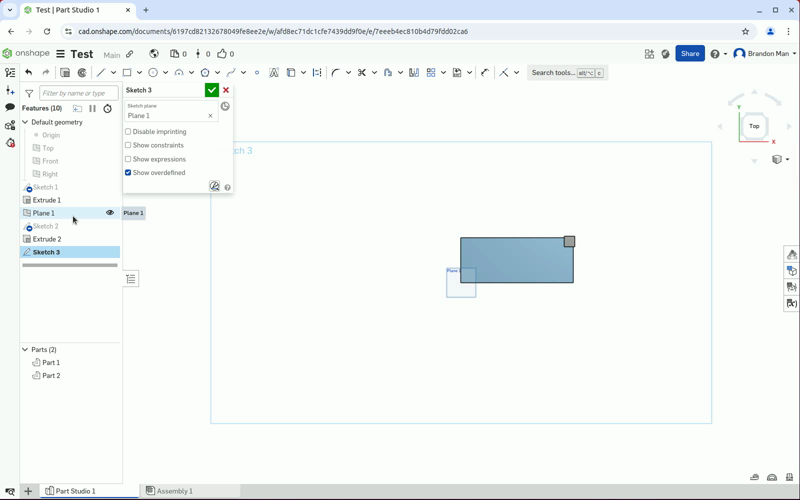
mouse_move(73, 352)
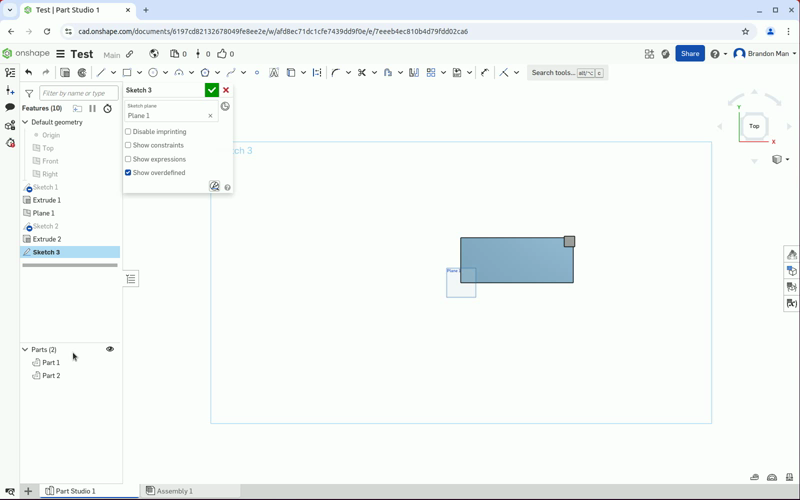
key(y)
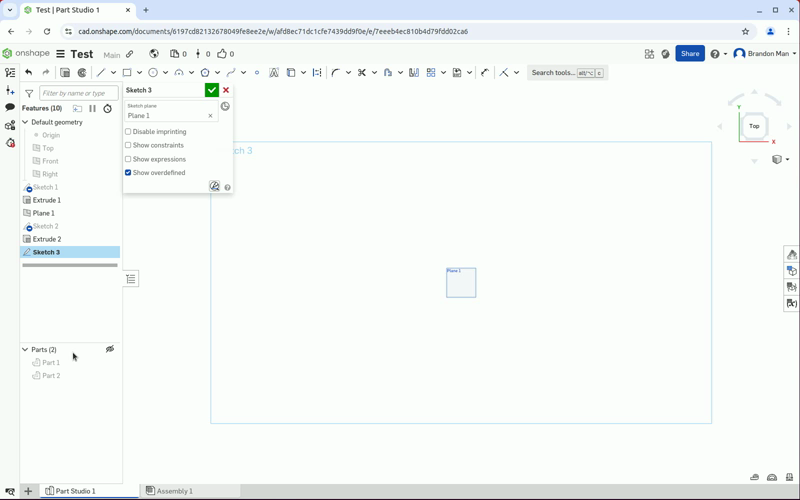
key(l)
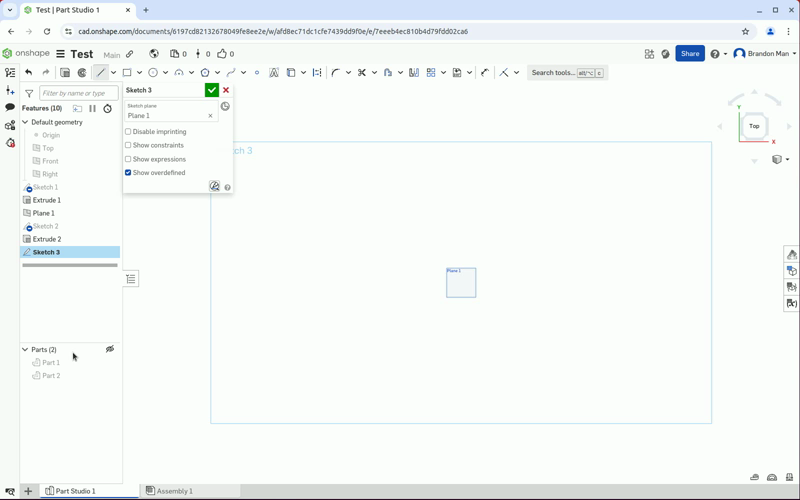
key_down(shift)
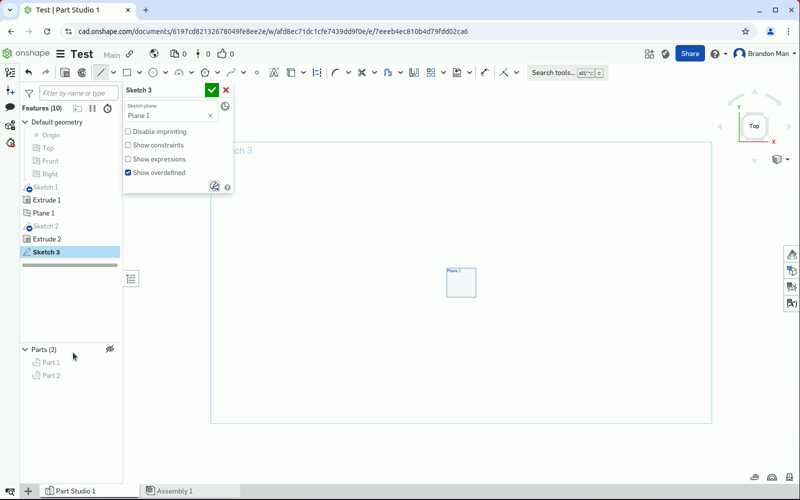
mouse_move(564, 282)
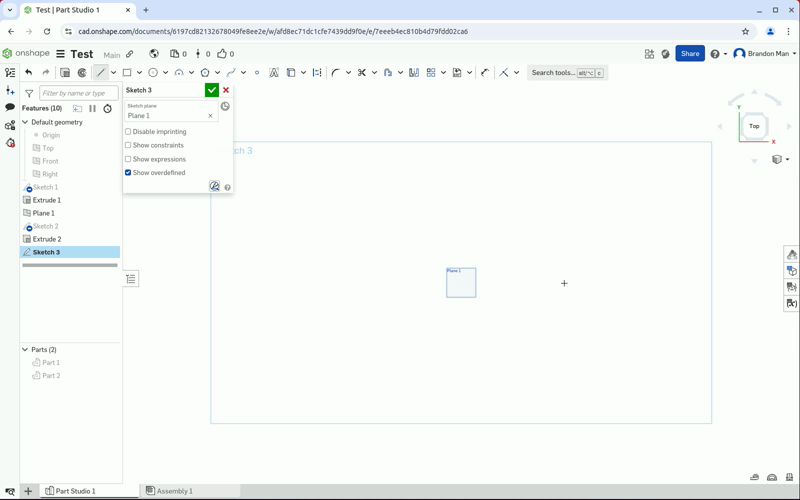
click(564, 282)
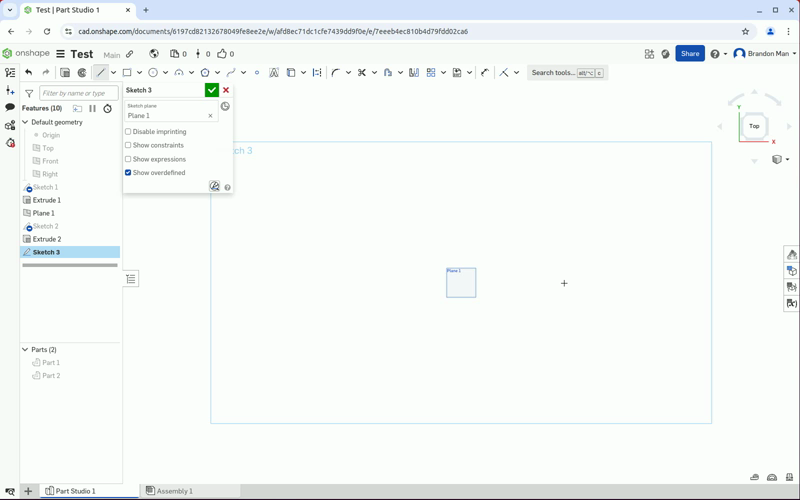
key_up(shift)
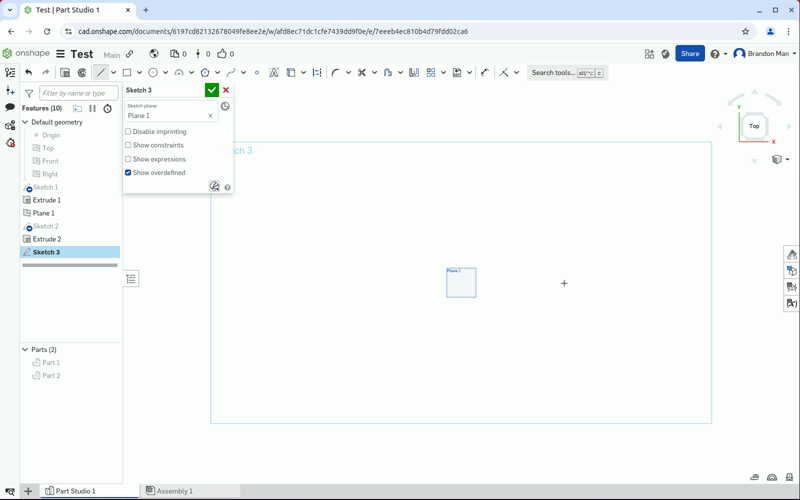
key_down(shift)
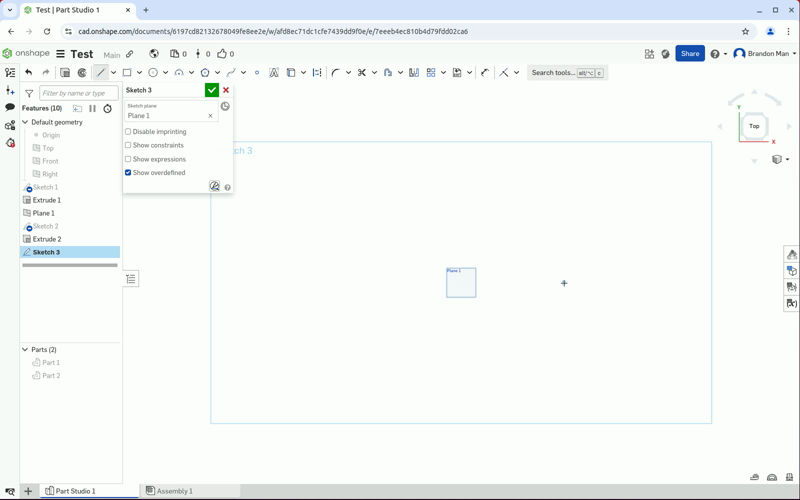
mouse_move(589, 282)
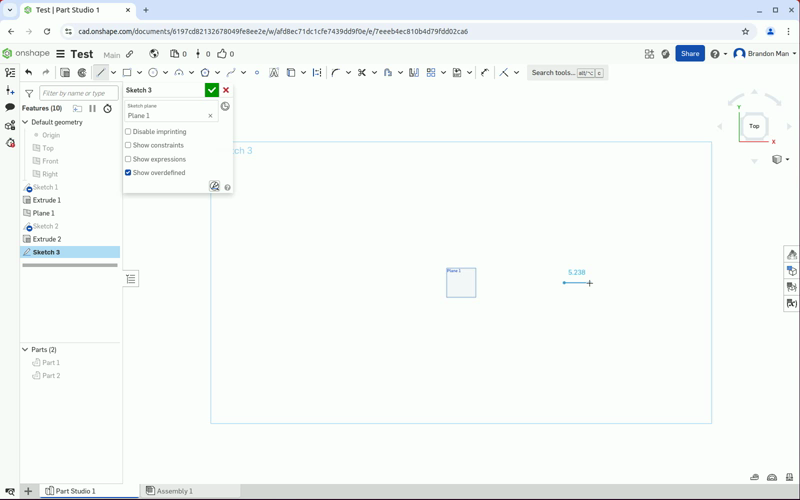
mouse_move(574, 282)
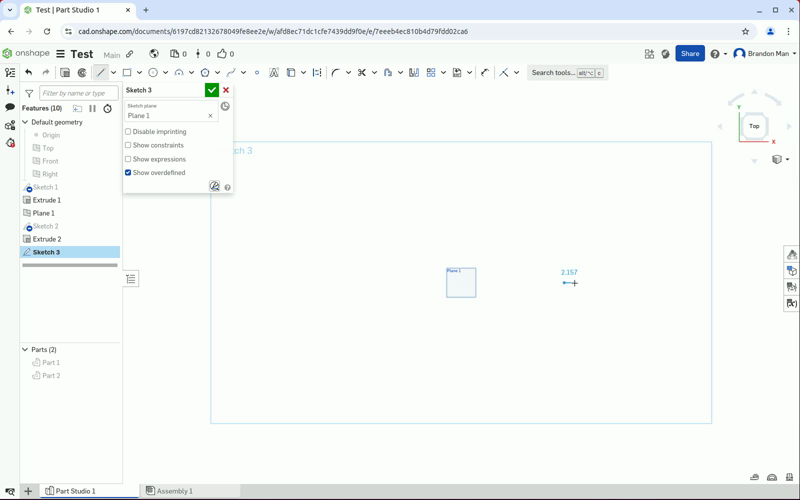
click(574, 282)
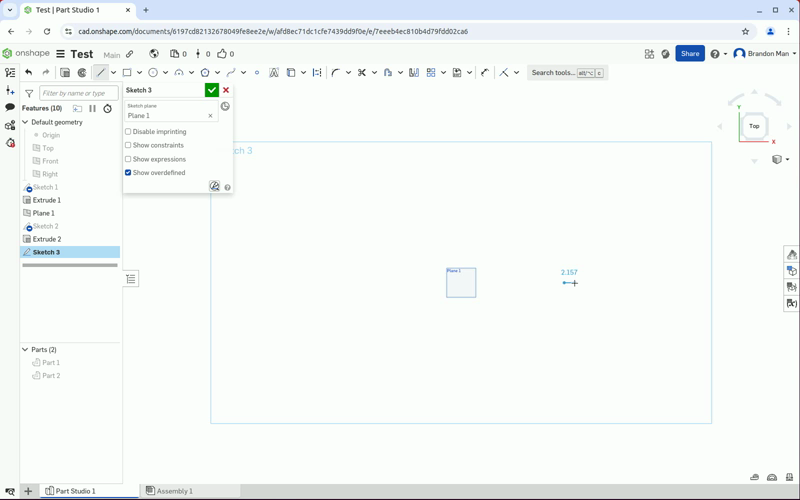
key_up(shift)
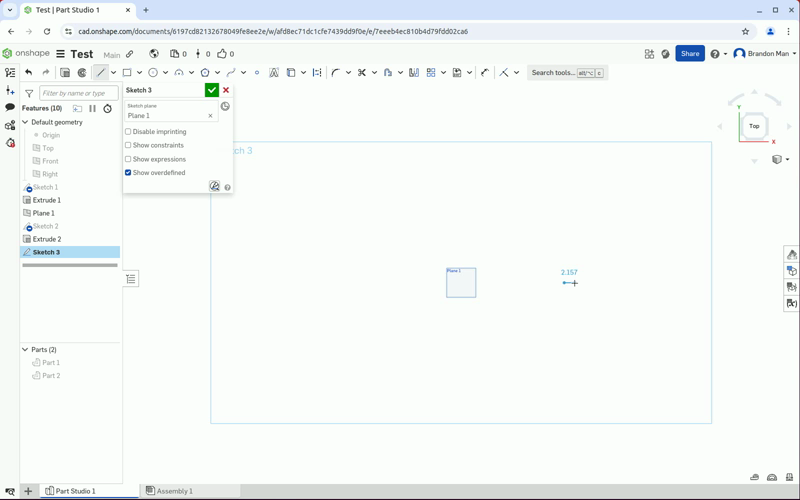
key_down(shift)
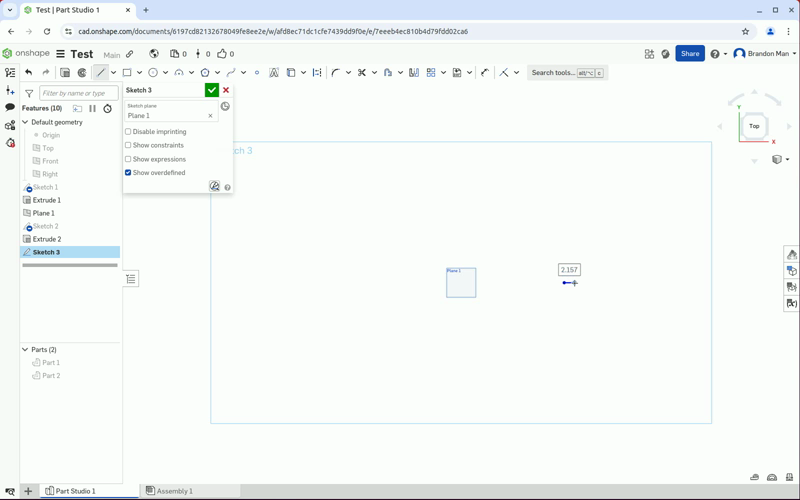
mouse_move(589, 282)
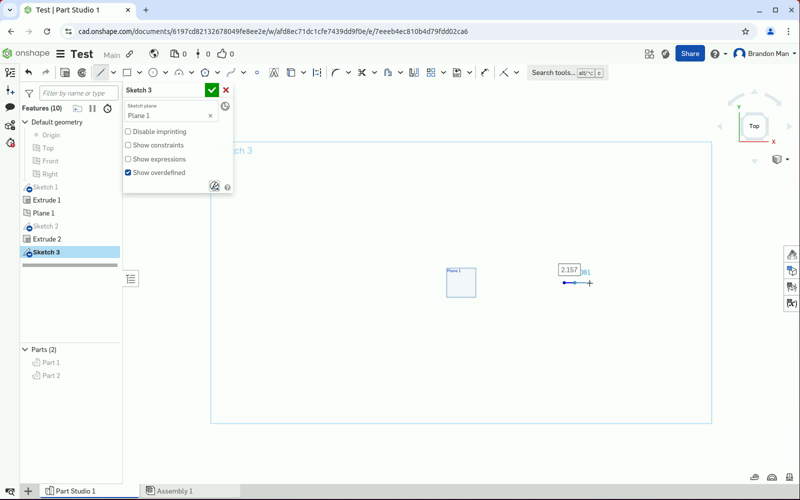
mouse_move(574, 272)
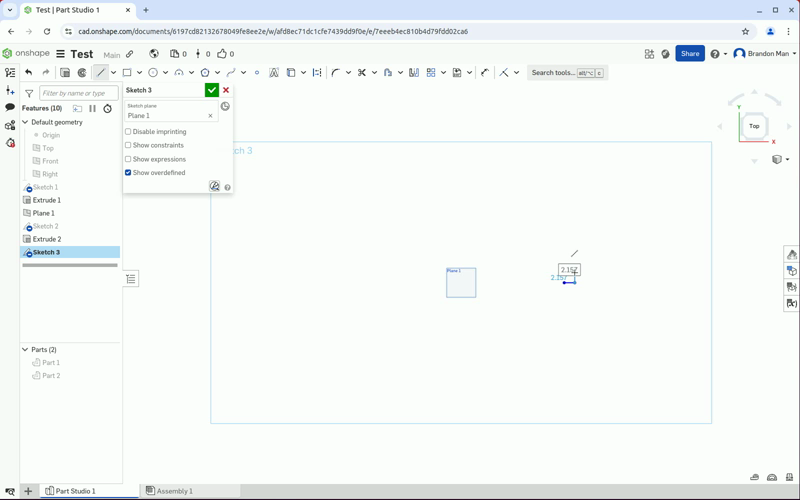
click(574, 272)
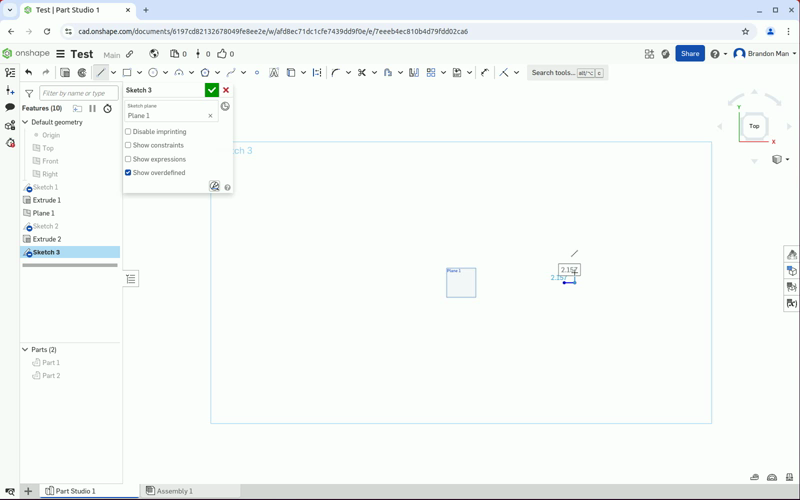
key_up(shift)
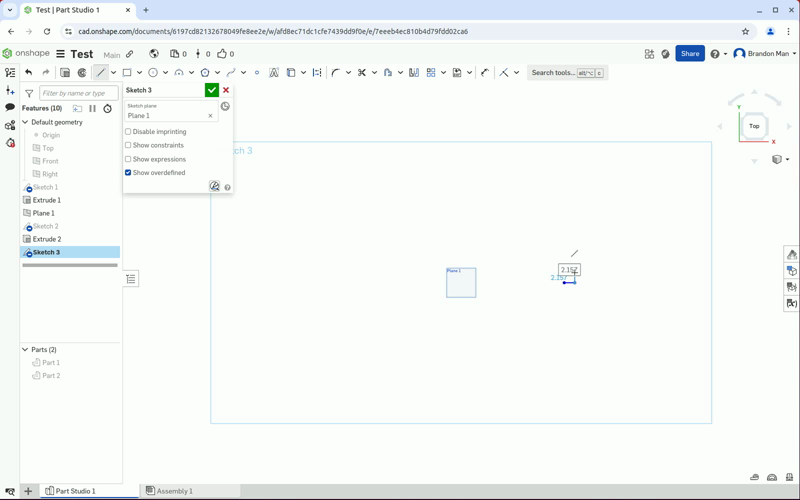
key_down(shift)
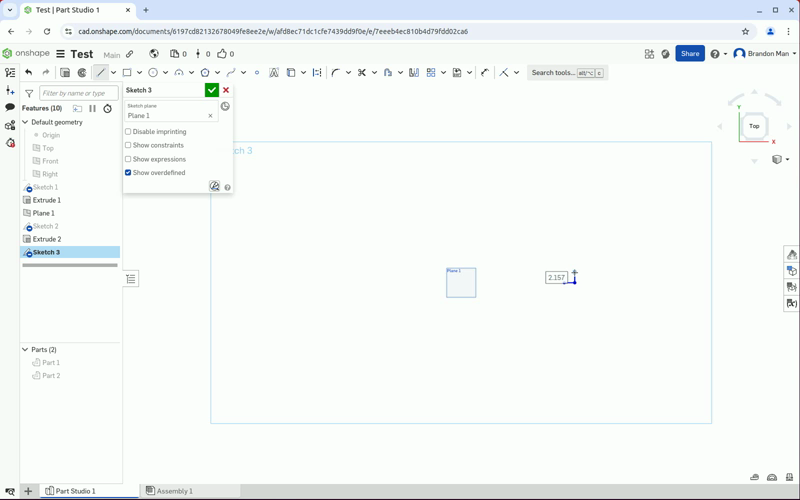
mouse_move(589, 272)
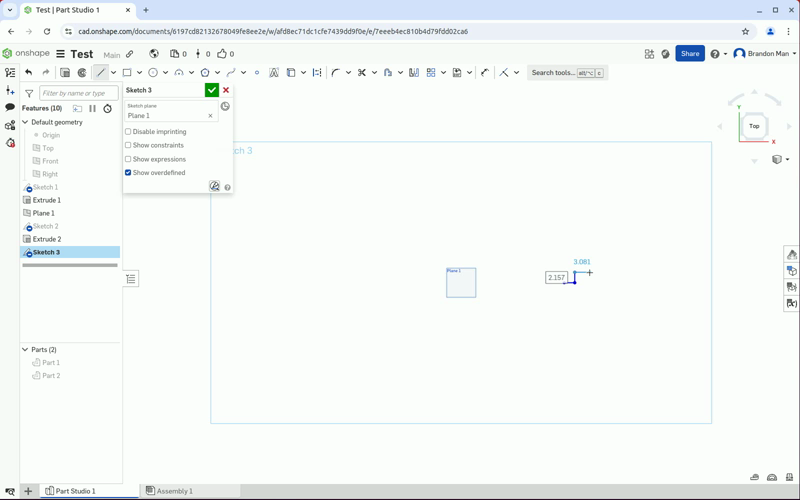
mouse_move(564, 272)
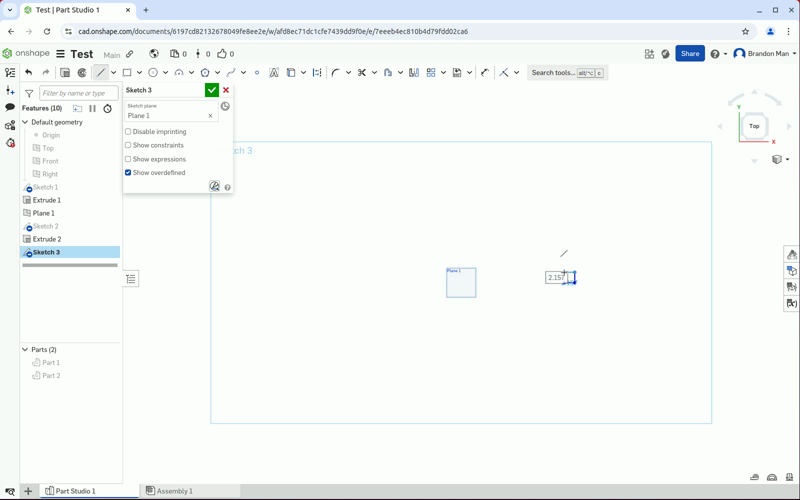
click(564, 272)
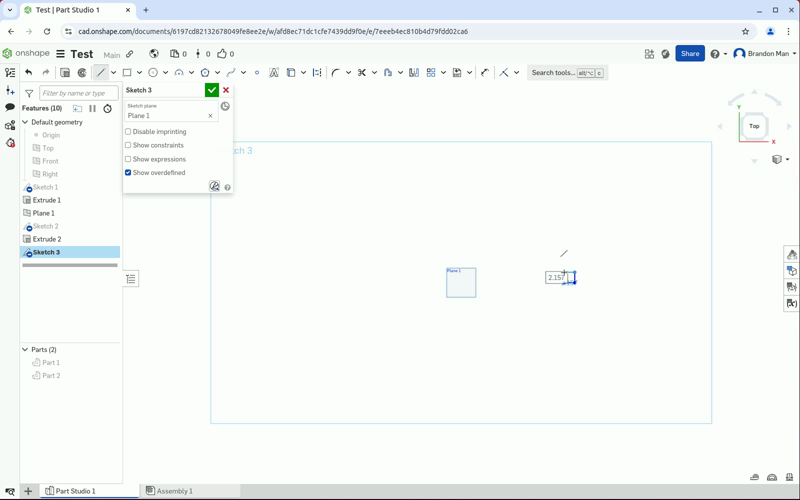
key_up(shift)
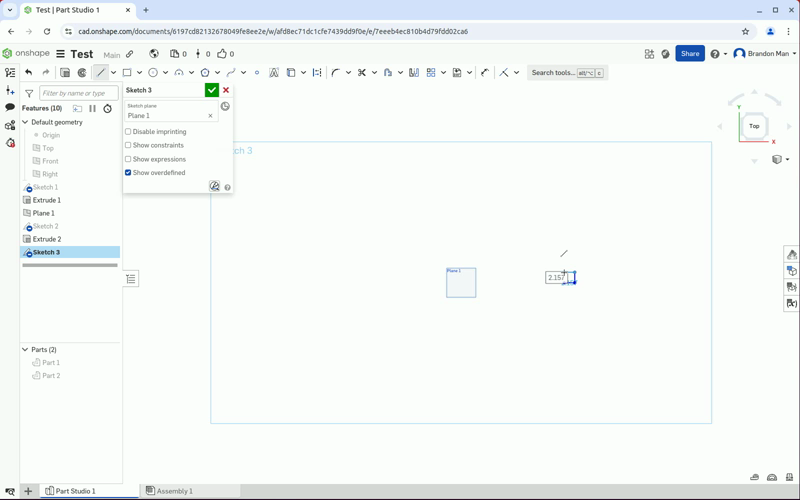
mouse_move(589, 272)
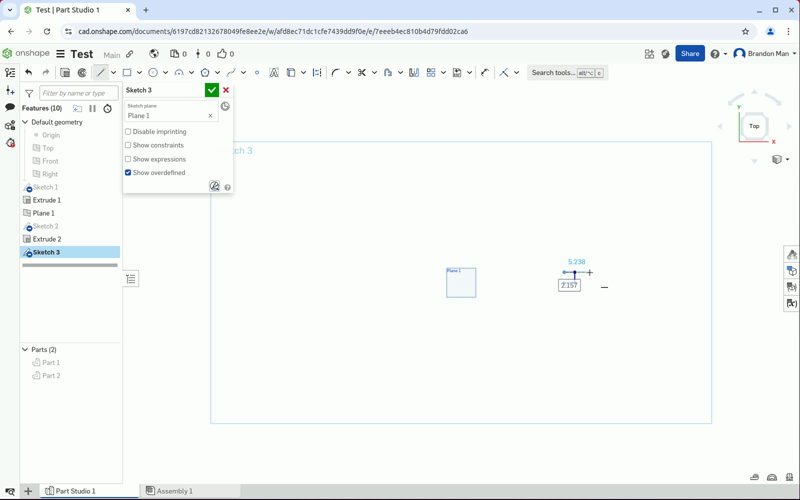
key_down(shift)
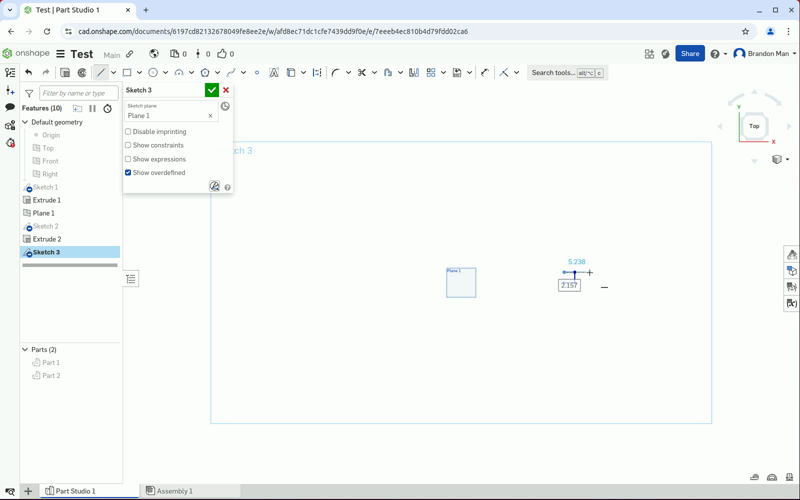
mouse_move(564, 282)
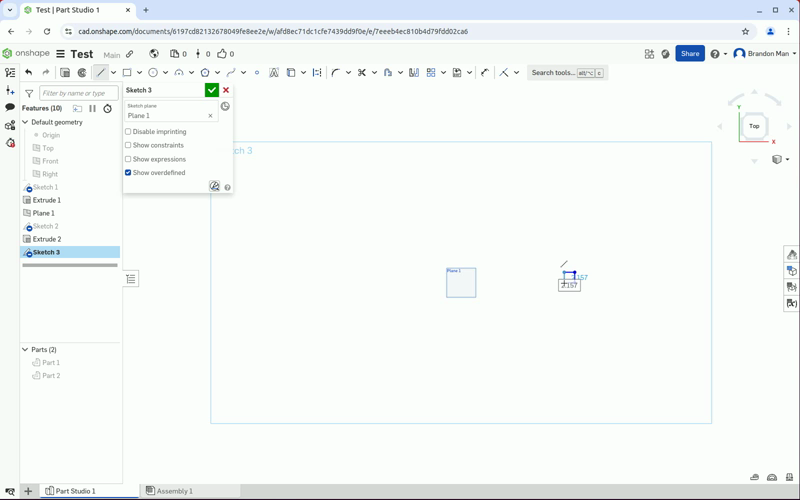
key_up(shift)
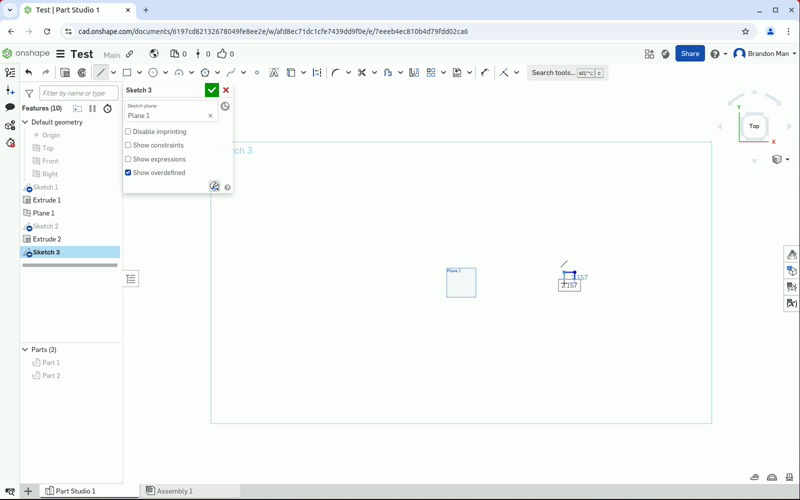
click(564, 282)
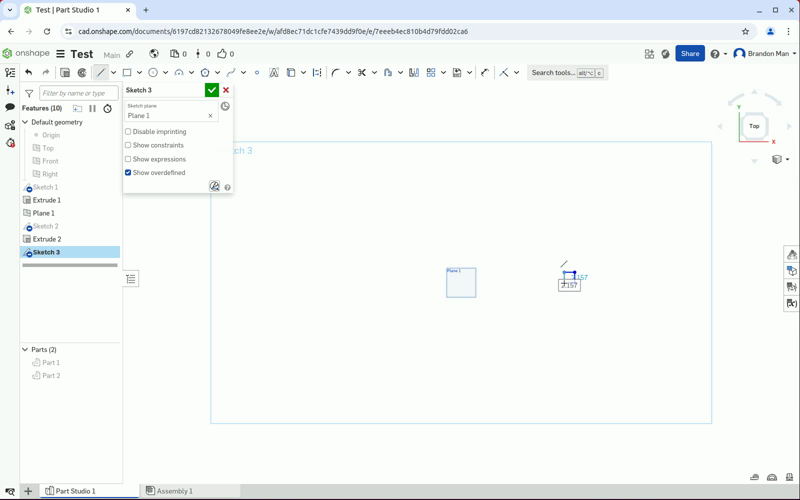
key(esc)
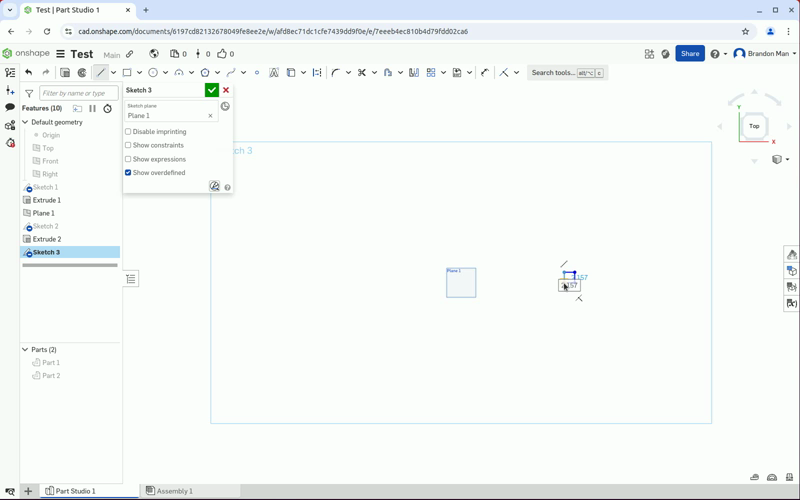
mouse_move(574, 279)
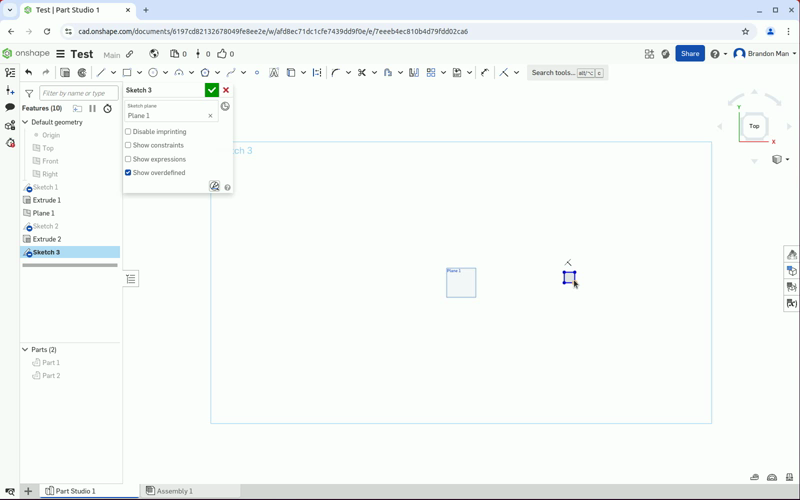
scroll(6)
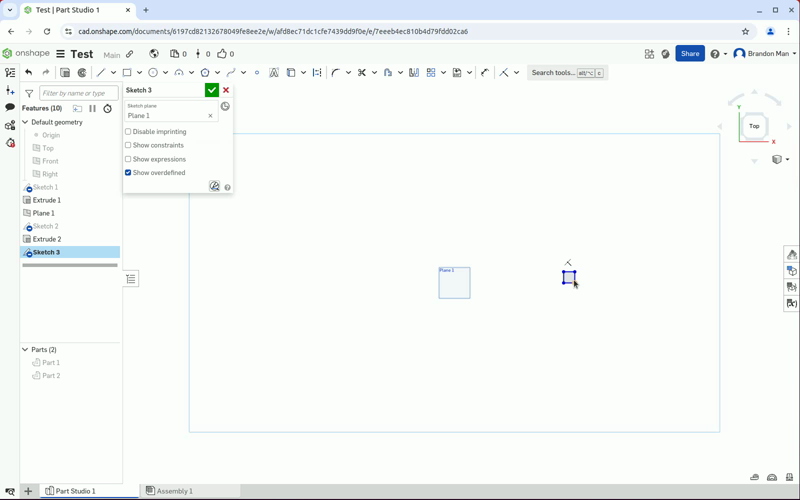
scroll(6)
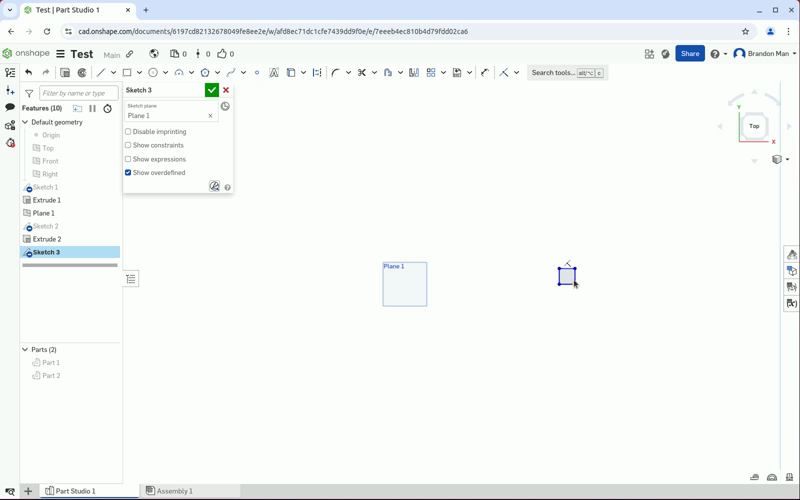
scroll(6)
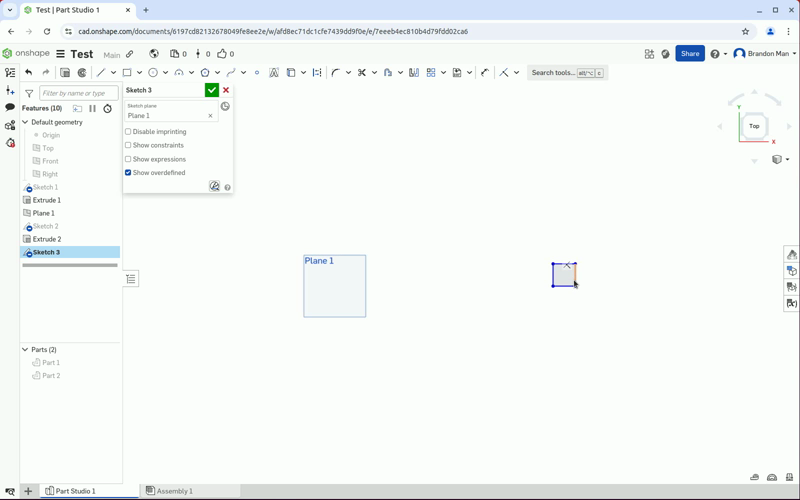
scroll(6)
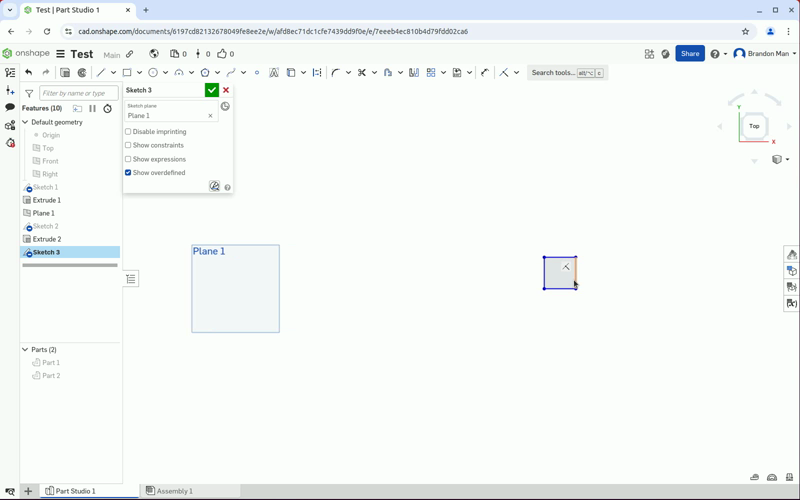
scroll(6)
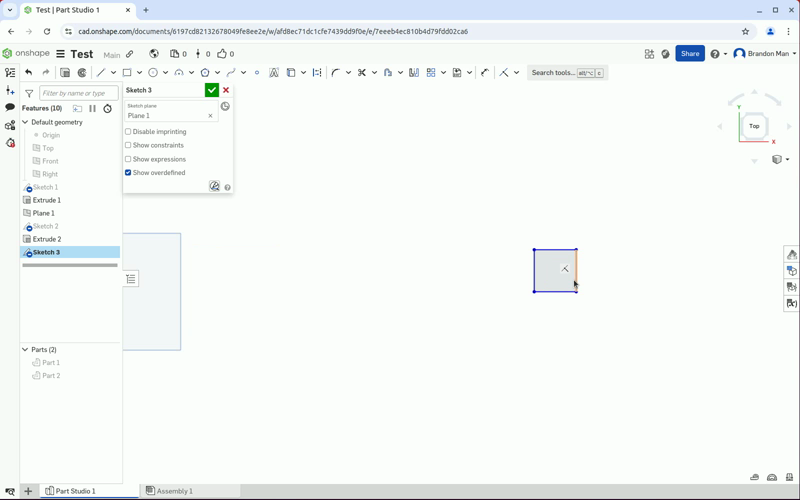
scroll(6)
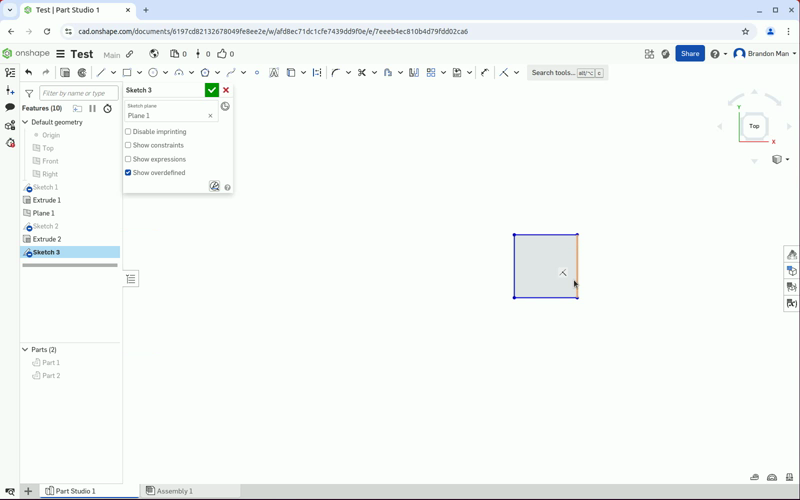
scroll(6)
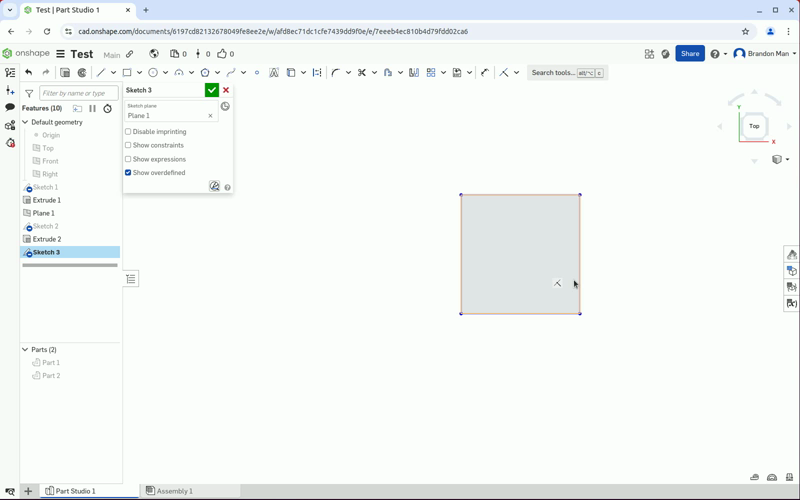
click(574, 279)
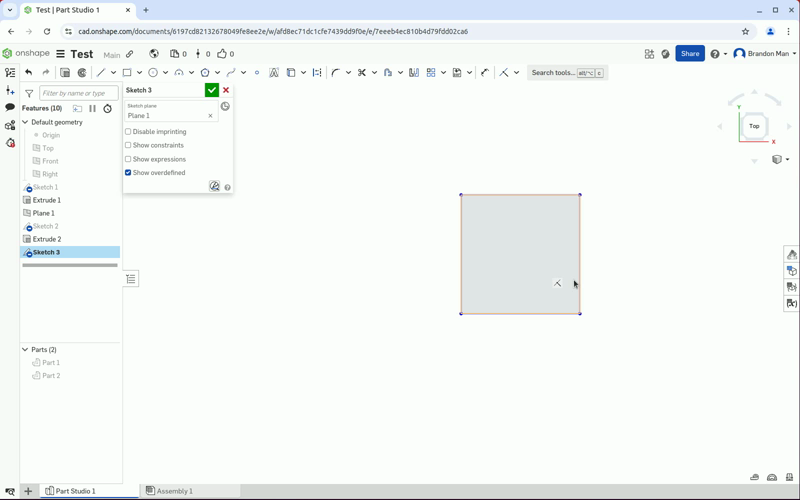
scroll(-6)
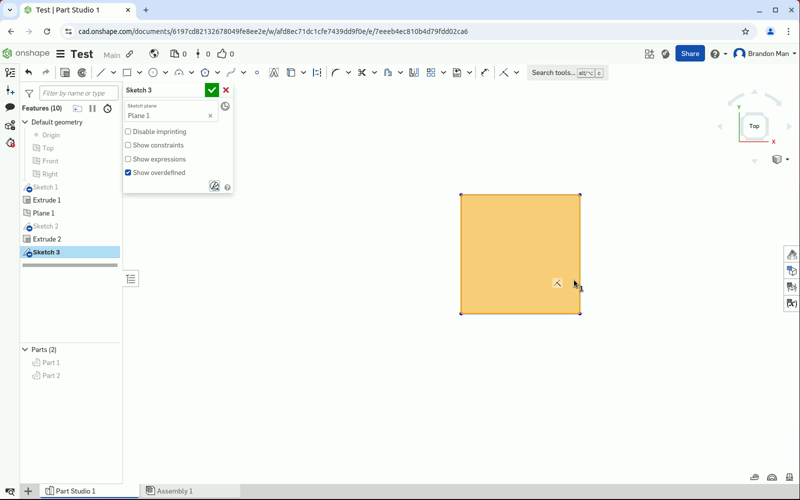
scroll(-6)
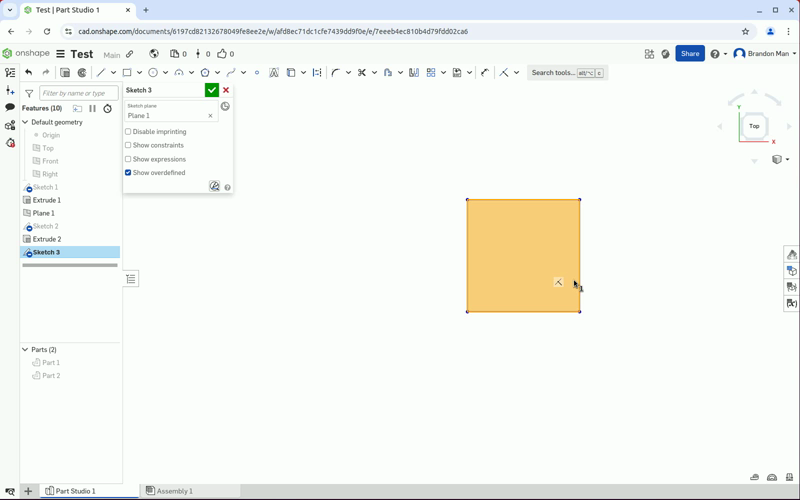
scroll(-6)
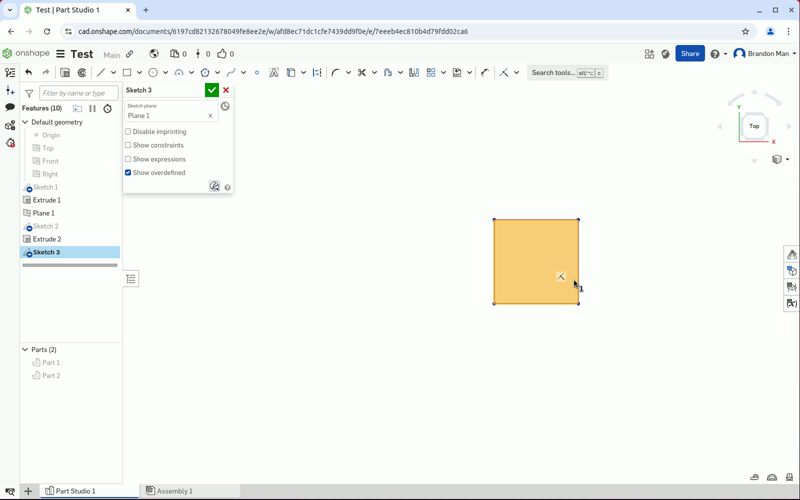
scroll(-6)
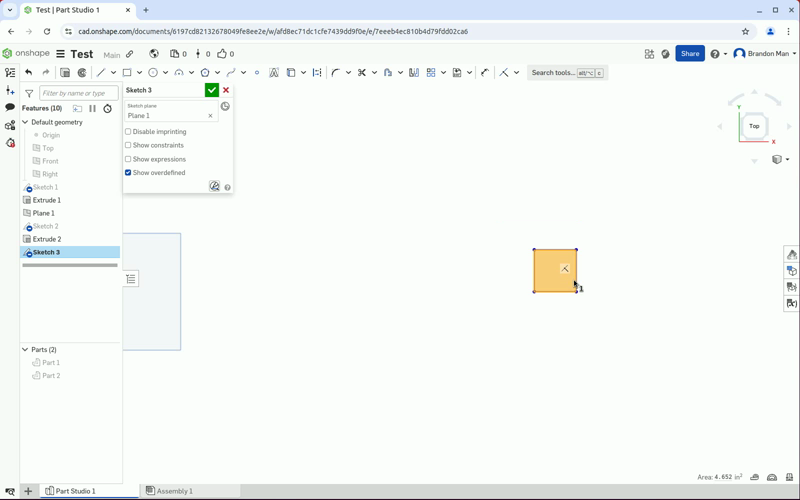
scroll(-6)
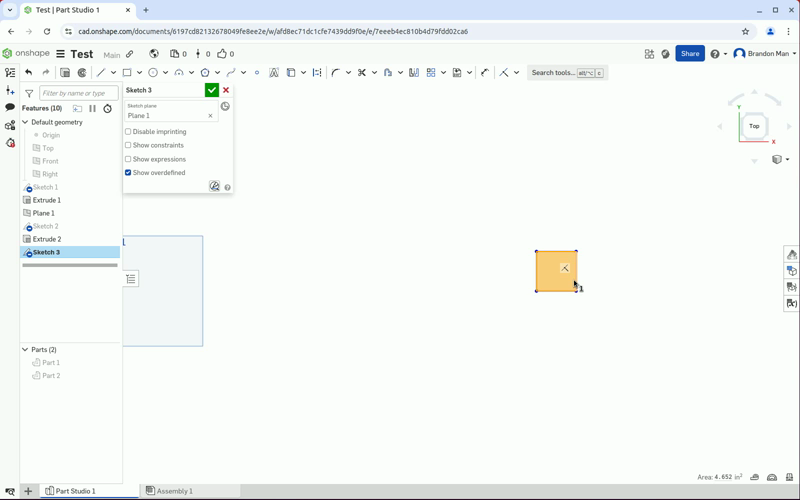
scroll(-6)
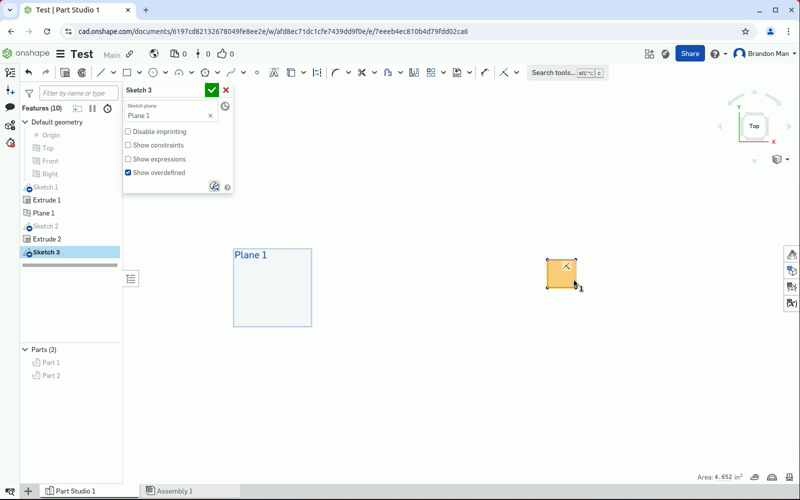
scroll(-6)
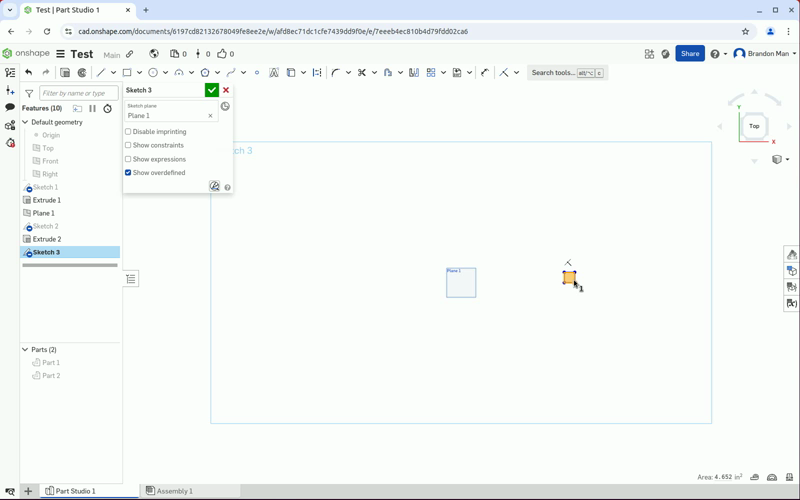
mouse_move(73, 352)
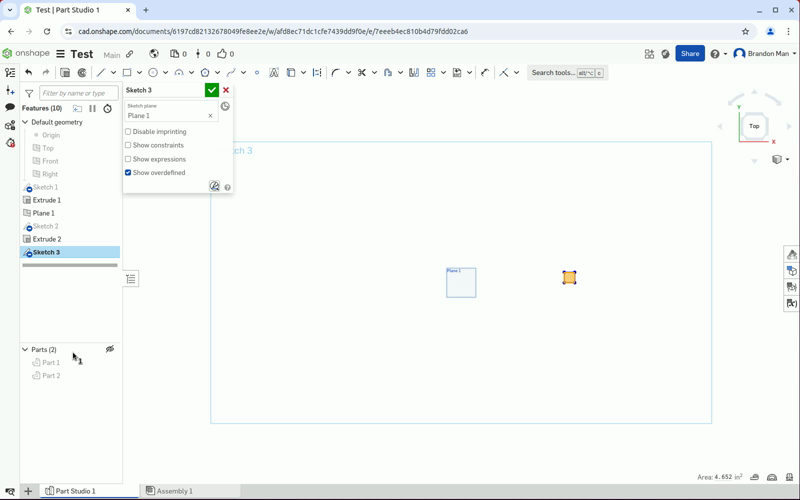
key(shift+y)
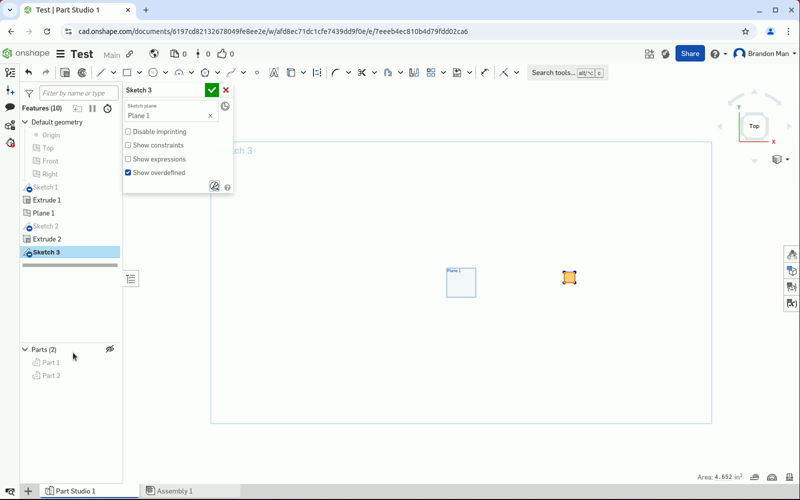
key(shift+e)
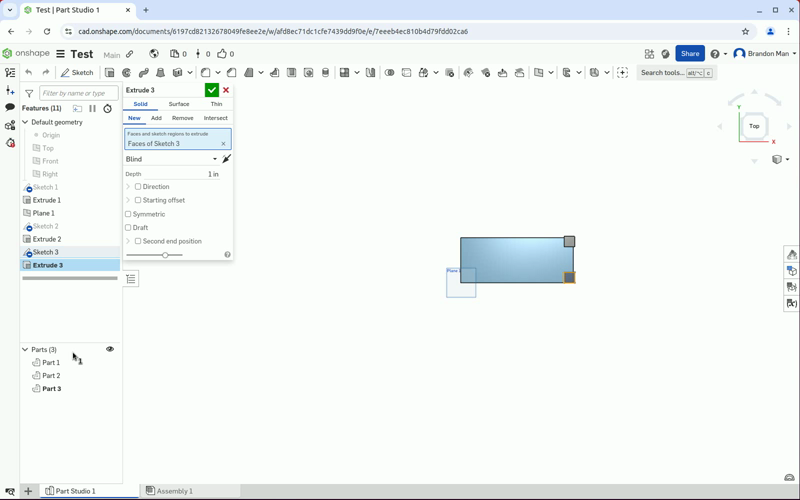
mouse_move(143, 106)
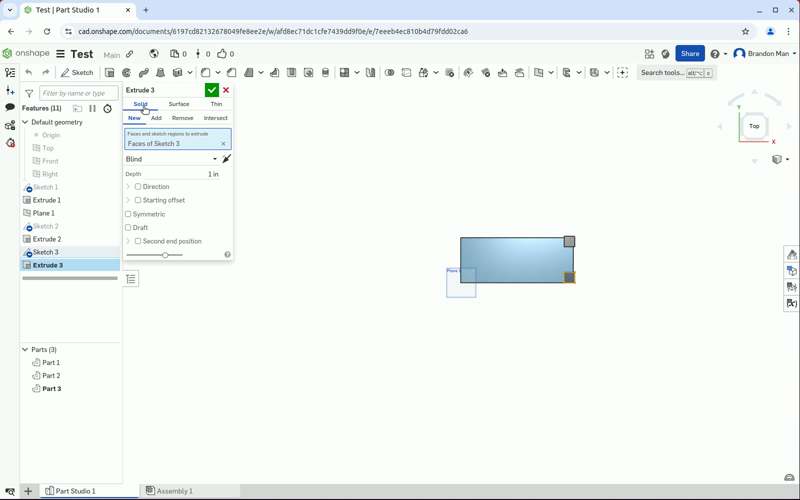
click(143, 106)
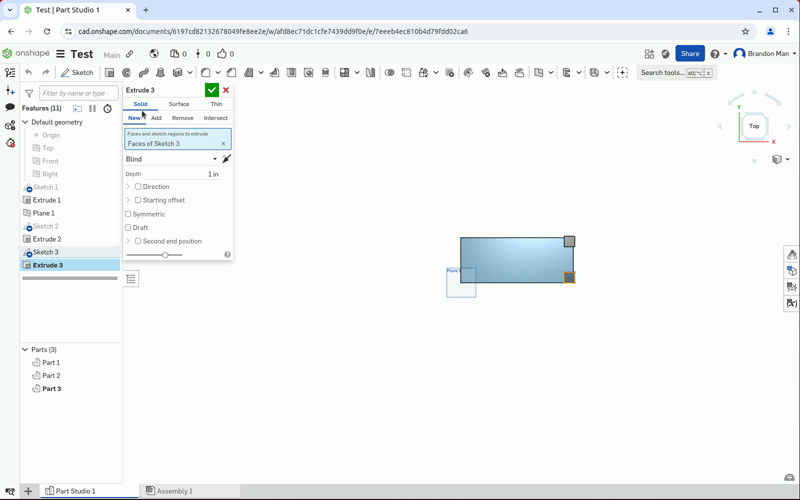
mouse_move(137, 120)
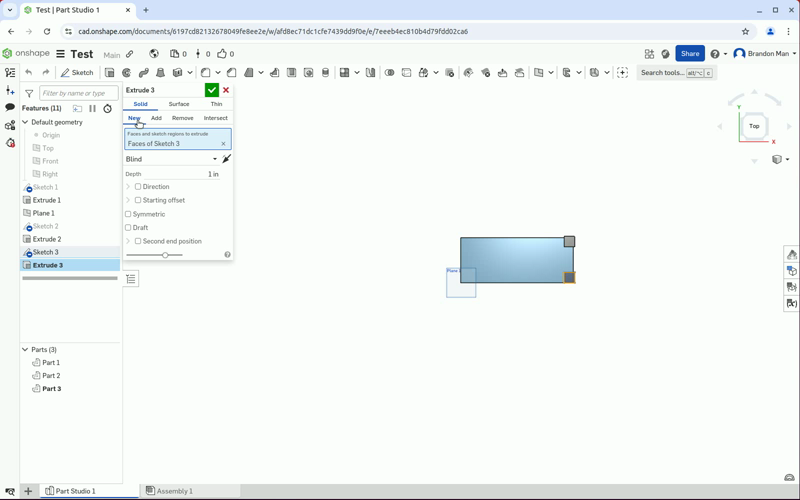
click(137, 120)
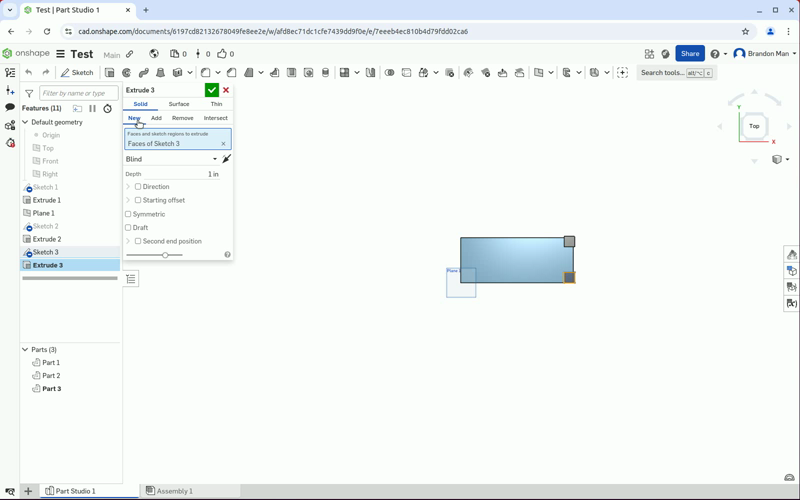
key(tab, 4)
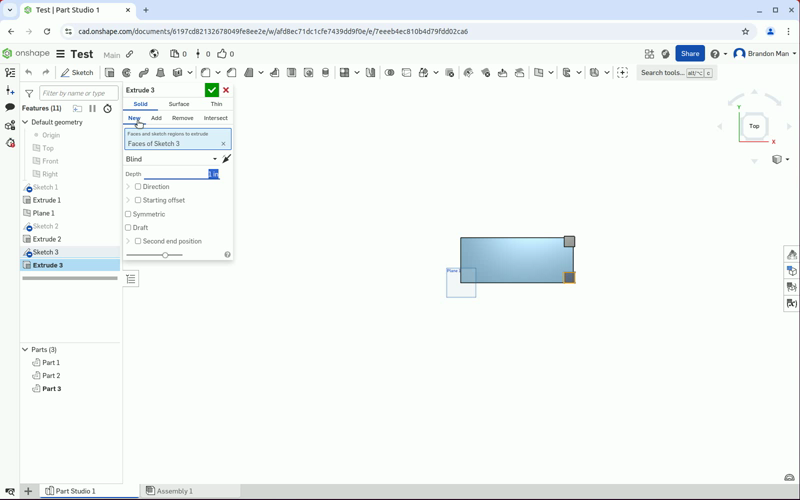
text(11.554)
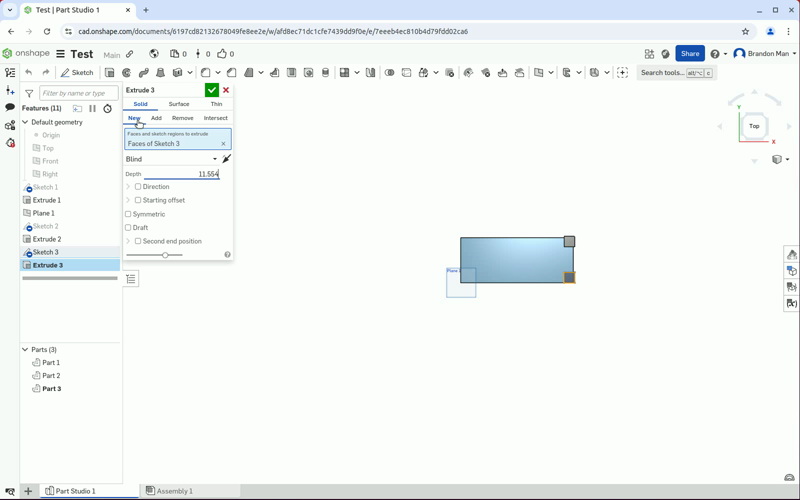
key(enter)
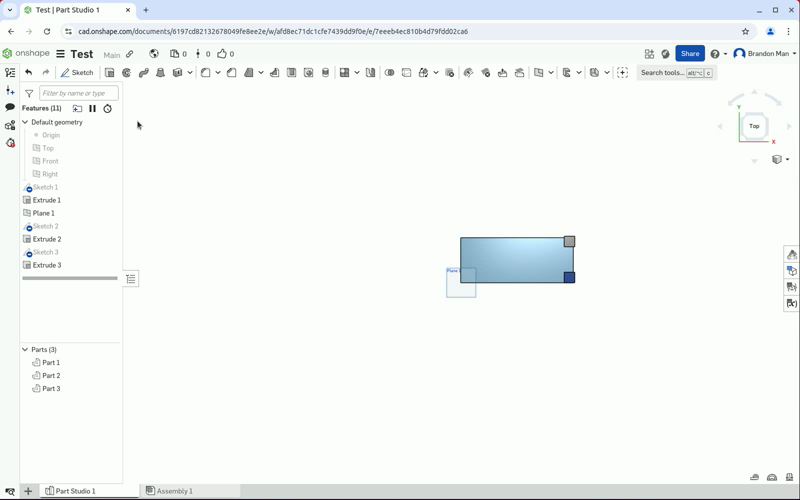
key(shift+h)
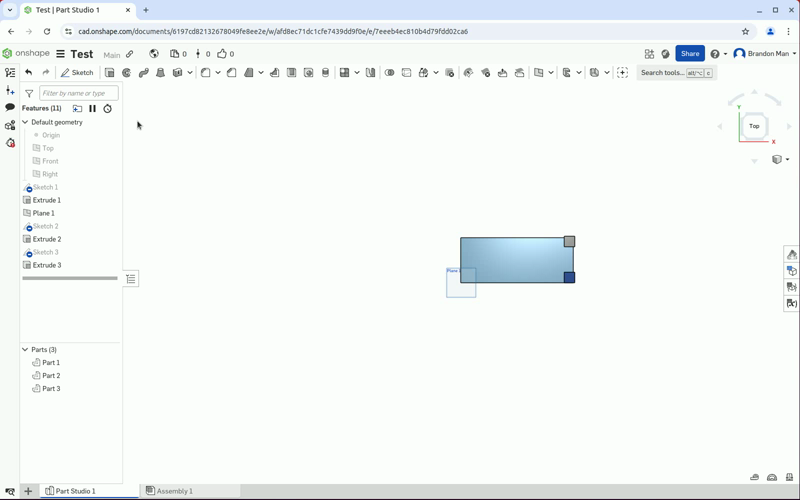
key(shift+h)
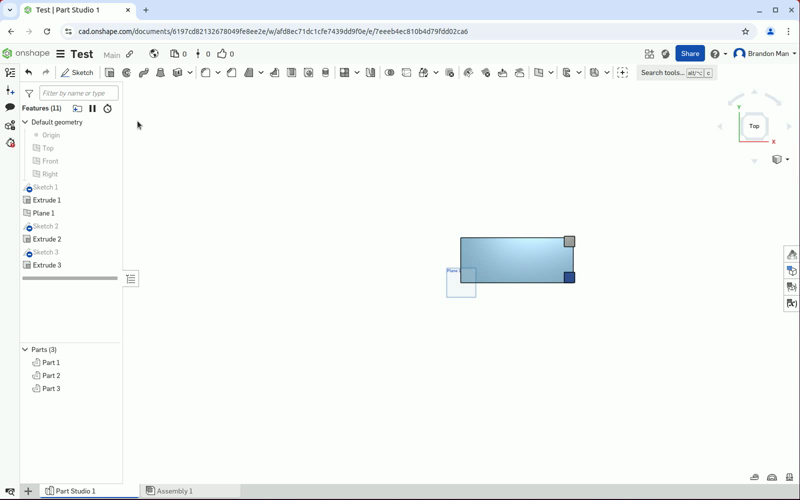
mouse_move(73, 189)
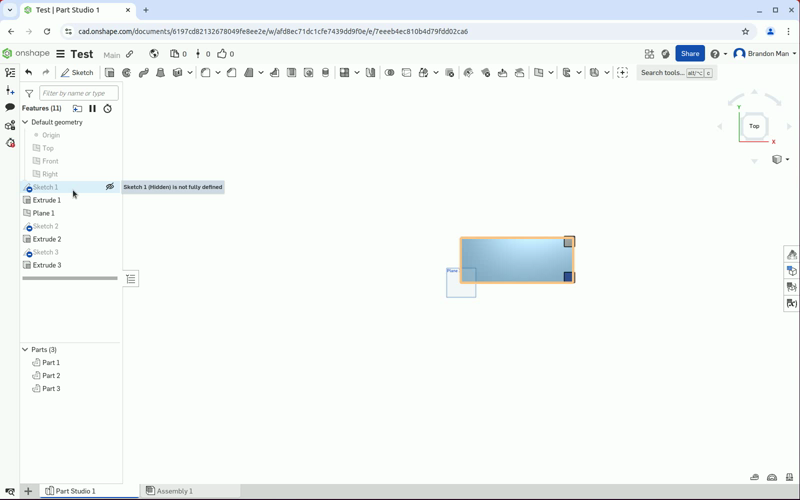
click(73, 189)
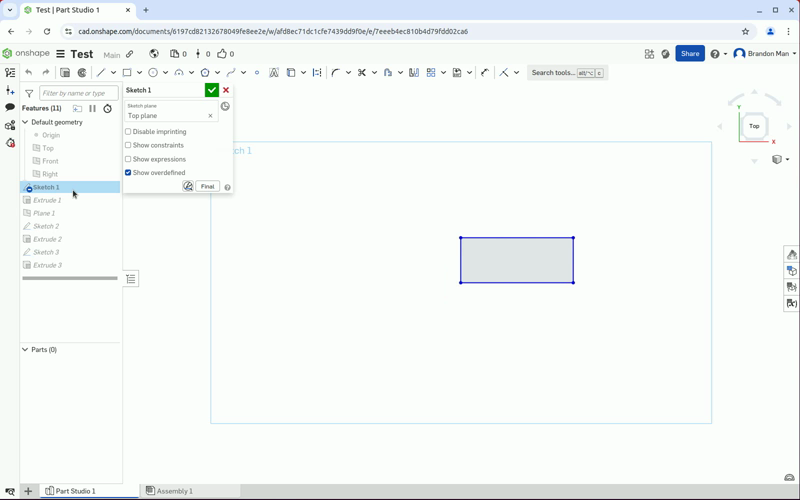
mouse_move(229, 92)
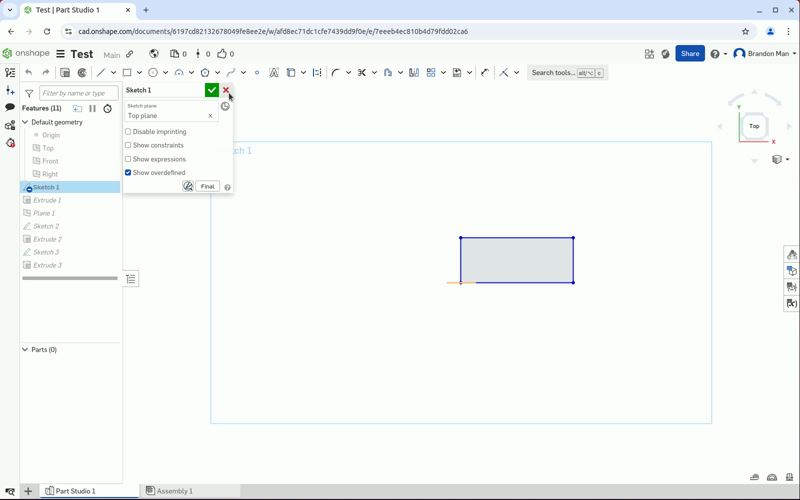
click(229, 92)
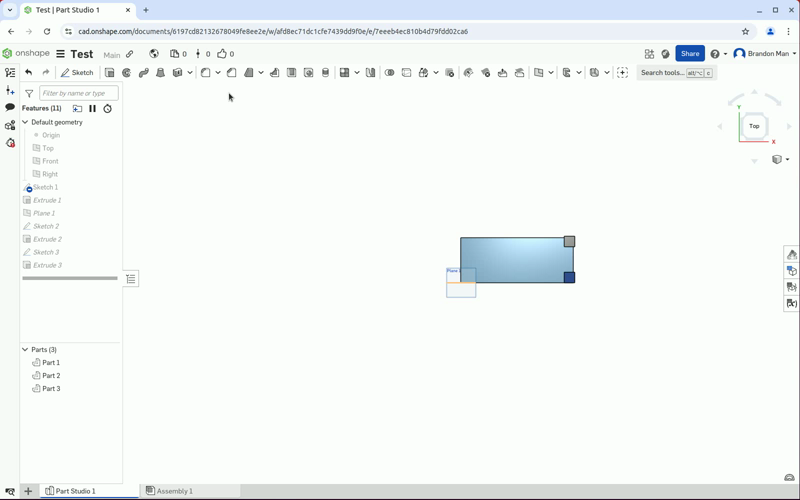
key(shift+s)
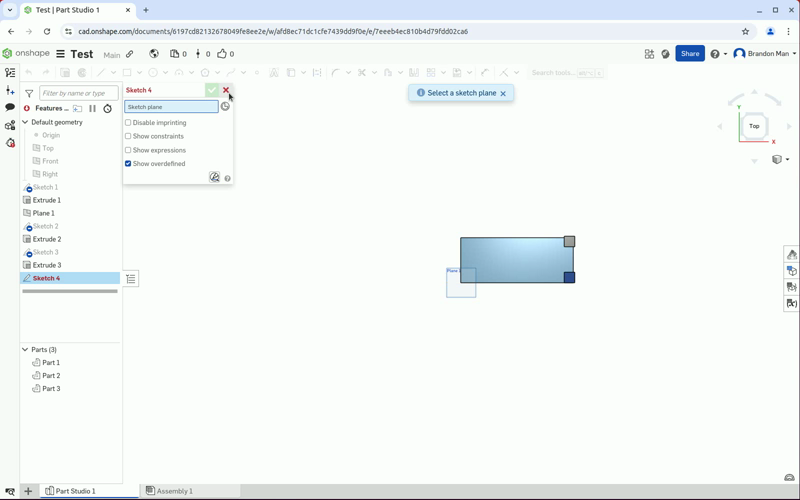
mouse_move(73, 215)
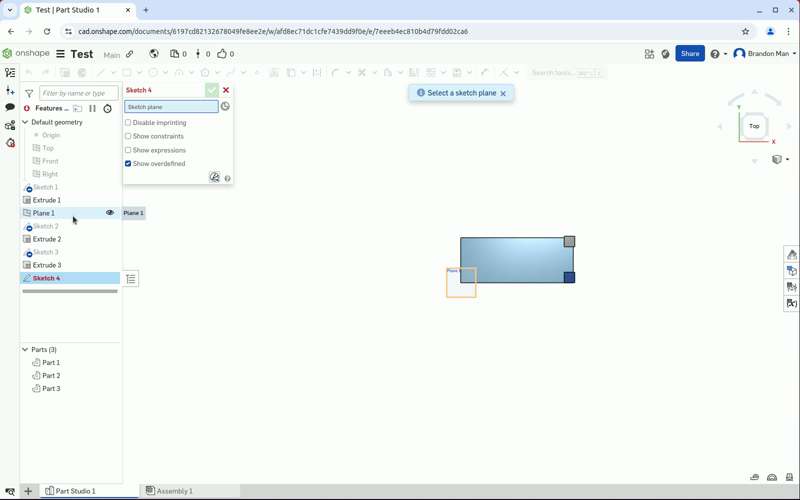
click(73, 215)
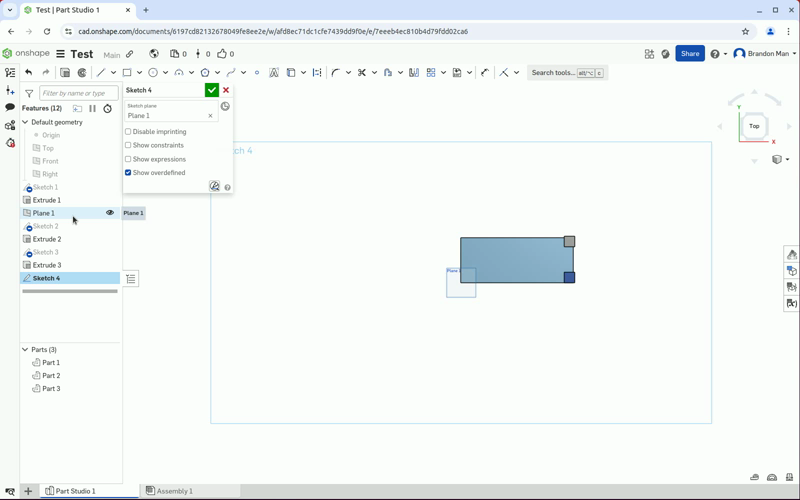
mouse_move(73, 352)
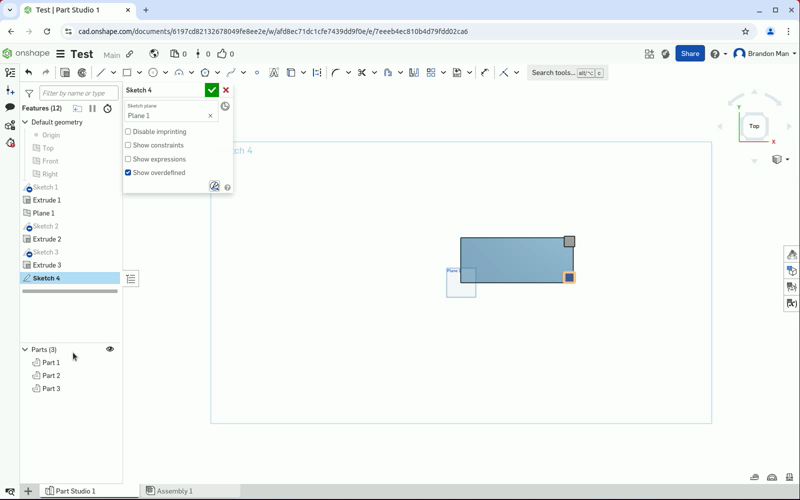
key(y)
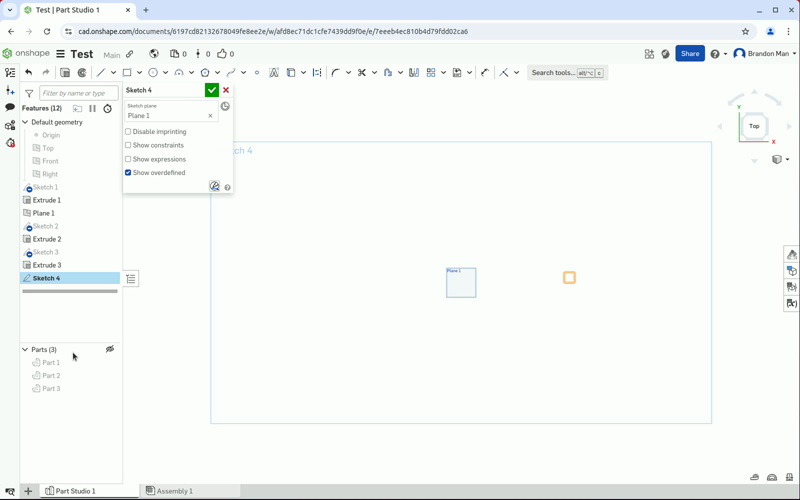
key(l)
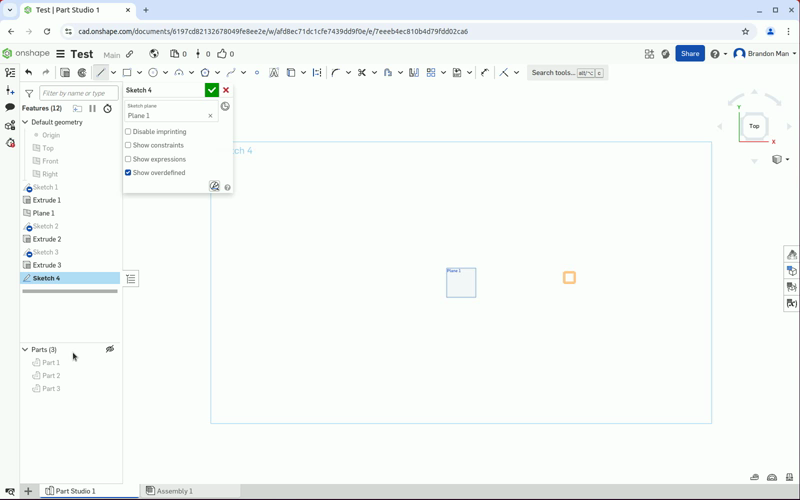
key_down(shift)
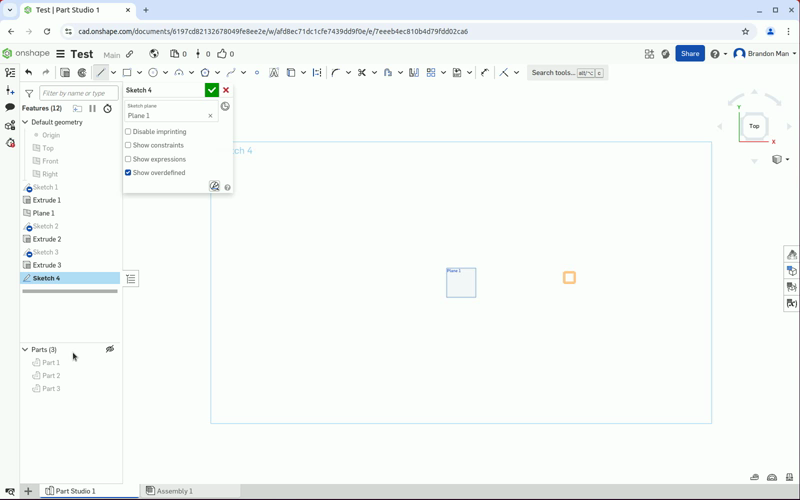
mouse_move(460, 282)
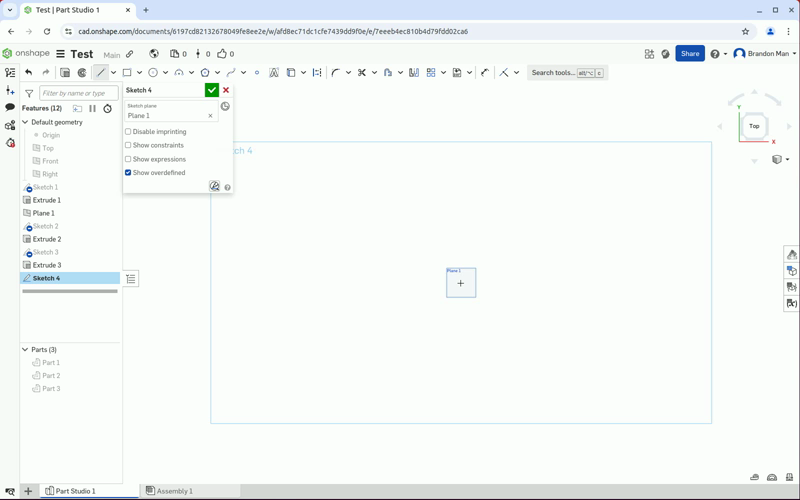
click(460, 282)
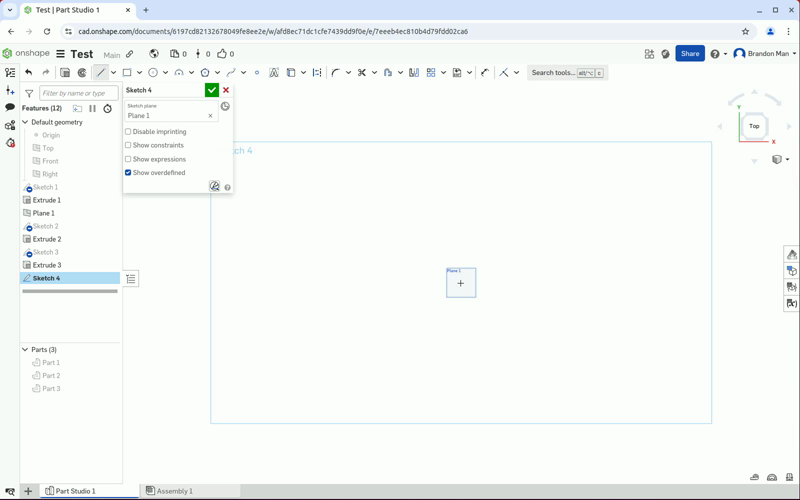
key_up(shift)
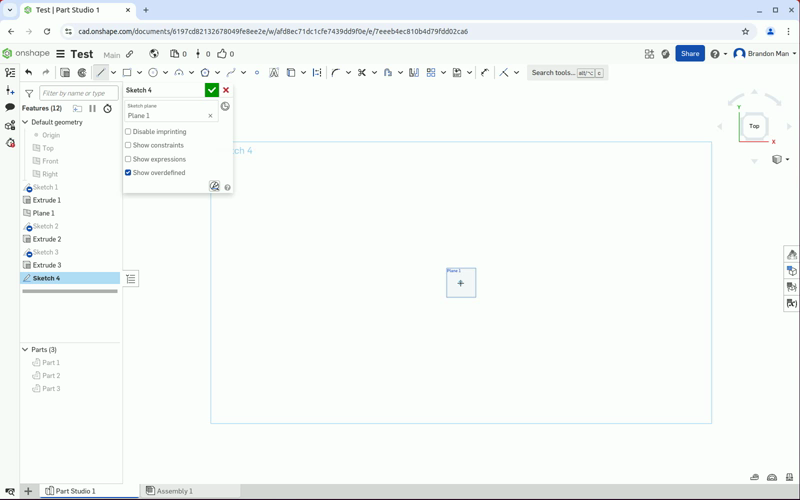
key_down(shift)
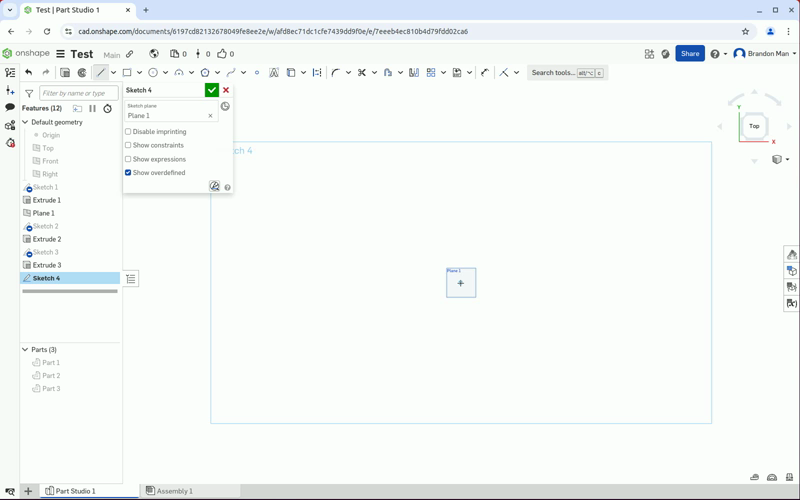
mouse_move(490, 282)
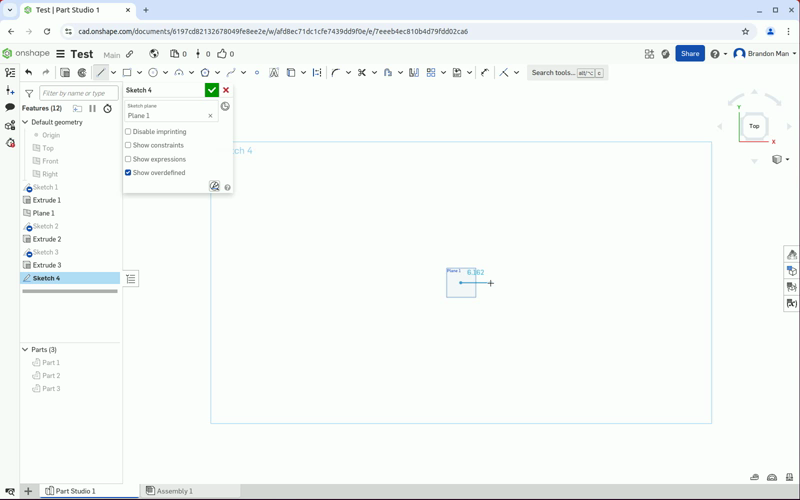
mouse_move(471, 282)
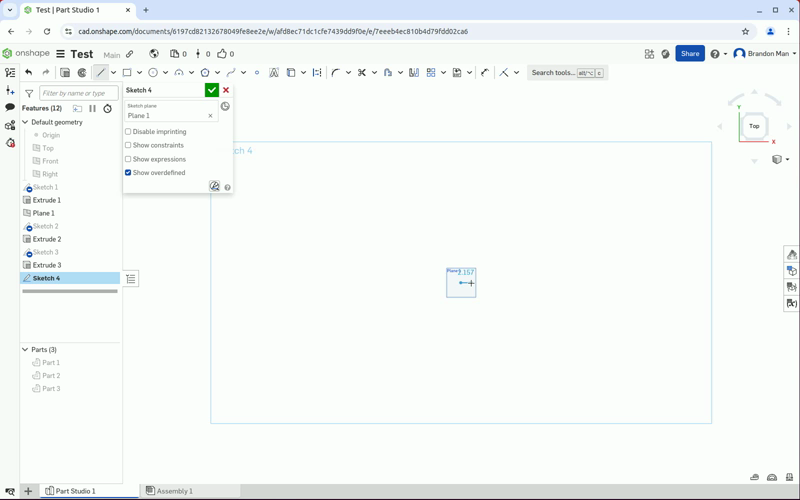
click(471, 282)
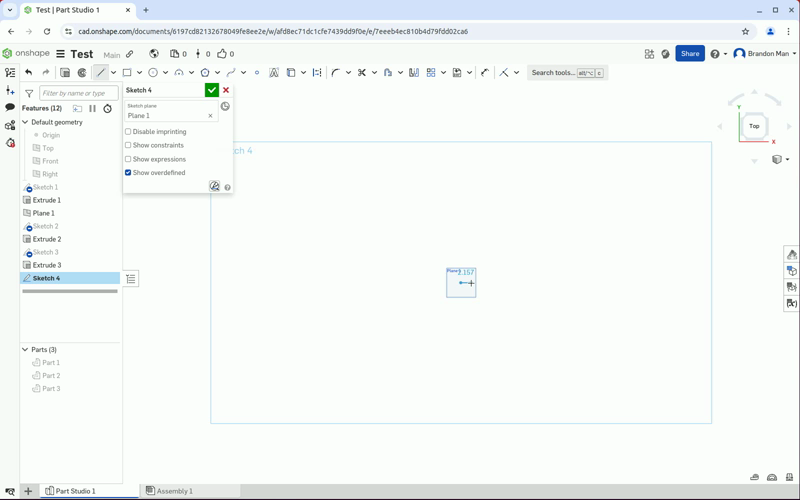
key_up(shift)
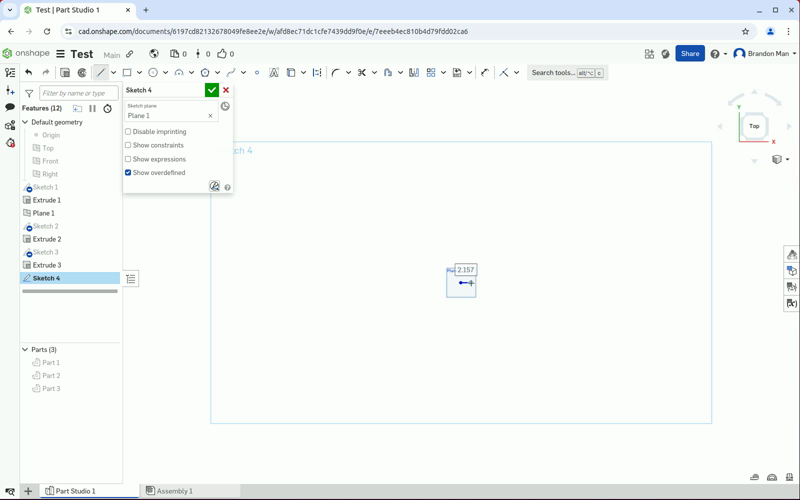
key_down(shift)
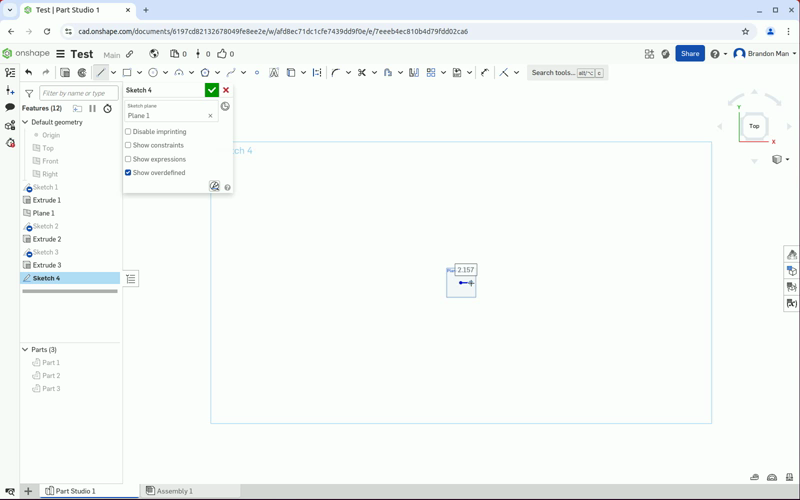
mouse_move(501, 282)
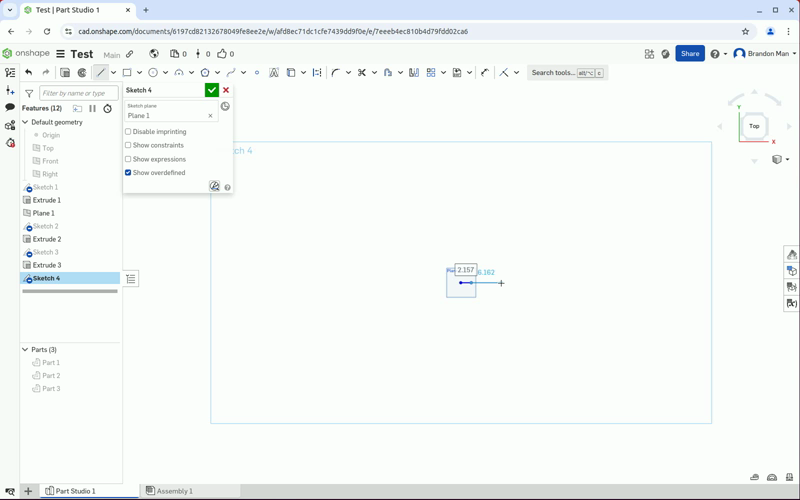
mouse_move(471, 272)
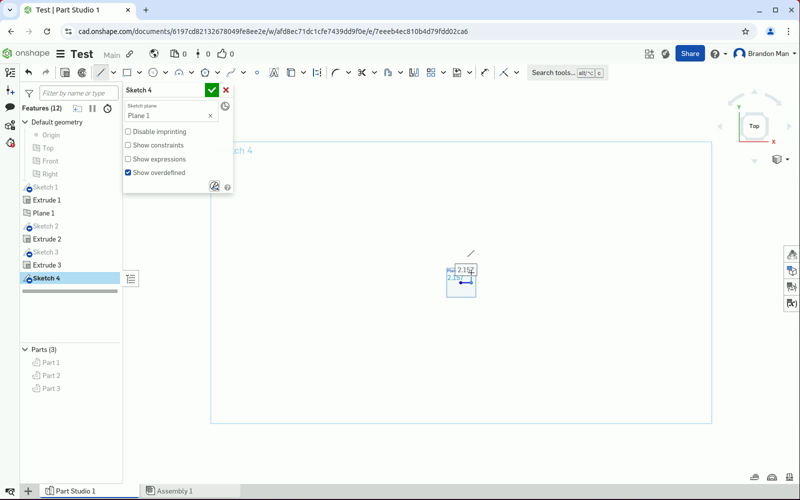
click(471, 272)
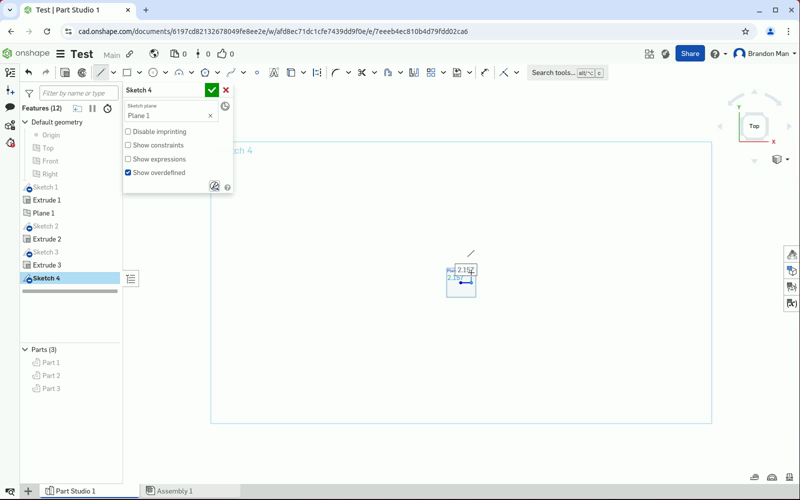
key_up(shift)
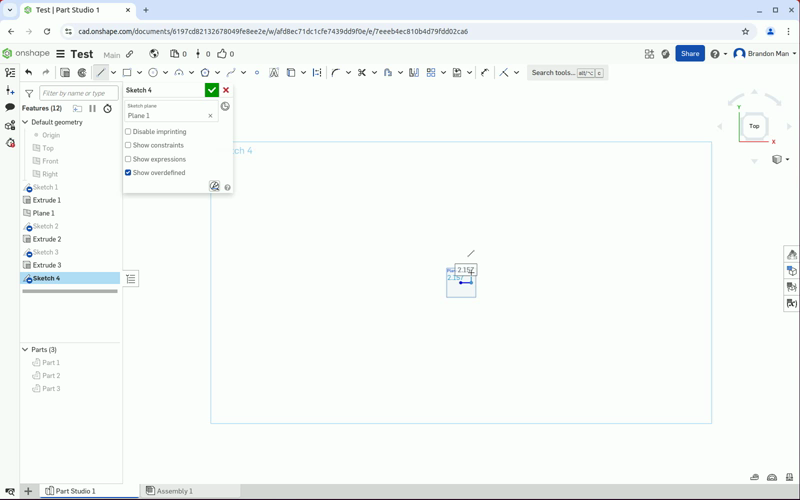
key_down(shift)
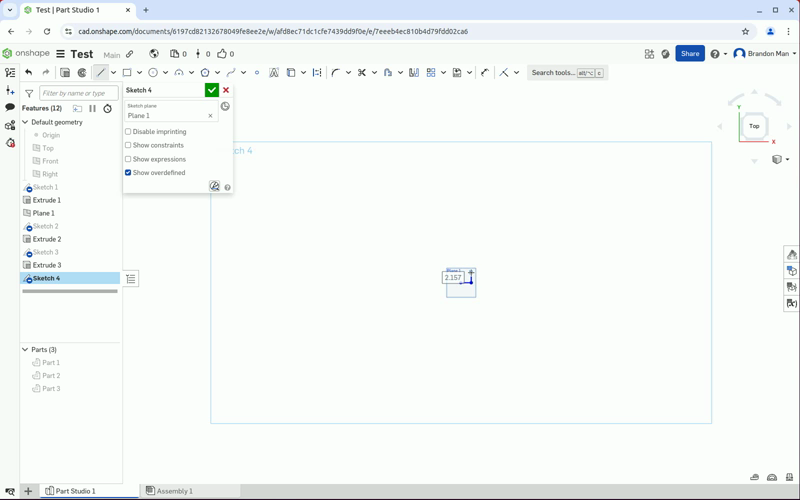
mouse_move(501, 272)
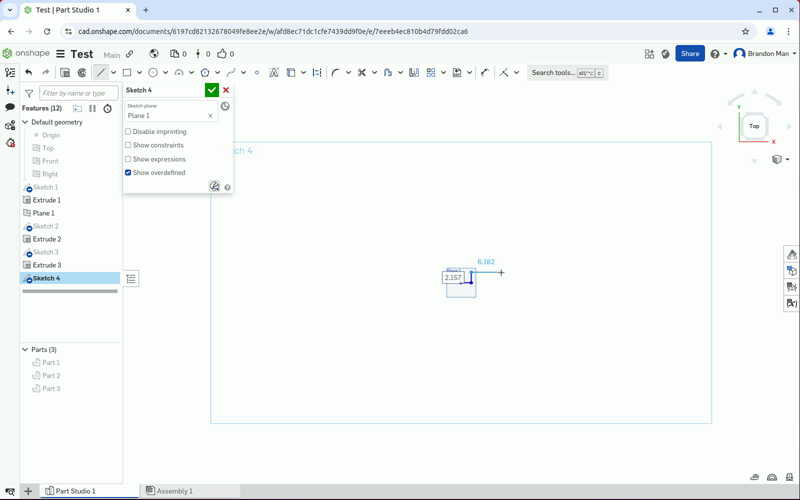
mouse_move(460, 272)
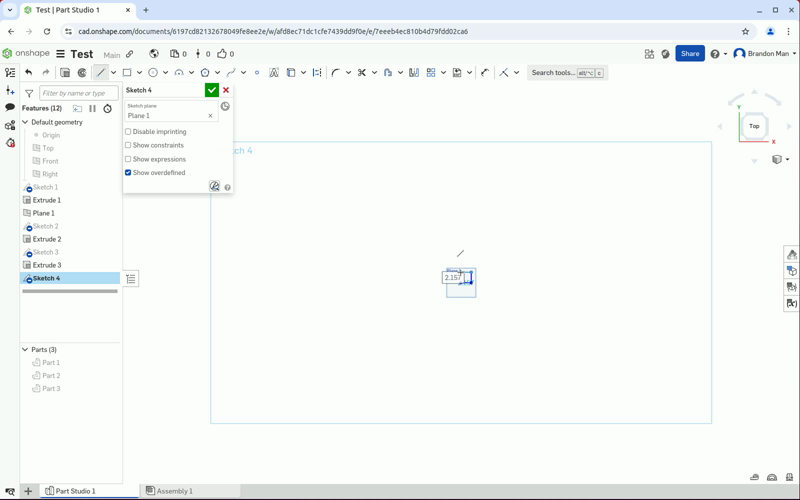
click(460, 272)
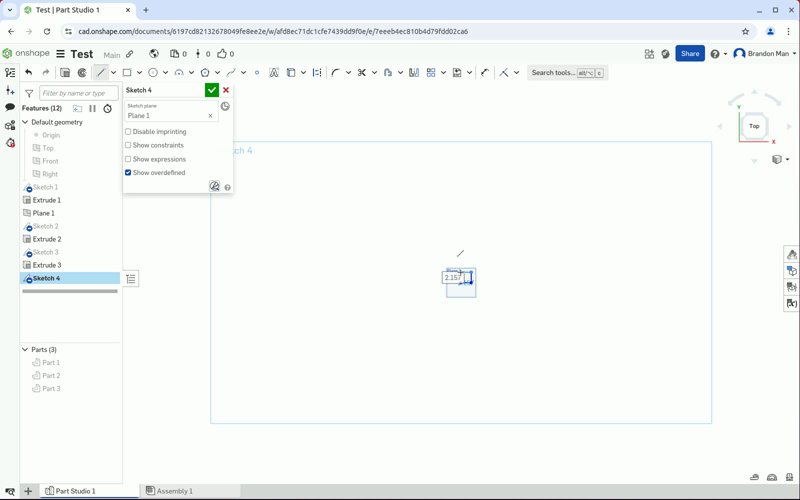
key_up(shift)
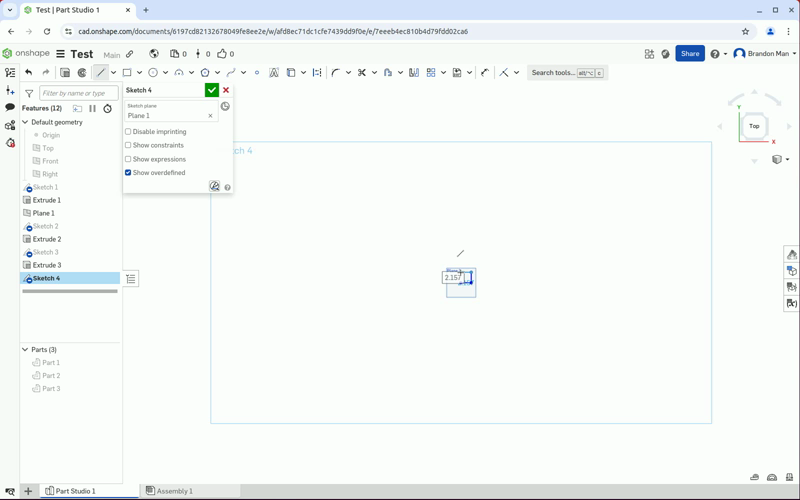
mouse_move(490, 272)
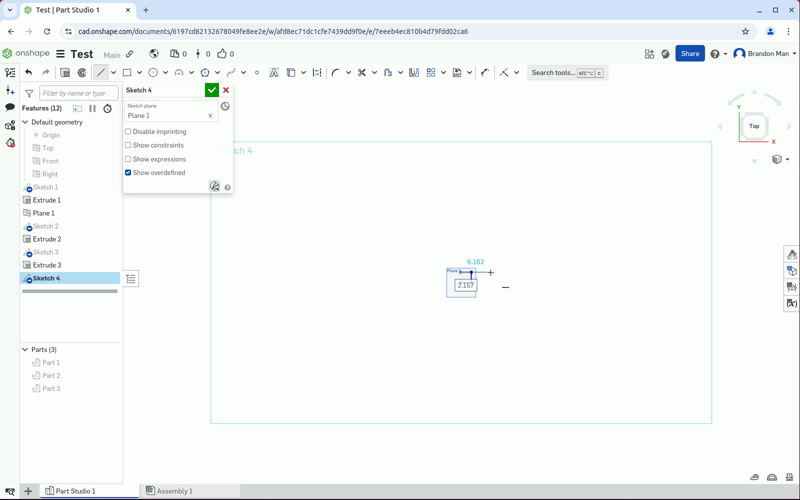
key_down(shift)
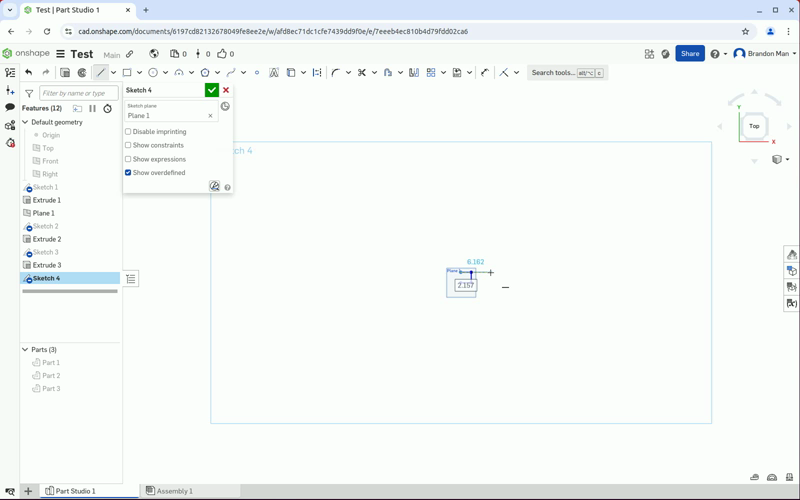
mouse_move(460, 282)
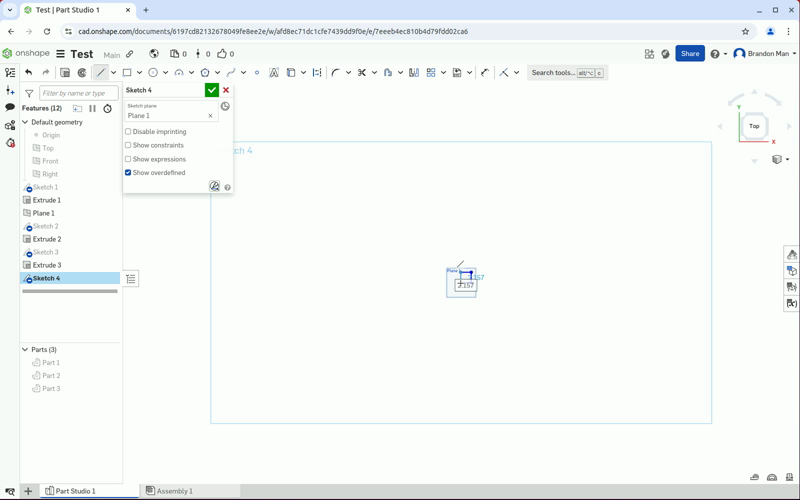
key_up(shift)
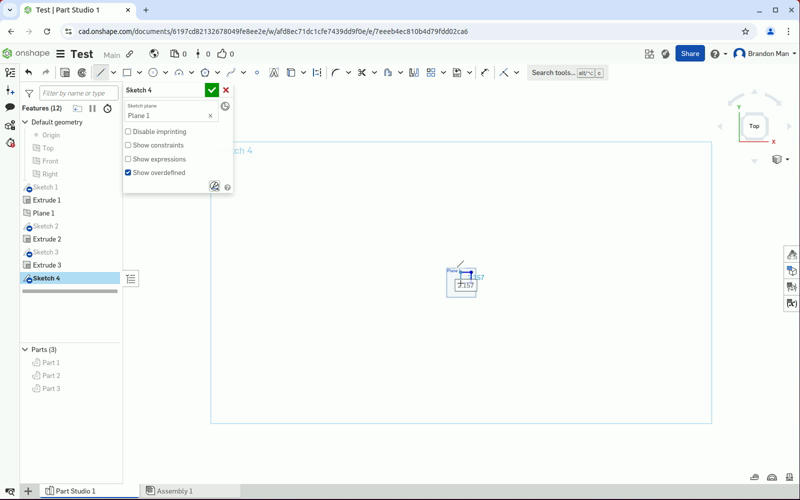
click(460, 282)
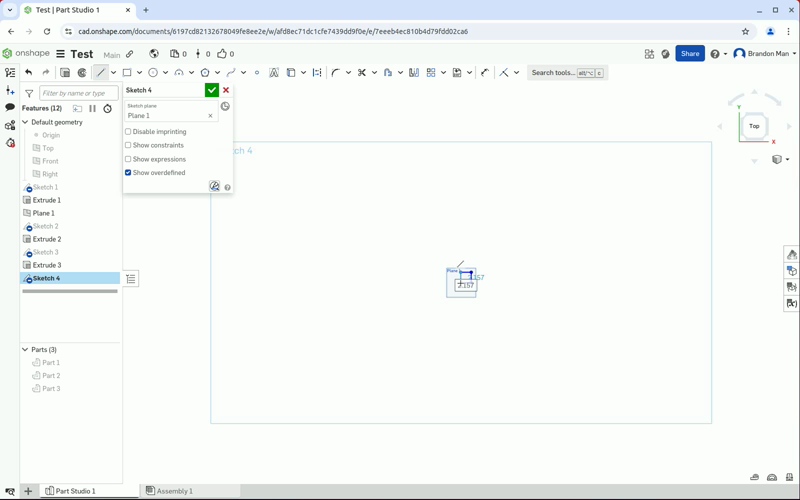
key(esc)
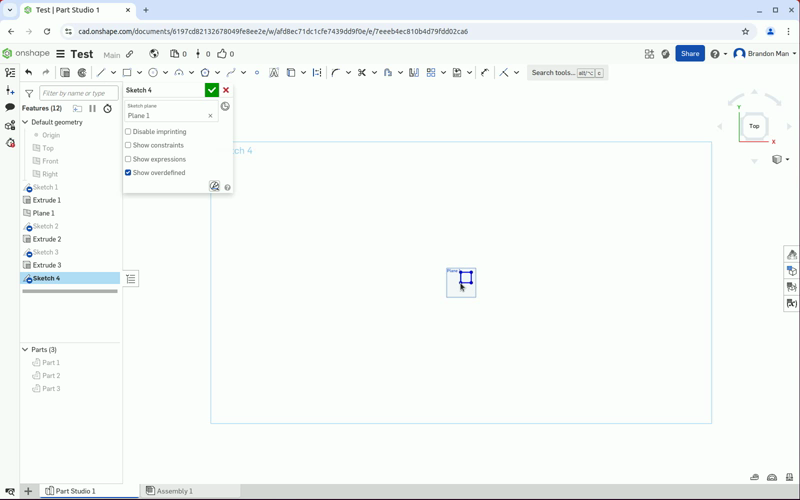
mouse_move(468, 277)
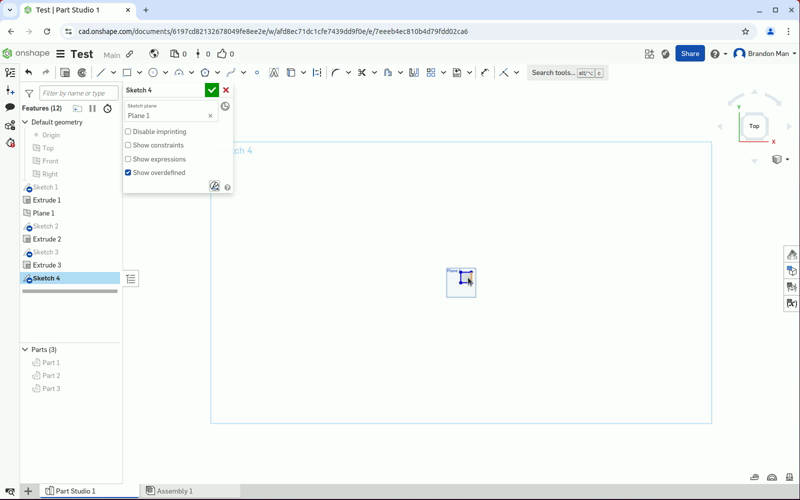
scroll(6)
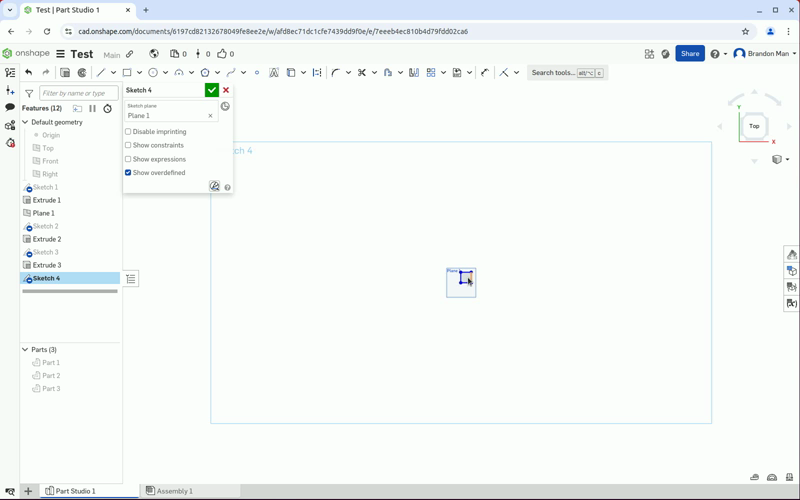
scroll(6)
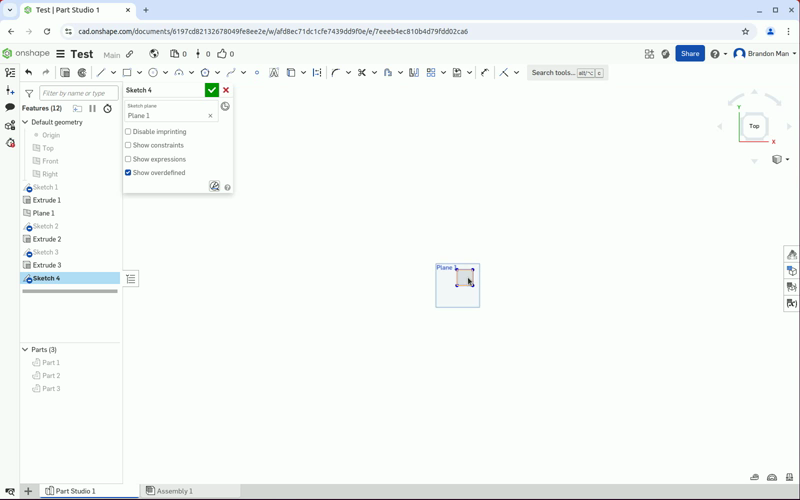
scroll(6)
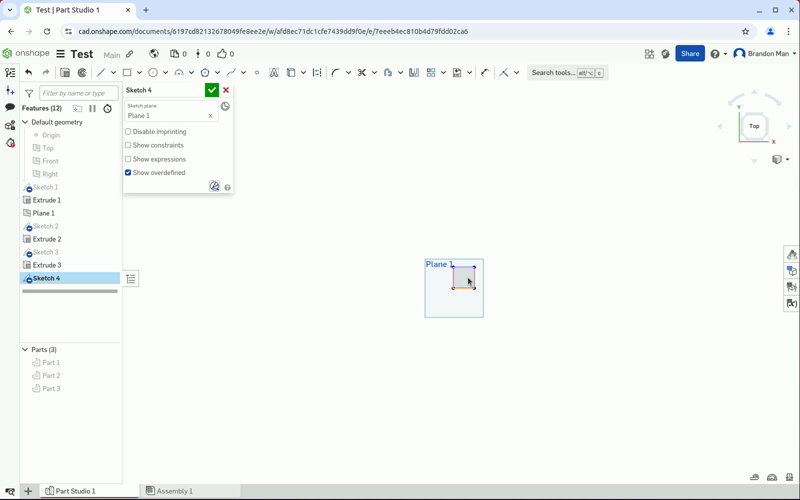
scroll(6)
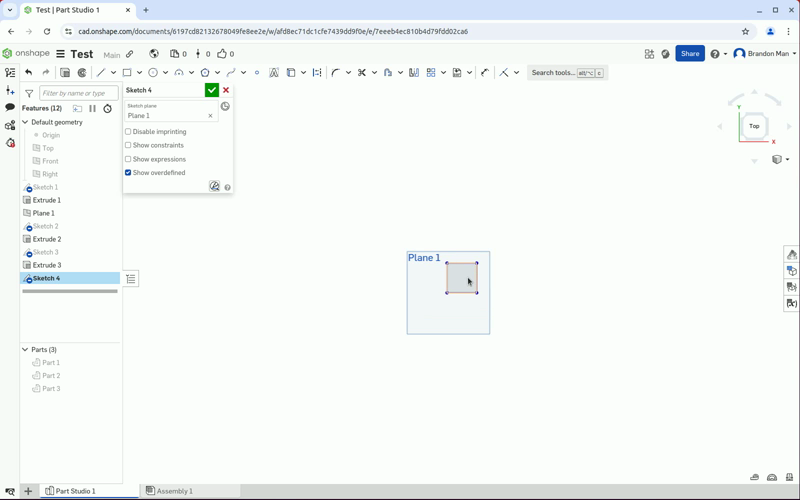
scroll(6)
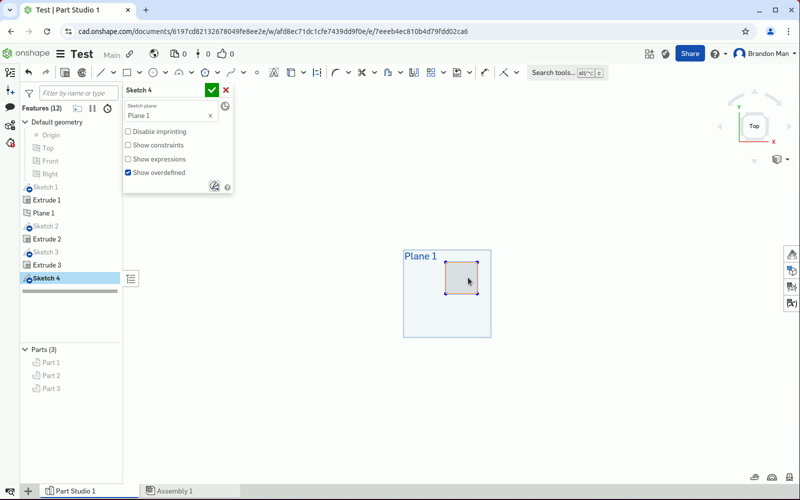
scroll(6)
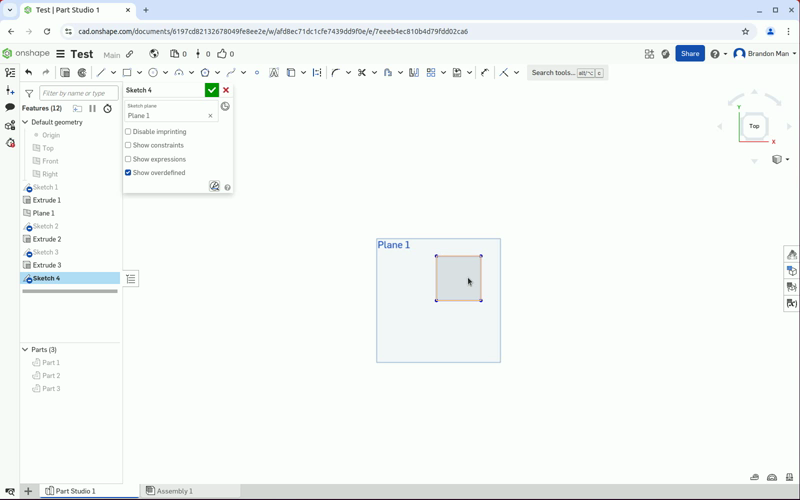
scroll(6)
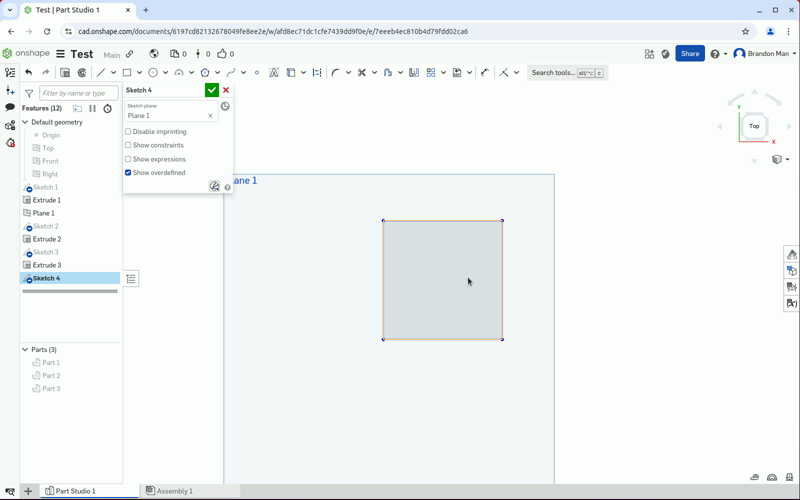
click(468, 277)
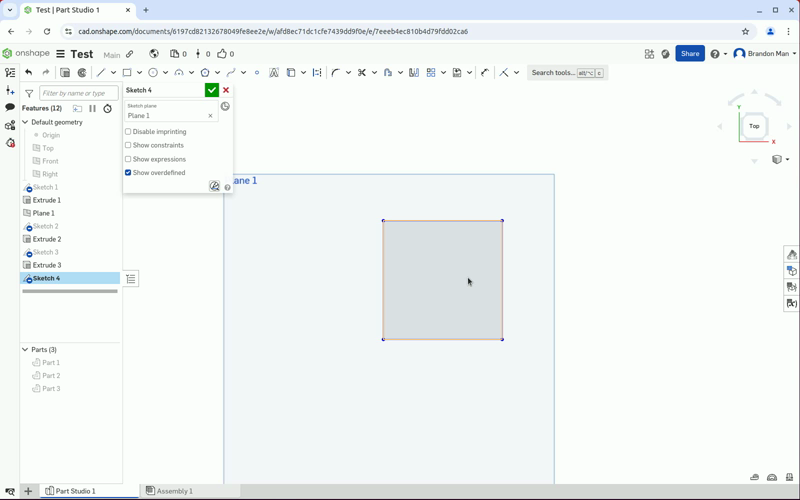
scroll(-6)
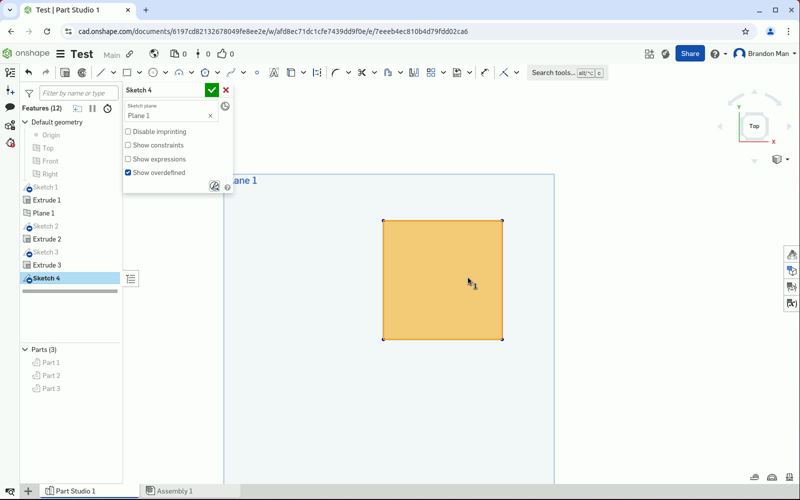
scroll(-6)
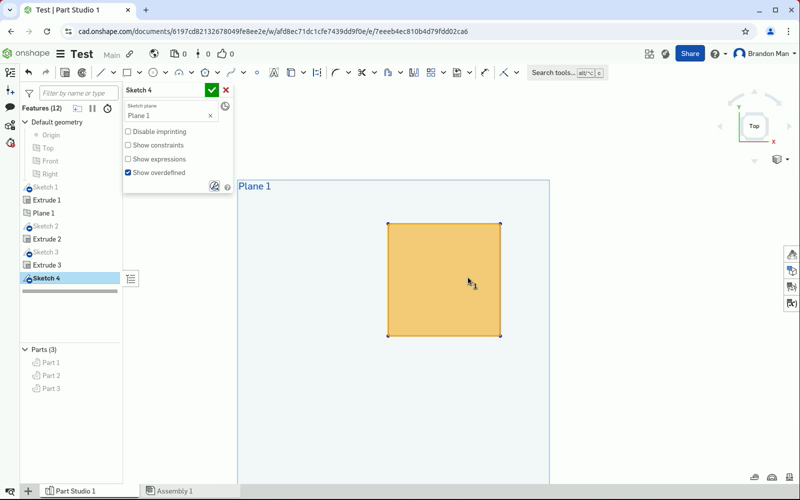
scroll(-6)
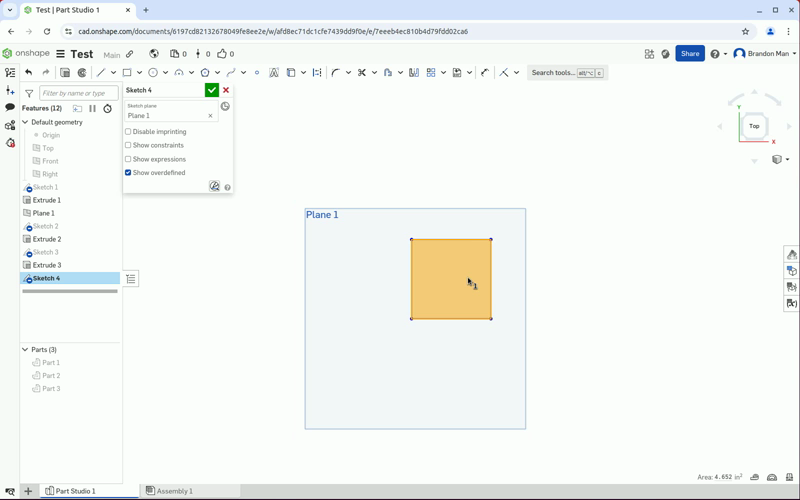
scroll(-6)
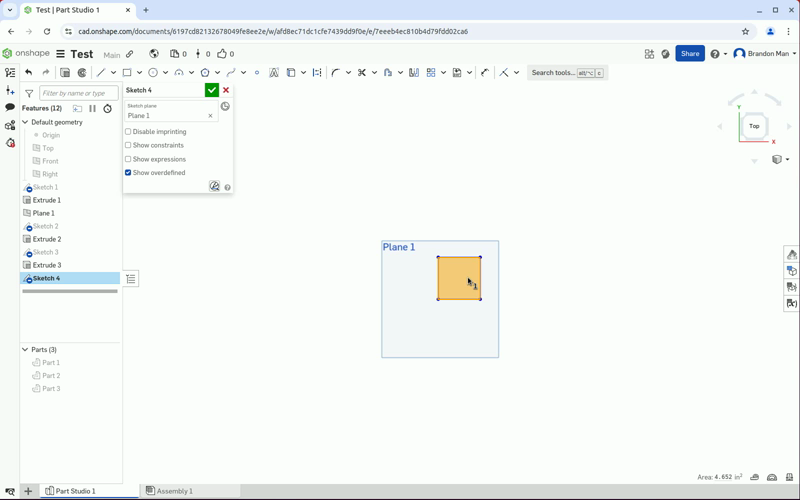
scroll(-6)
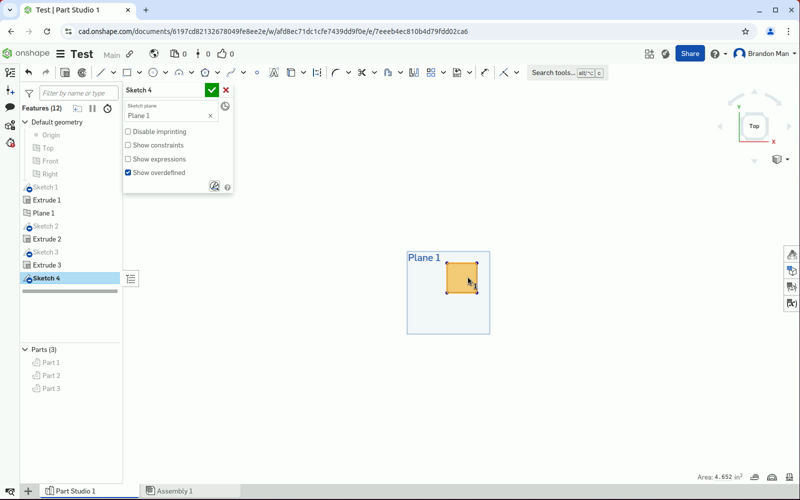
scroll(-6)
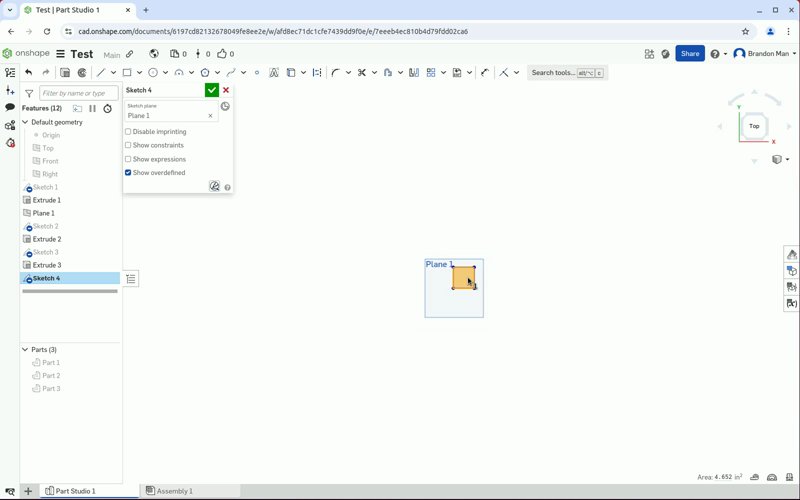
scroll(-6)
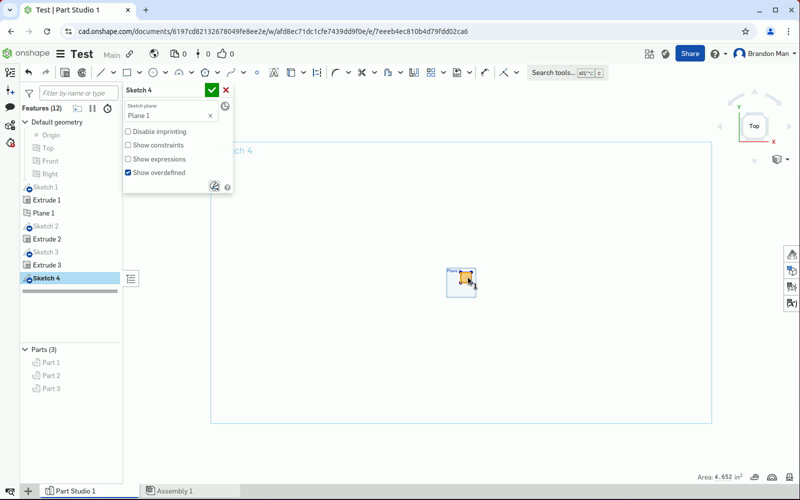
mouse_move(73, 352)
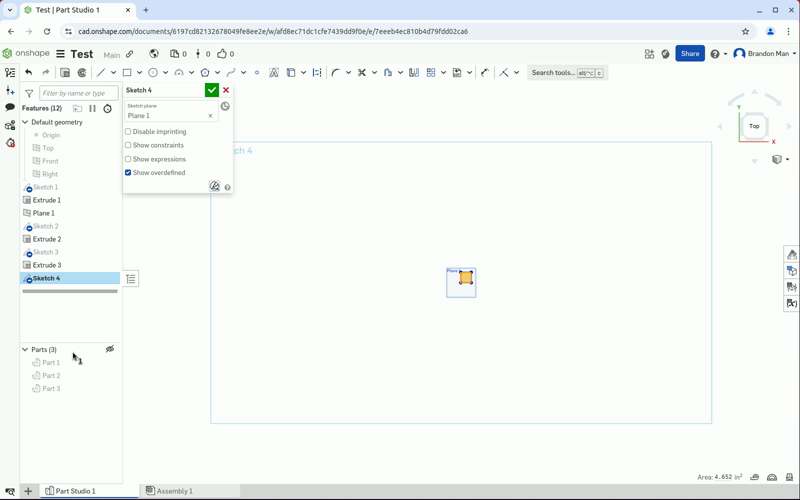
key(shift+y)
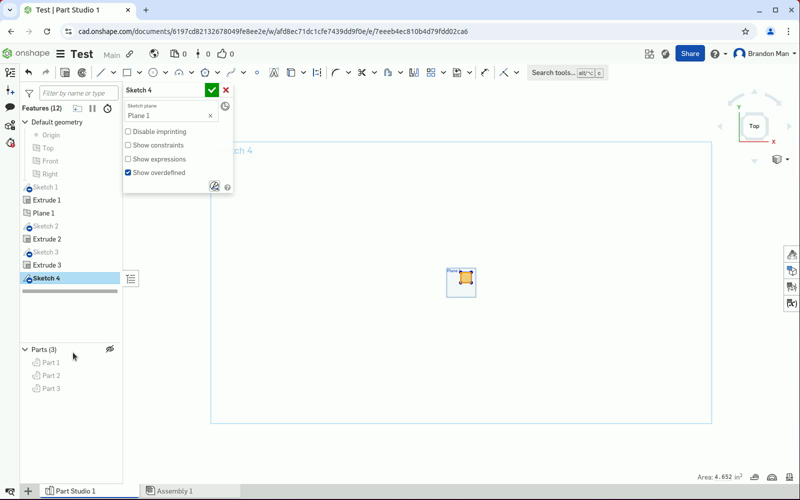
key(shift+e)
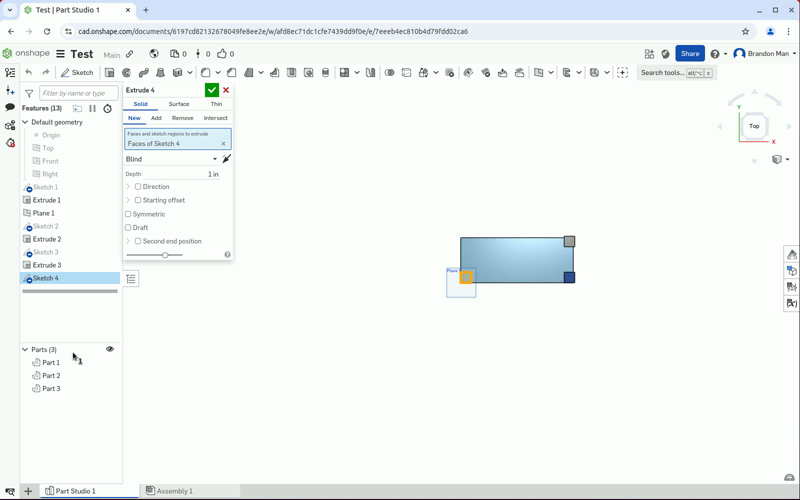
mouse_move(143, 106)
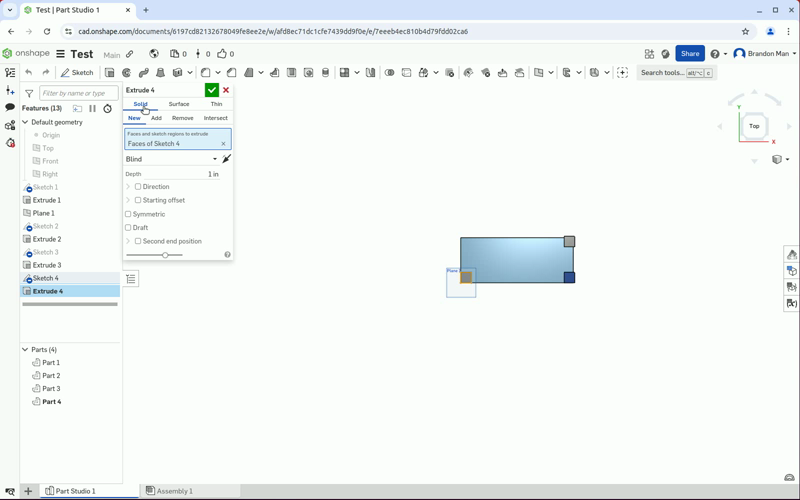
click(143, 106)
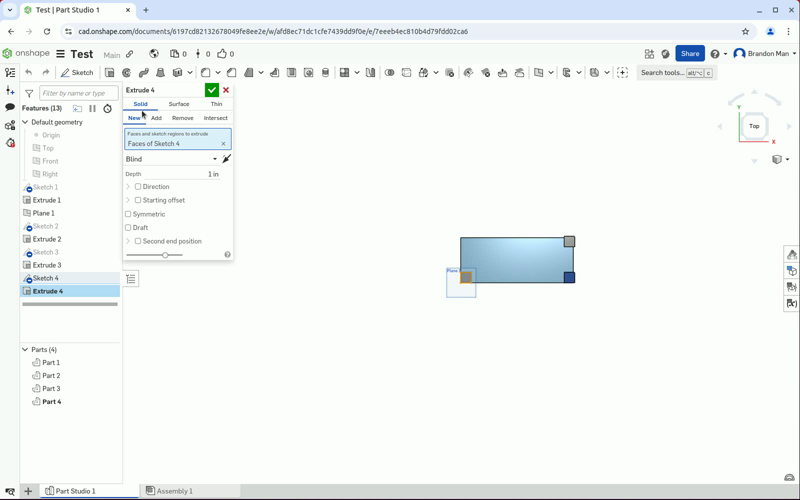
mouse_move(137, 120)
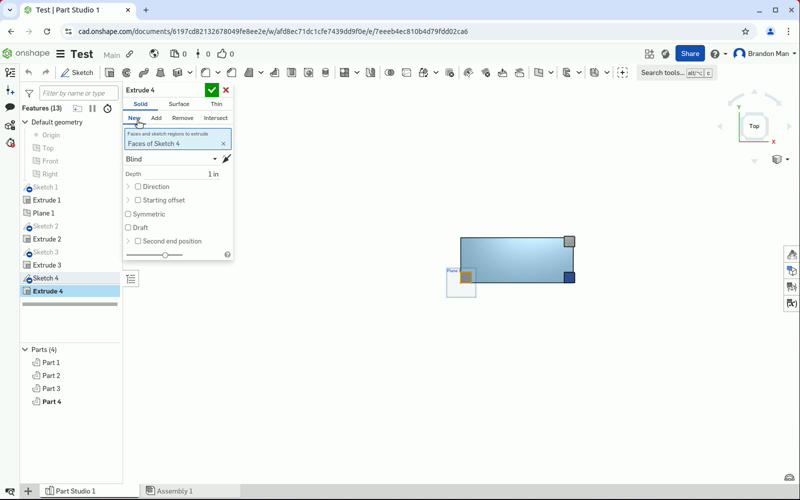
click(137, 120)
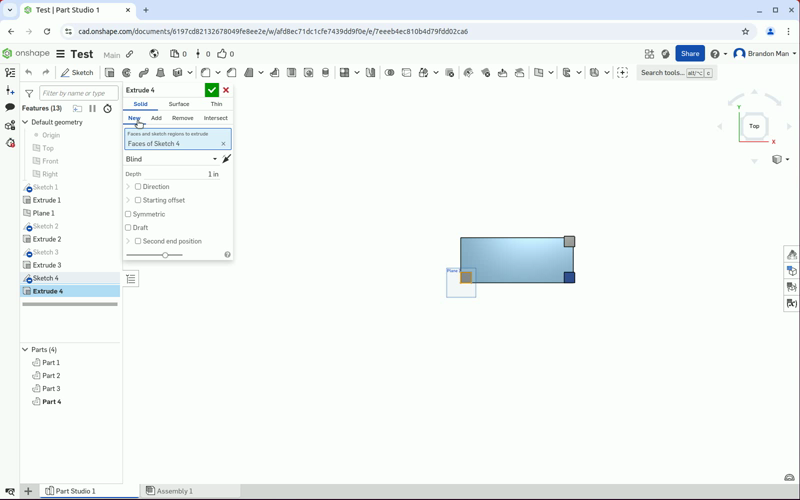
key(tab, 4)
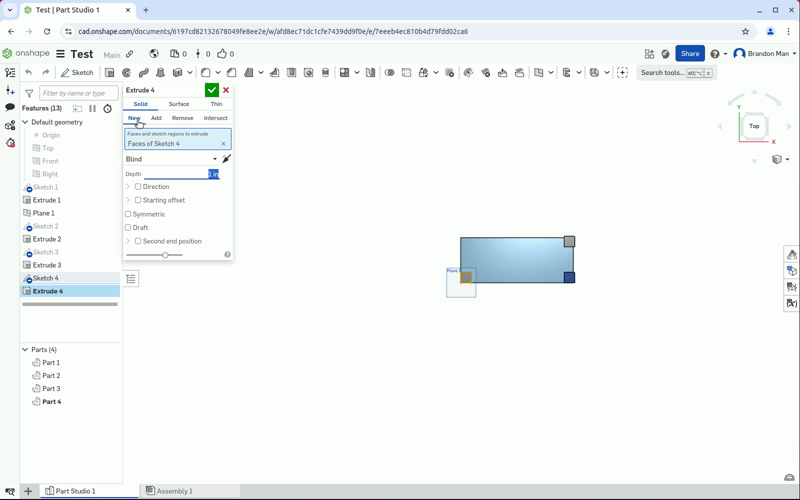
text(11.554)
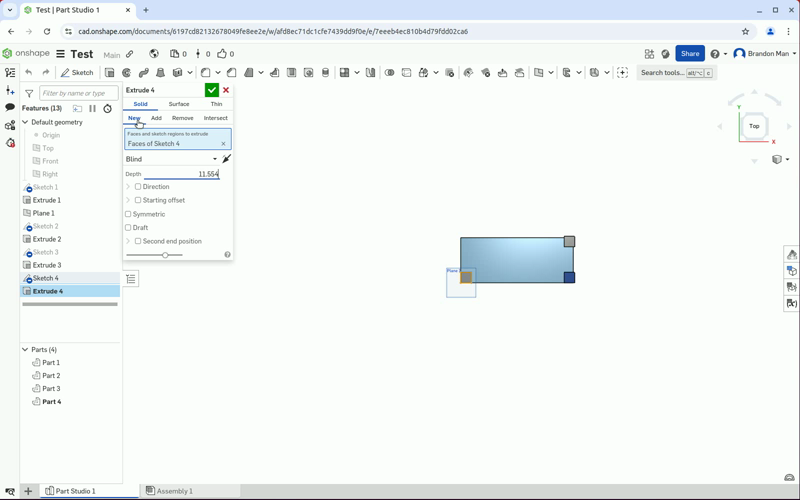
key(enter)
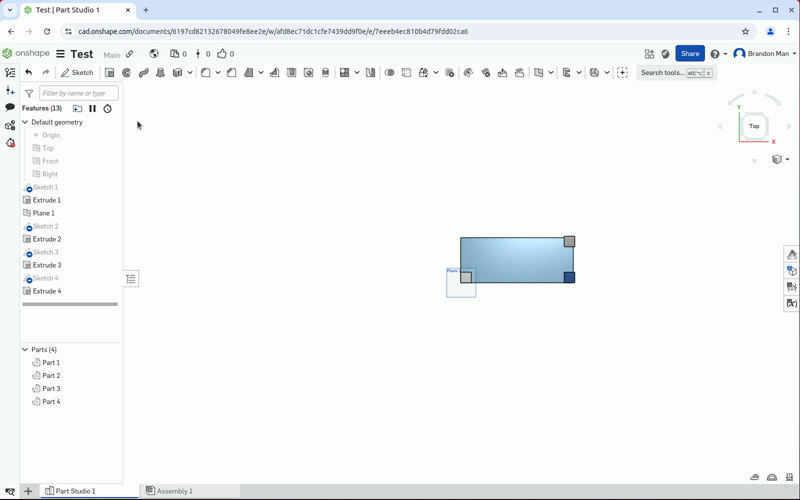
key(shift+h)
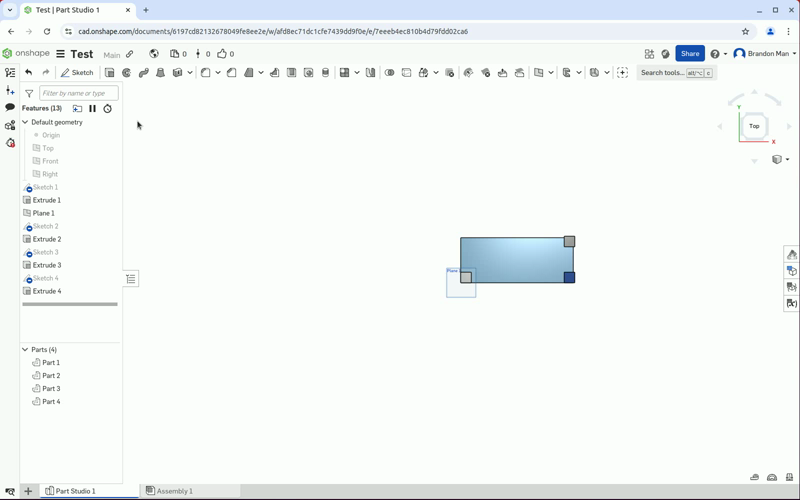
key(shift+h)
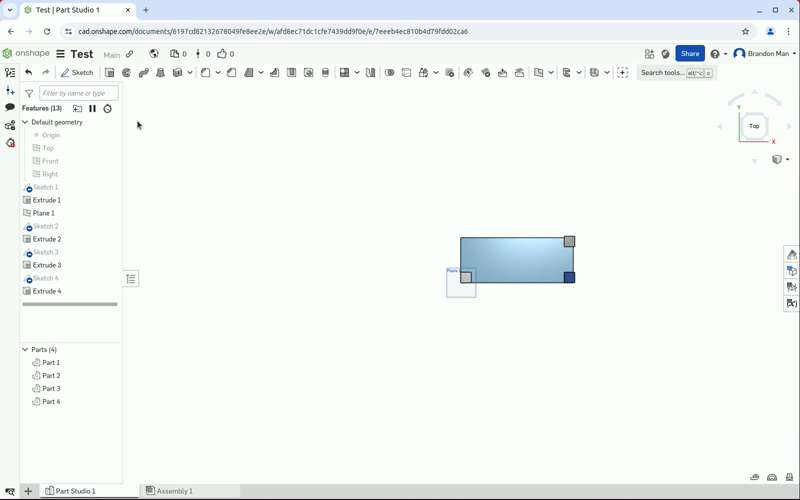
mouse_move(73, 189)
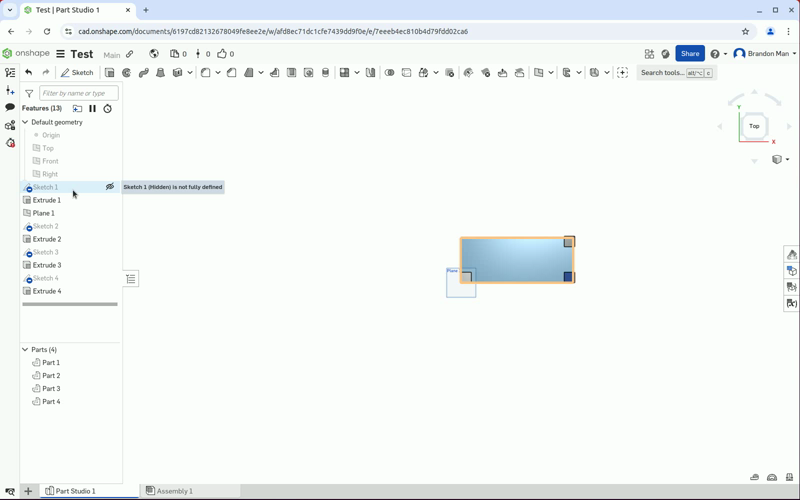
click(73, 189)
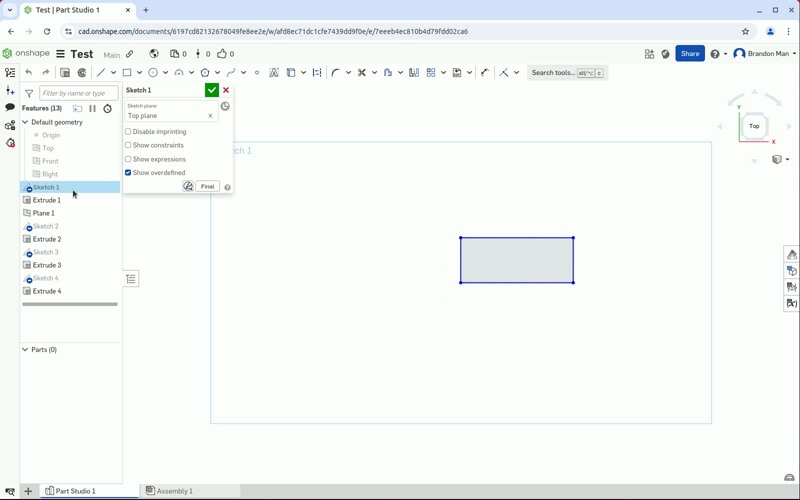
mouse_move(229, 92)
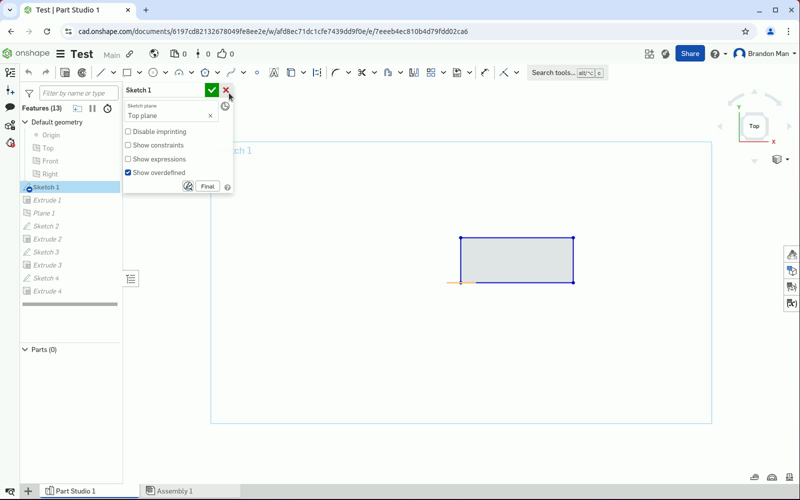
click(229, 92)
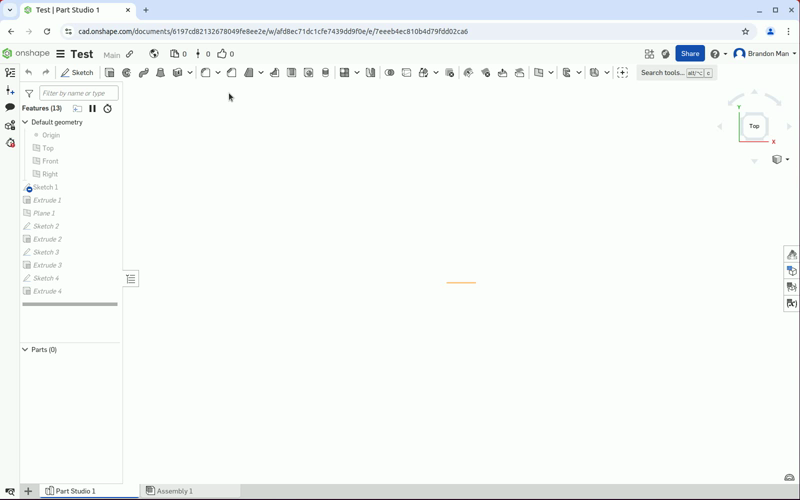
key(shift+s)
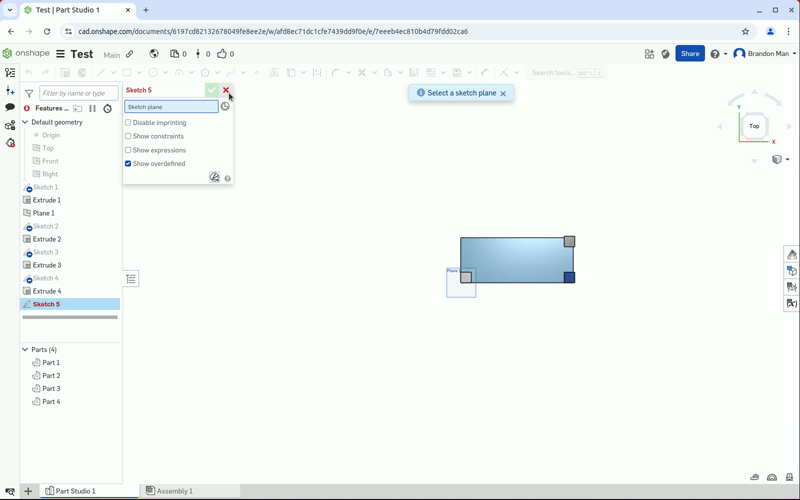
mouse_move(73, 215)
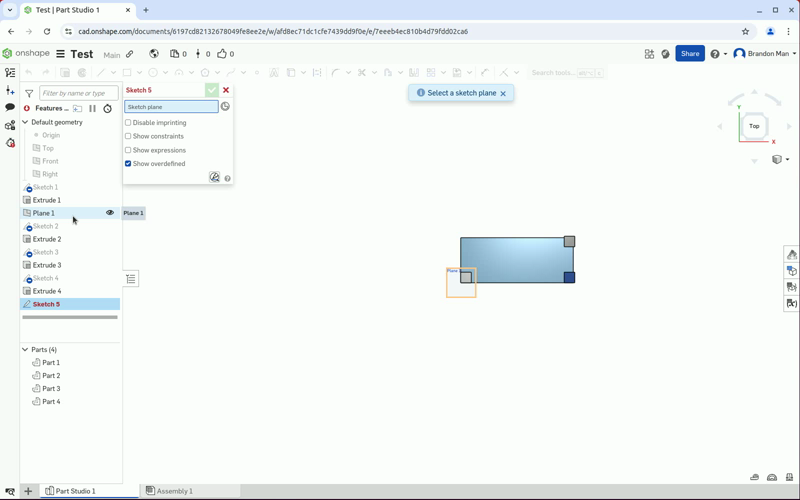
click(73, 215)
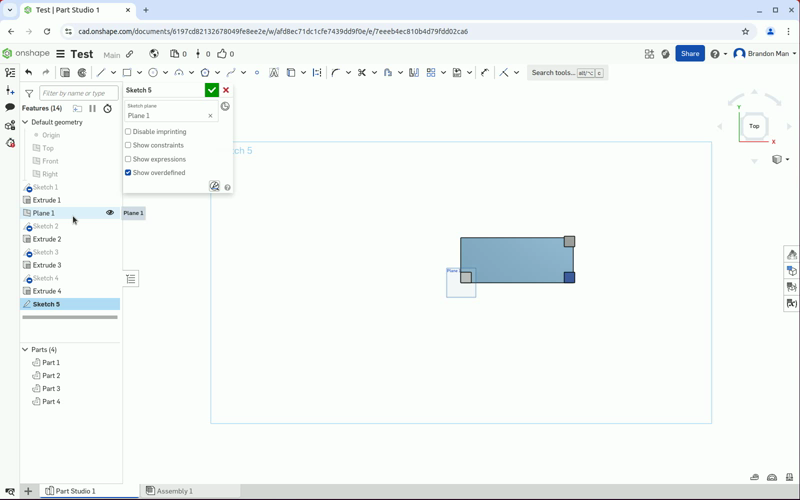
mouse_move(73, 352)
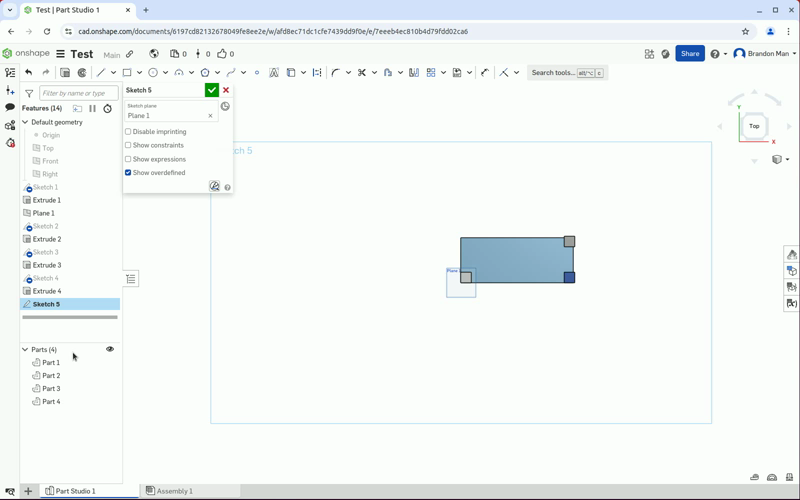
key(y)
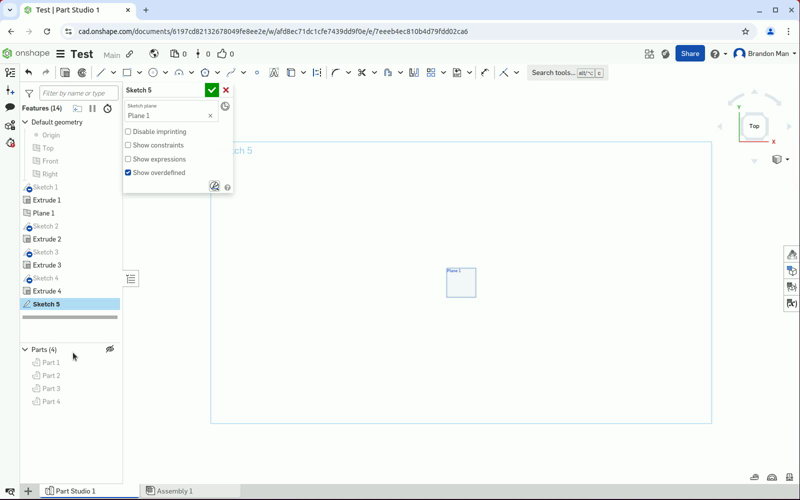
key(l)
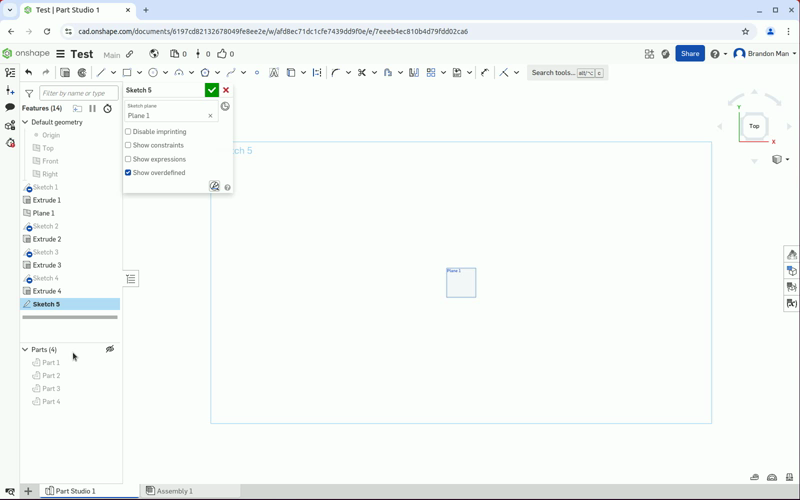
key_down(shift)
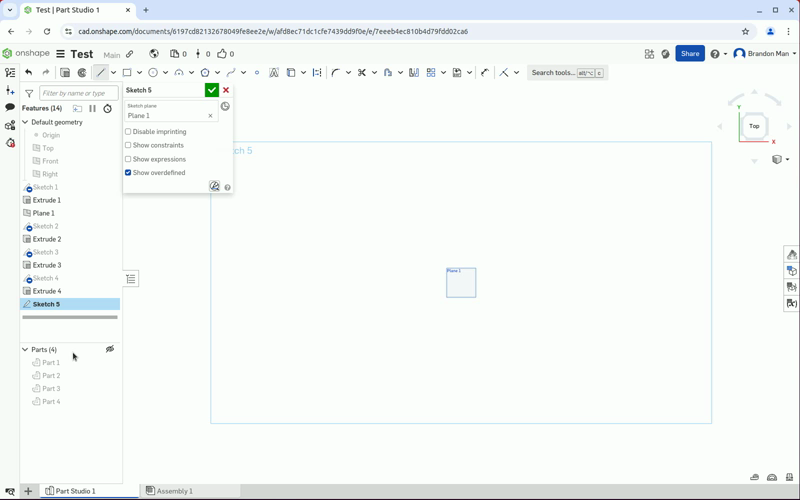
mouse_move(460, 246)
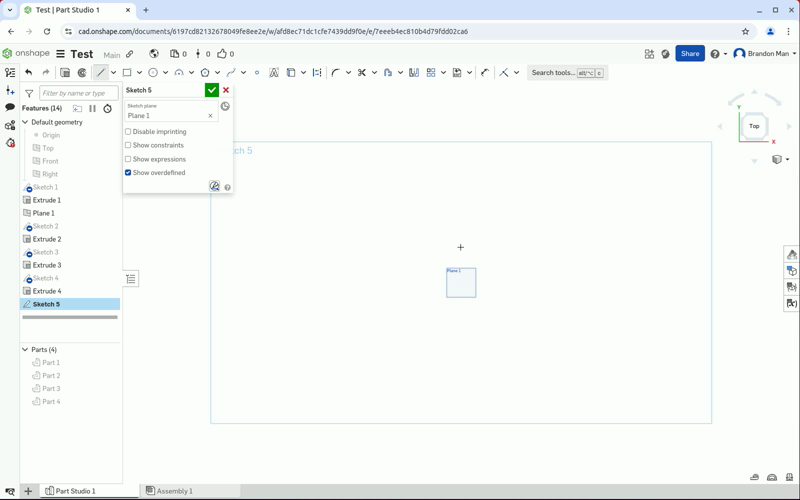
click(460, 246)
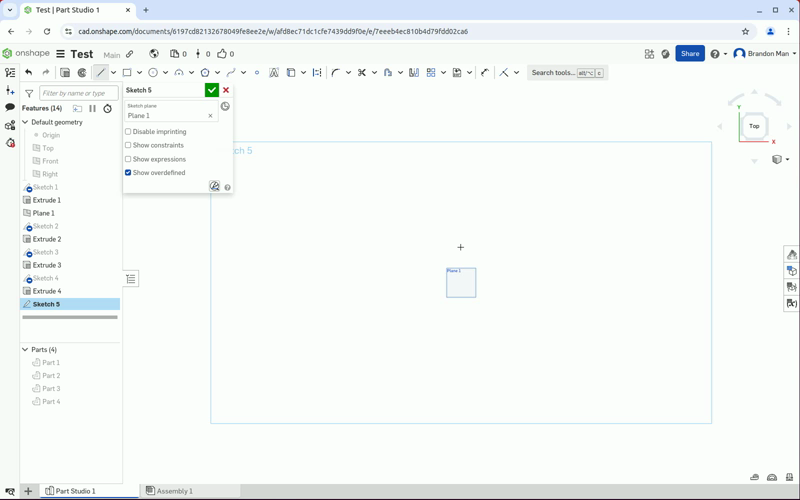
key_up(shift)
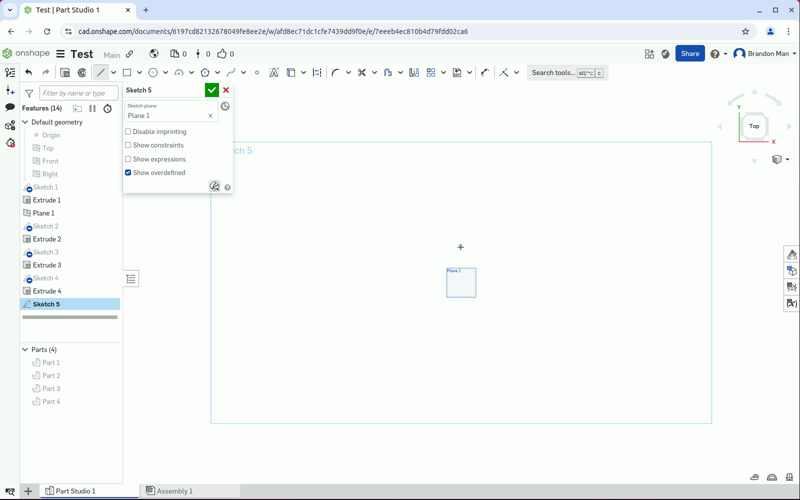
key_down(shift)
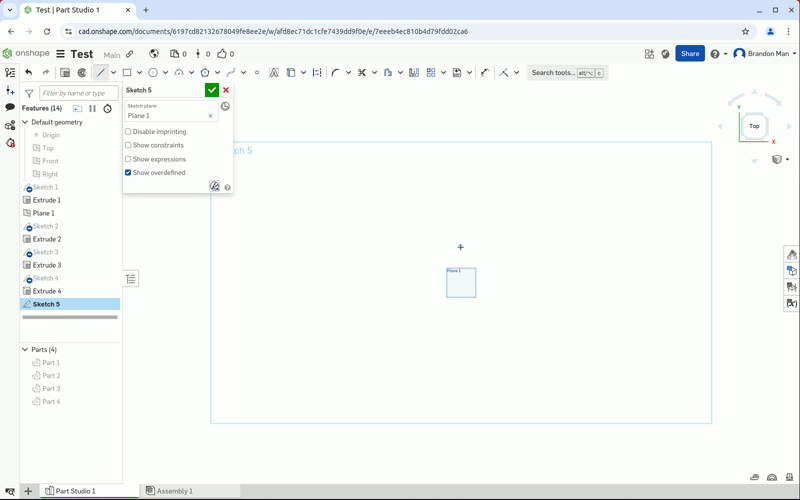
mouse_move(490, 246)
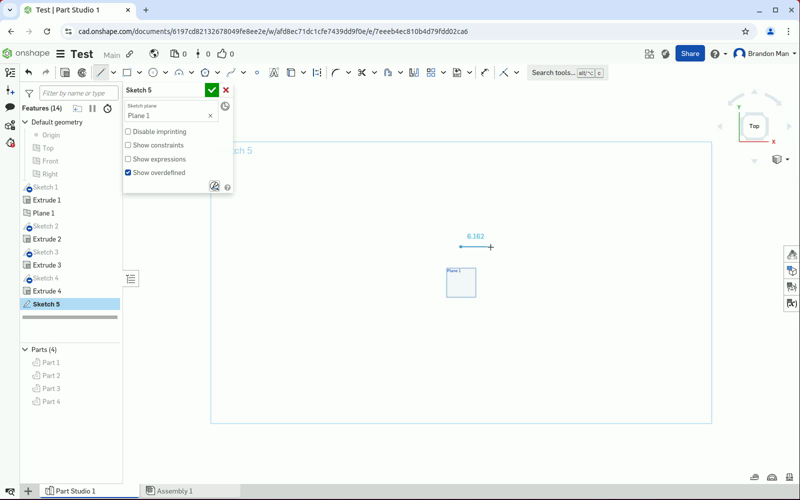
mouse_move(471, 246)
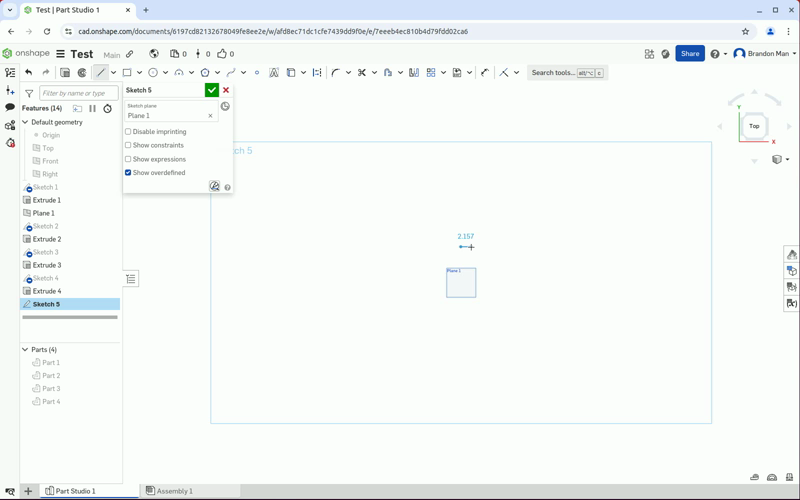
click(471, 246)
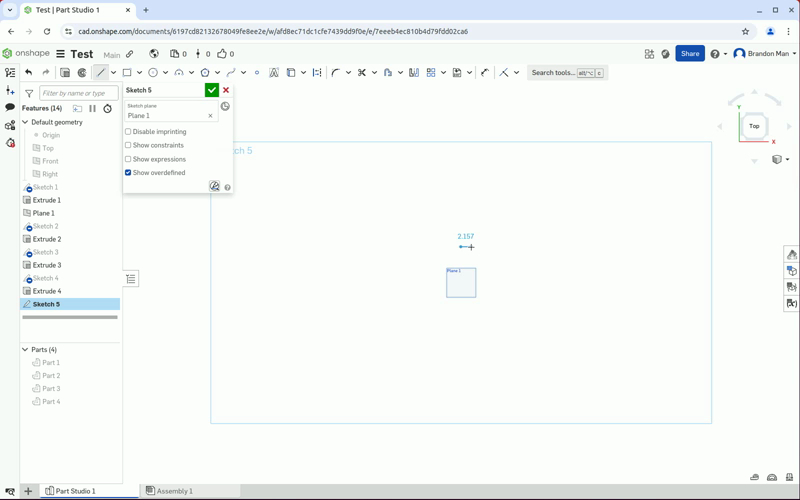
key_up(shift)
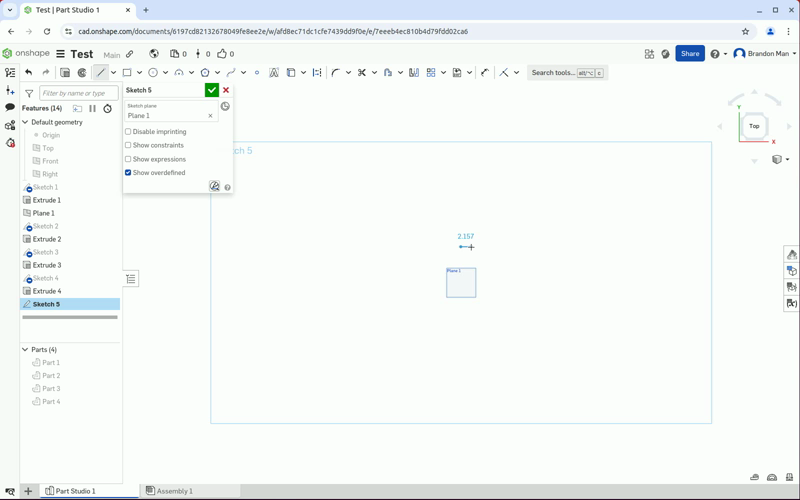
key_down(shift)
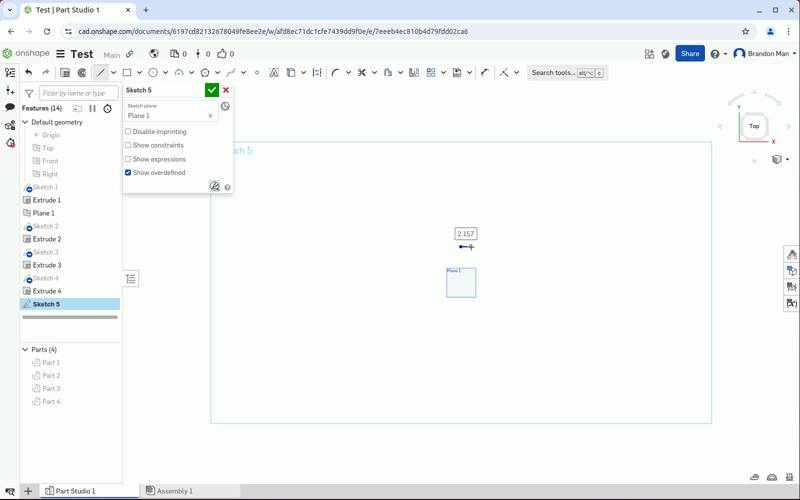
mouse_move(501, 246)
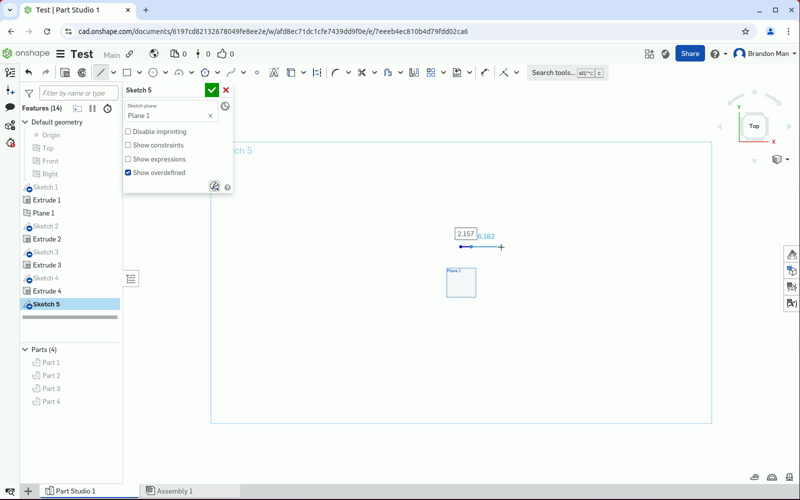
mouse_move(471, 236)
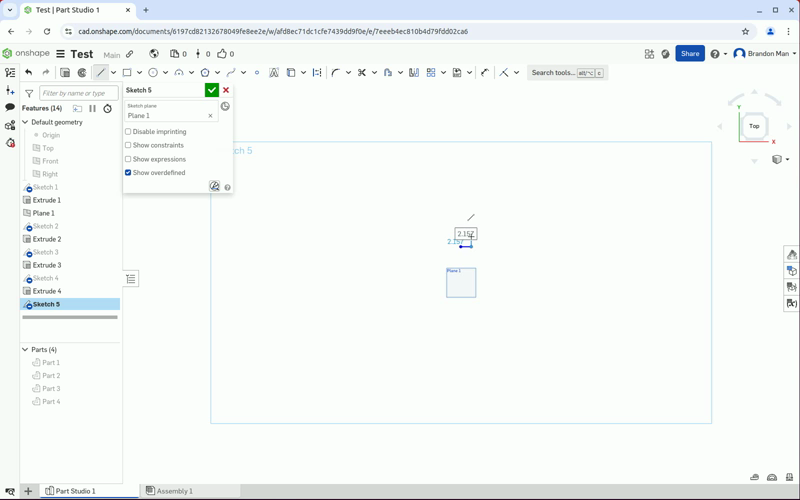
click(471, 236)
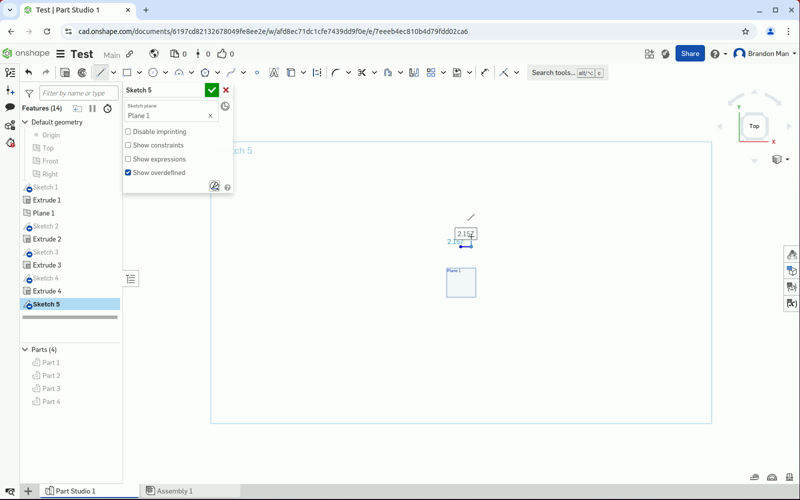
key_up(shift)
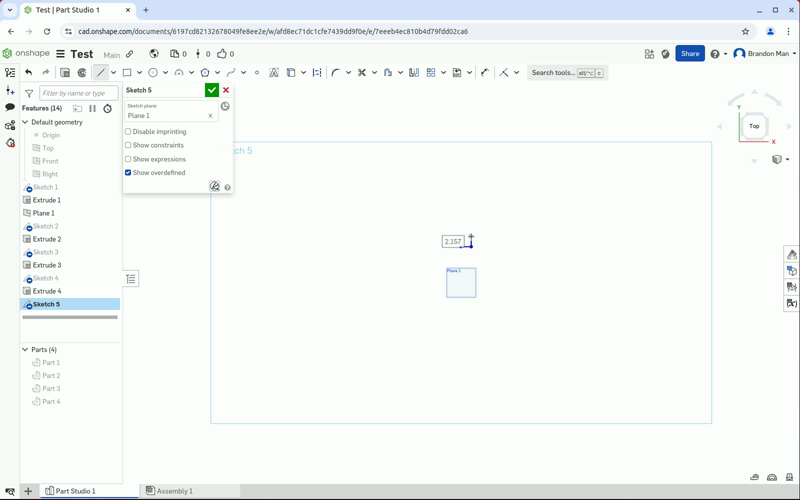
key_down(shift)
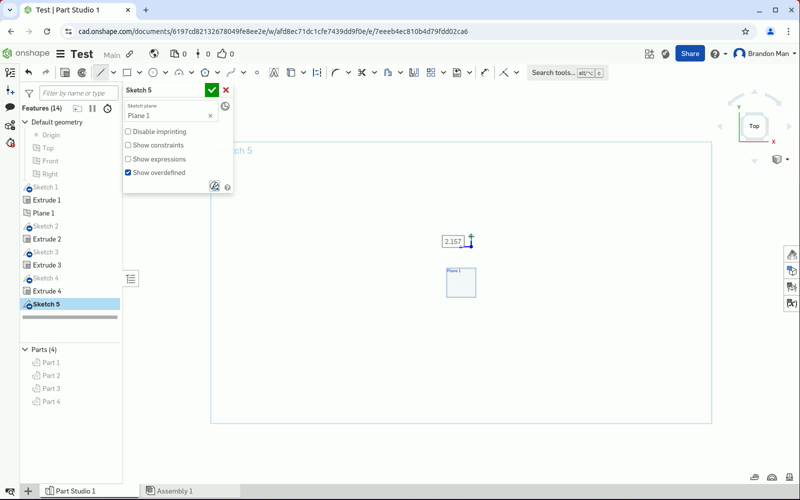
mouse_move(501, 236)
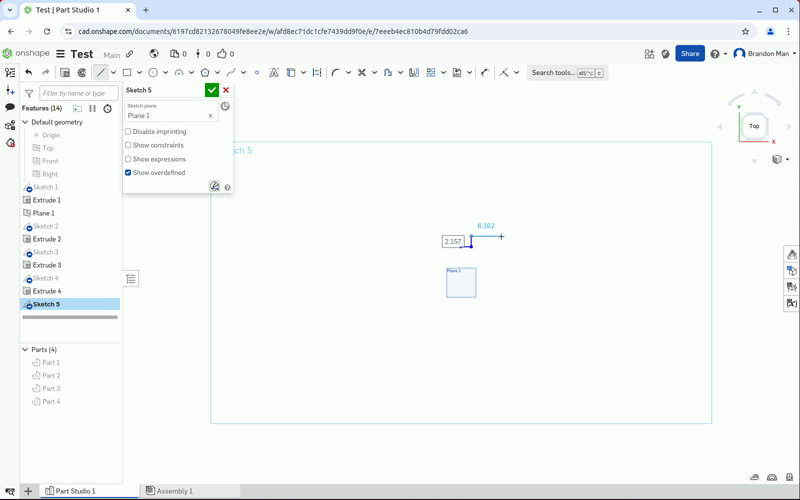
mouse_move(460, 236)
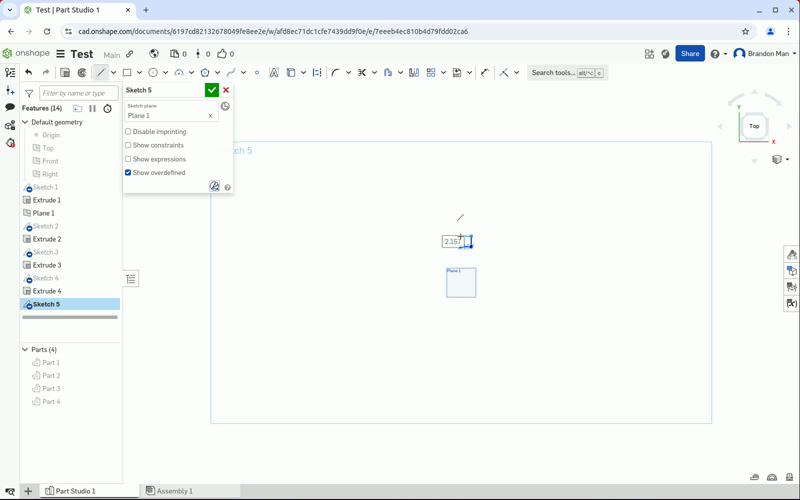
click(460, 236)
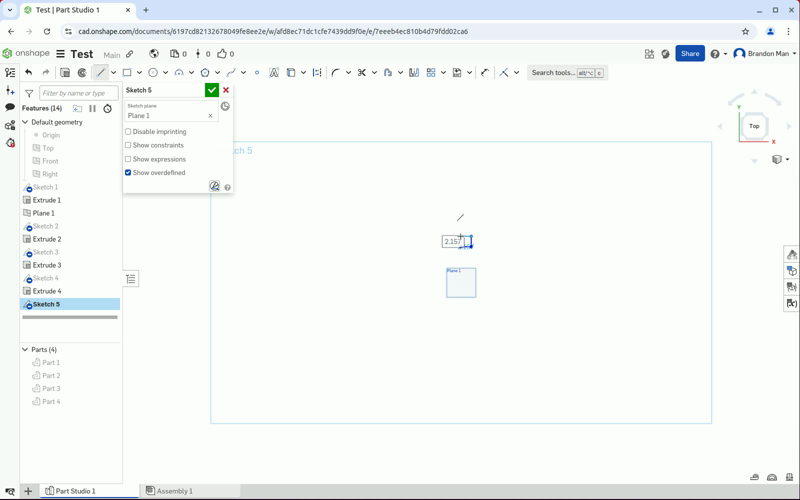
key_up(shift)
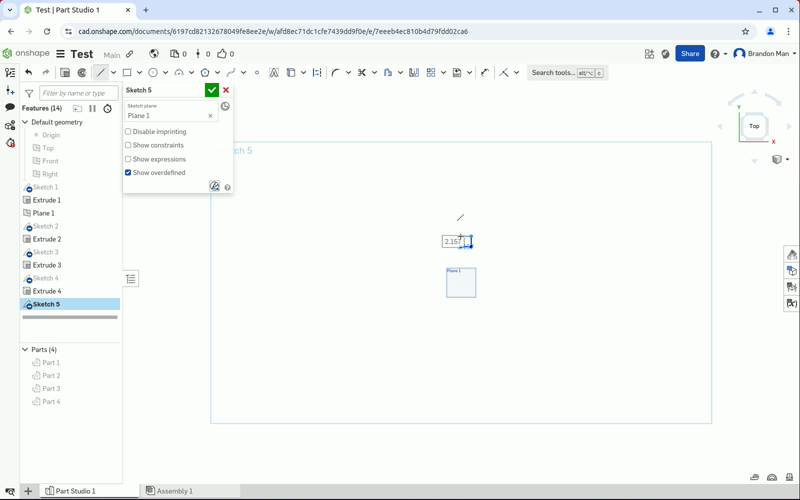
mouse_move(490, 236)
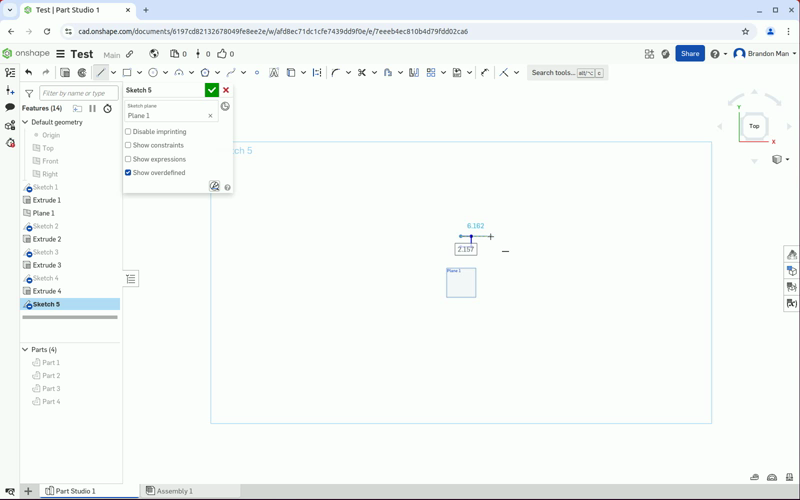
key_down(shift)
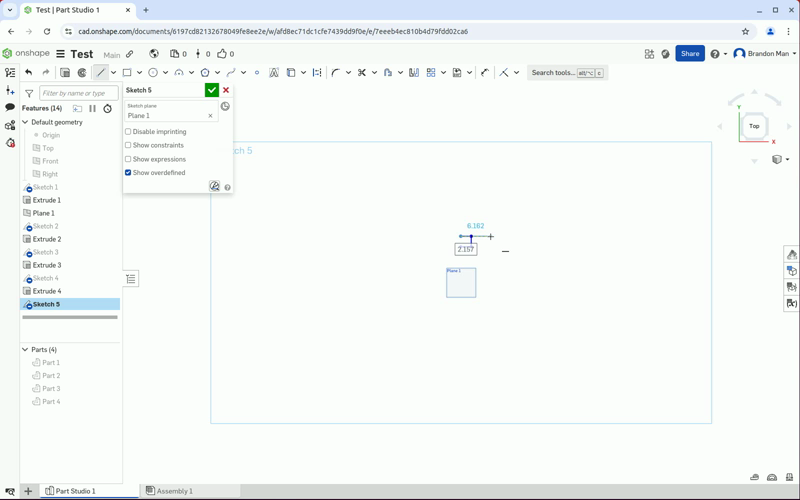
mouse_move(460, 246)
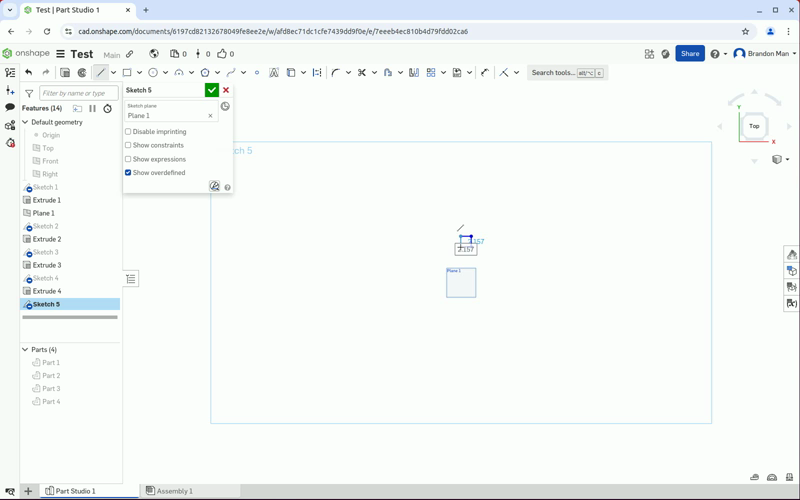
key_up(shift)
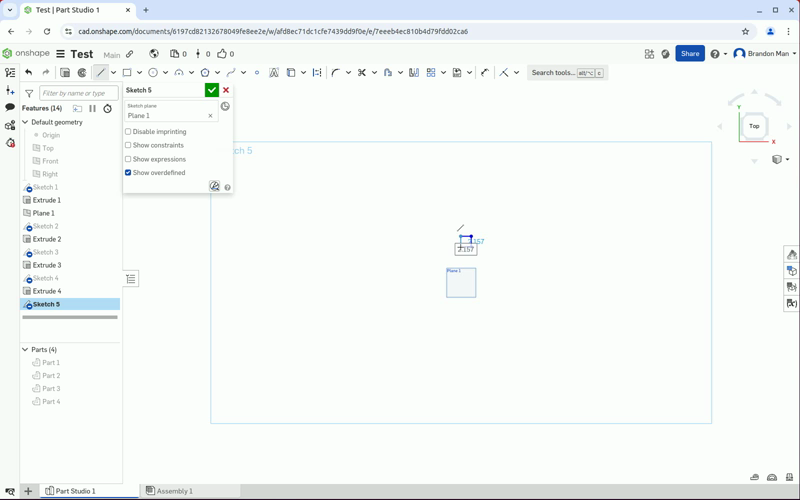
click(460, 246)
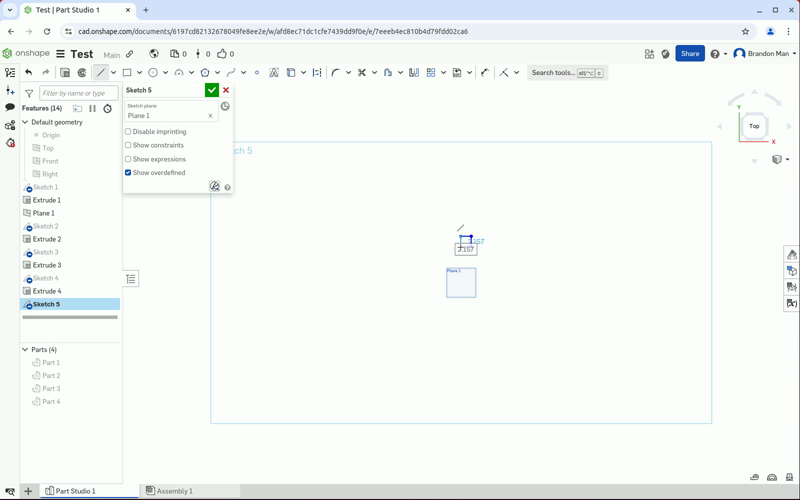
key(esc)
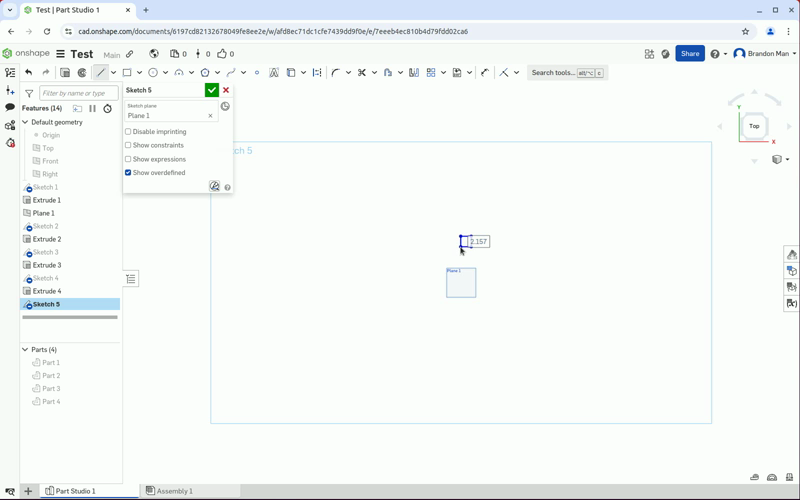
mouse_move(463, 241)
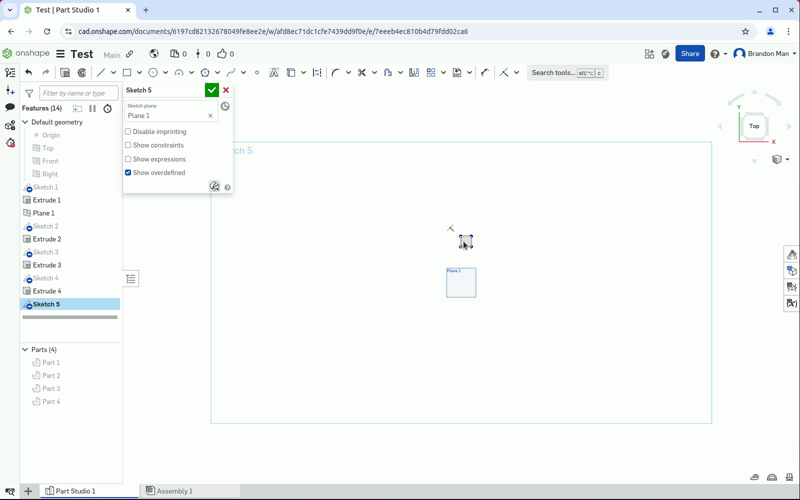
scroll(6)
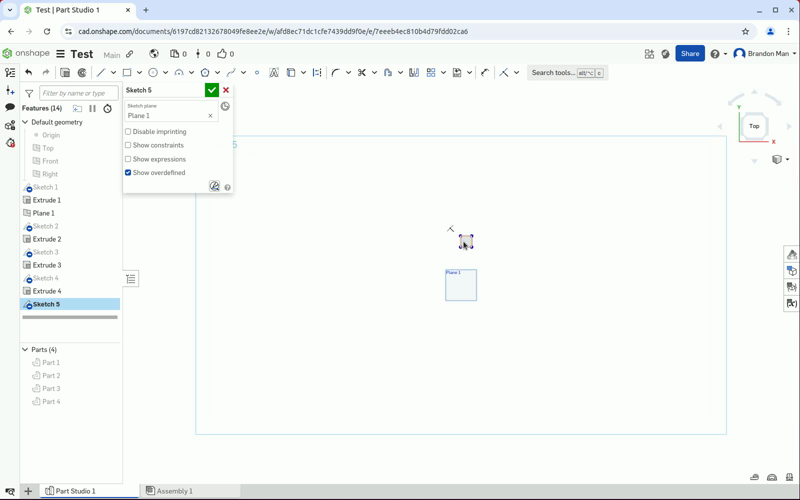
scroll(6)
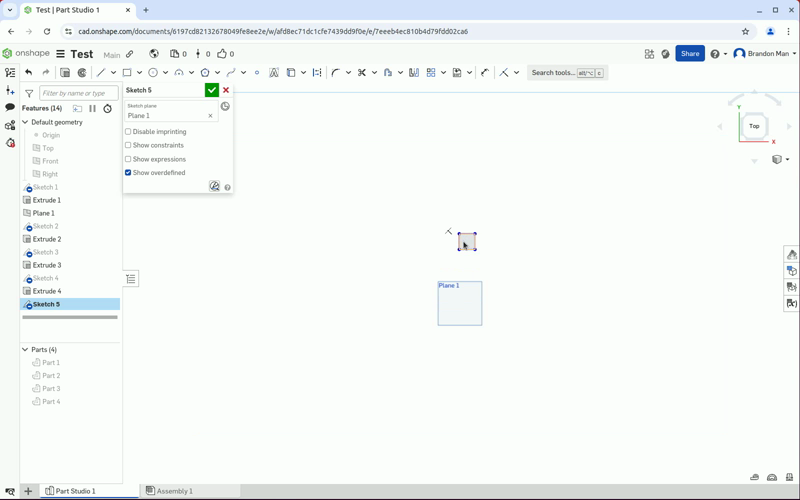
scroll(6)
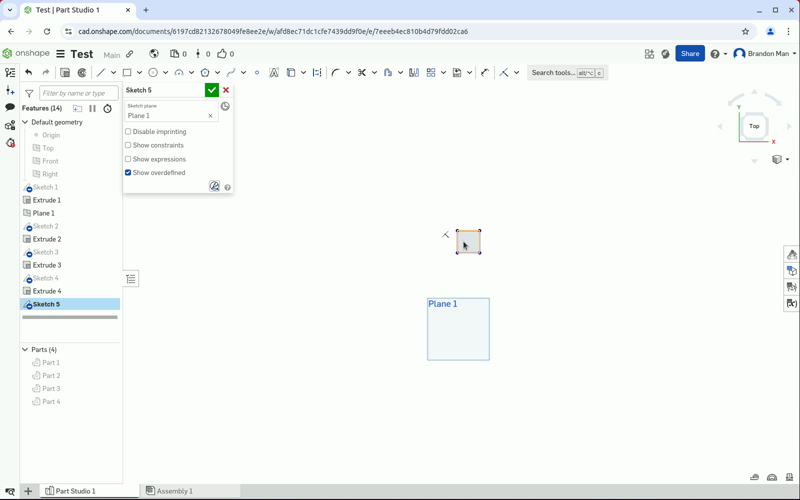
scroll(6)
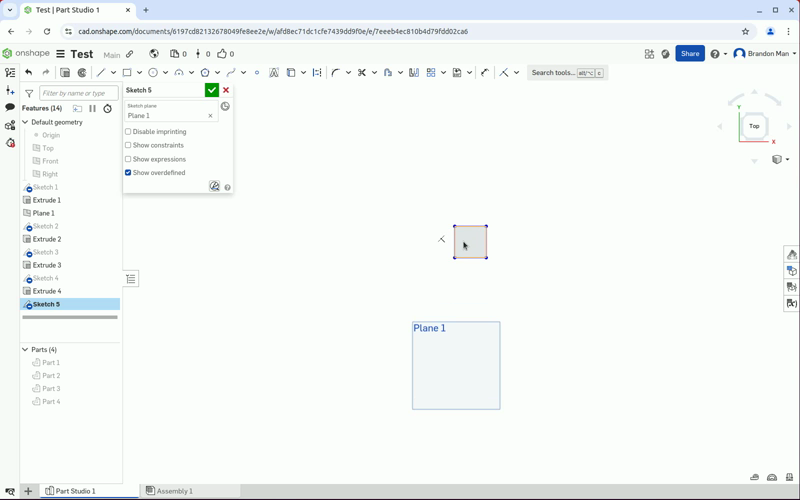
scroll(6)
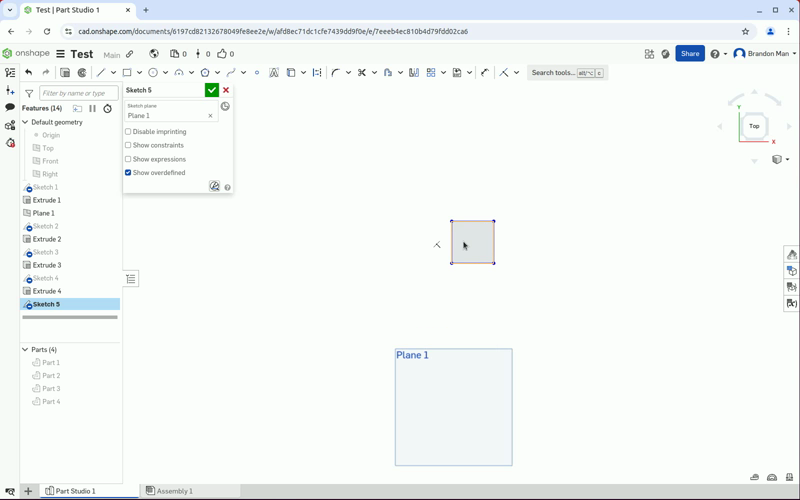
scroll(6)
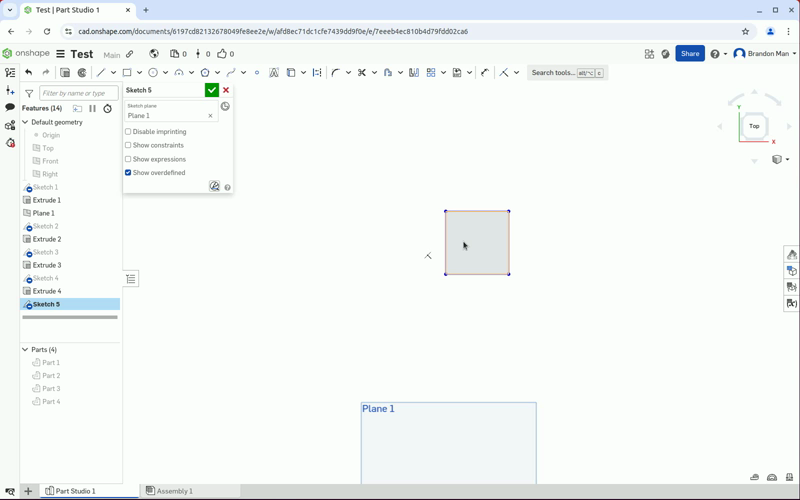
scroll(6)
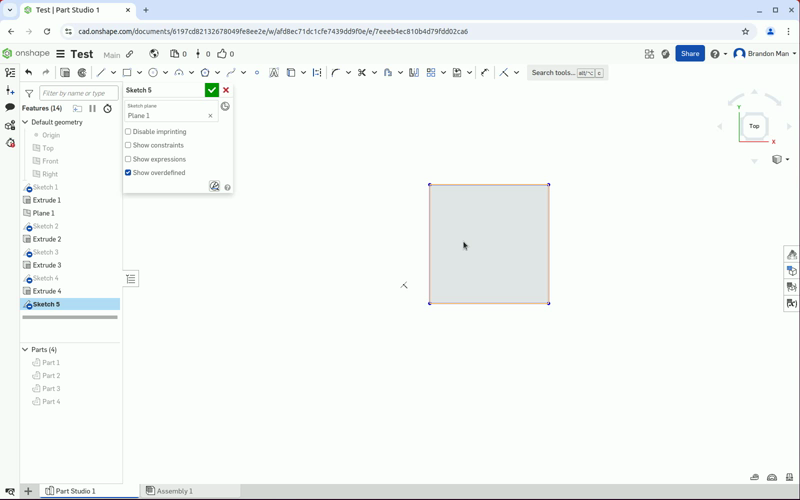
click(463, 241)
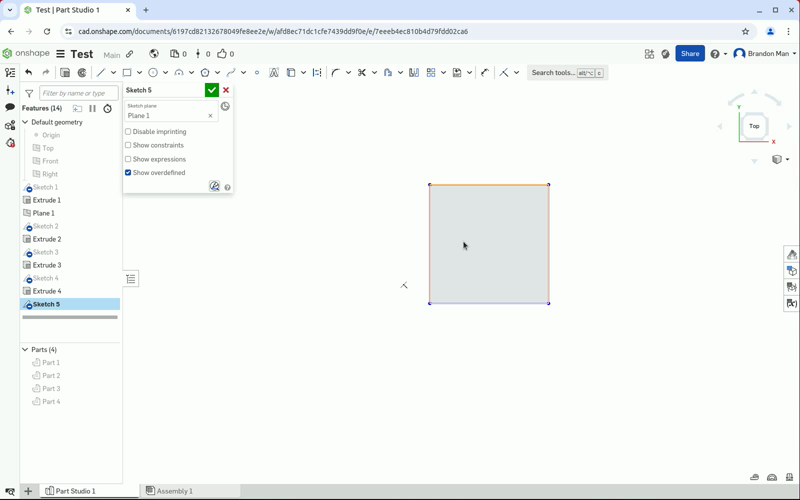
scroll(-6)
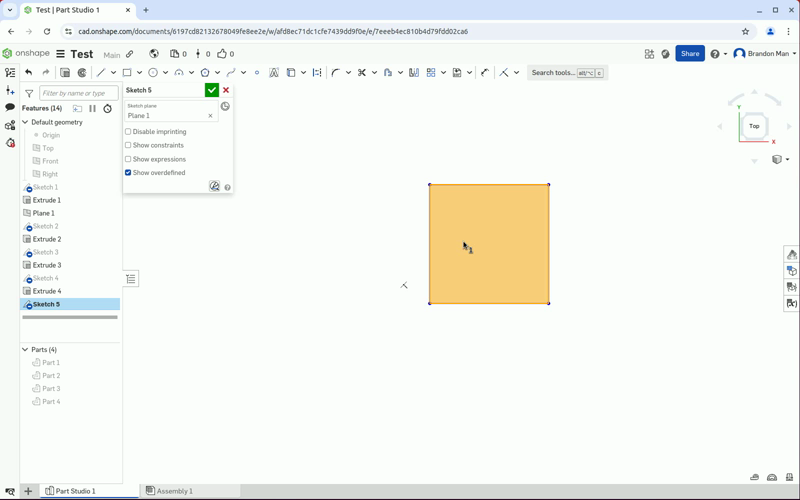
scroll(-6)
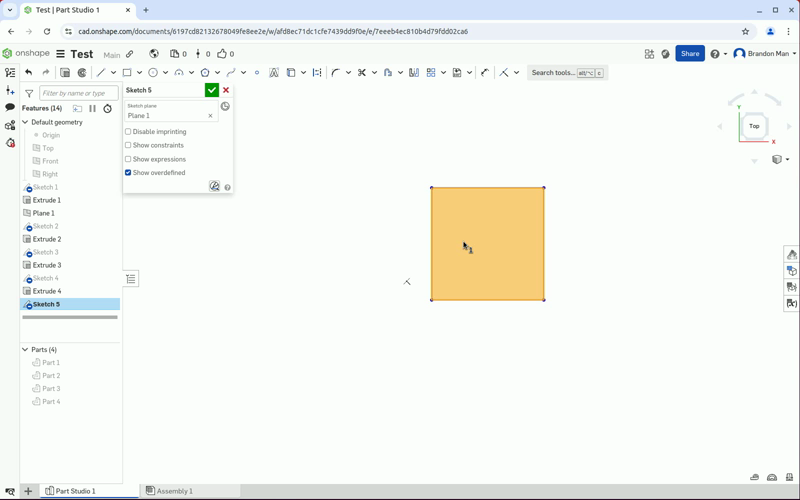
scroll(-6)
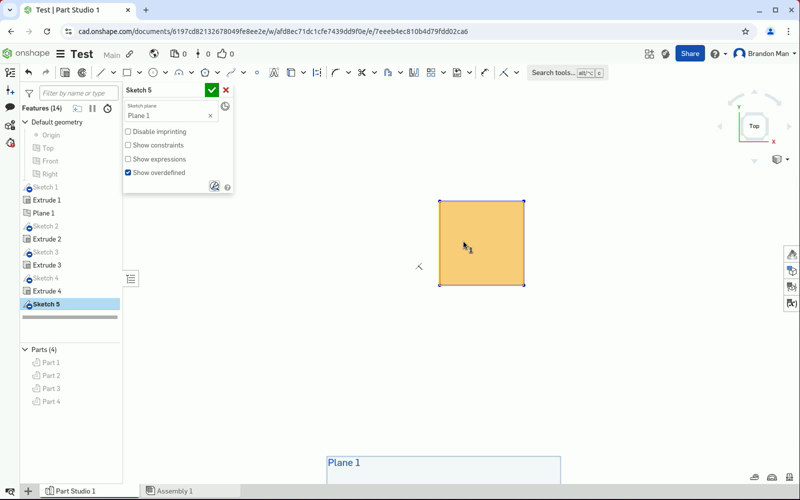
scroll(-6)
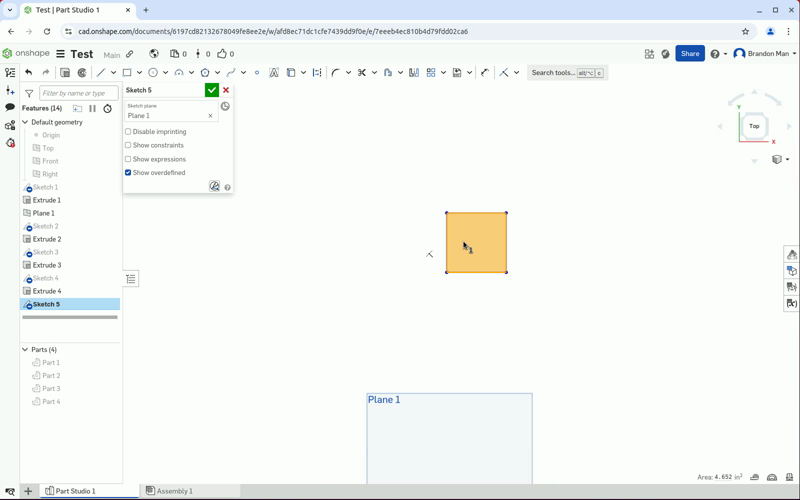
scroll(-6)
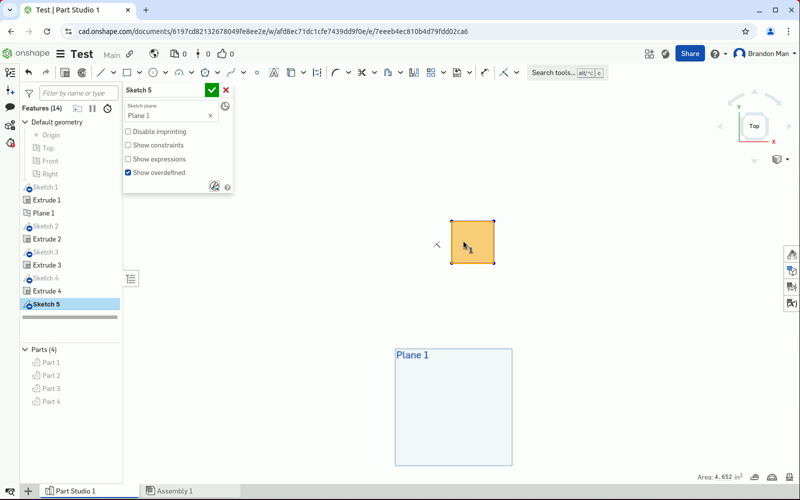
scroll(-6)
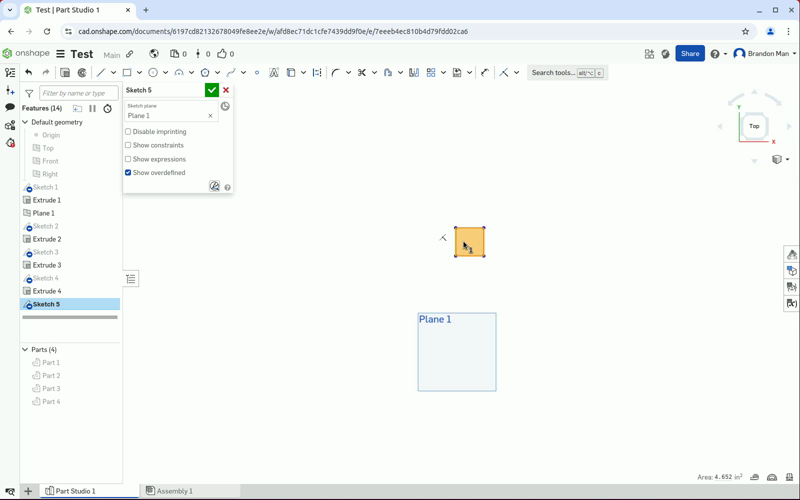
scroll(-6)
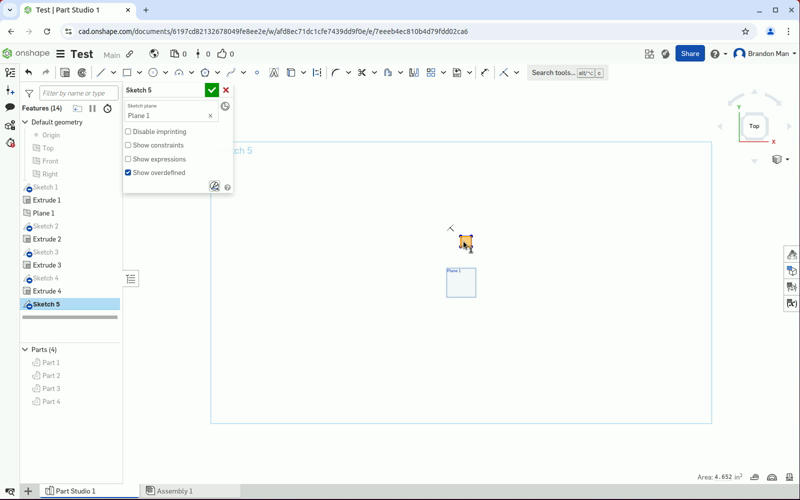
mouse_move(73, 352)
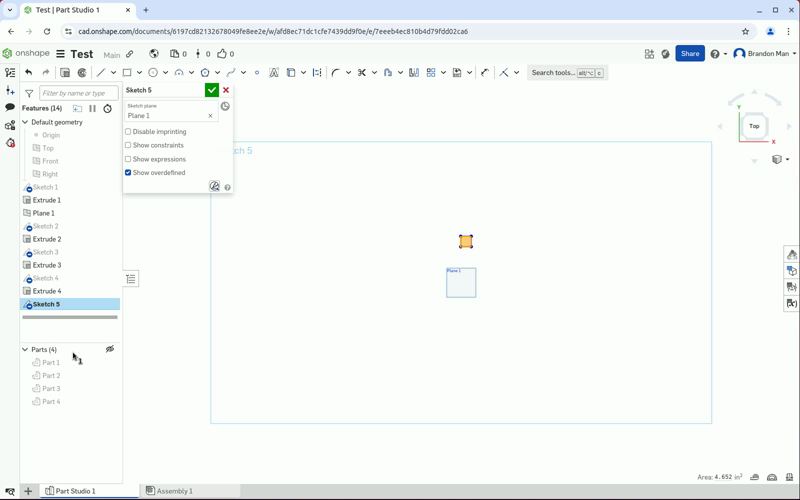
key(shift+y)
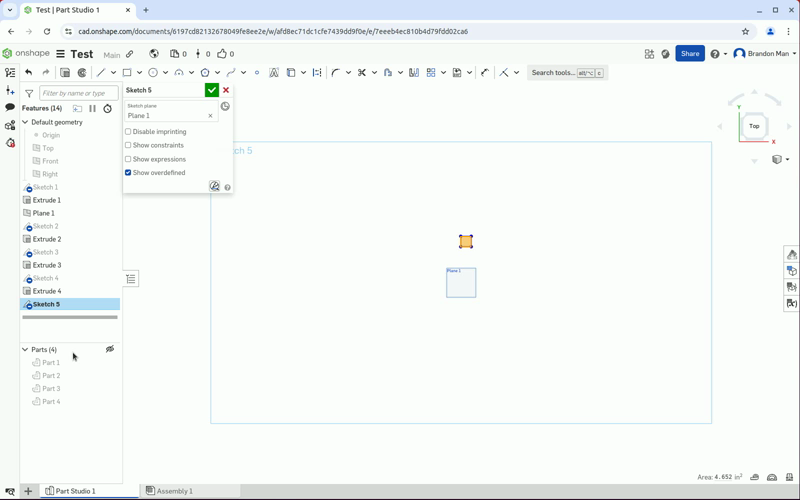
key(shift+e)
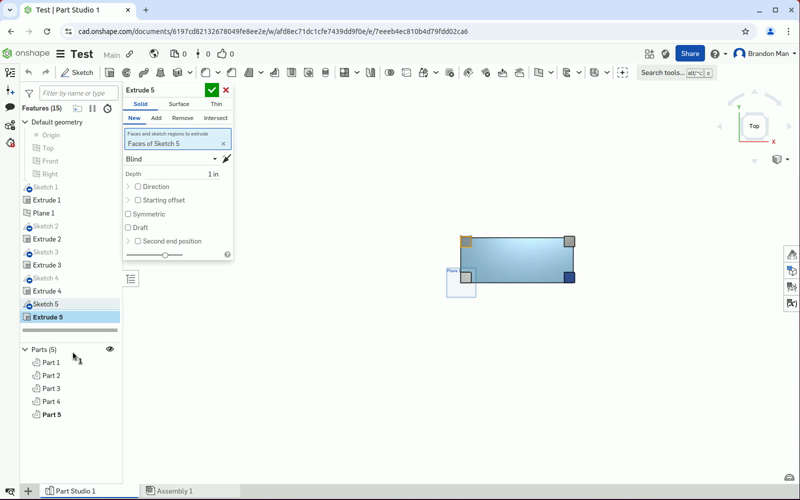
mouse_move(143, 106)
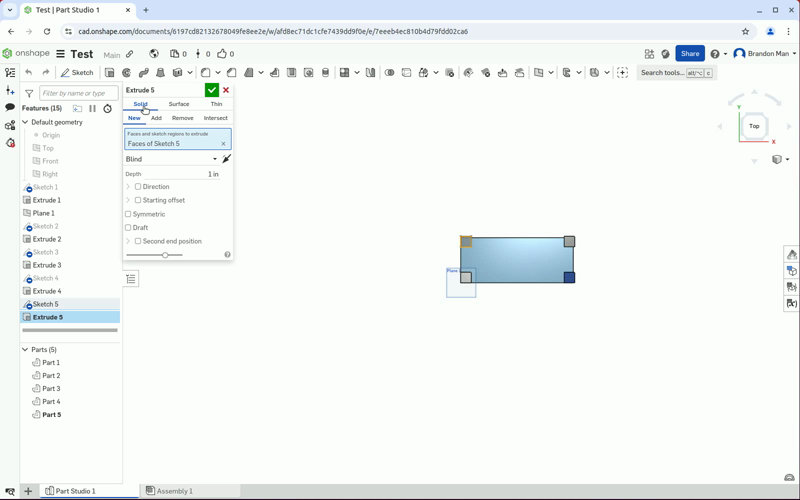
click(143, 106)
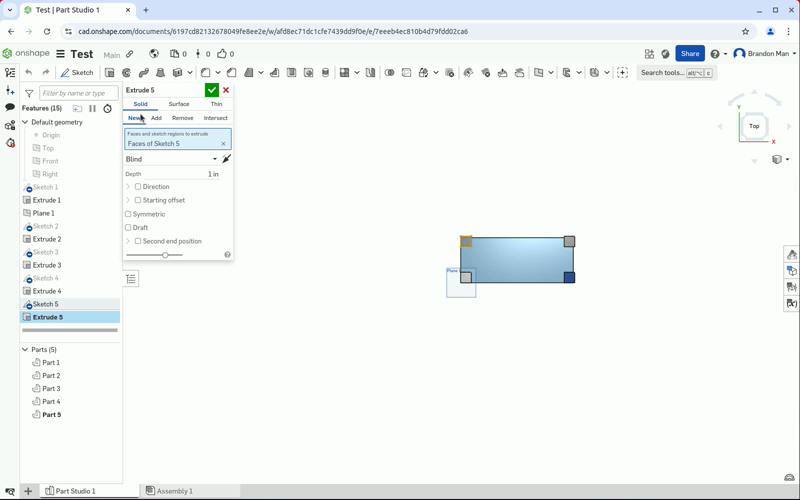
mouse_move(137, 120)
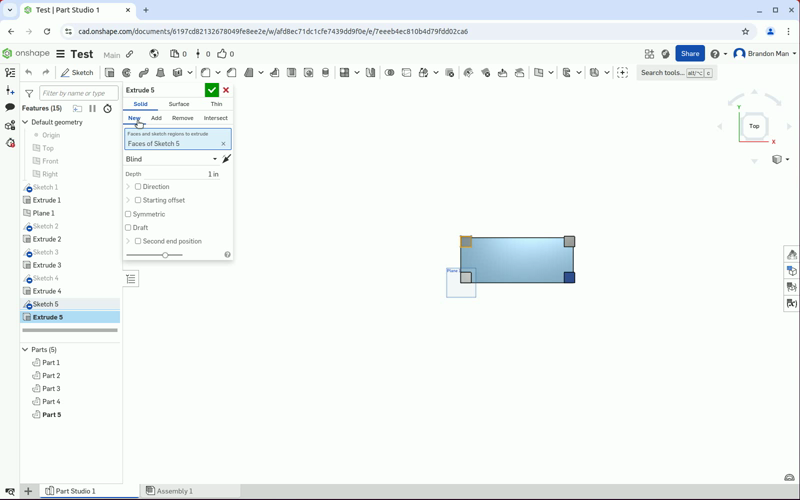
click(137, 120)
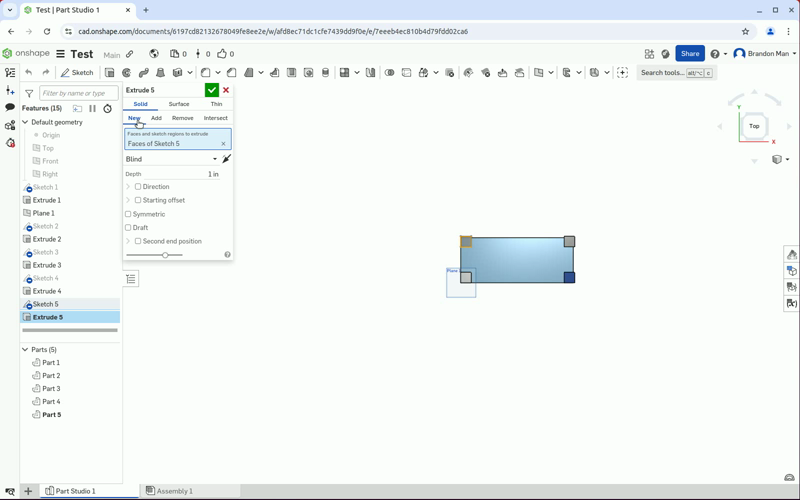
key(tab, 4)
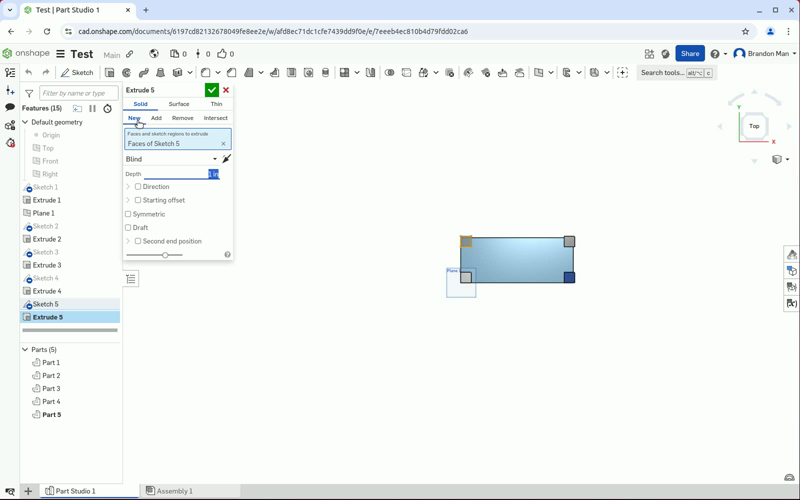
text(11.554)
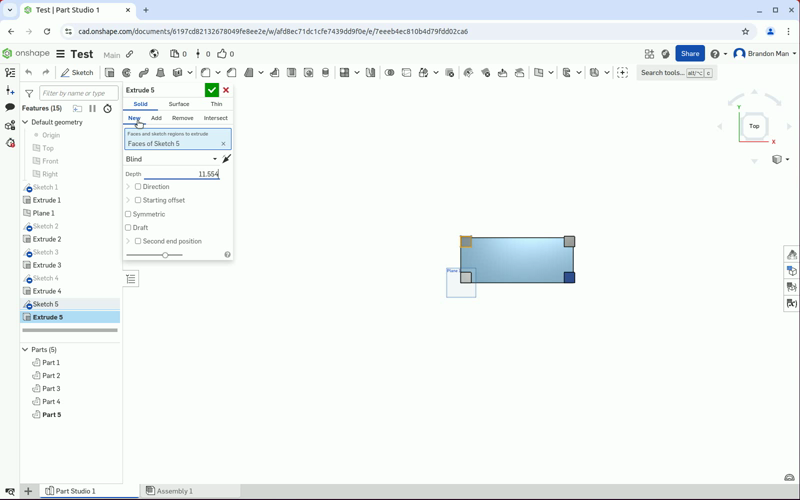
key(enter)
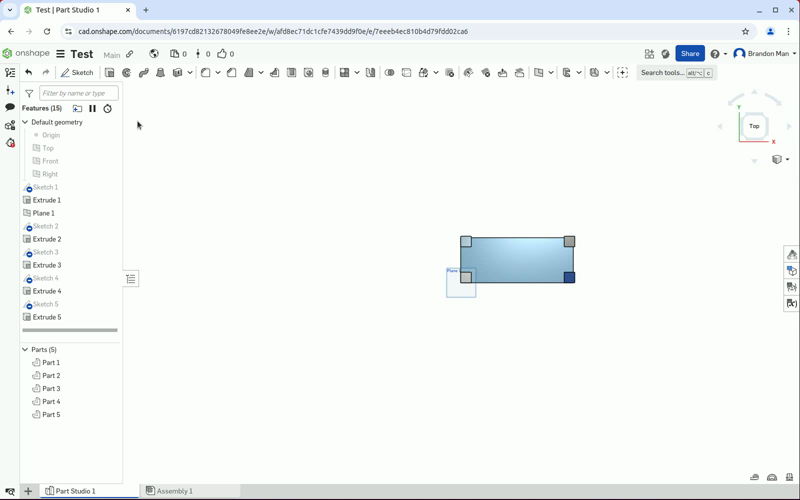
key(shift+h)
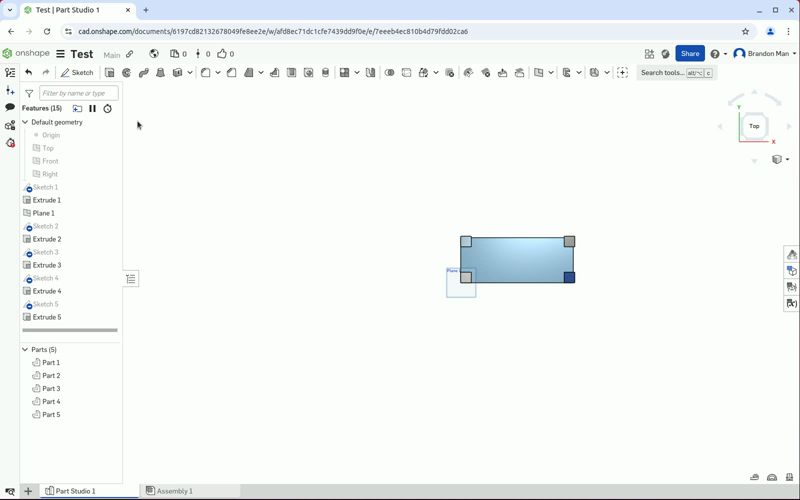
key(shift+h)
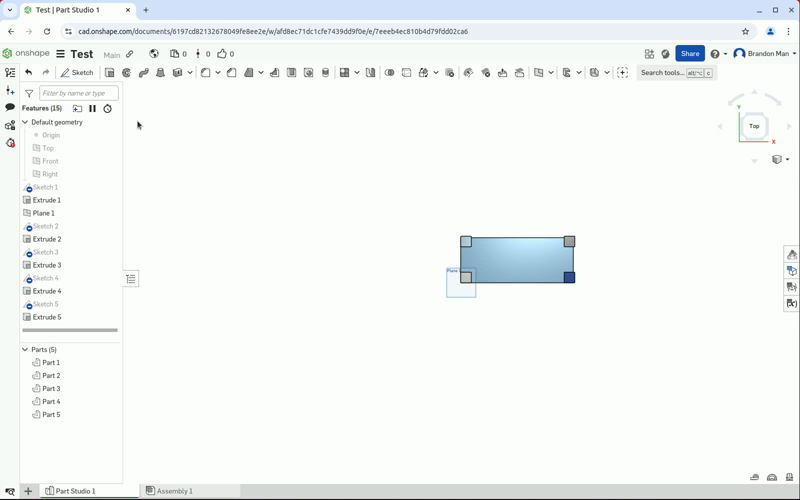
mouse_move(73, 189)
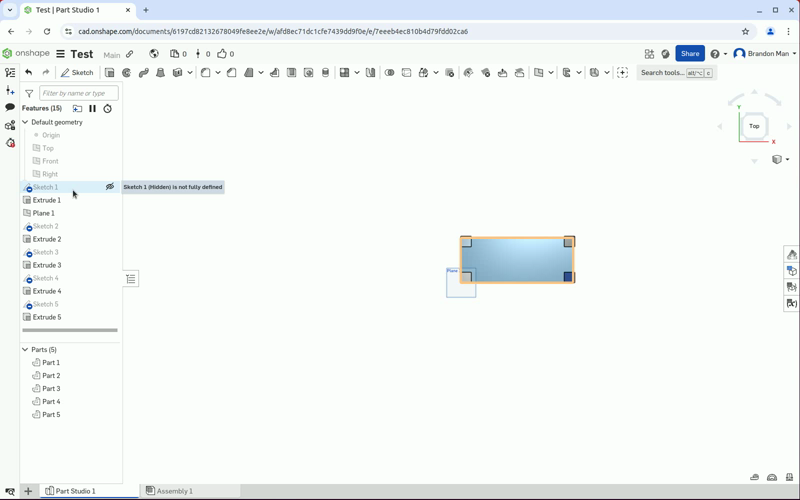
click(73, 189)
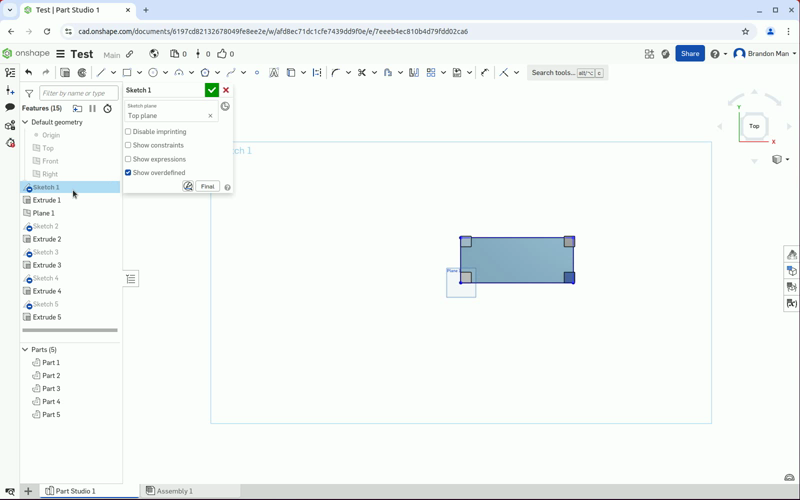
mouse_move(229, 92)
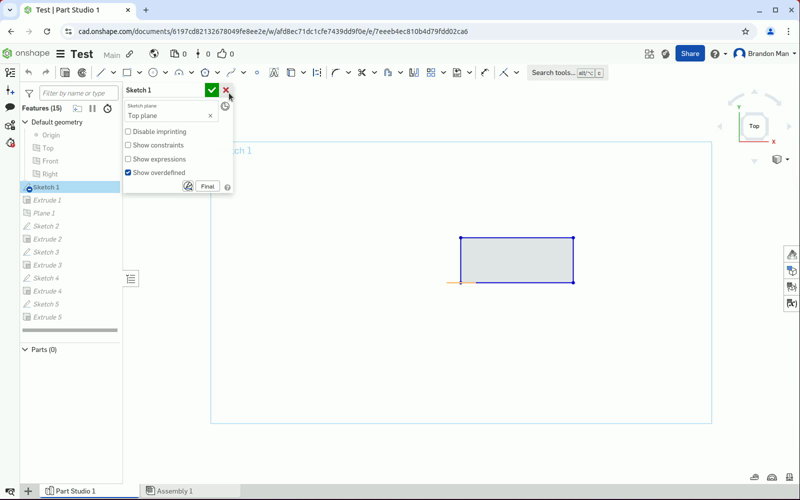
click(229, 92)
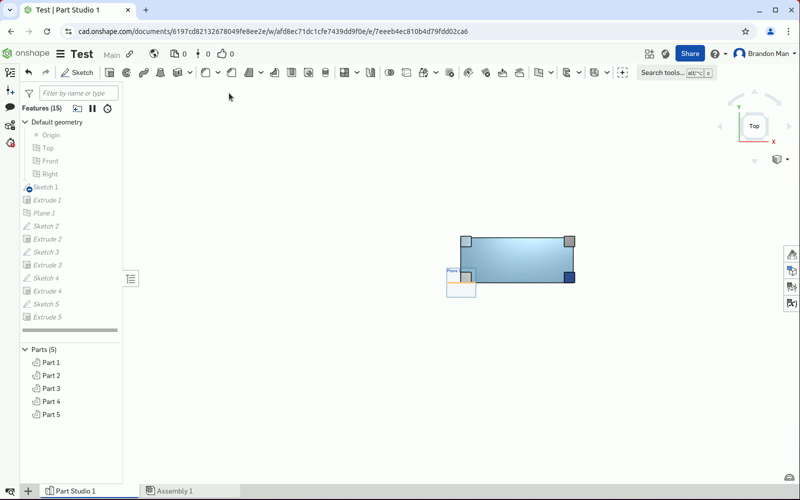
mouse_move(73, 352)
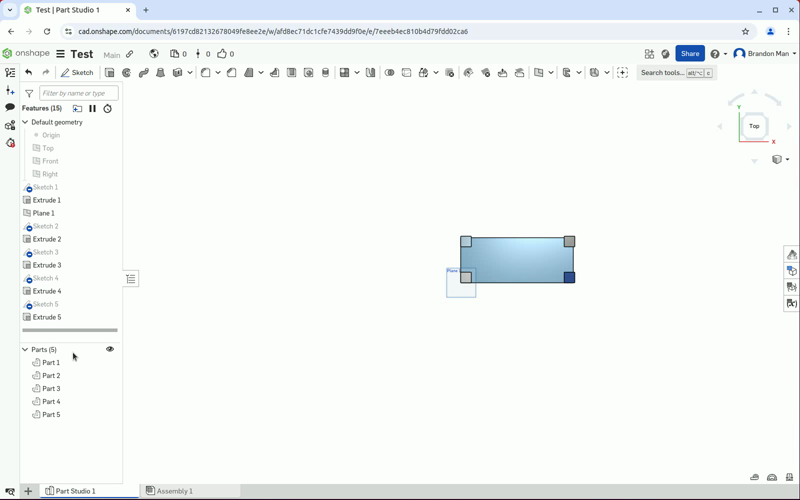
key(y)
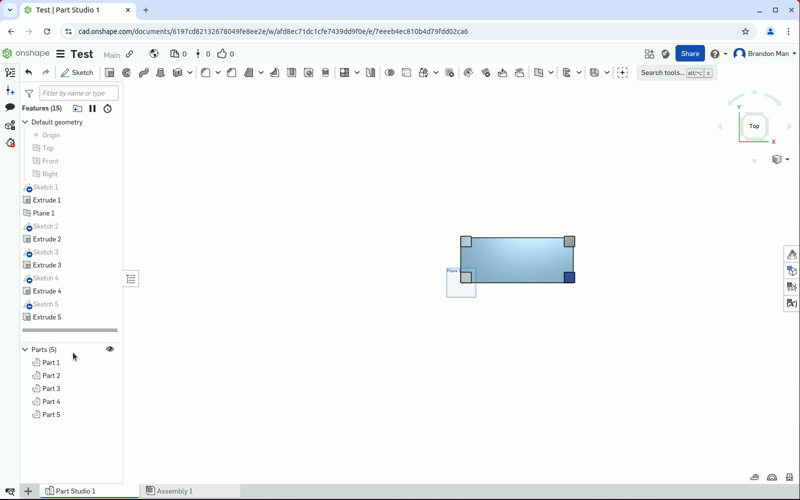
key(shift+p)
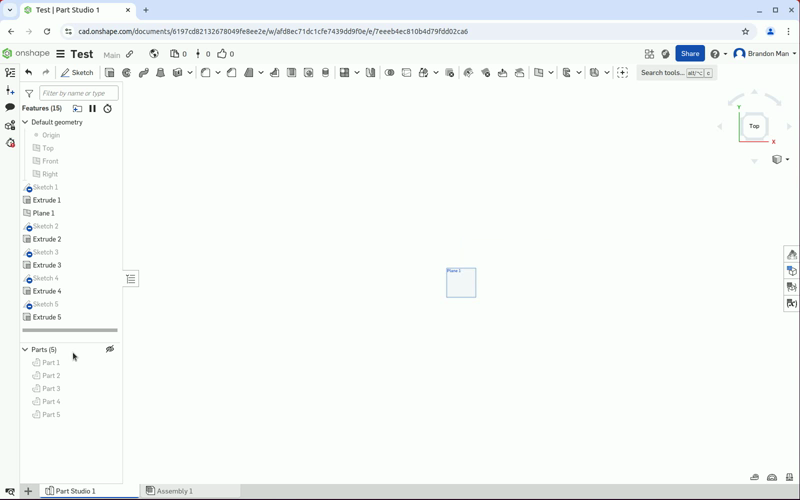
key(space)
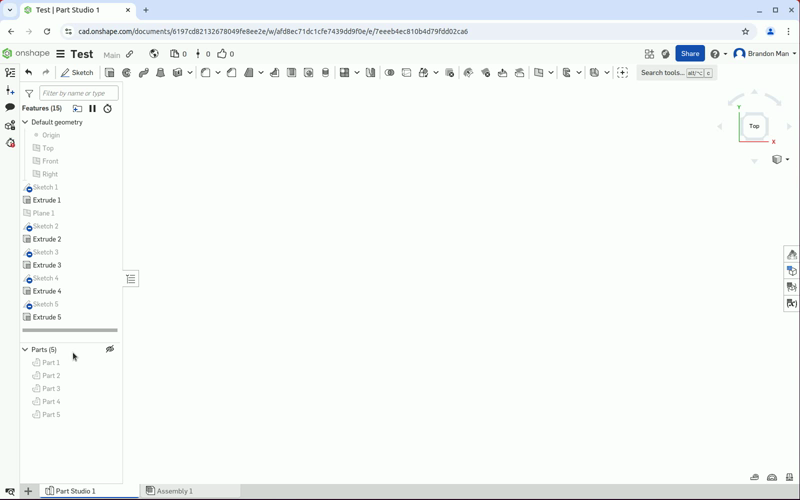
key_down(shift)
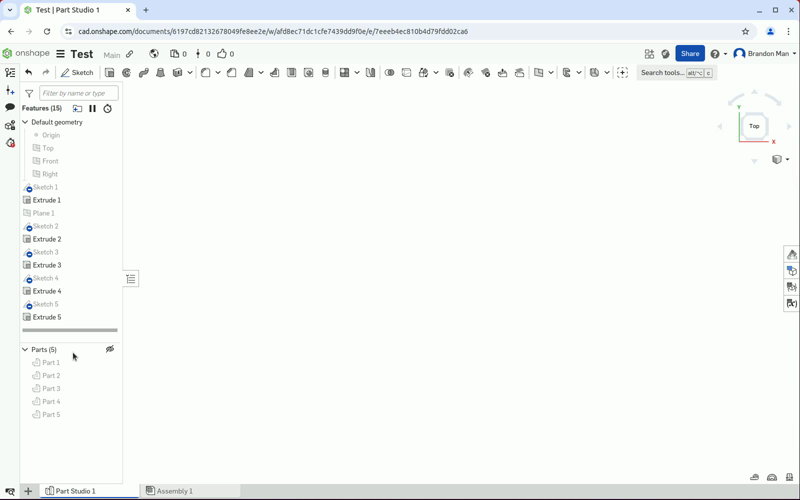
key(up)
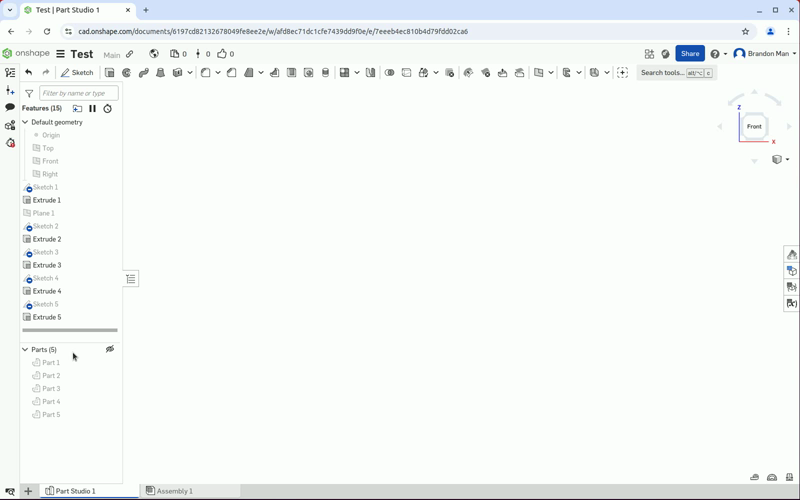
key_up(shift)
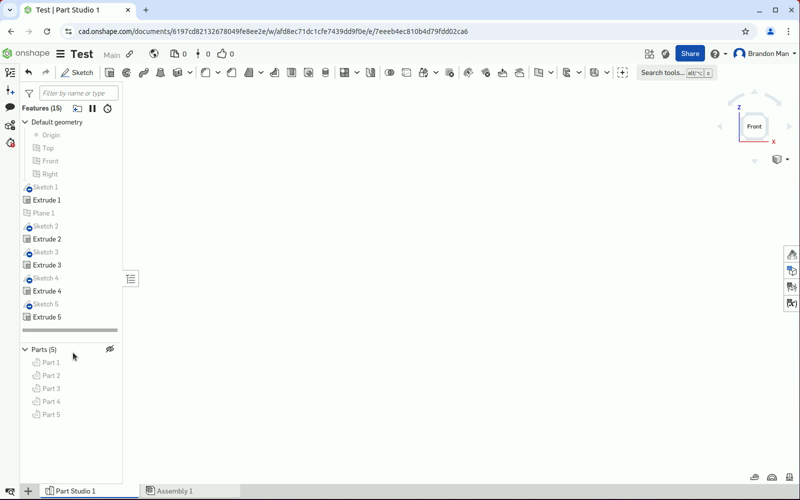
key(space)
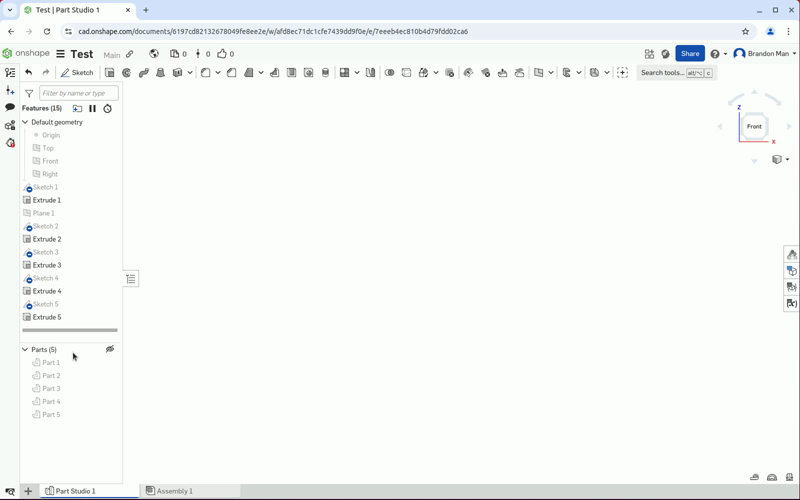
key_down(shift)
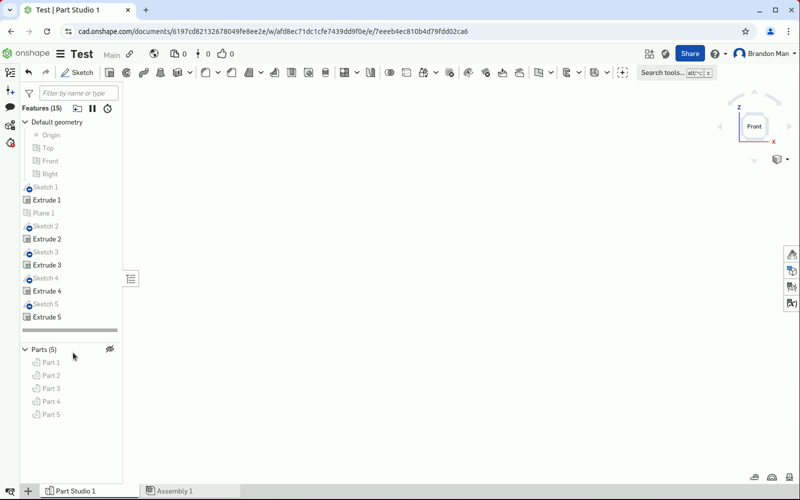
key(left)
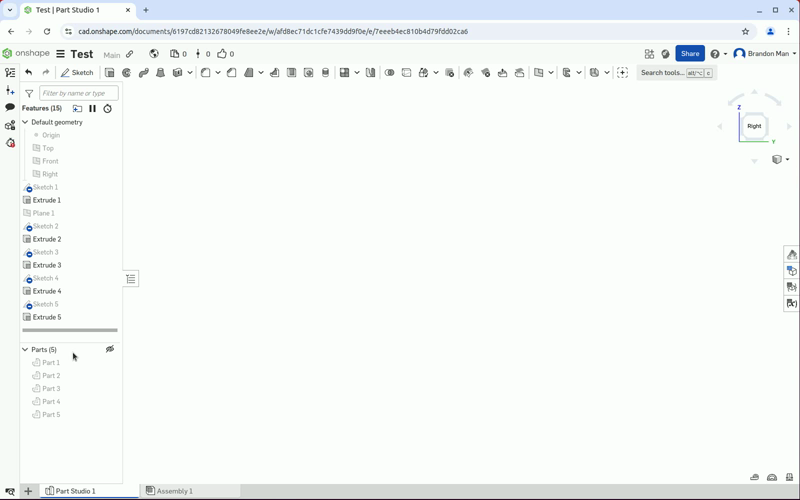
key_up(shift)
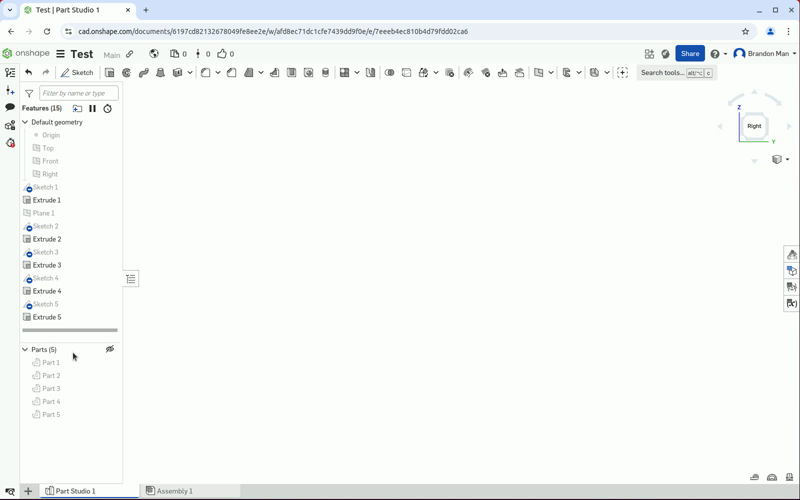
mouse_move(73, 352)
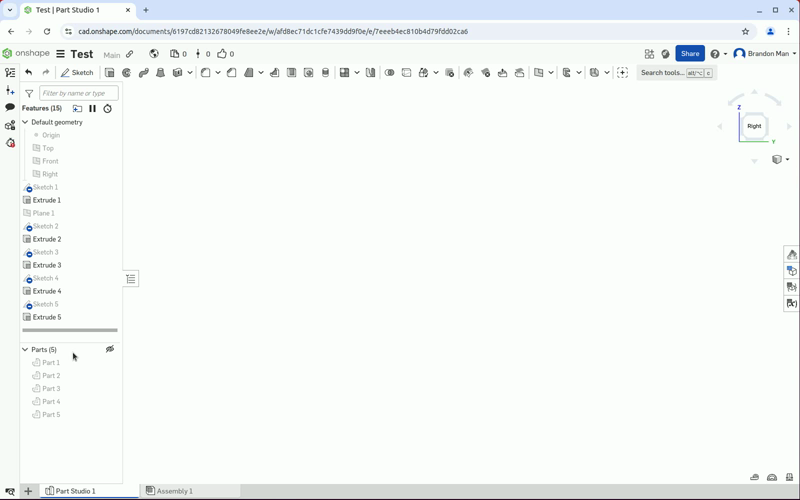
key(shift+y)
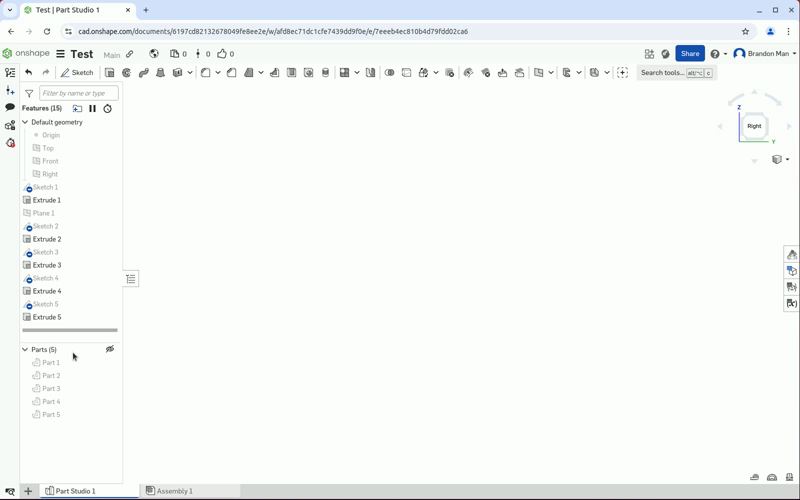
key(shift+s)
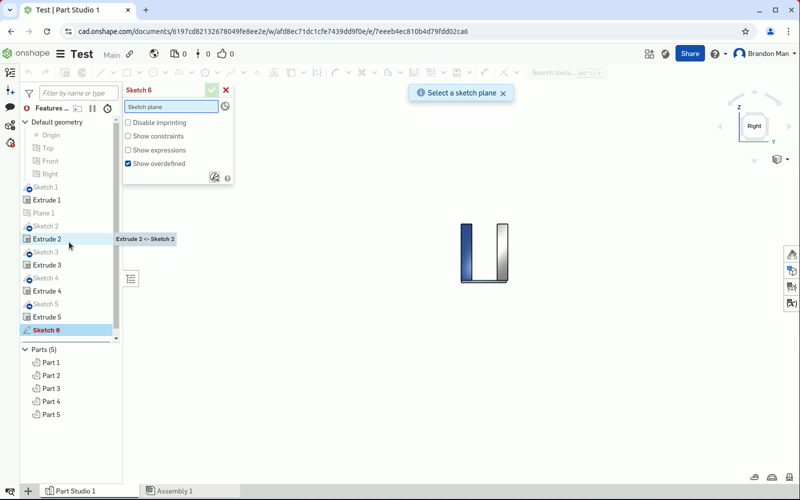
scroll(3)
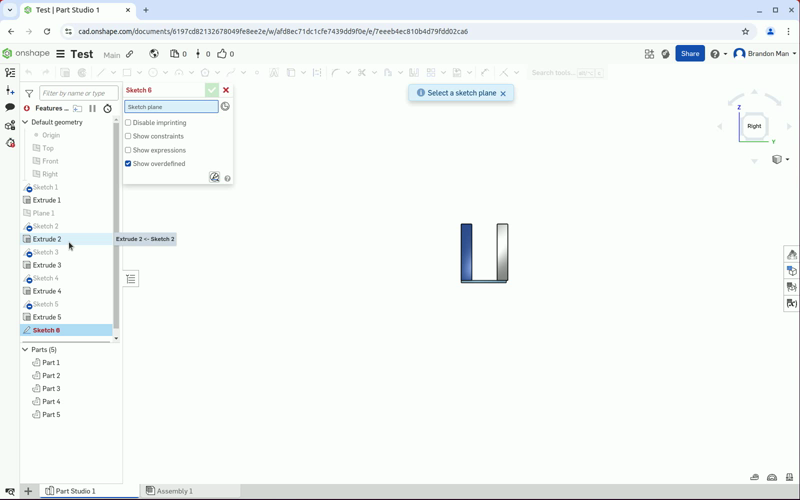
mouse_move(69, 176)
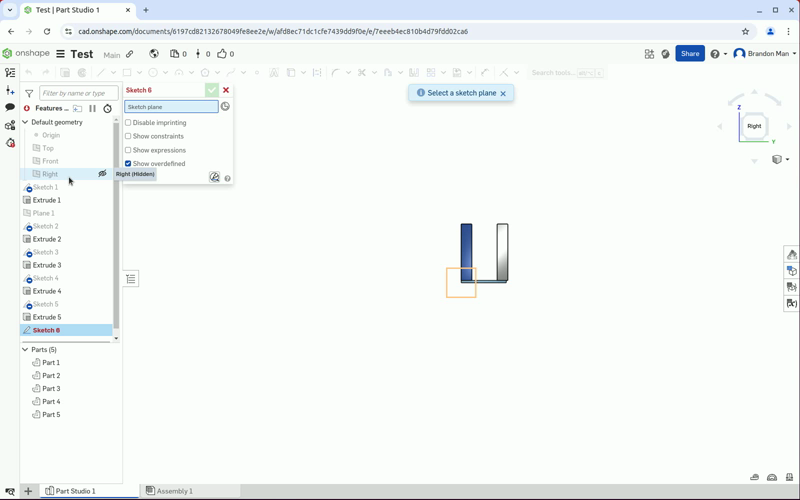
click(69, 176)
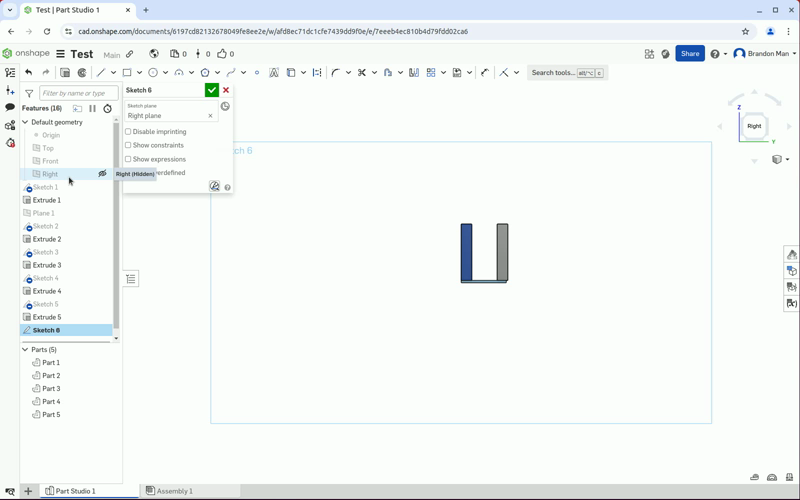
mouse_move(73, 352)
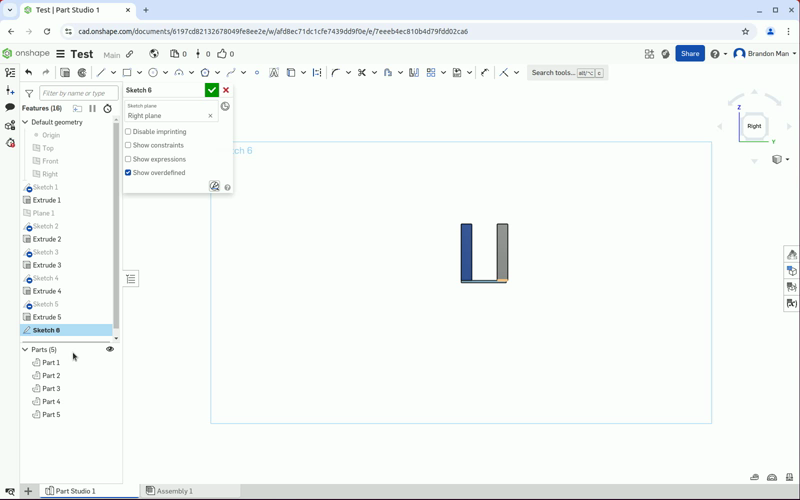
key(y)
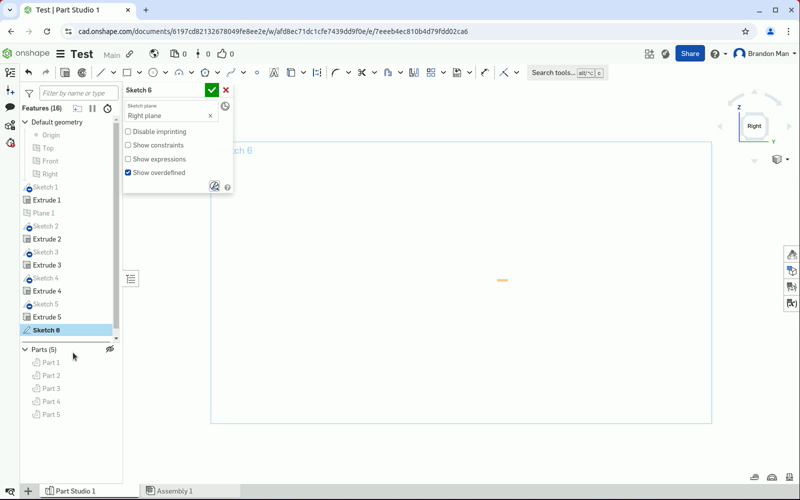
key(l)
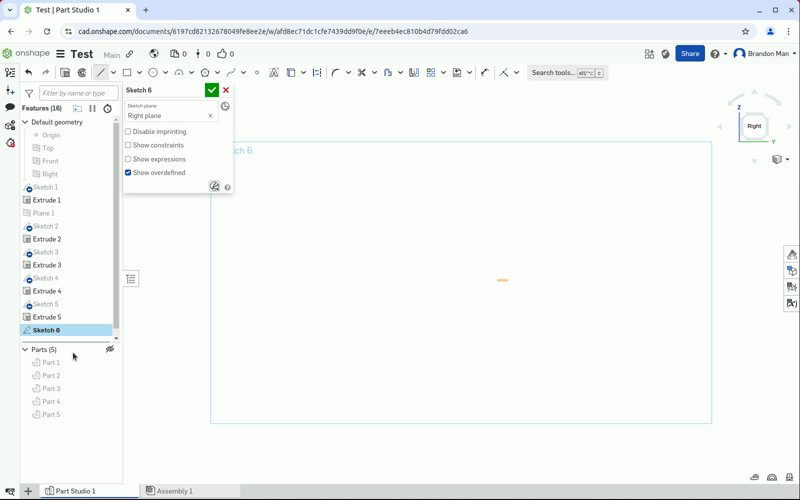
key_down(shift)
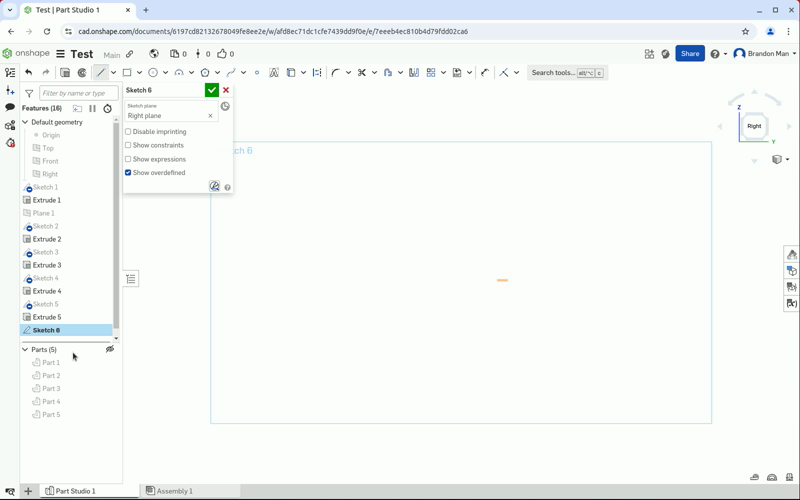
mouse_move(460, 238)
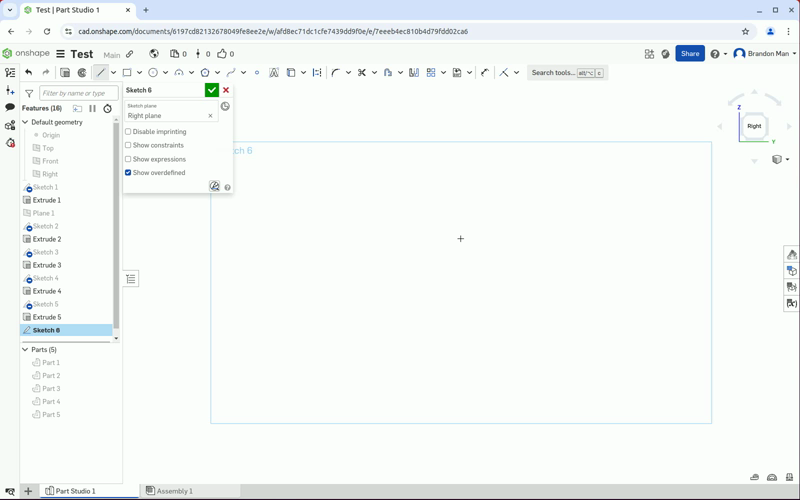
click(460, 238)
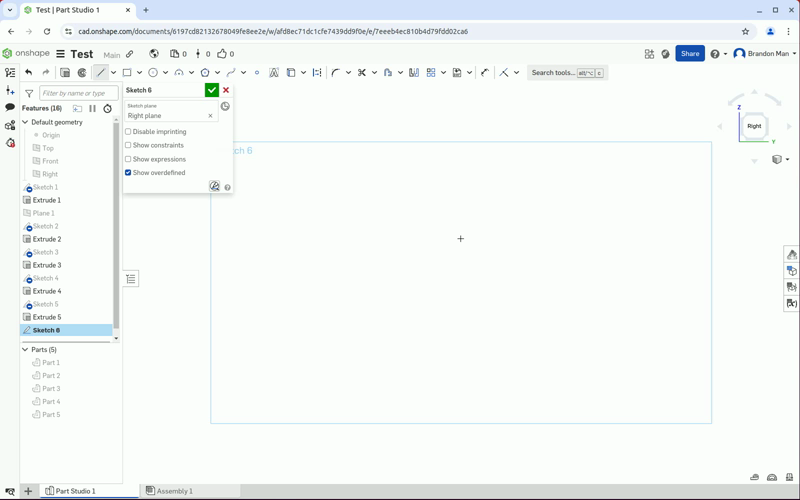
key_up(shift)
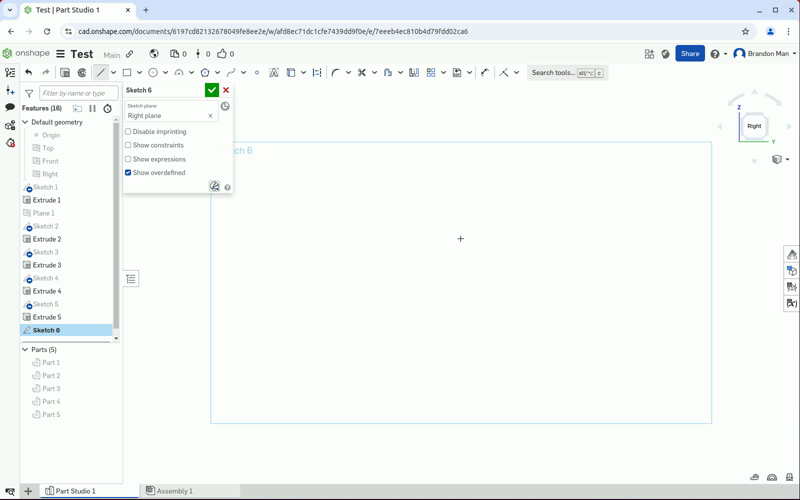
key_down(shift)
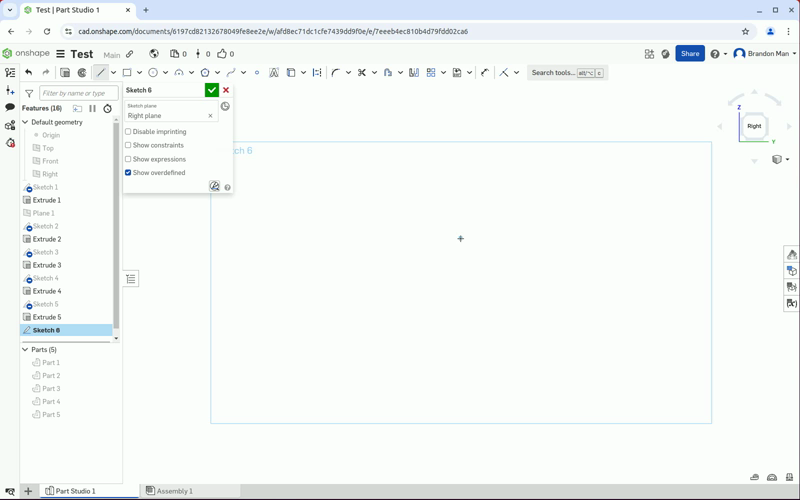
mouse_move(490, 238)
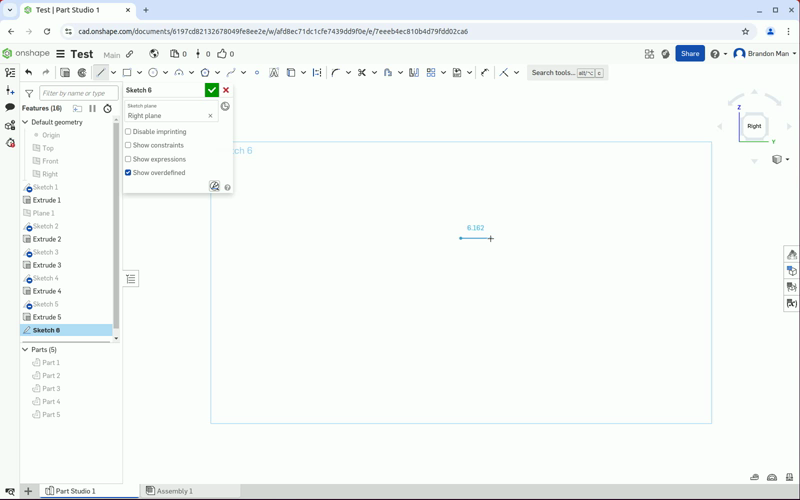
mouse_move(470, 240)
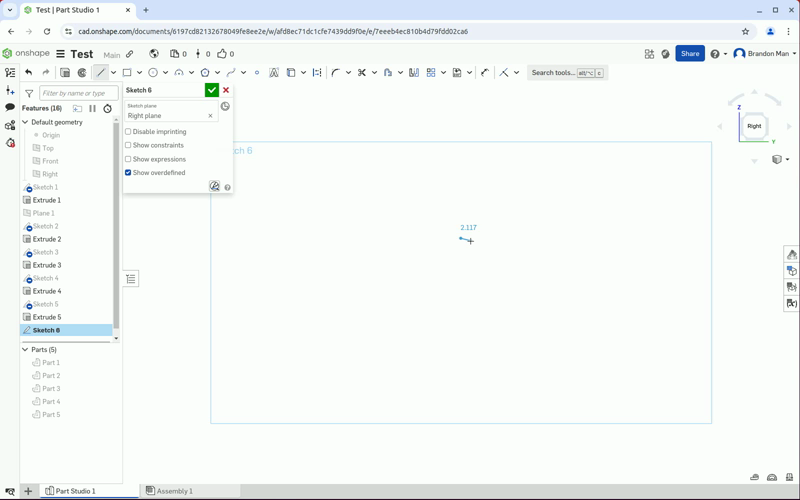
click(470, 240)
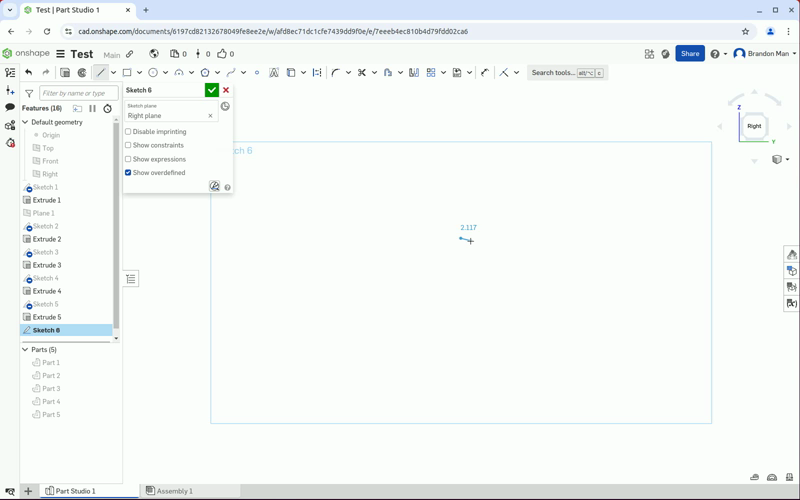
key_up(shift)
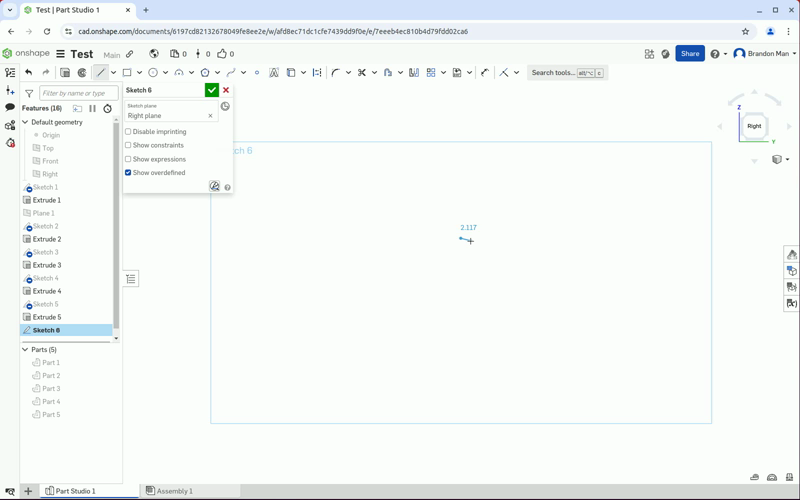
key_down(shift)
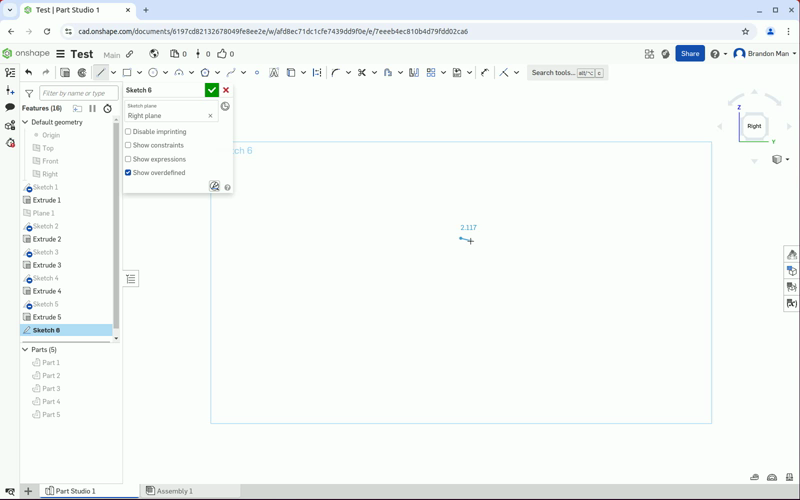
mouse_move(500, 240)
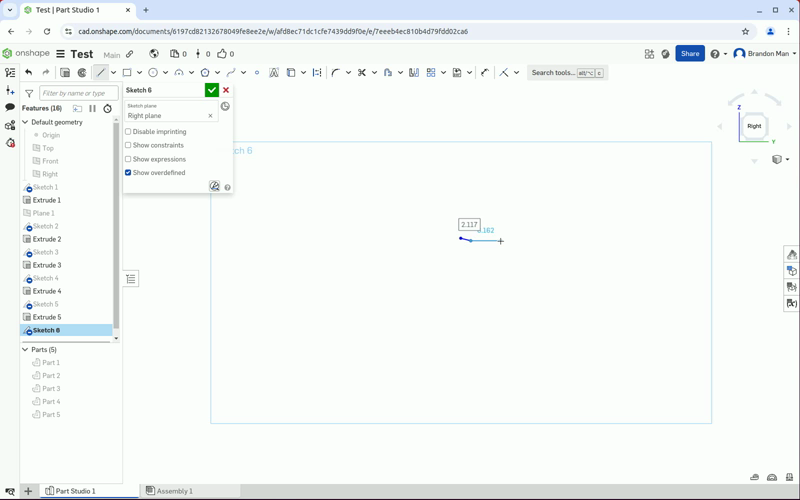
mouse_move(470, 223)
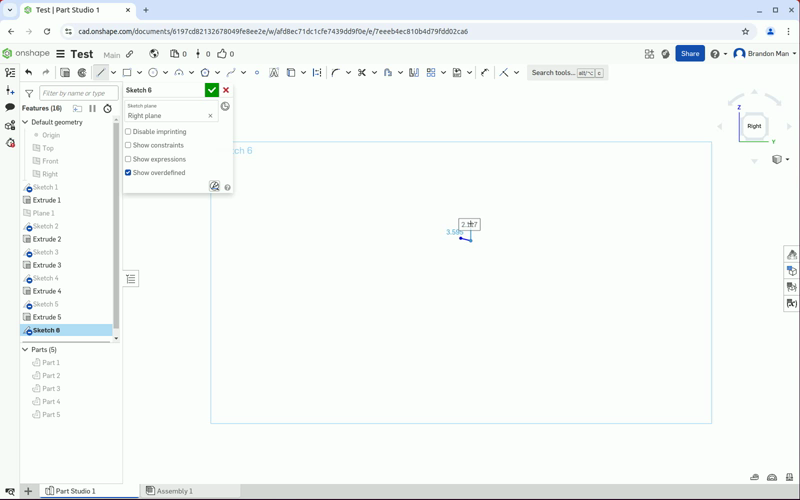
click(470, 223)
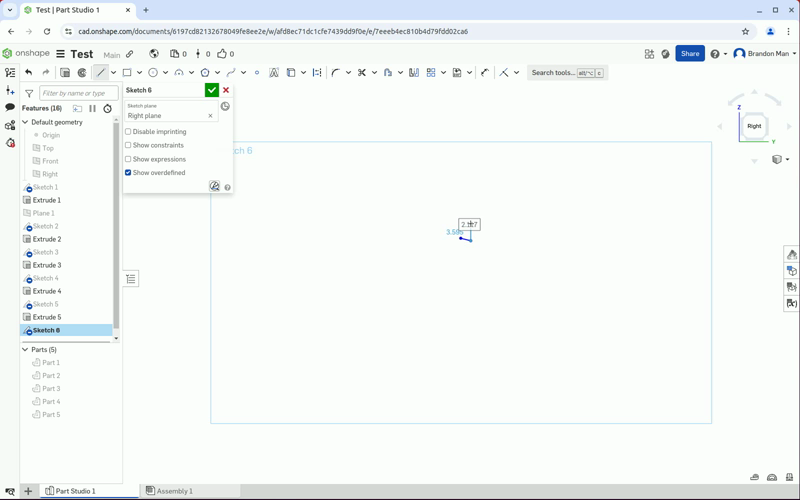
key_up(shift)
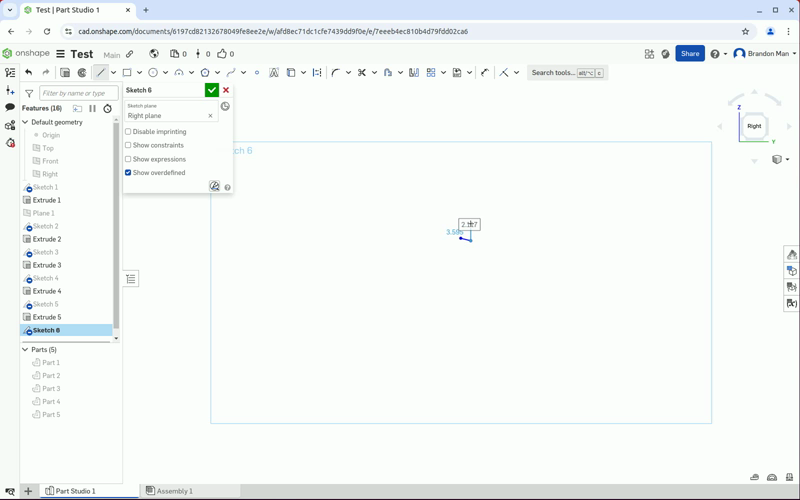
key_down(shift)
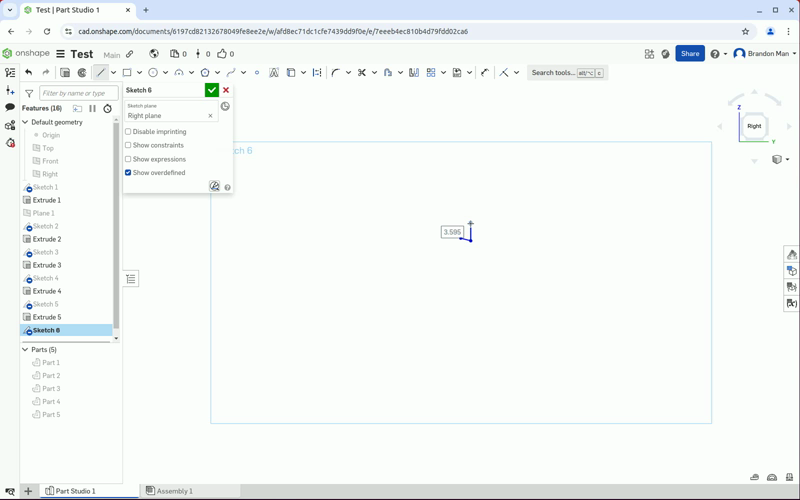
mouse_move(500, 223)
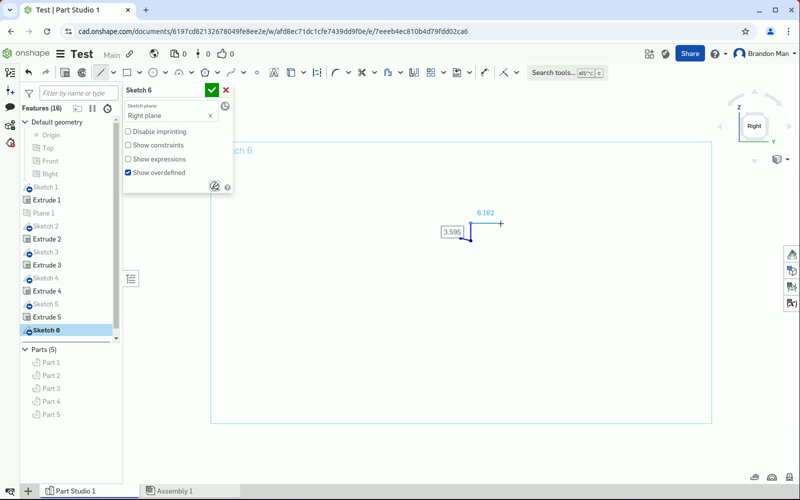
mouse_move(460, 223)
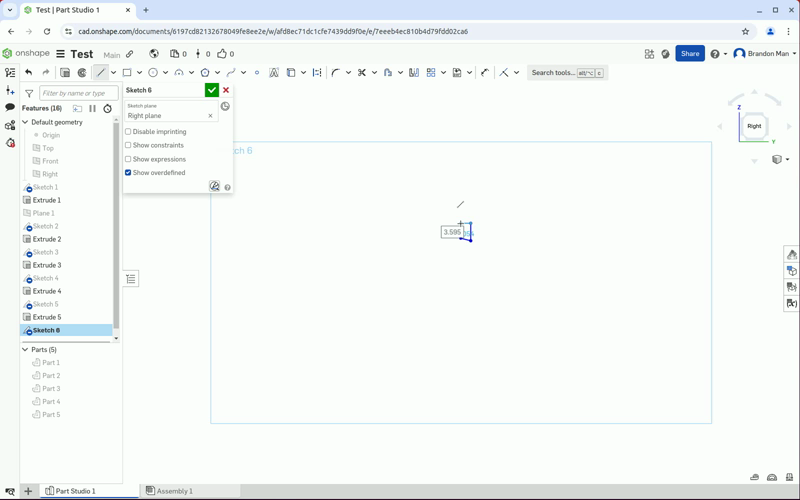
click(460, 223)
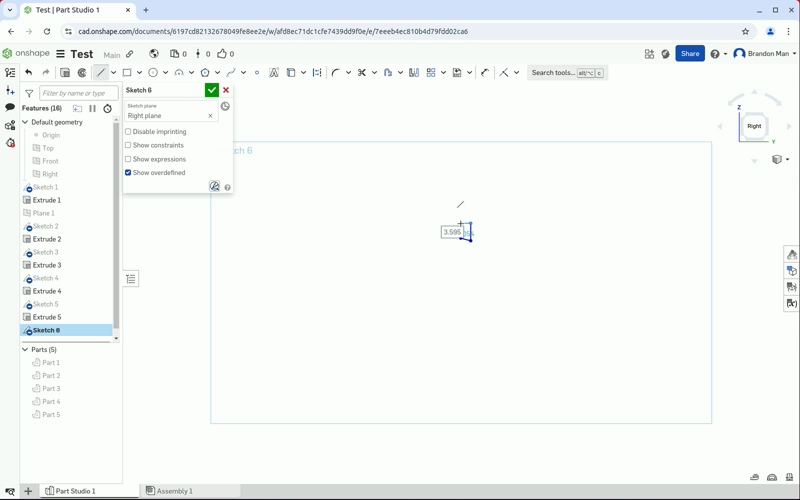
key_up(shift)
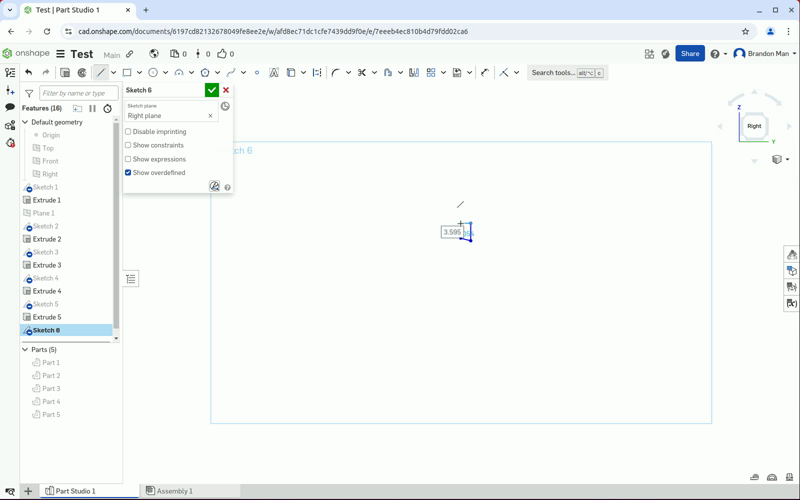
mouse_move(490, 223)
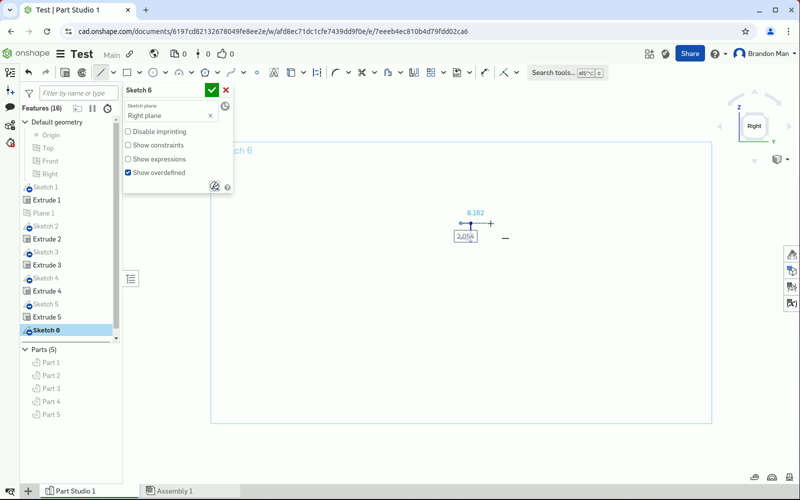
key_down(shift)
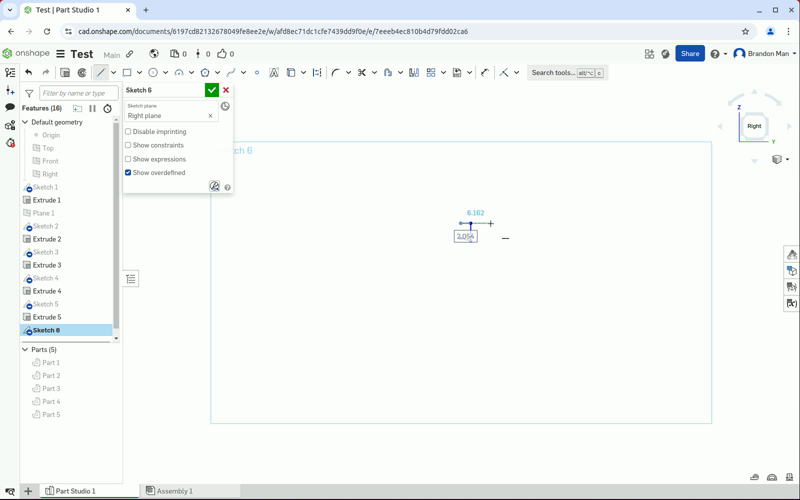
mouse_move(460, 238)
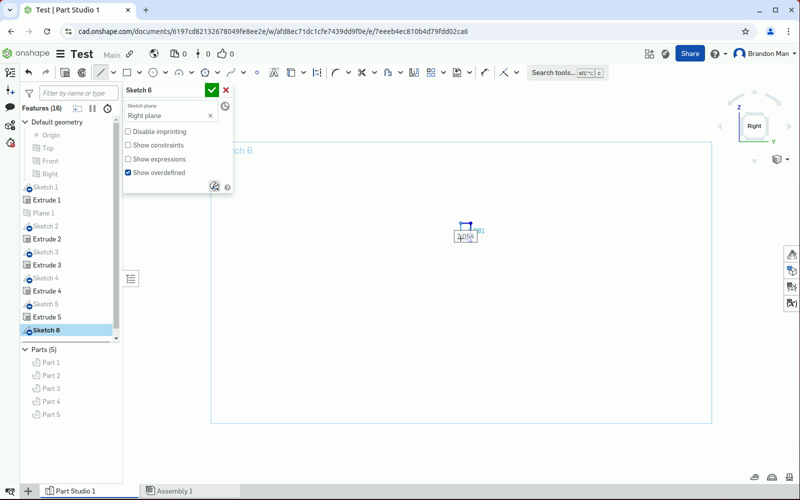
key_up(shift)
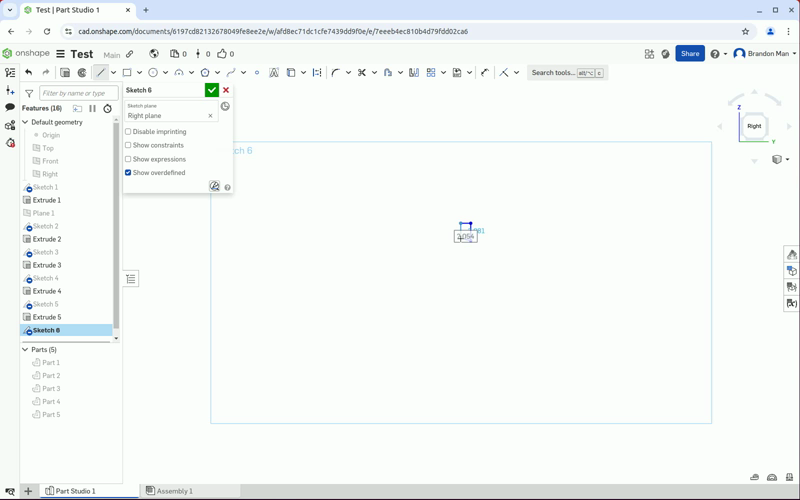
click(460, 238)
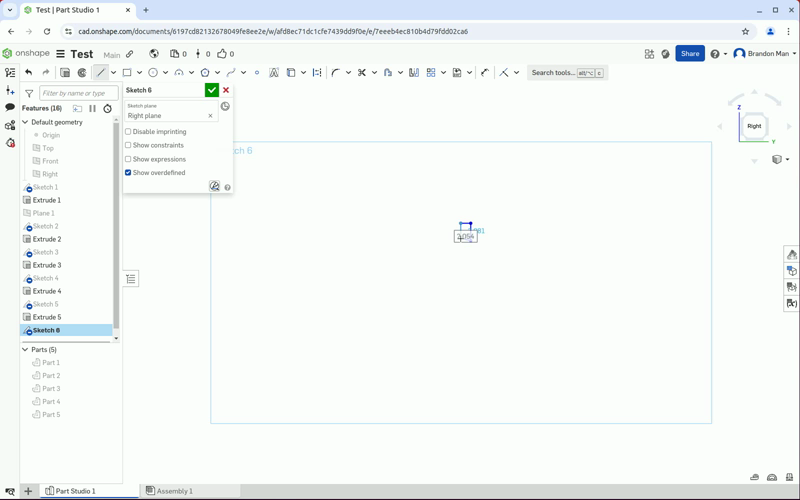
key(esc)
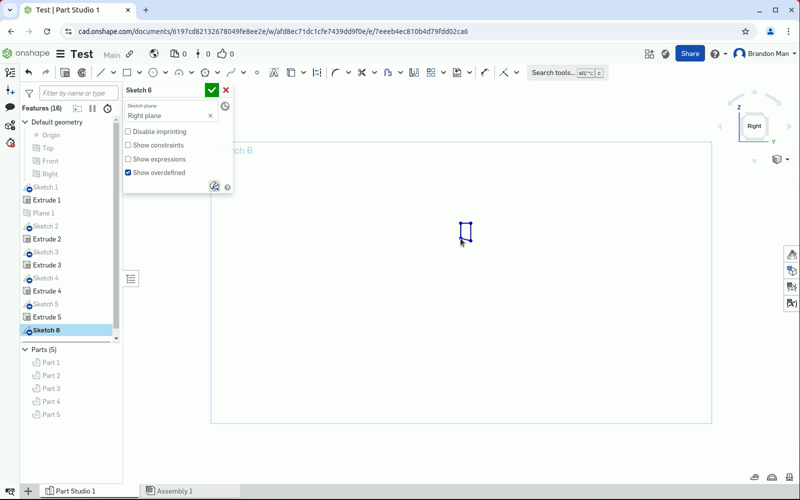
mouse_move(468, 227)
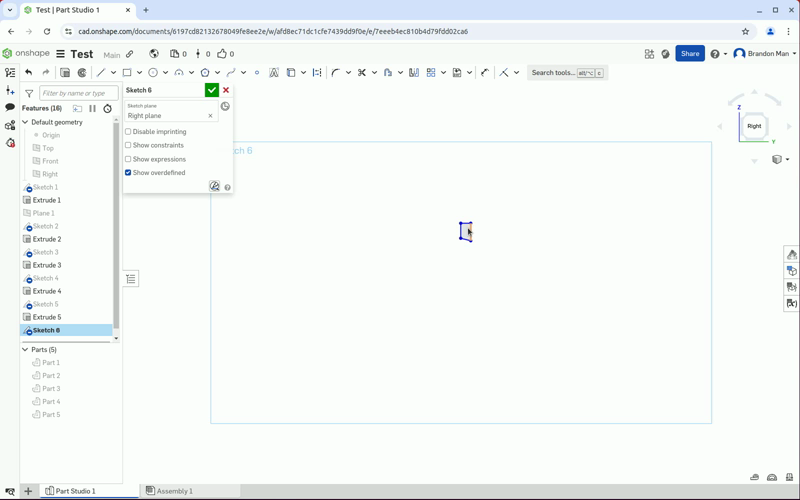
scroll(6)
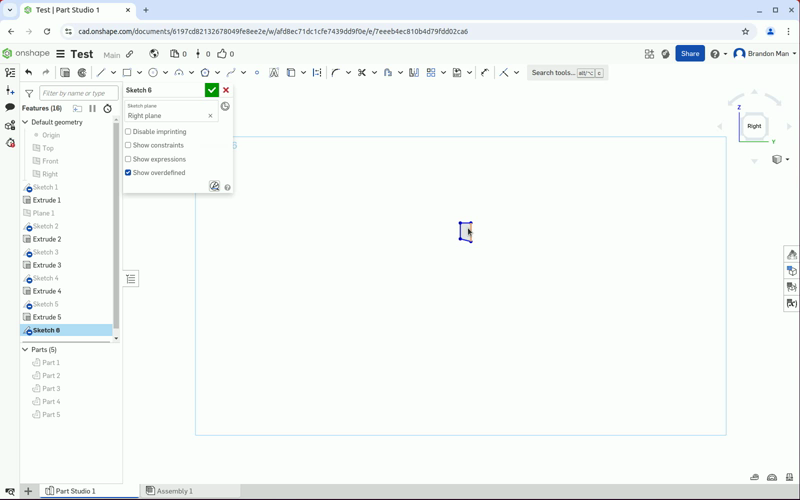
scroll(6)
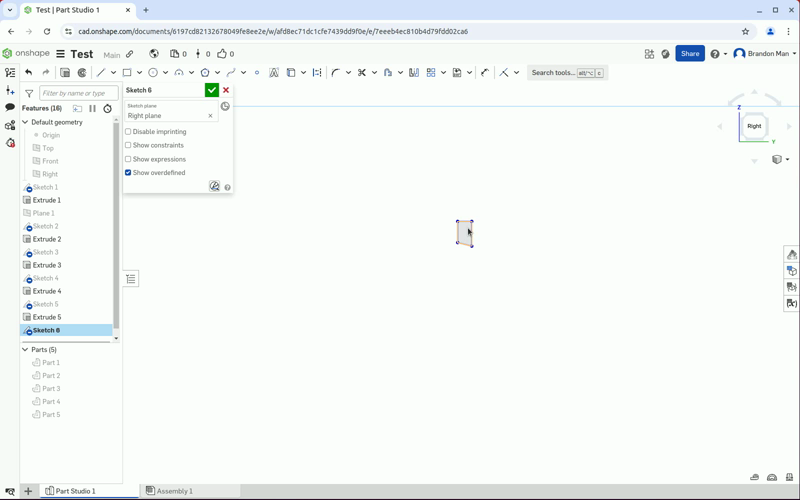
scroll(6)
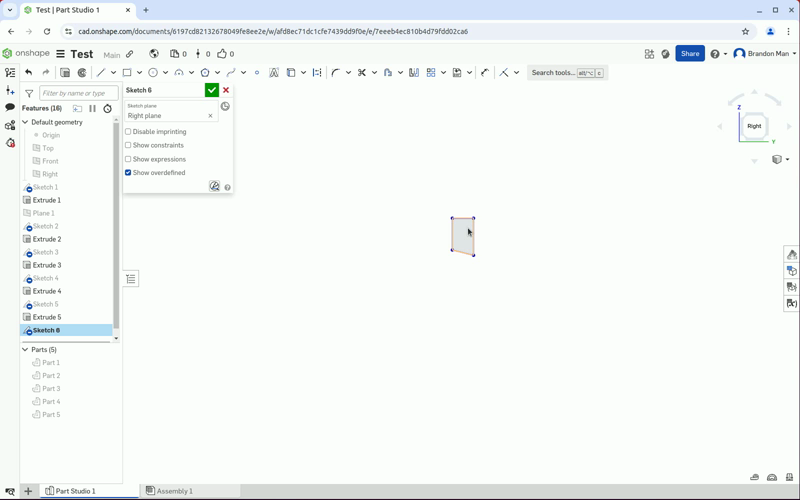
scroll(6)
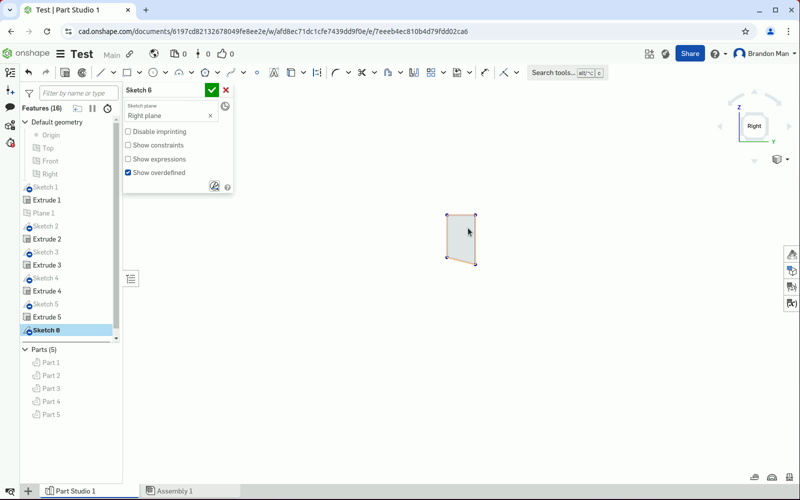
scroll(6)
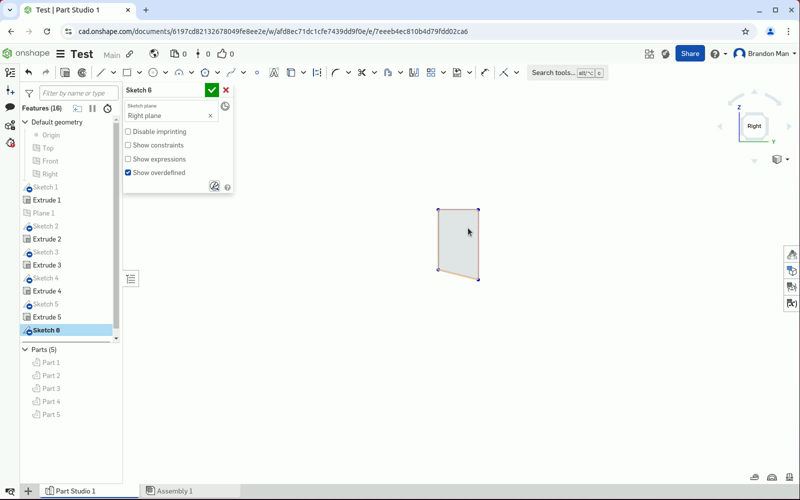
scroll(6)
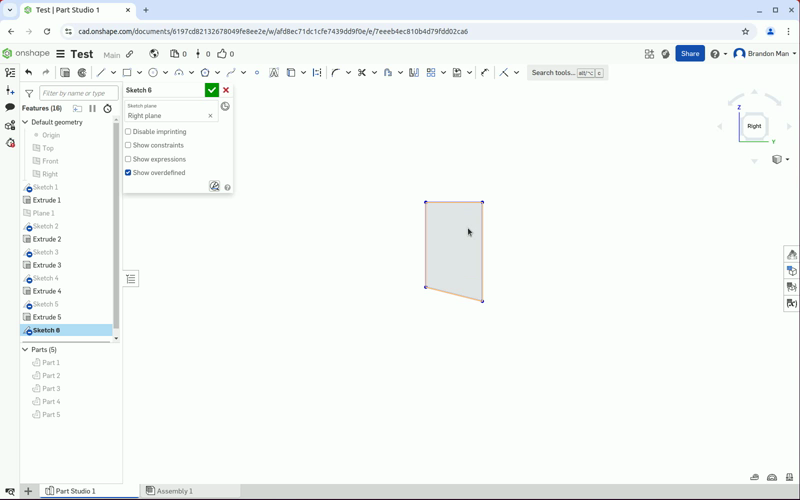
scroll(6)
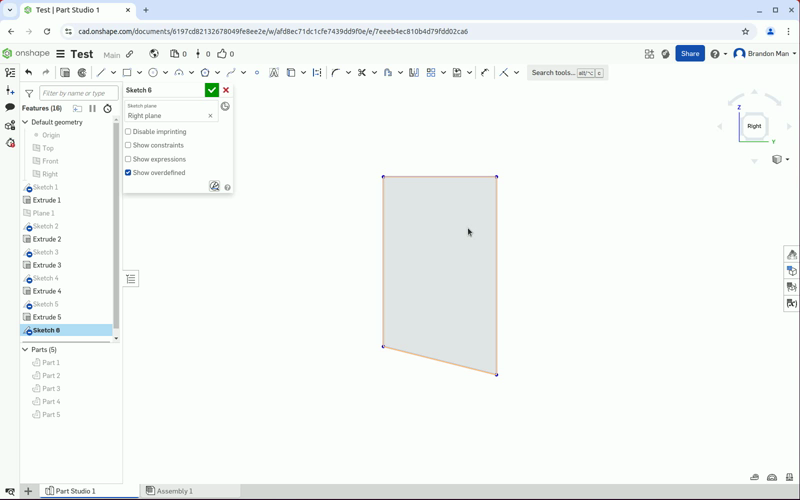
click(468, 227)
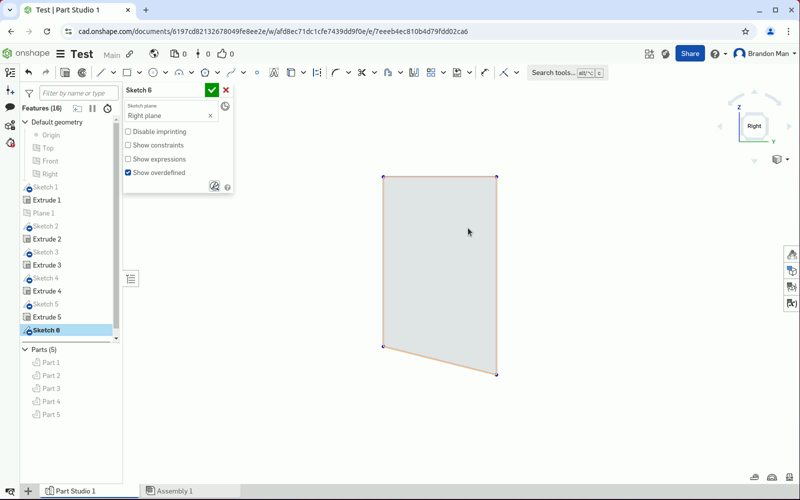
scroll(-6)
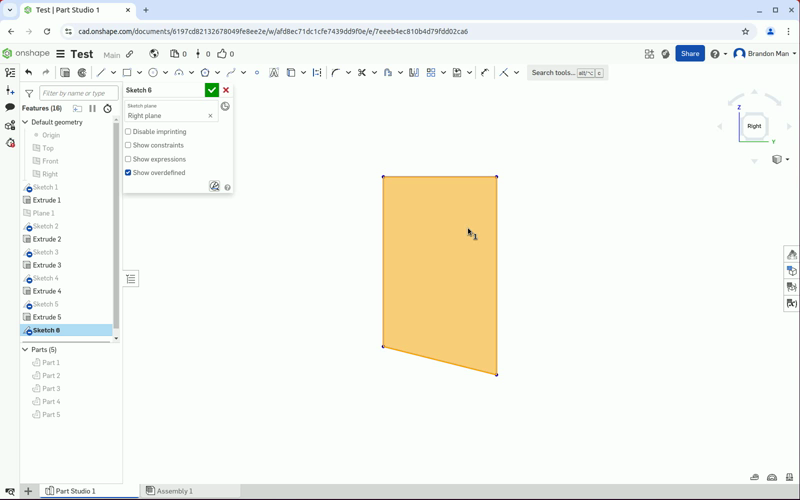
scroll(-6)
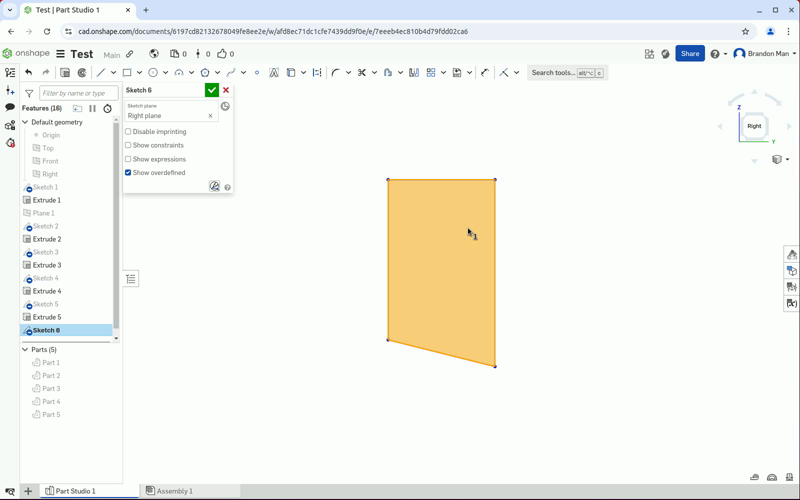
scroll(-6)
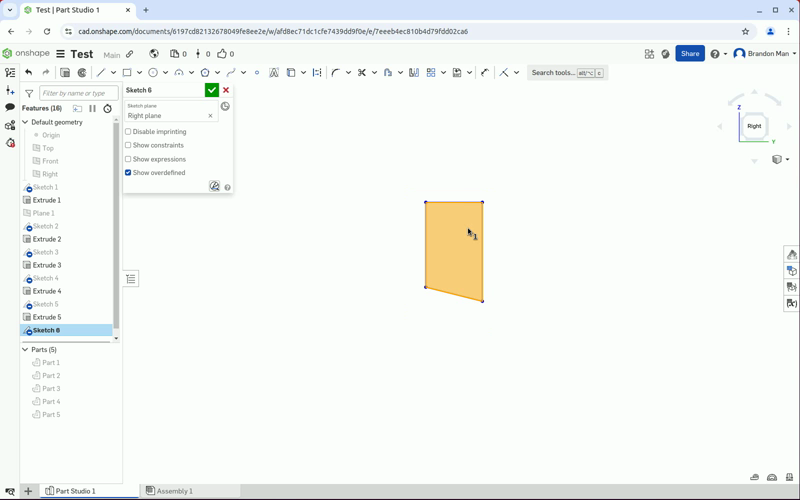
scroll(-6)
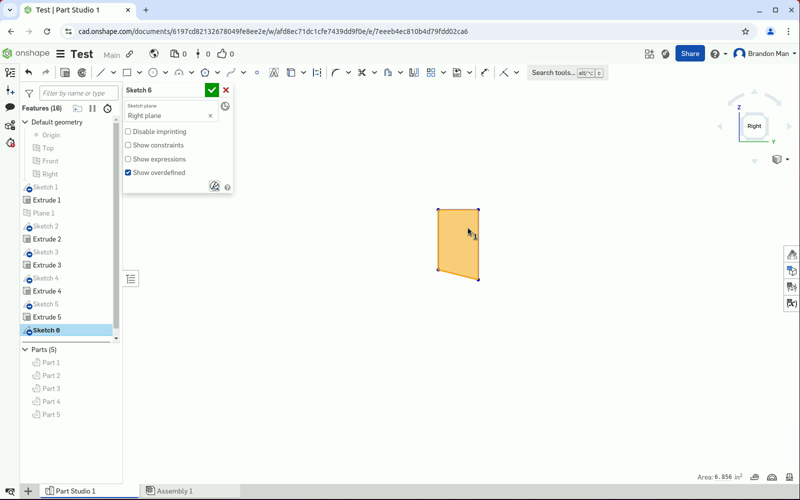
scroll(-6)
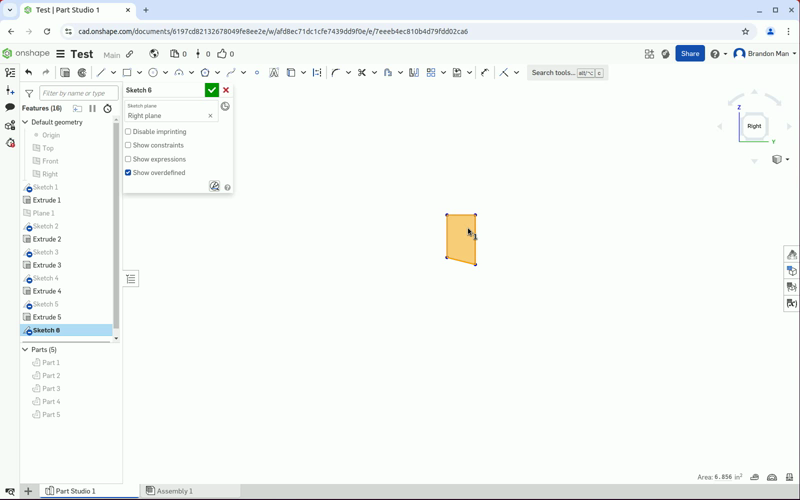
scroll(-6)
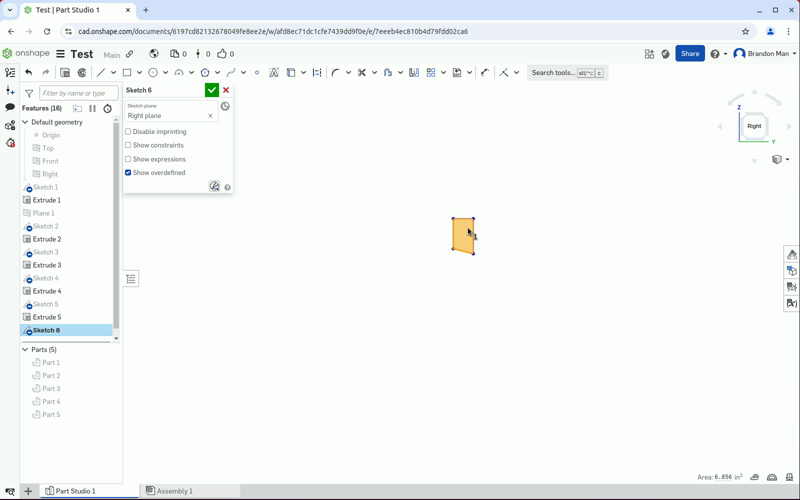
scroll(-6)
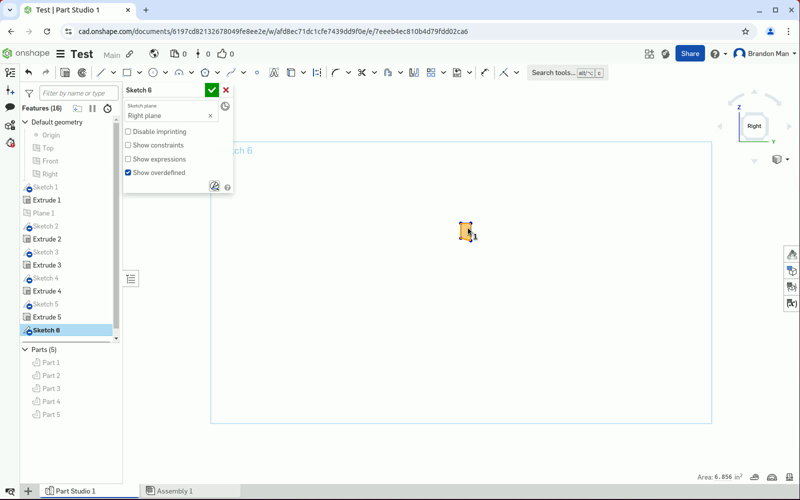
mouse_move(73, 352)
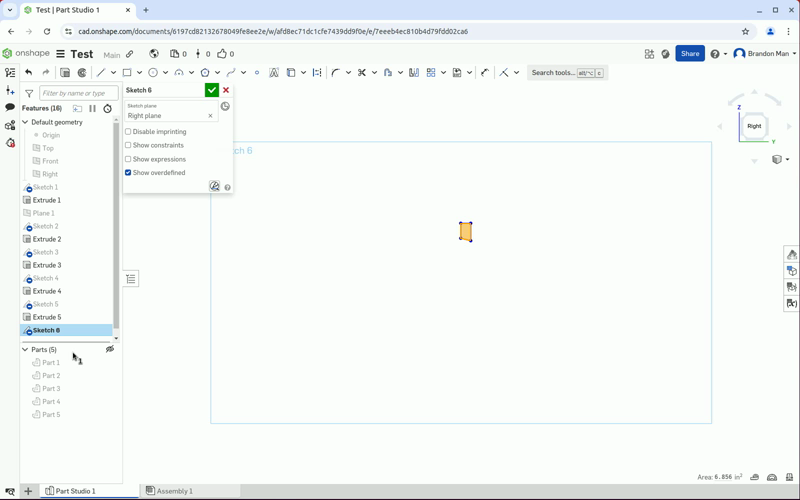
key(shift+y)
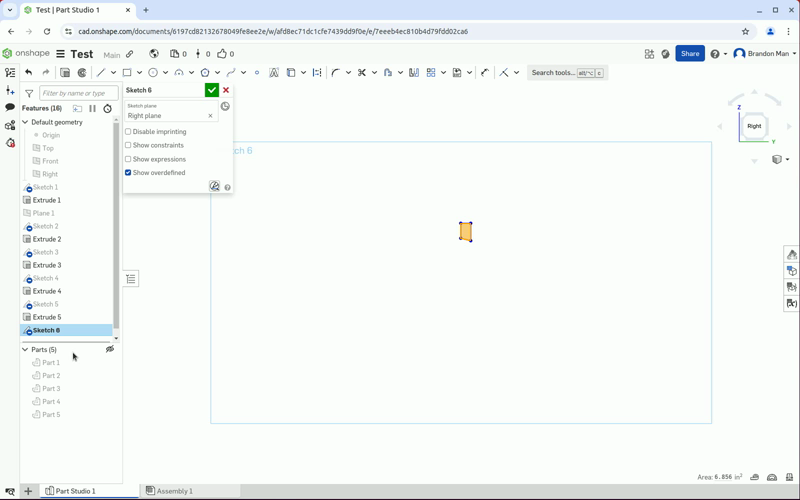
key(shift+e)
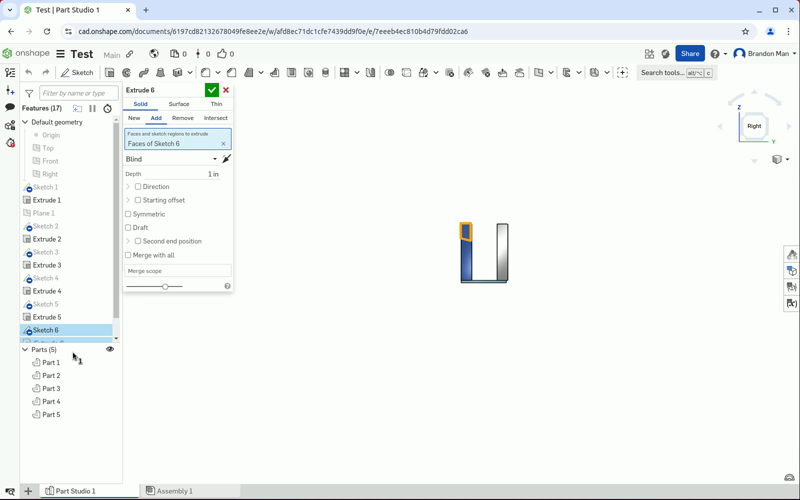
mouse_move(143, 106)
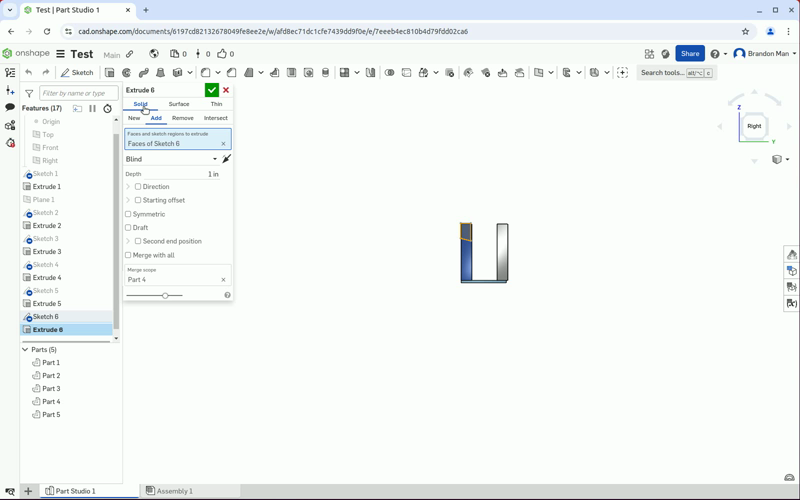
click(143, 106)
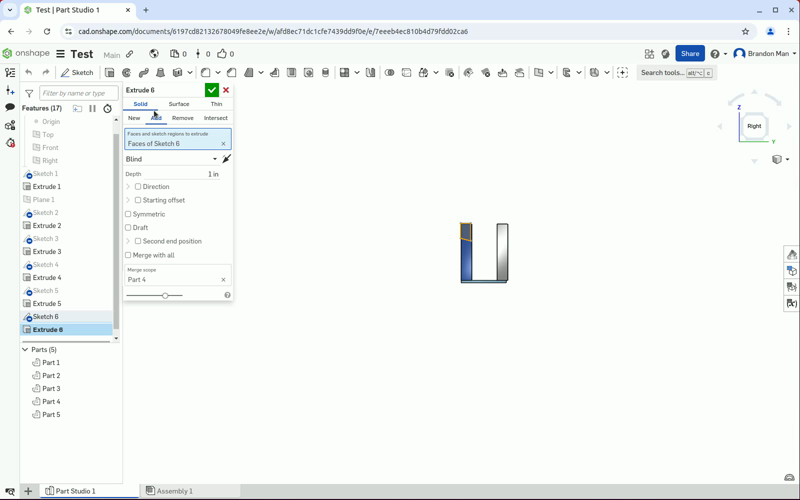
mouse_move(186, 120)
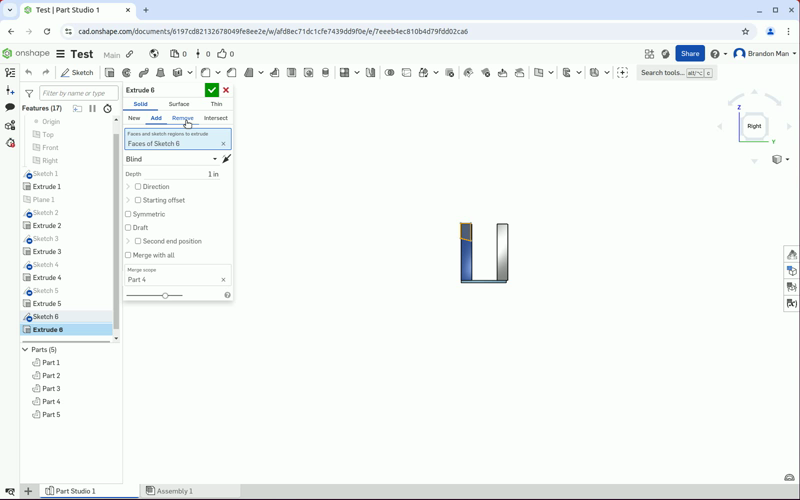
click(186, 120)
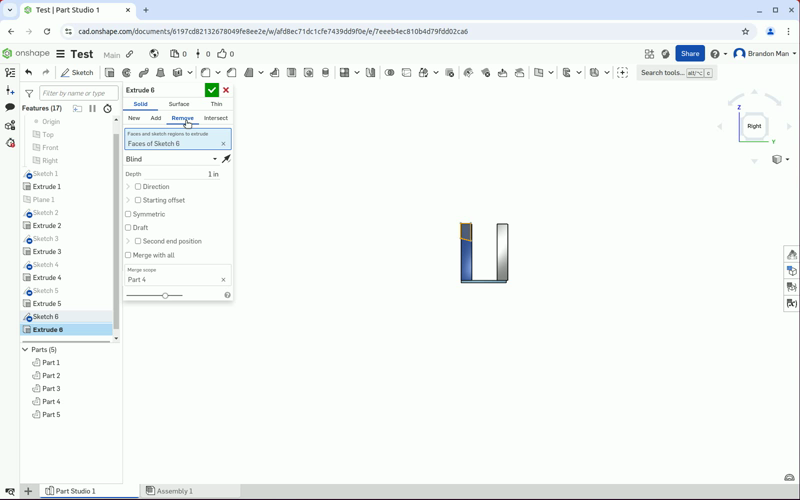
key(tab, 4)
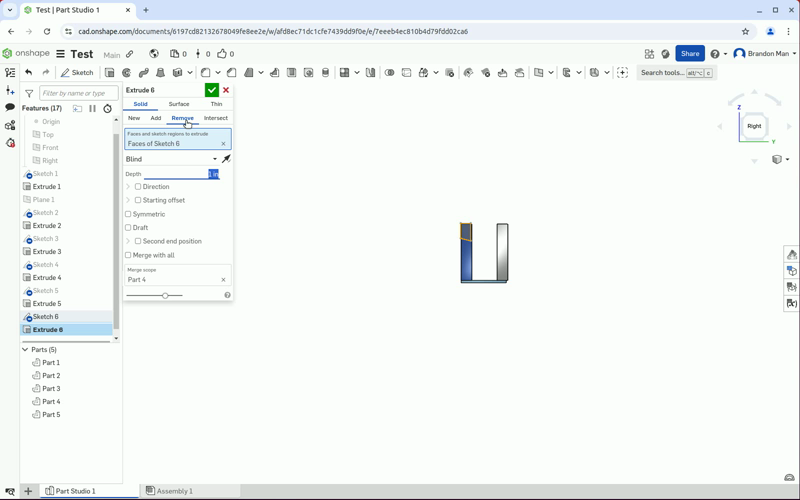
text(30.811)
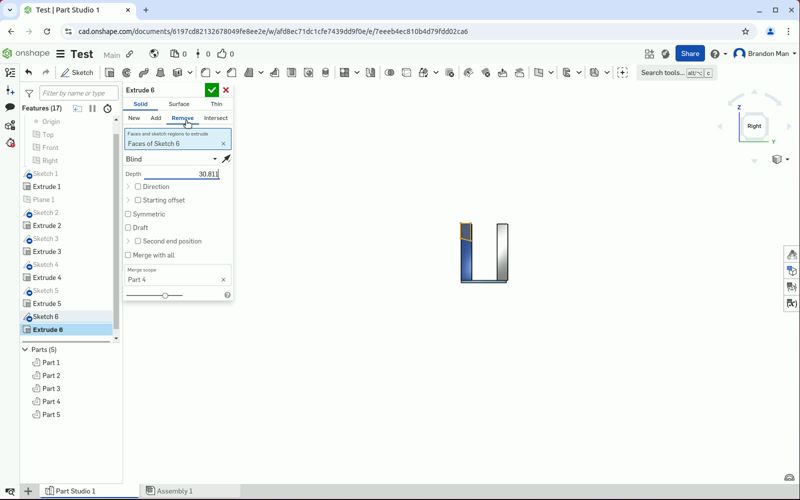
key(tab, 6)
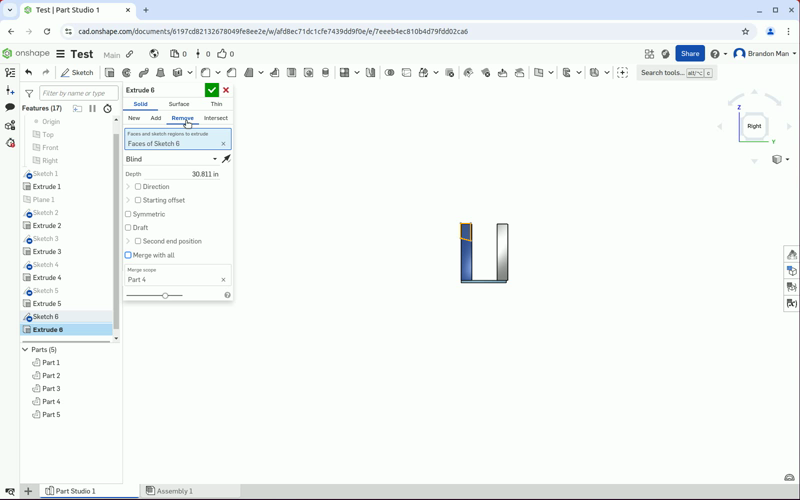
key(space)
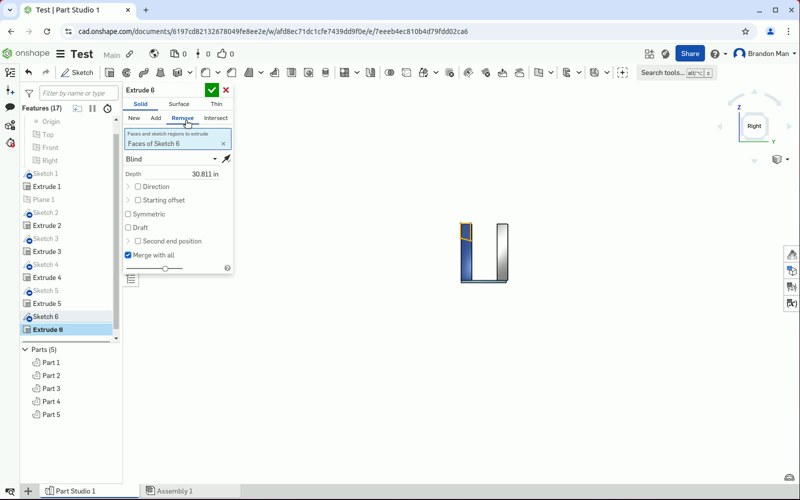
key(enter)
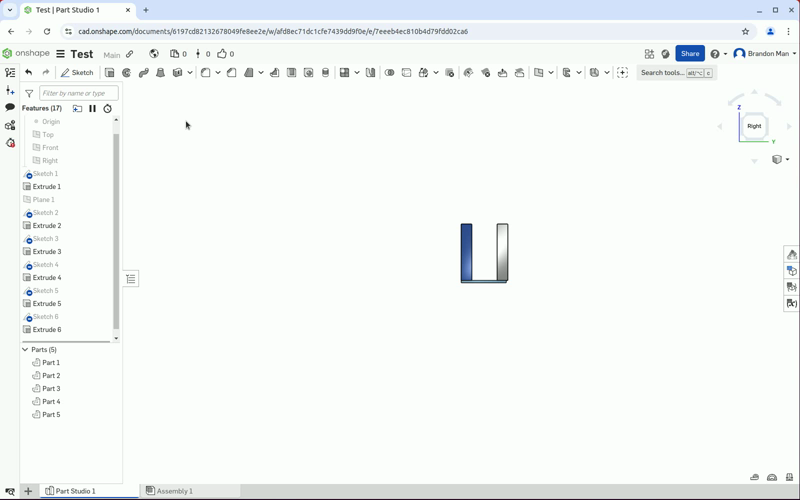
key(shift+h)
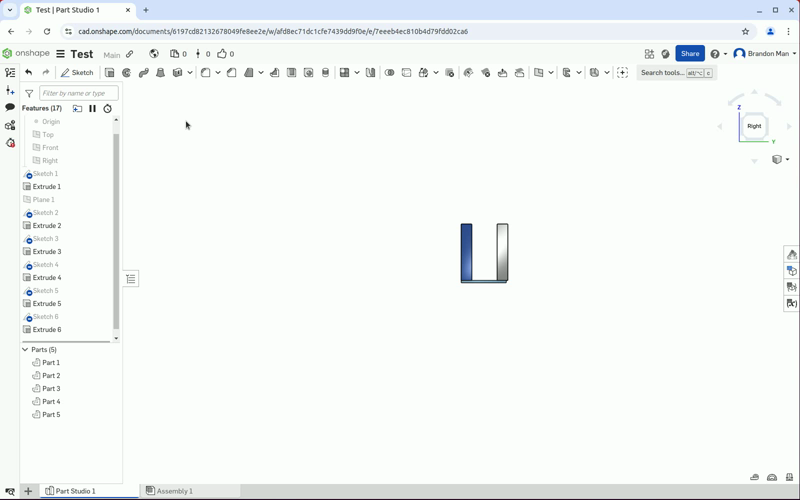
key(shift+h)
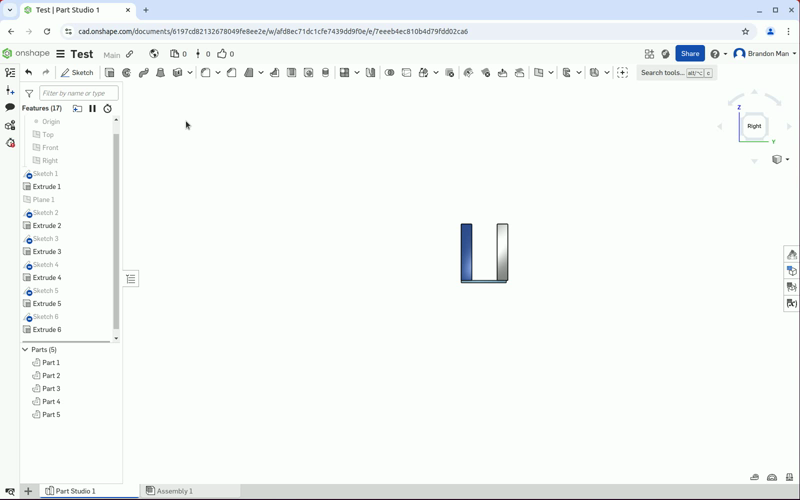
mouse_move(69, 176)
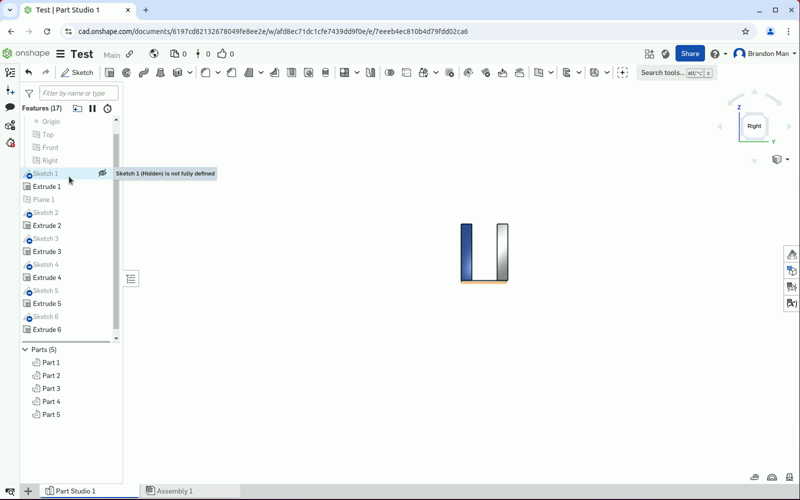
click(69, 176)
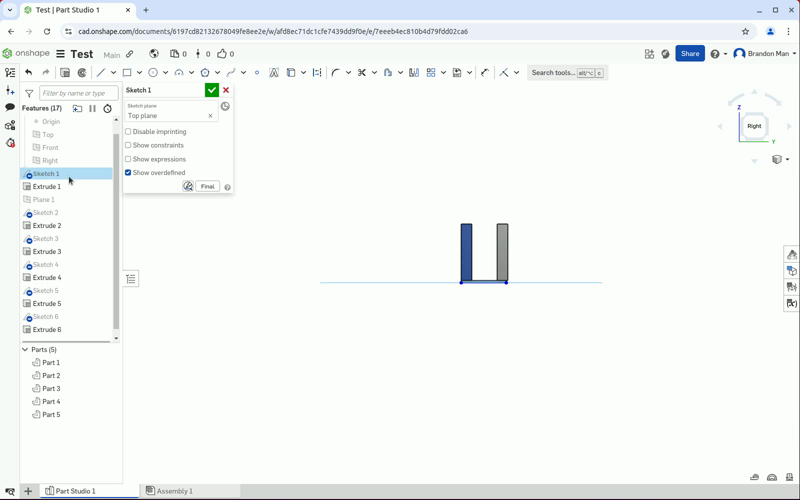
mouse_move(229, 92)
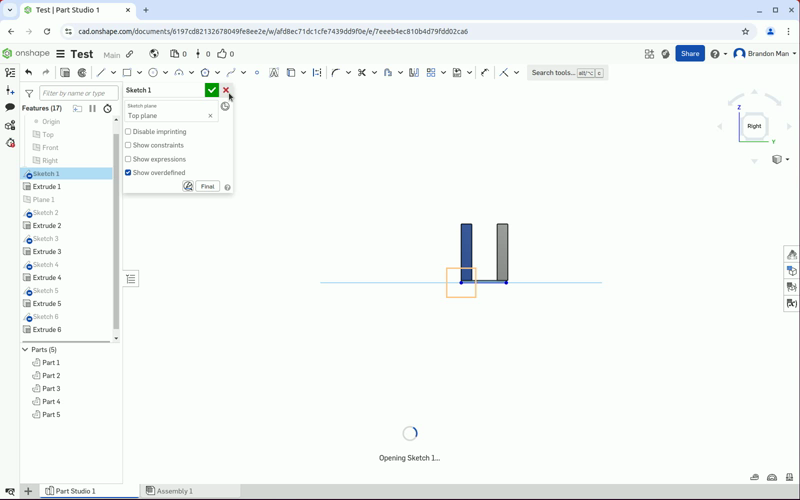
click(229, 92)
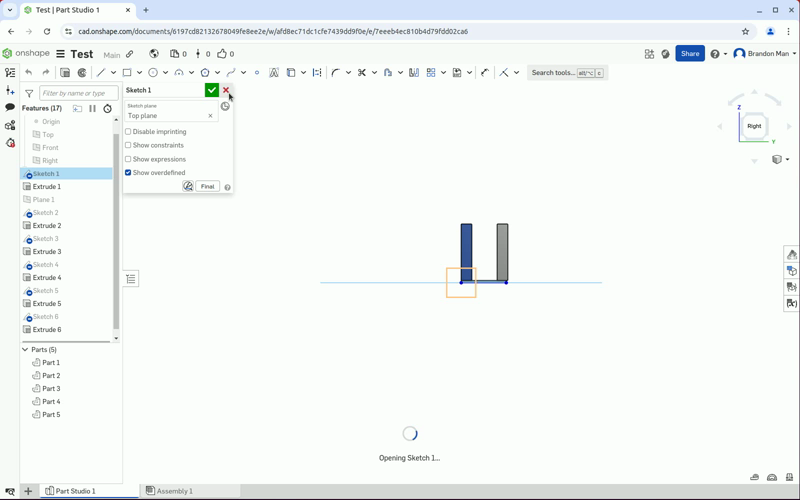
key(shift+s)
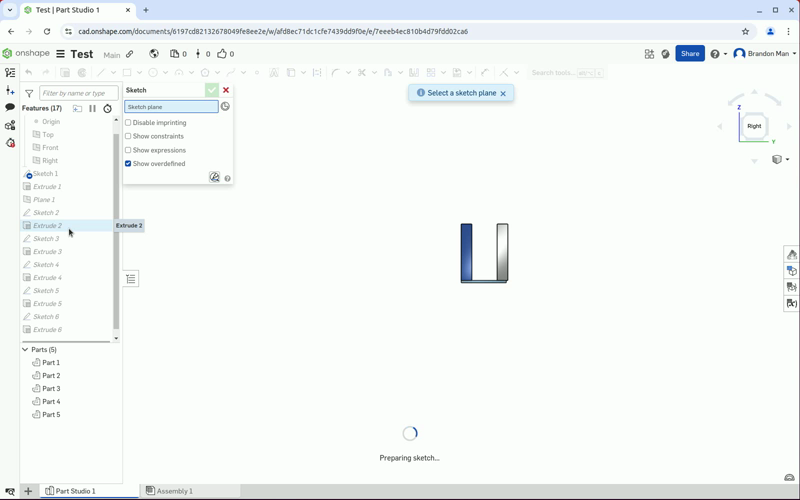
scroll(3)
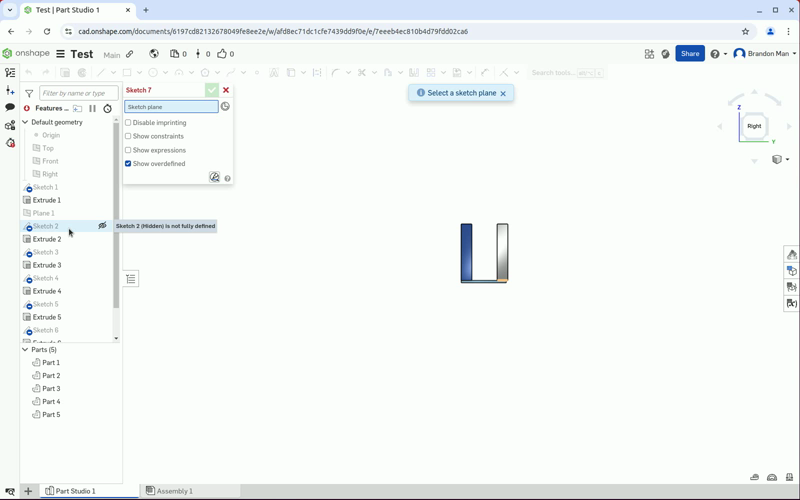
mouse_move(69, 176)
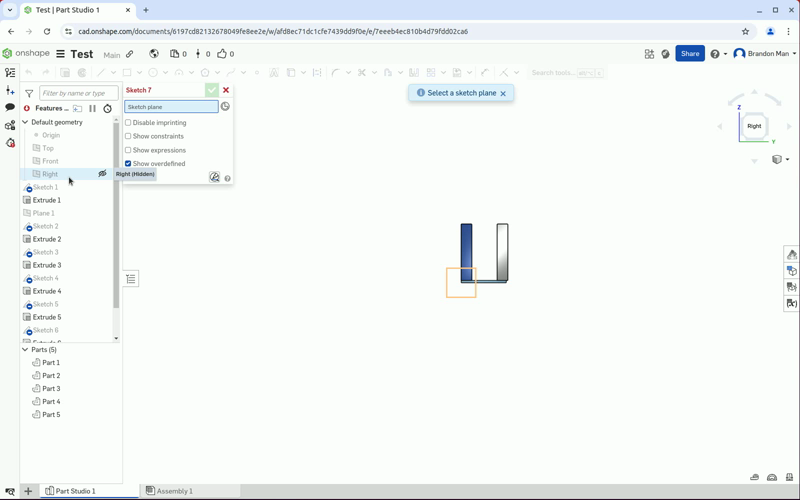
click(69, 176)
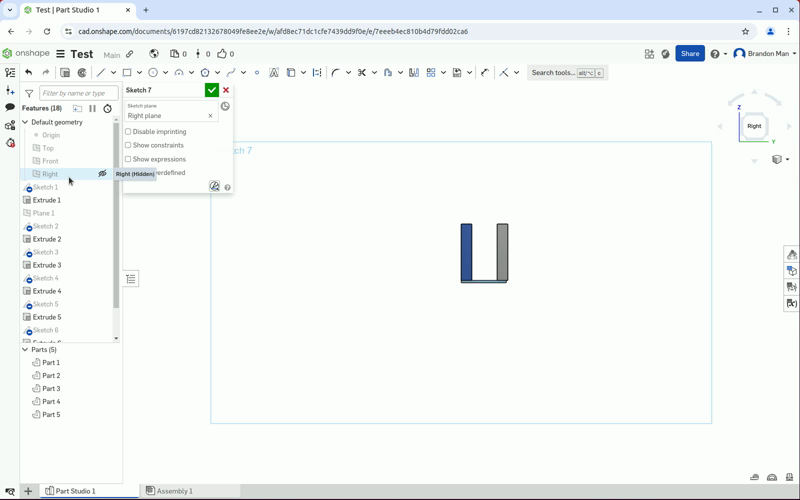
mouse_move(73, 352)
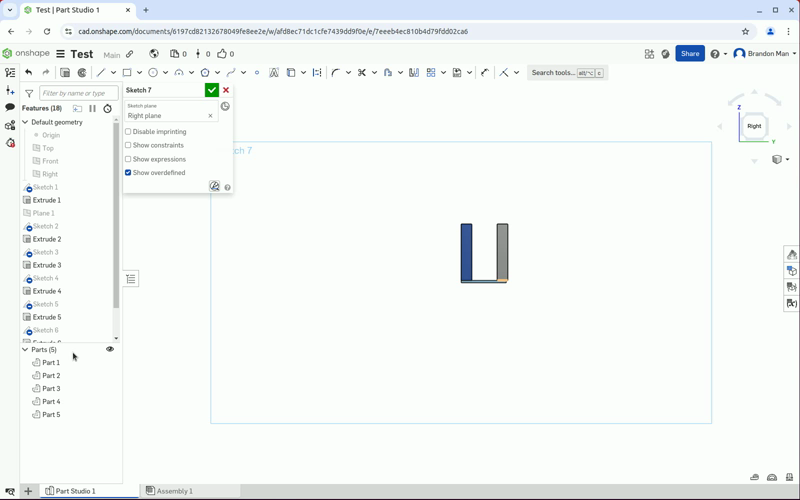
key(y)
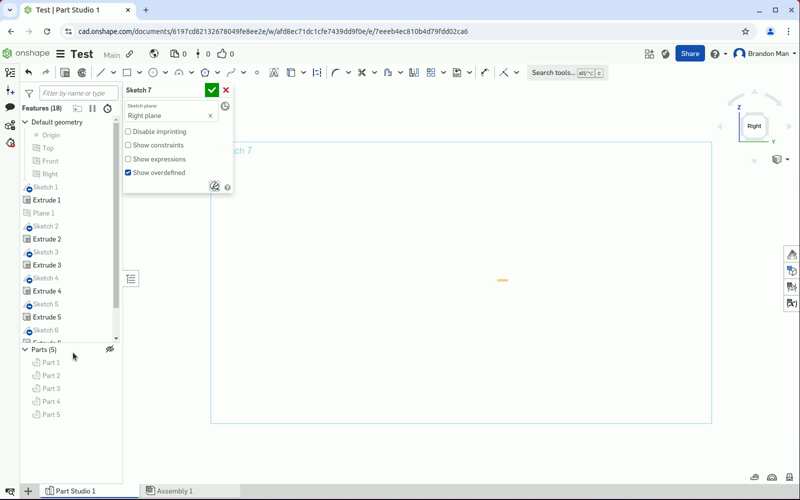
key(l)
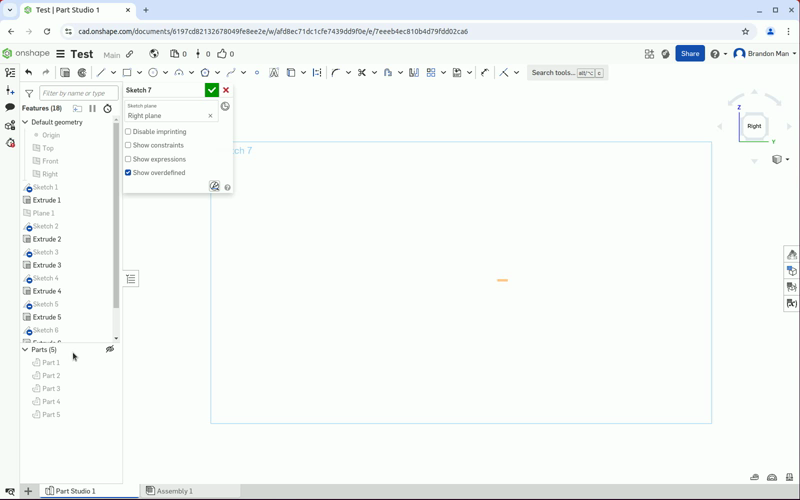
key_down(shift)
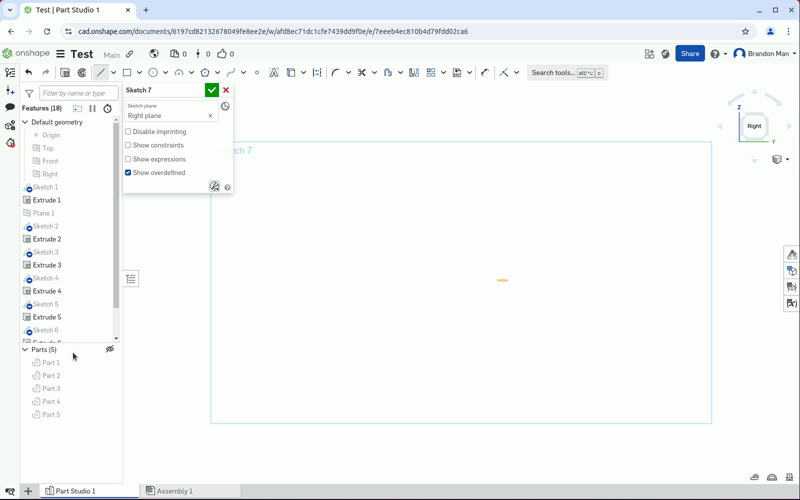
mouse_move(497, 246)
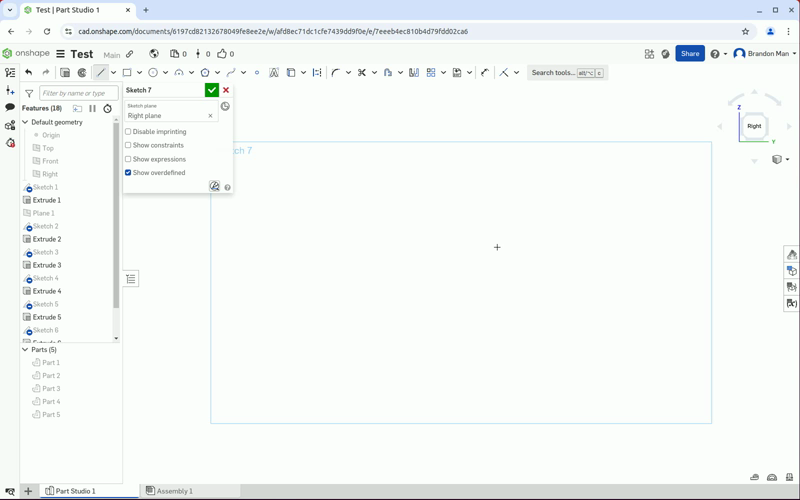
click(497, 246)
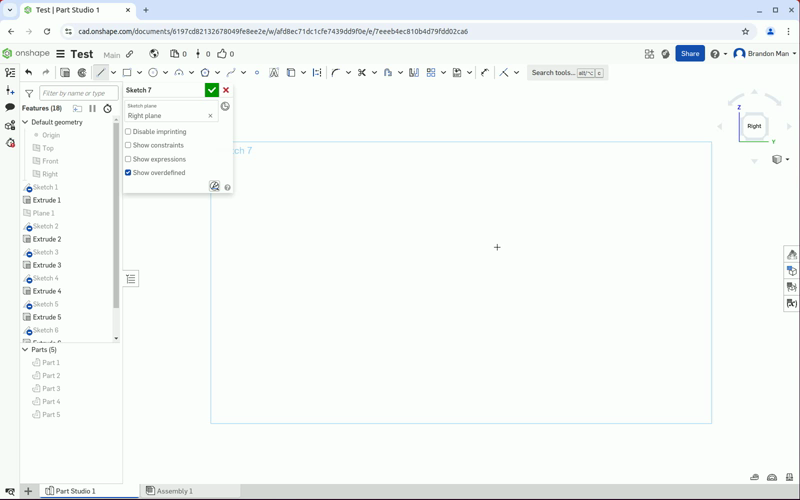
key_up(shift)
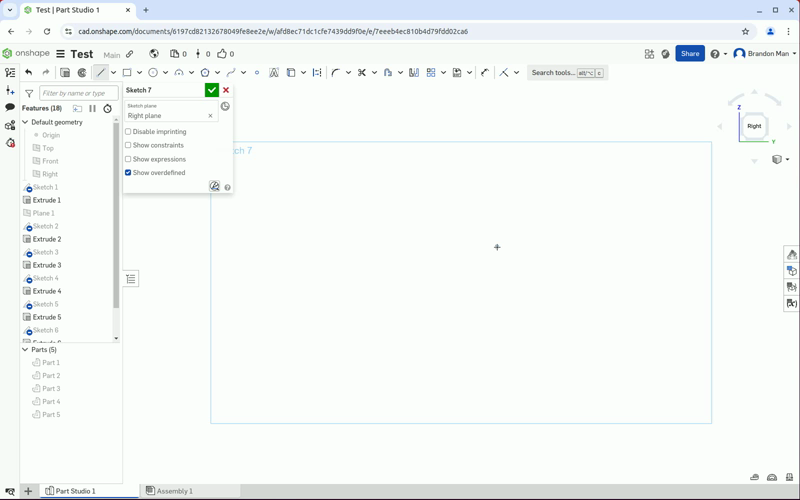
key_down(shift)
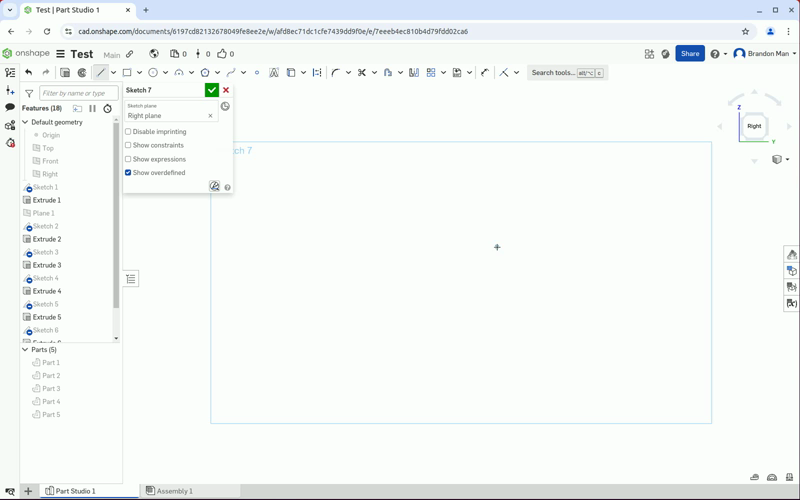
mouse_move(527, 246)
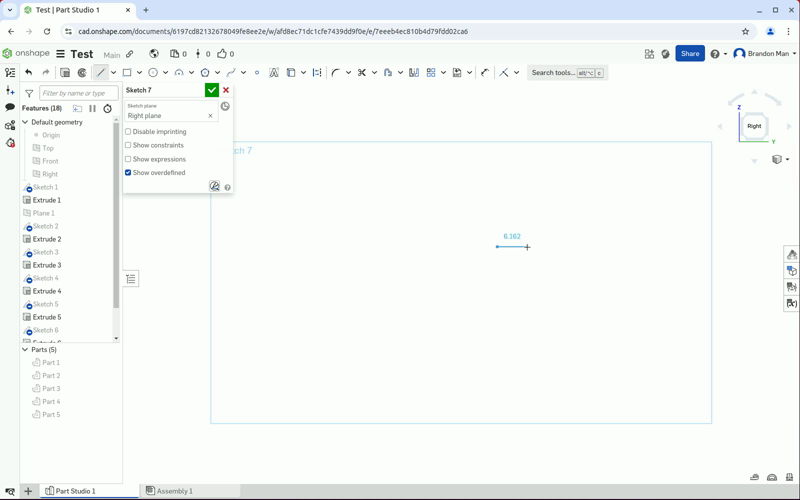
mouse_move(506, 249)
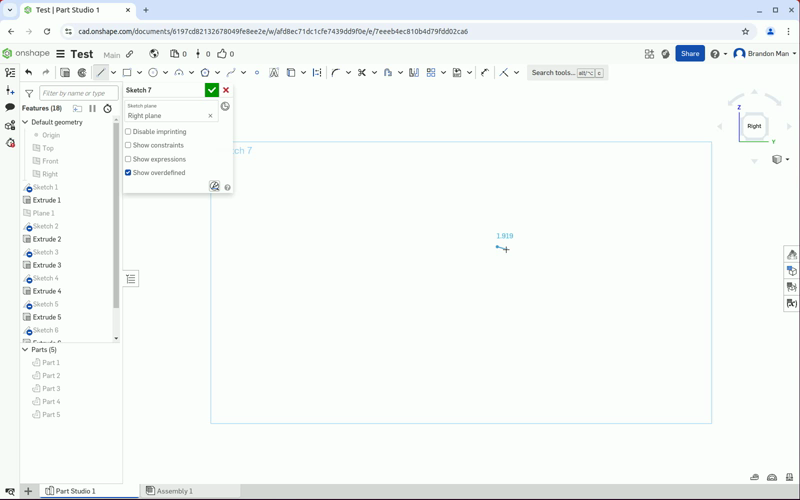
click(506, 249)
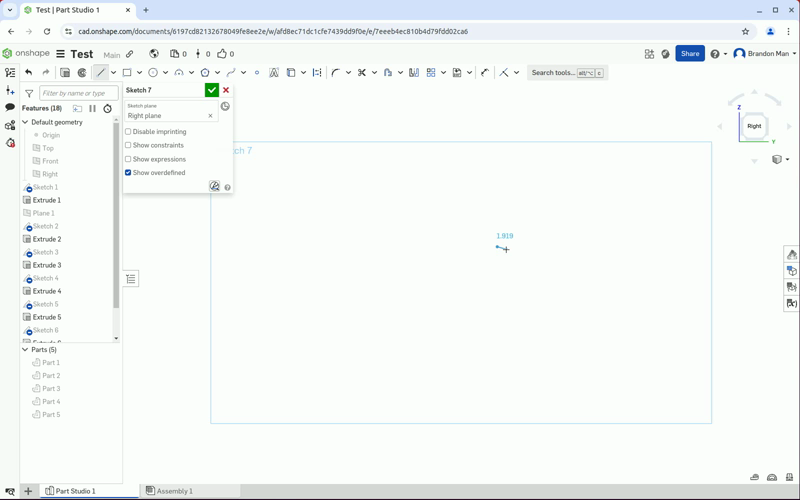
key_up(shift)
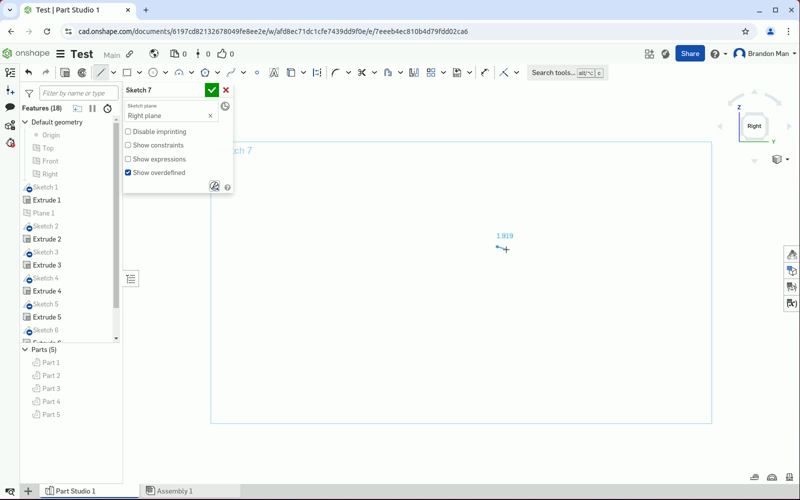
key_down(shift)
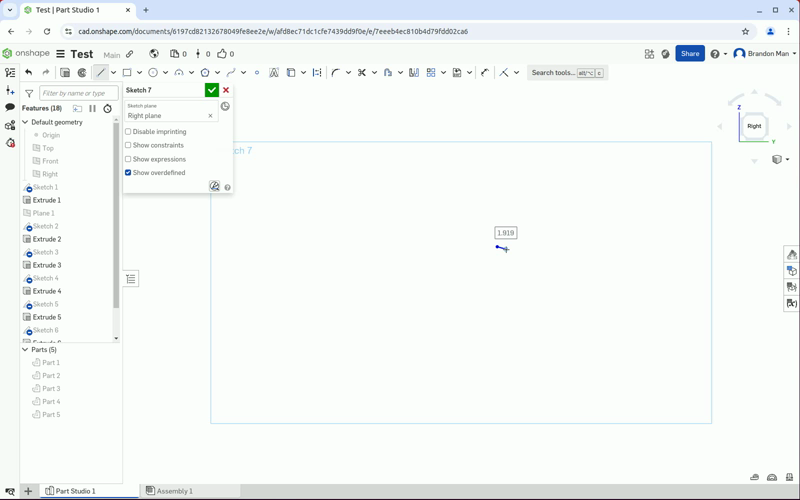
mouse_move(536, 249)
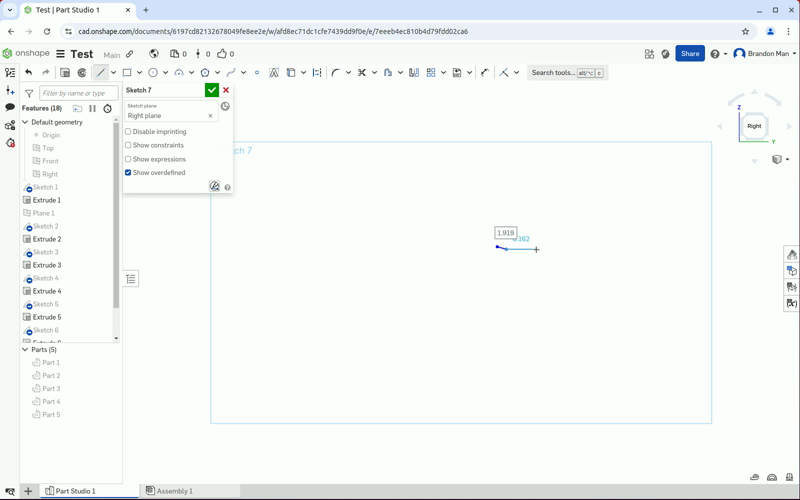
mouse_move(506, 223)
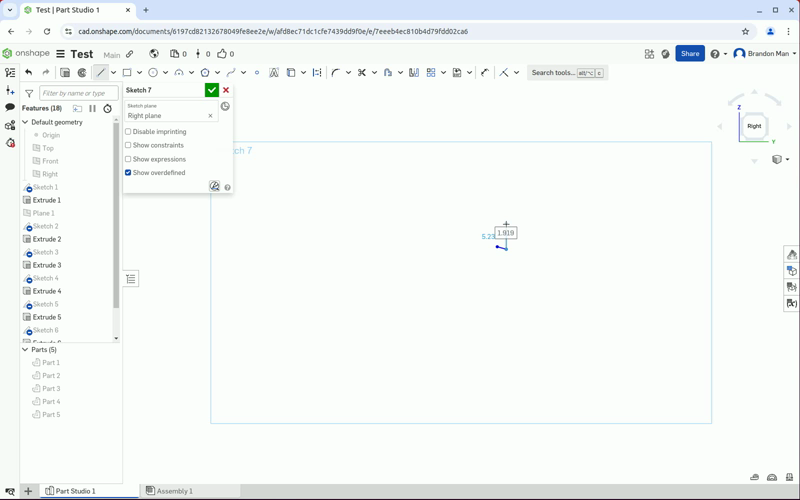
click(506, 223)
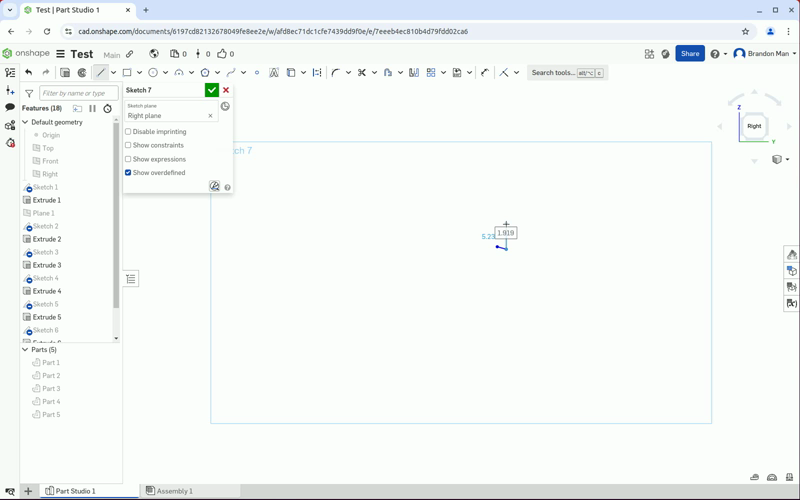
key_up(shift)
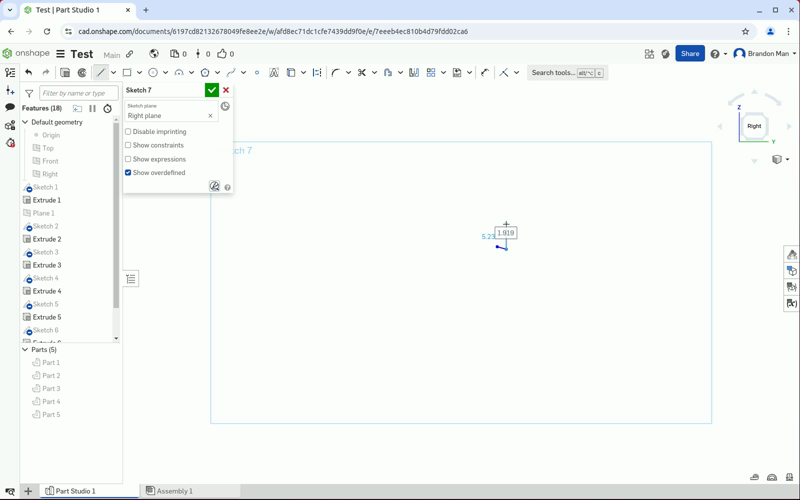
key_down(shift)
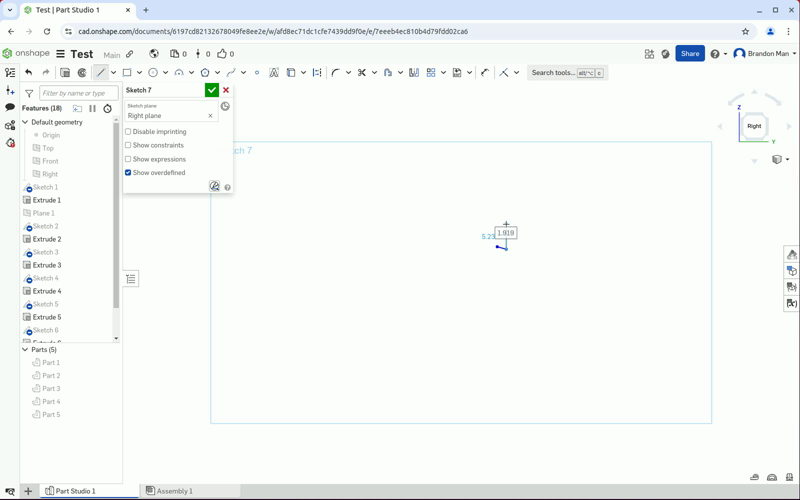
mouse_move(536, 223)
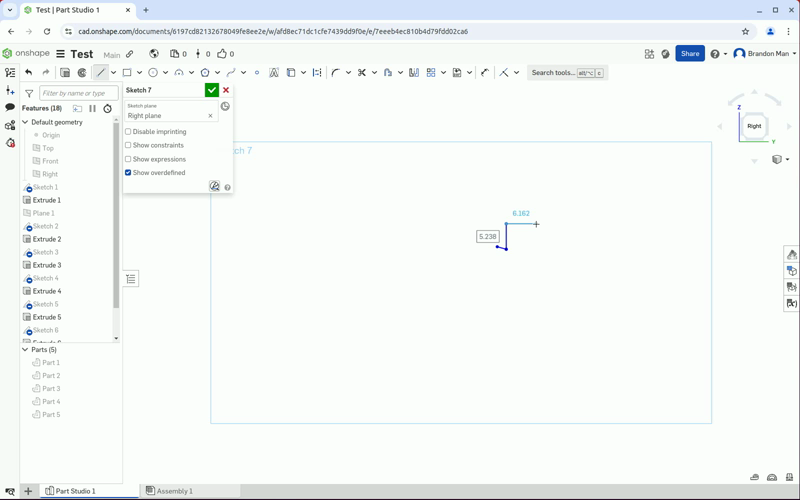
mouse_move(497, 223)
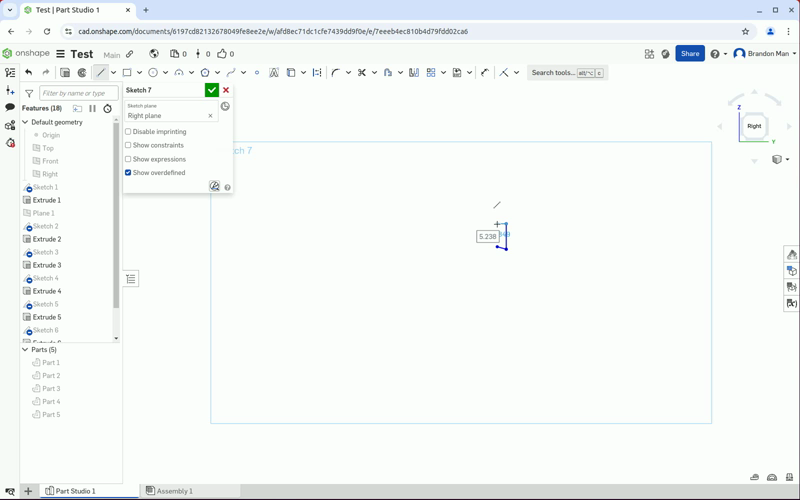
click(497, 223)
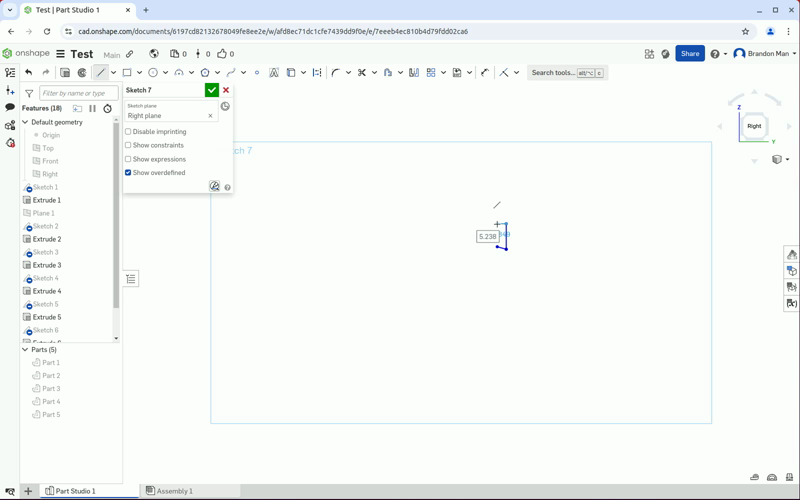
key_up(shift)
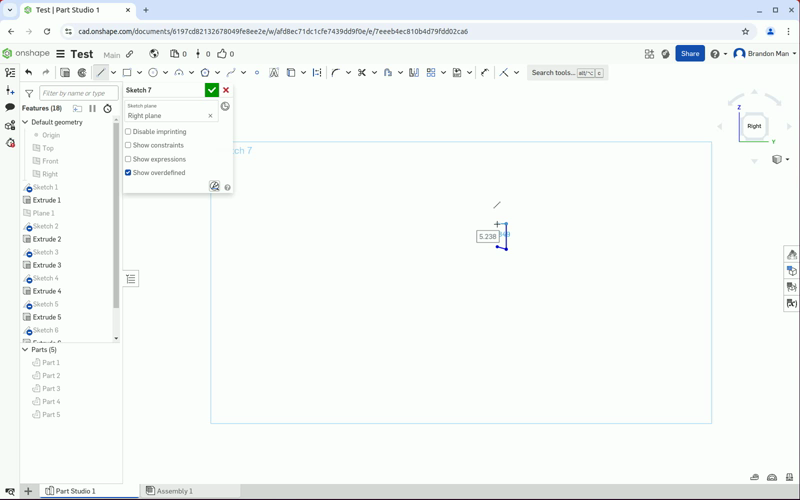
mouse_move(527, 223)
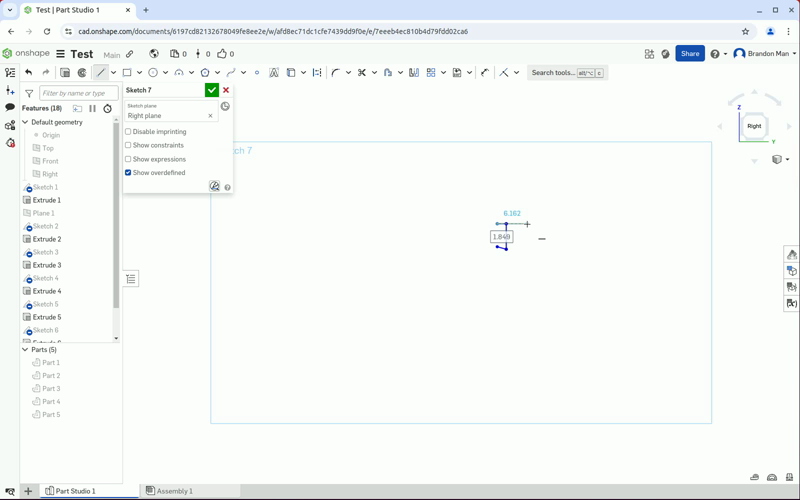
key_down(shift)
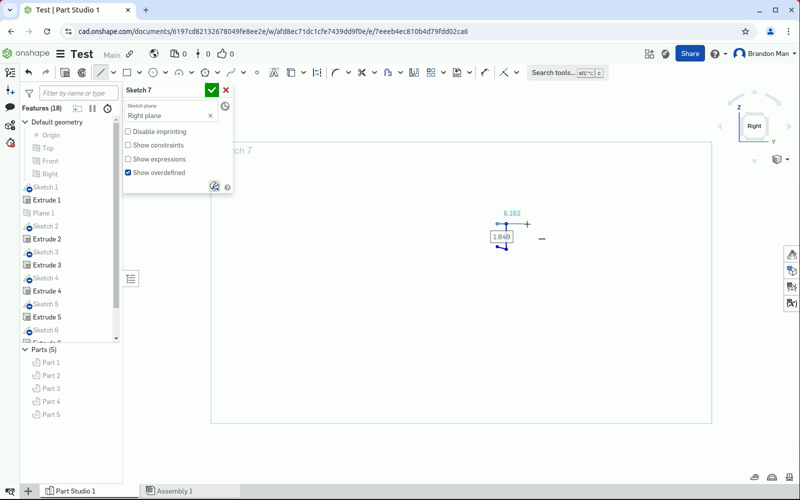
mouse_move(497, 246)
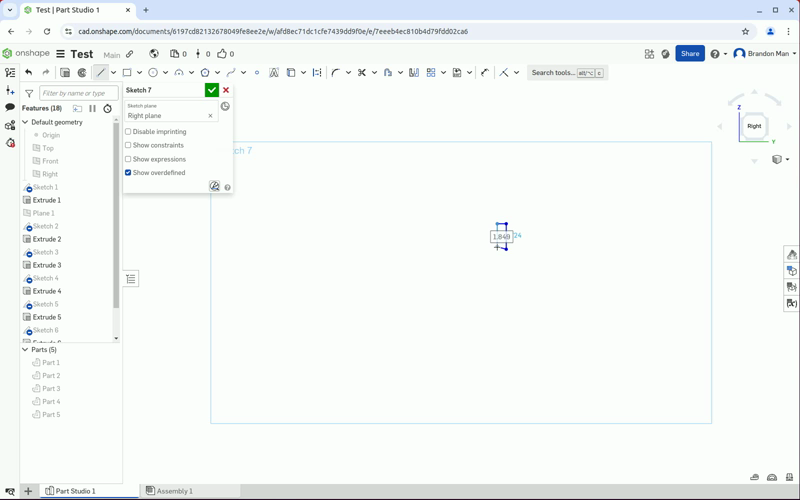
key_up(shift)
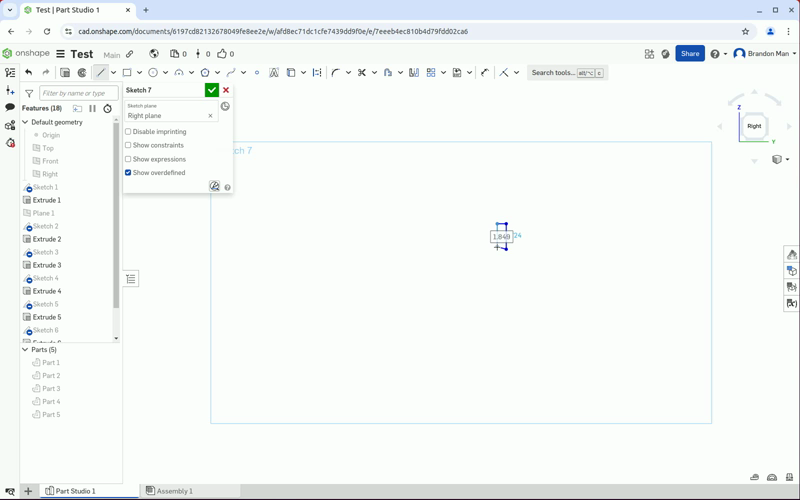
click(497, 246)
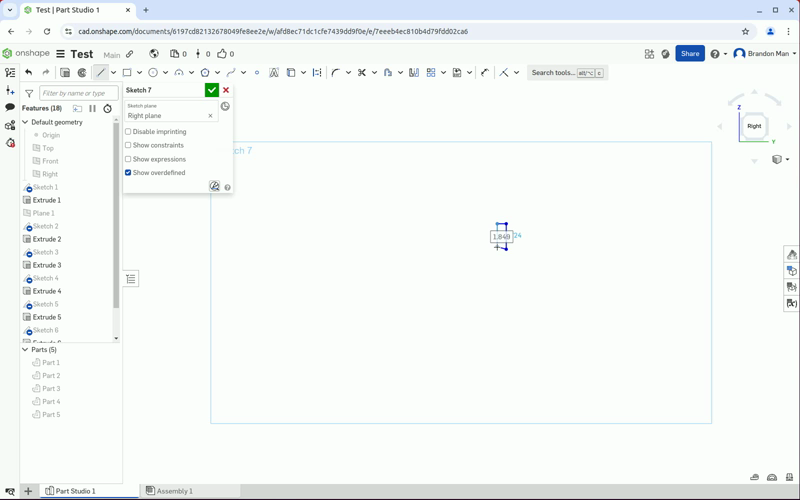
key(esc)
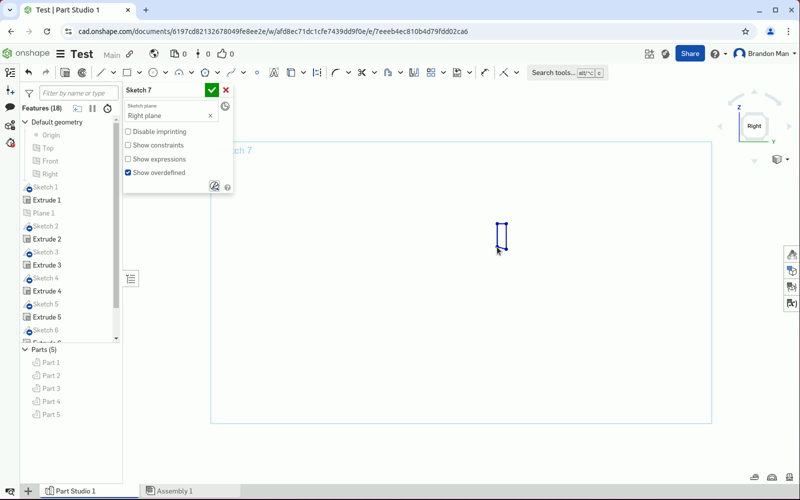
mouse_move(503, 245)
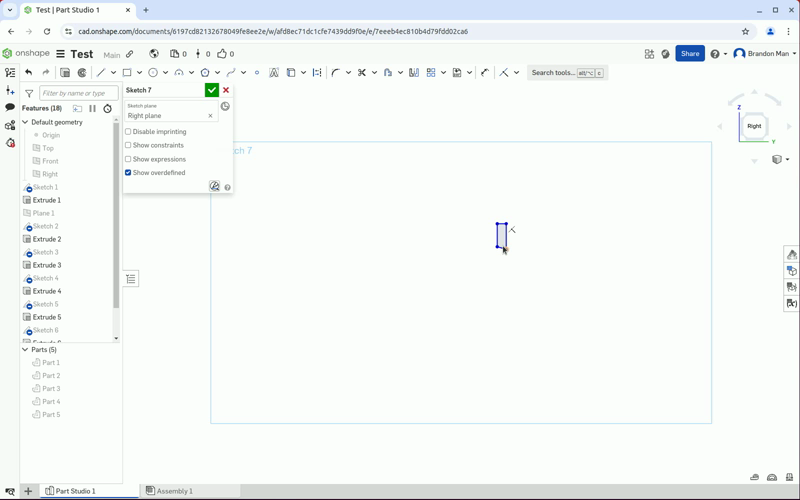
scroll(6)
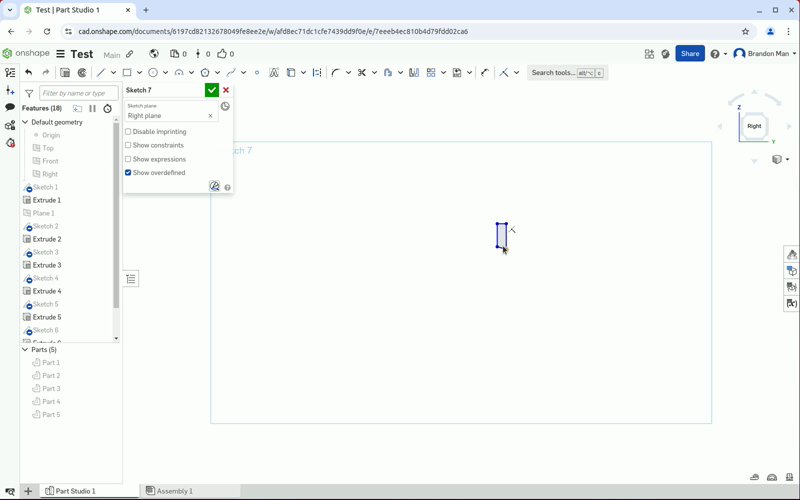
scroll(6)
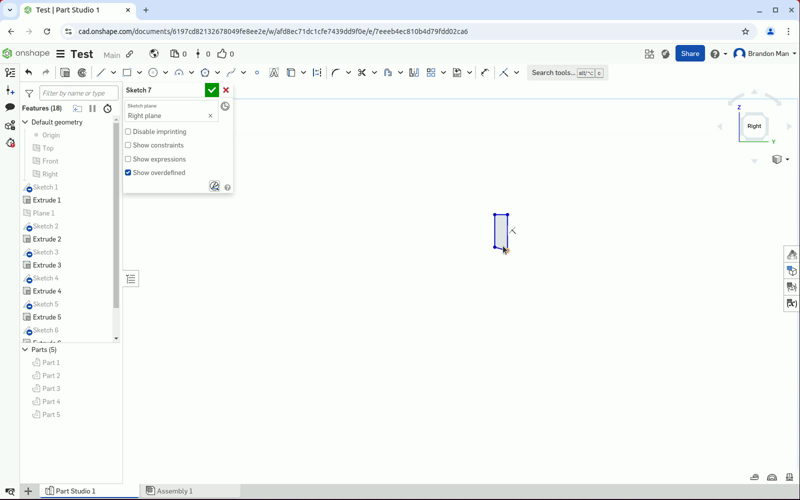
scroll(6)
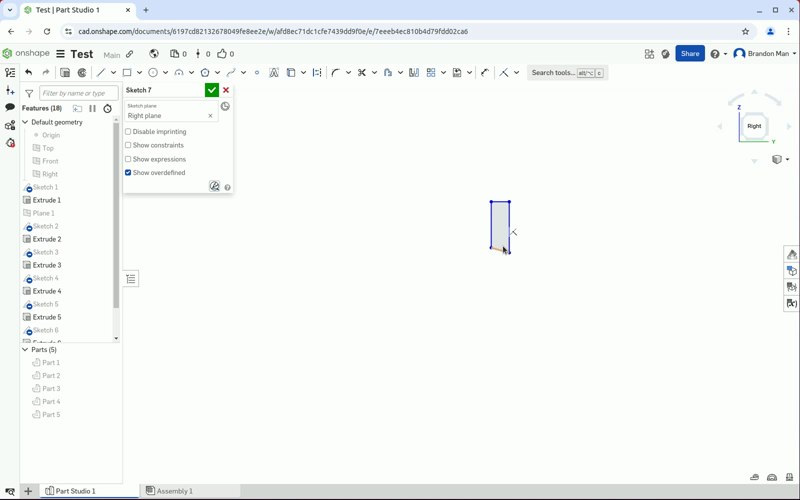
scroll(6)
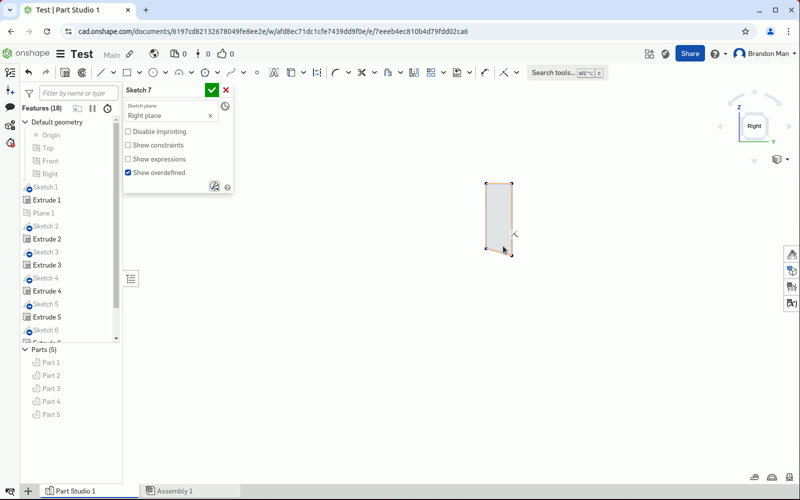
scroll(6)
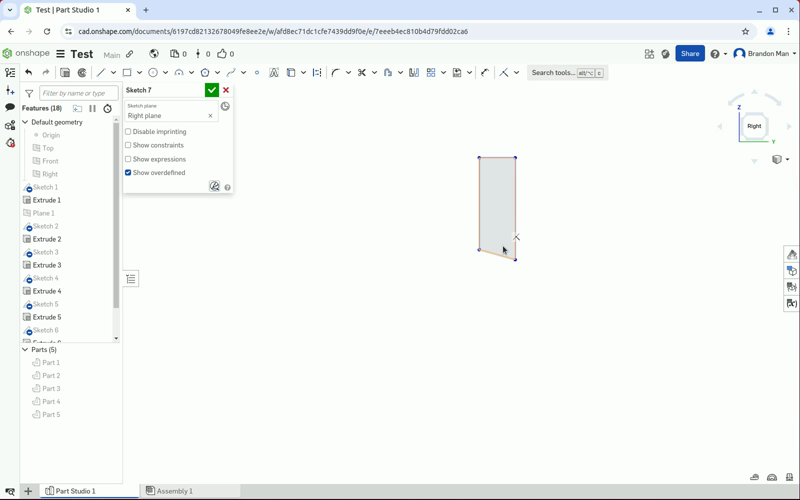
scroll(6)
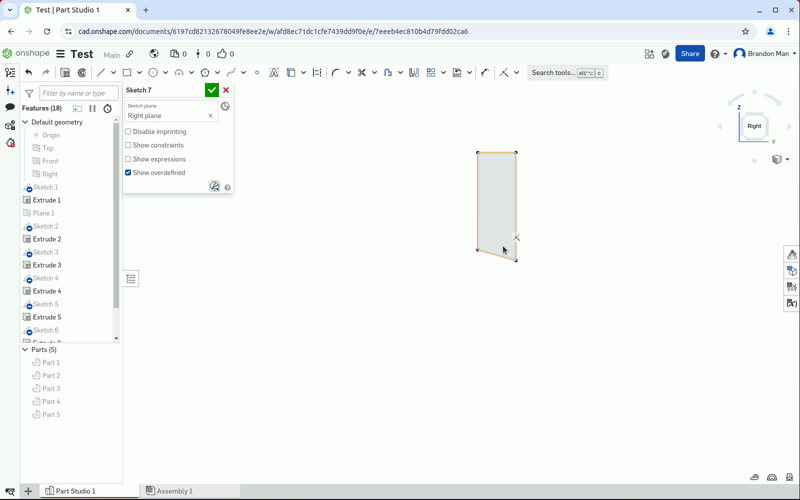
scroll(6)
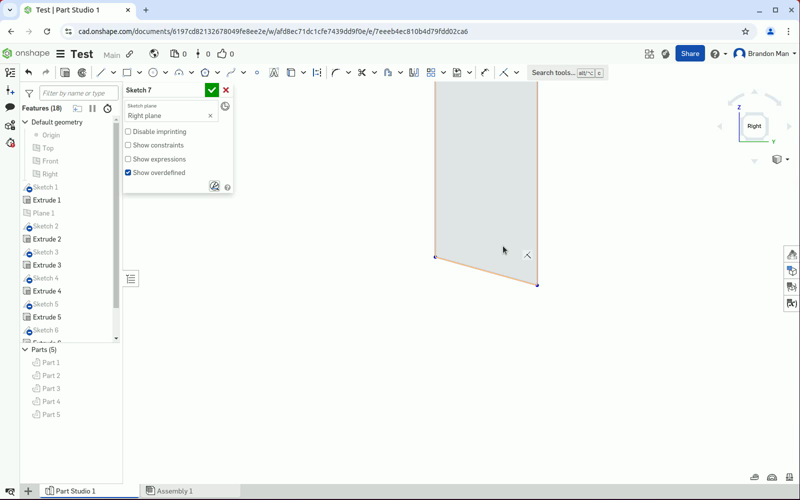
click(503, 245)
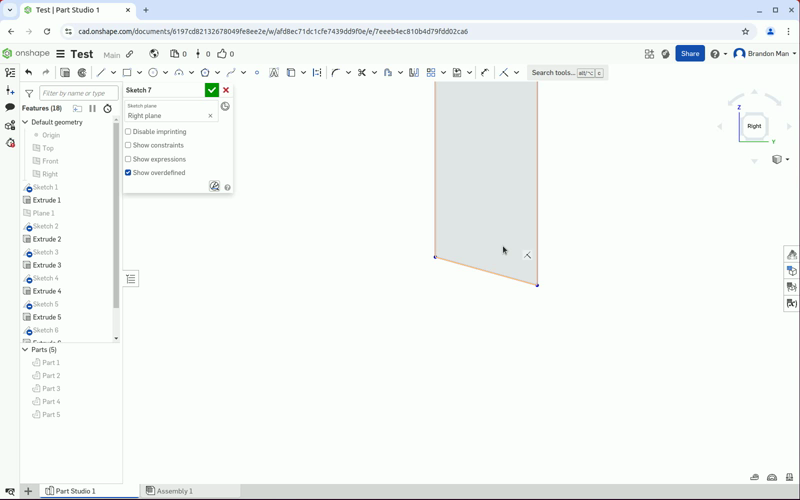
scroll(-6)
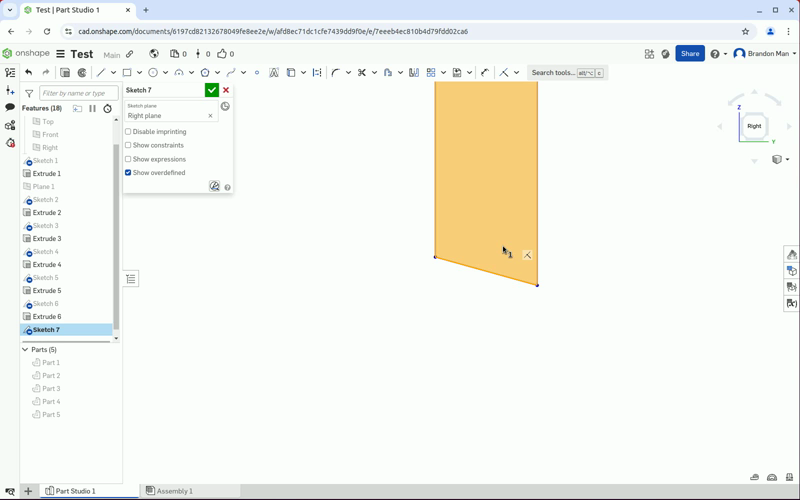
scroll(-6)
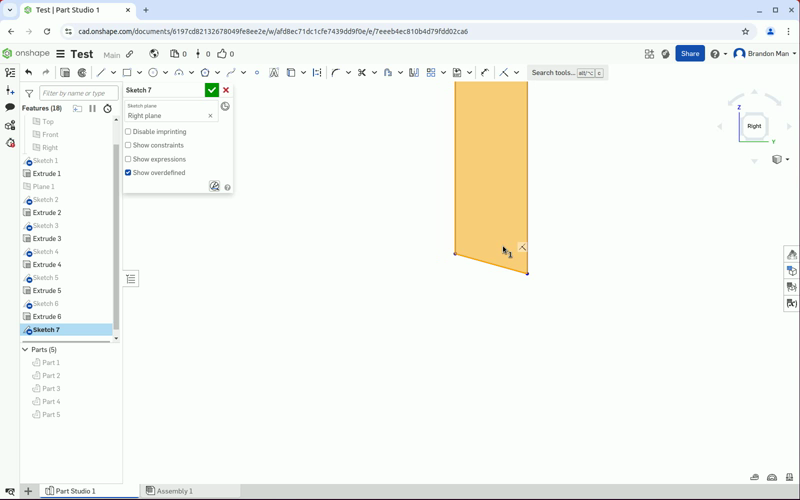
scroll(-6)
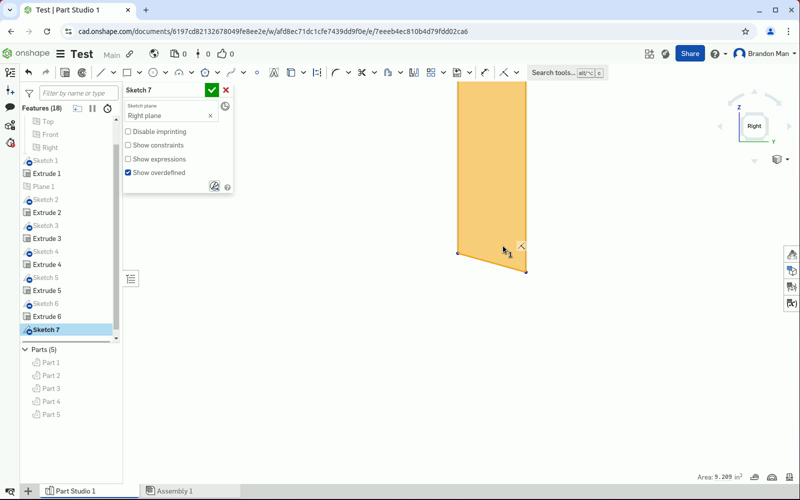
scroll(-6)
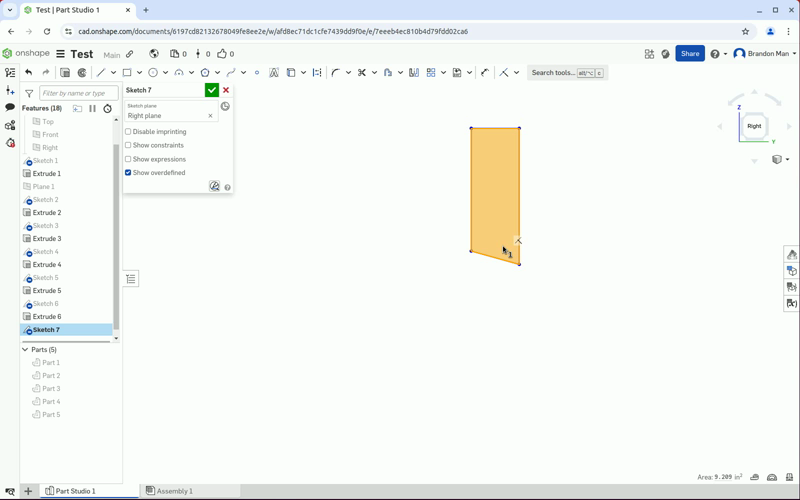
scroll(-6)
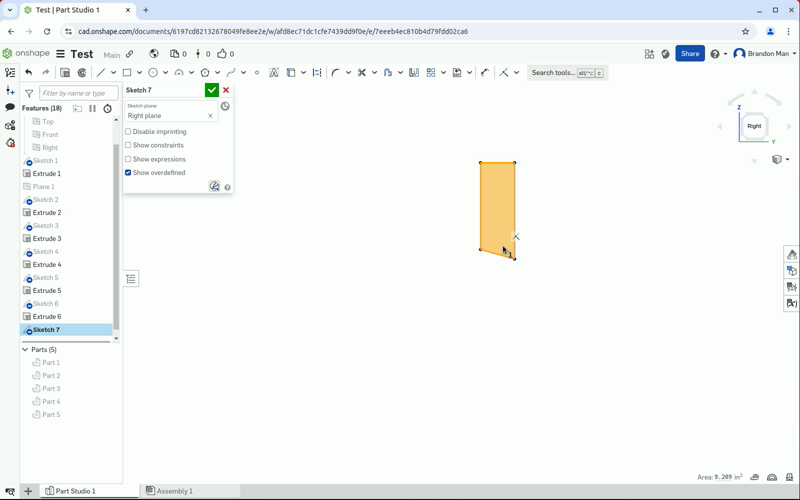
scroll(-6)
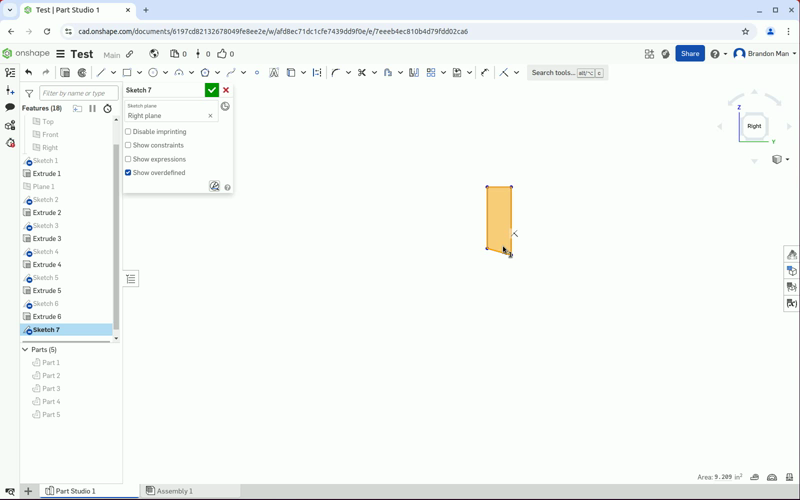
scroll(-6)
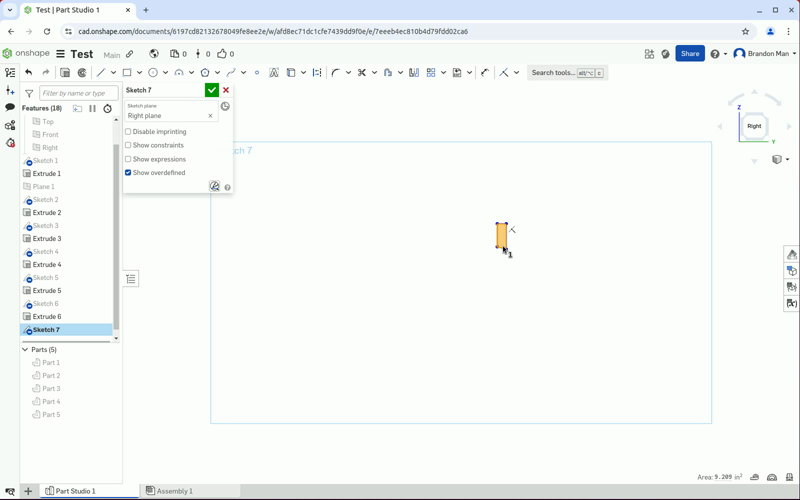
mouse_move(73, 352)
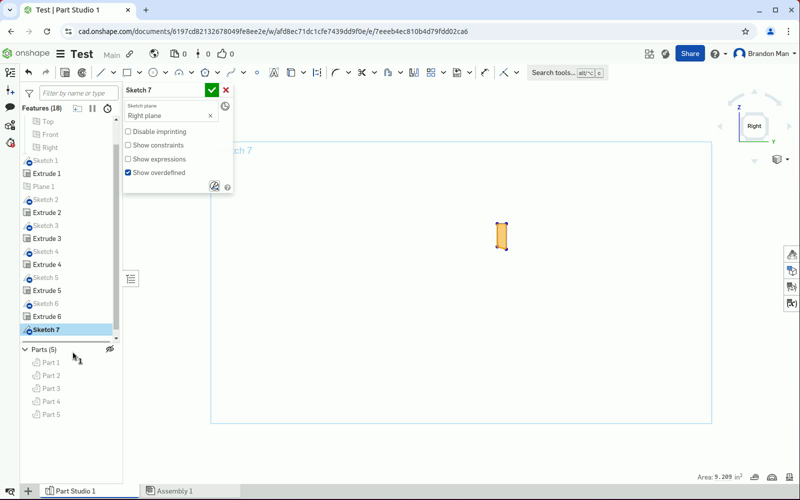
key(shift+y)
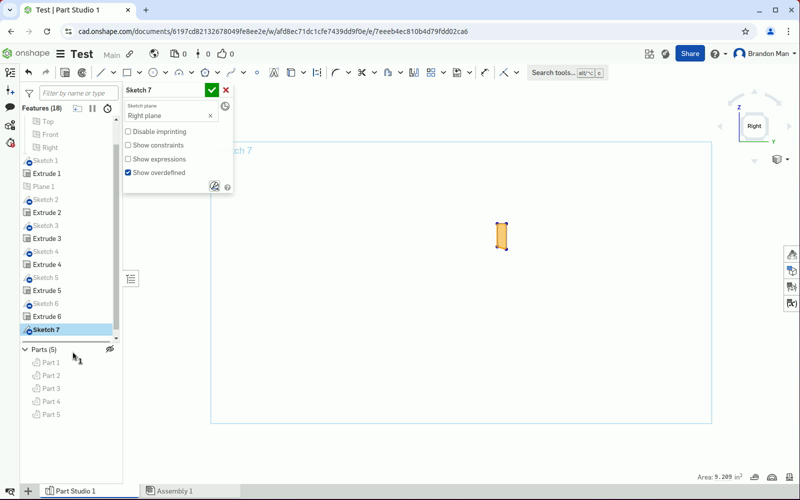
key(shift+e)
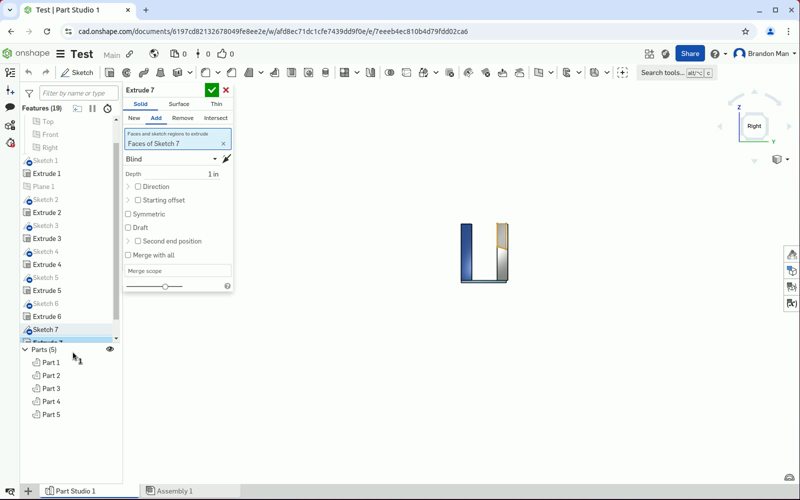
mouse_move(143, 106)
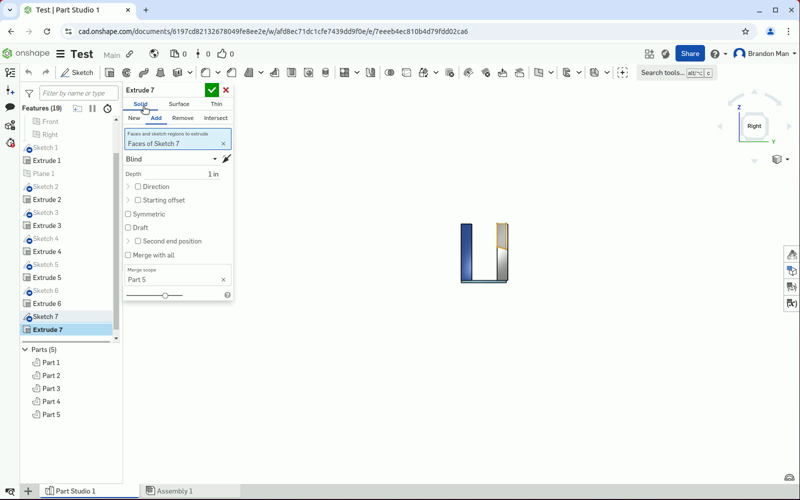
click(143, 106)
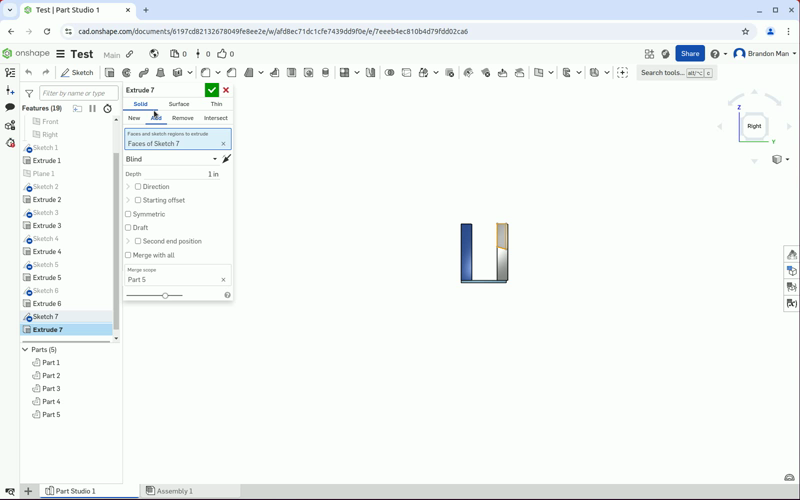
mouse_move(186, 120)
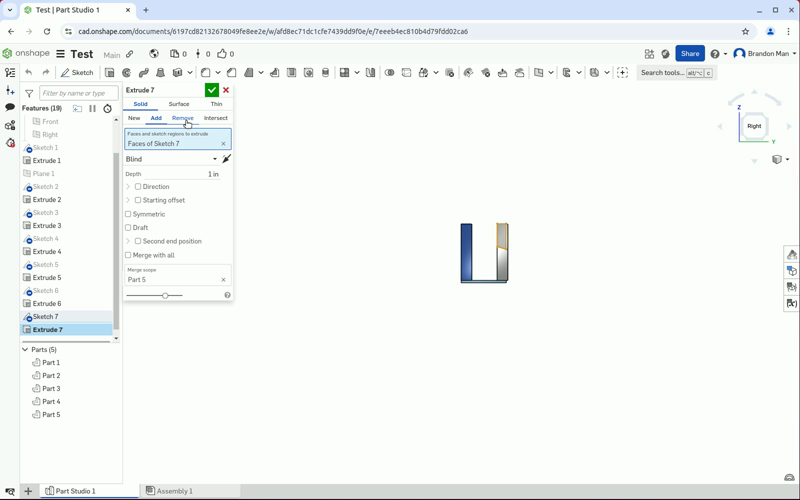
click(186, 120)
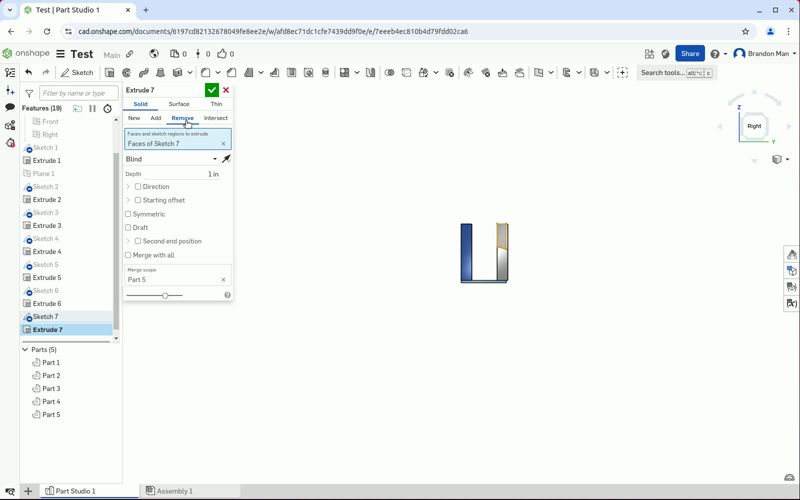
key(tab, 4)
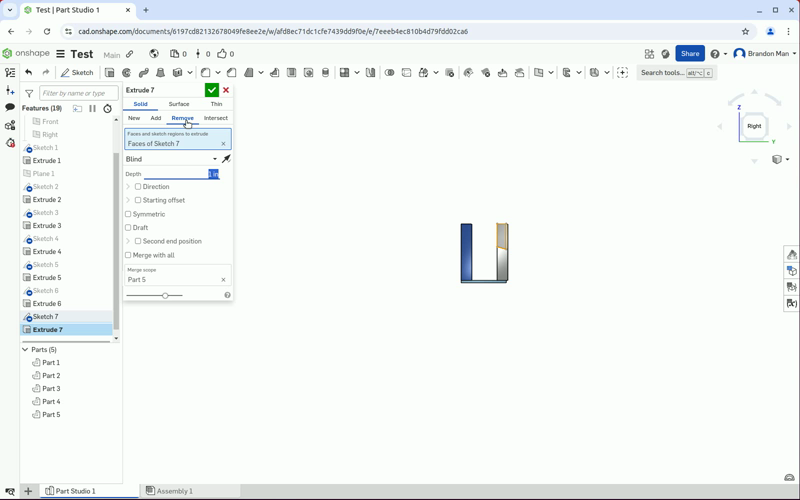
text(30.811)
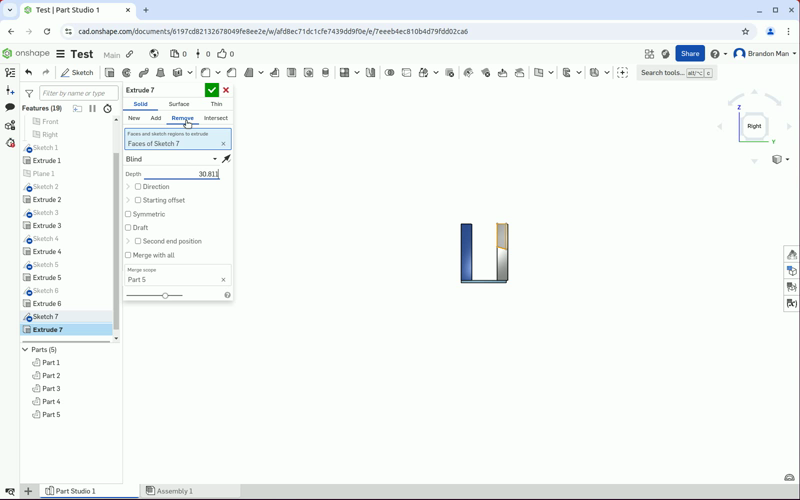
key(tab, 6)
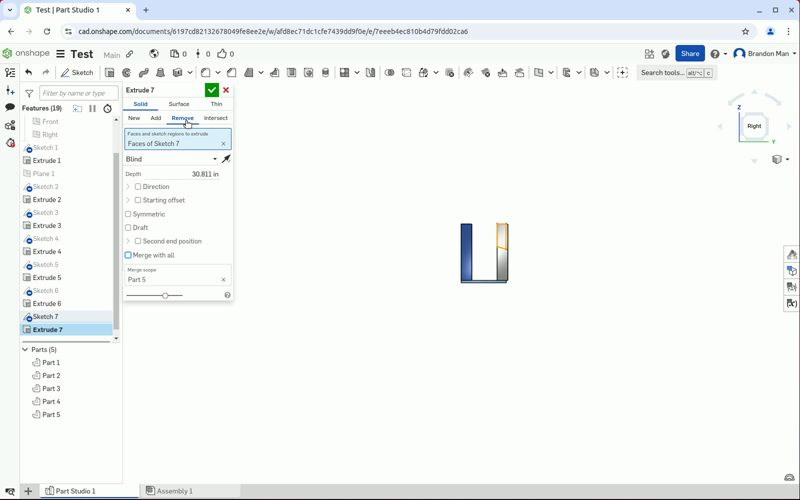
key(space)
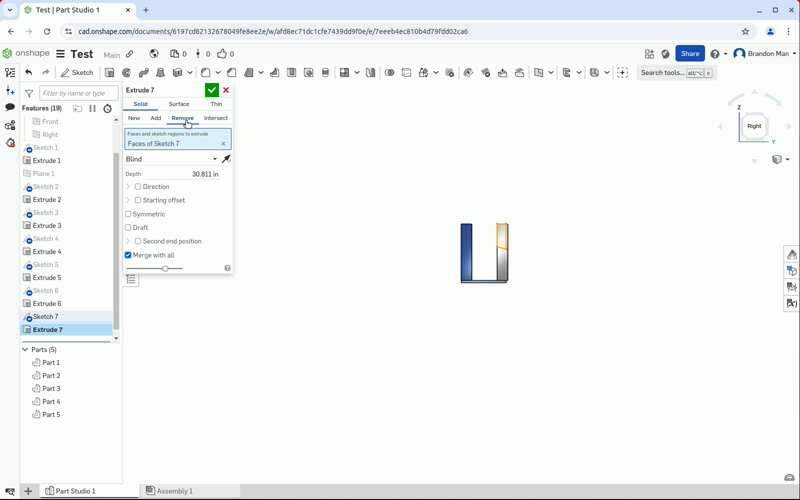
key(enter)
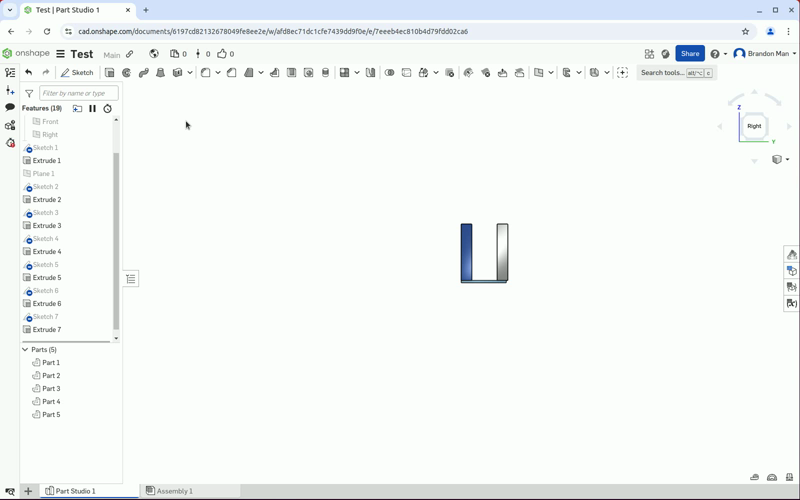
key(shift+h)
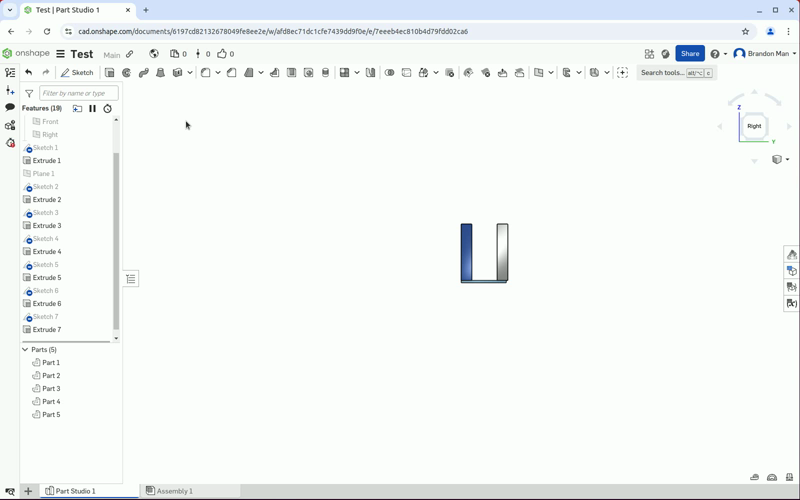
key(shift+h)
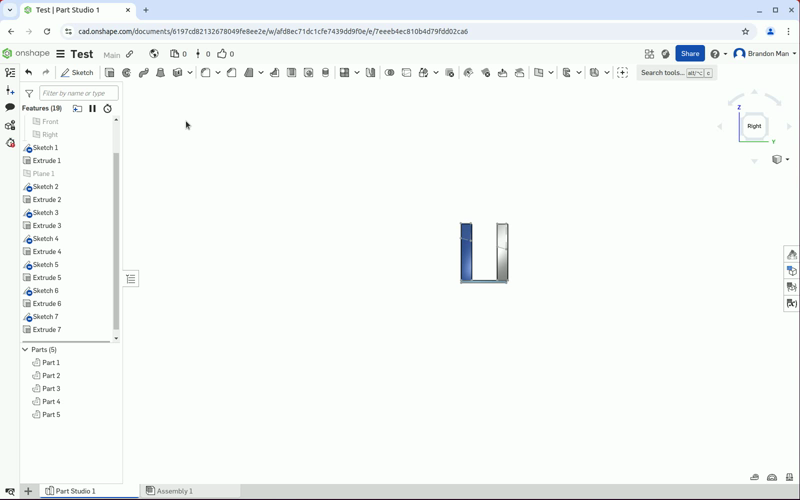
key(shift+7)
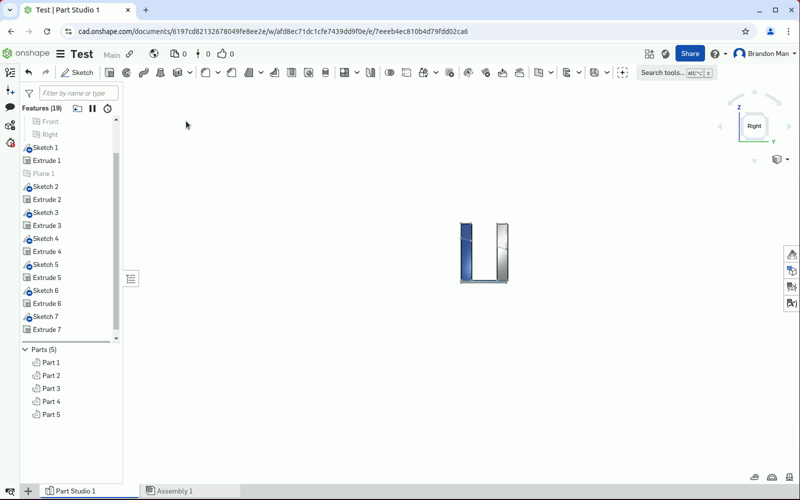
key(right, 2)
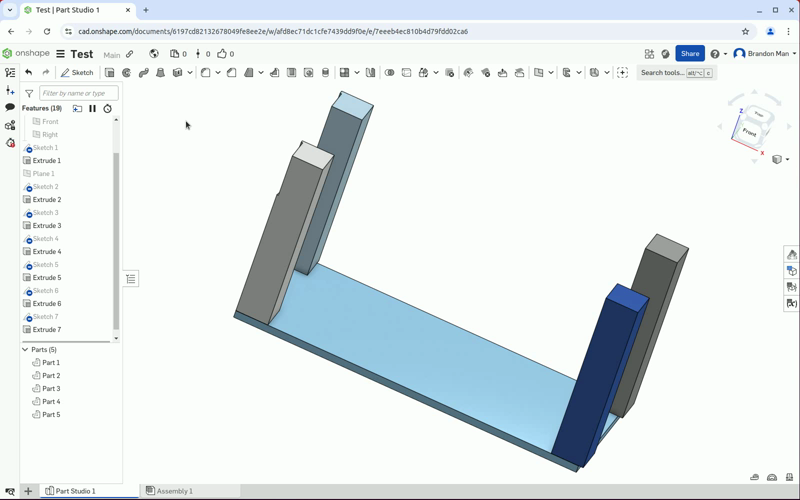
key(down, 2)
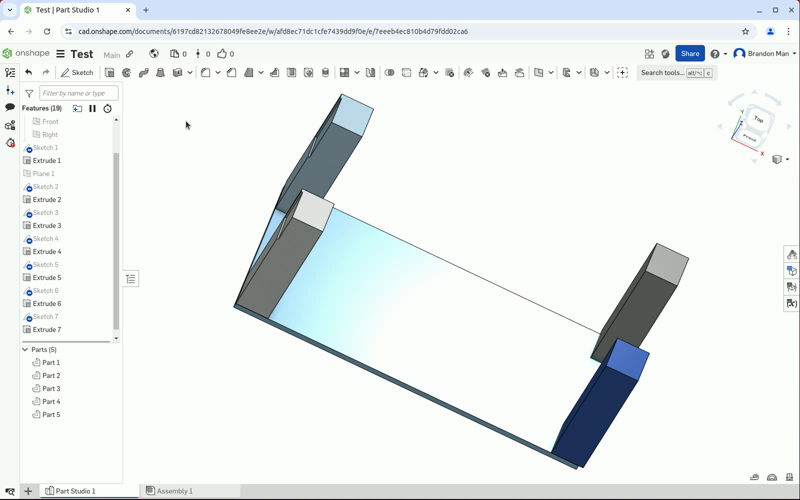
key(up, 2)
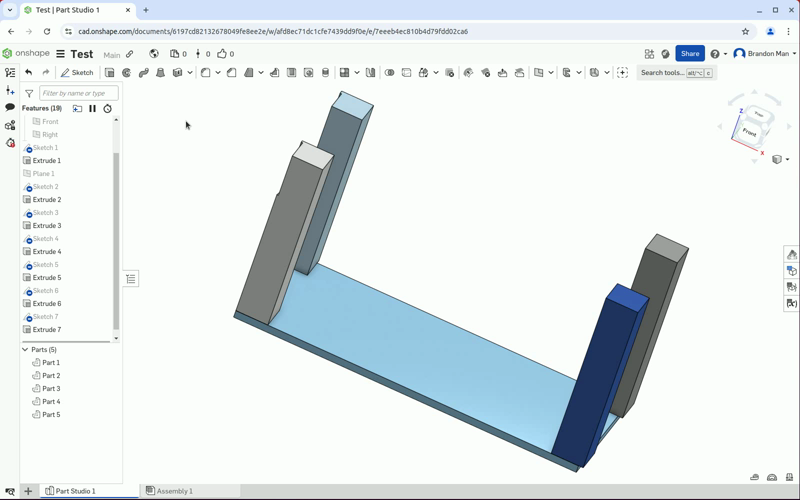
key(left, 2)
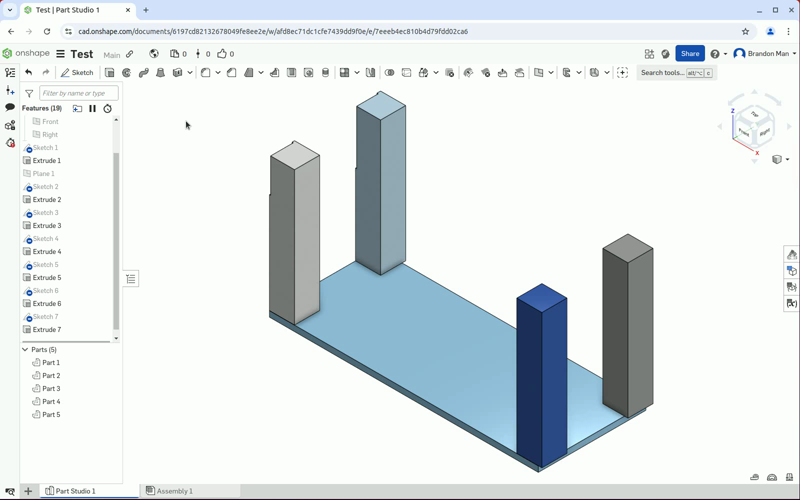
mouse_move(69, 150)
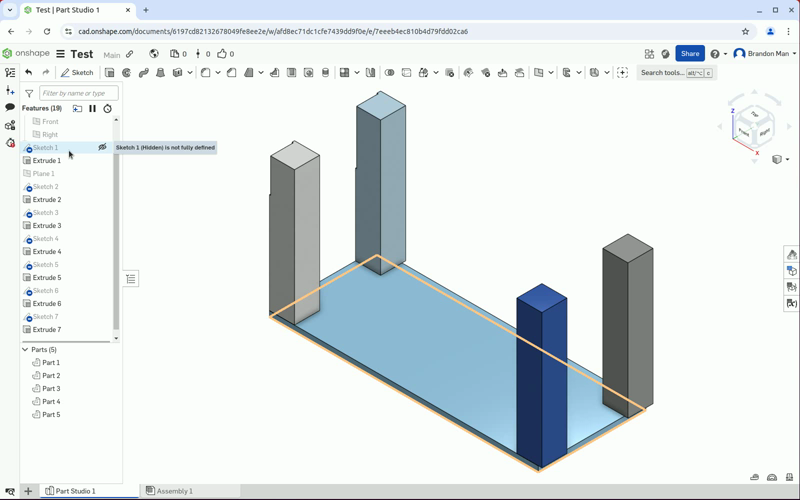
click(69, 150)